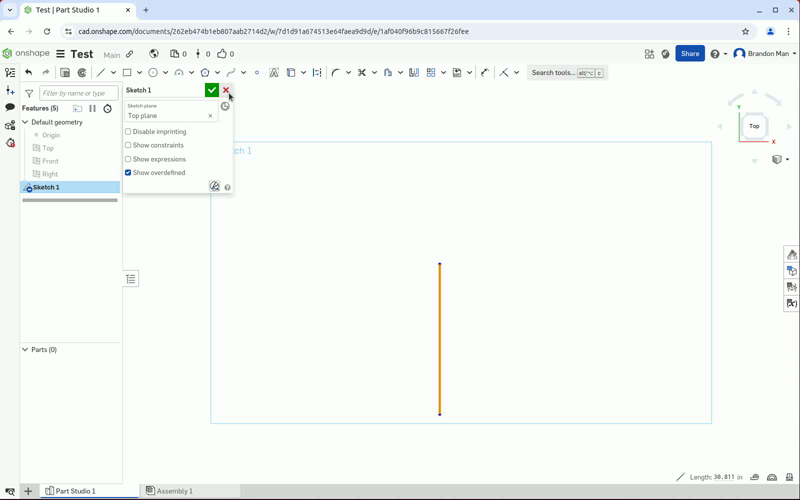
key(shift+h)
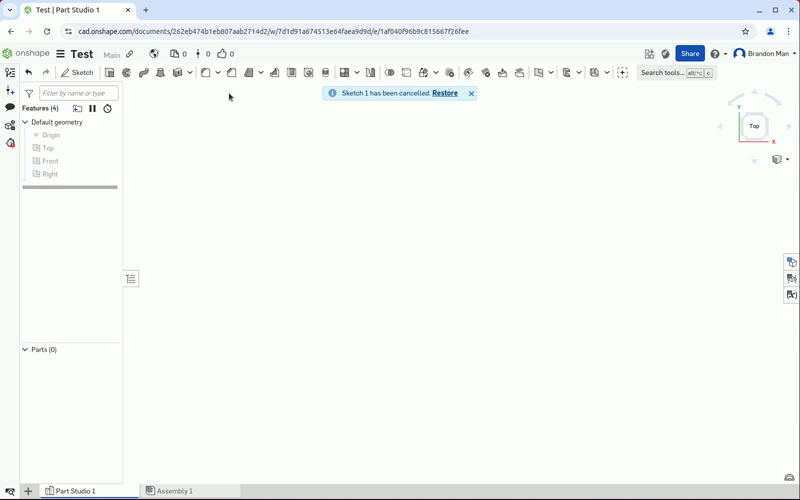
mouse_move(73, 352)
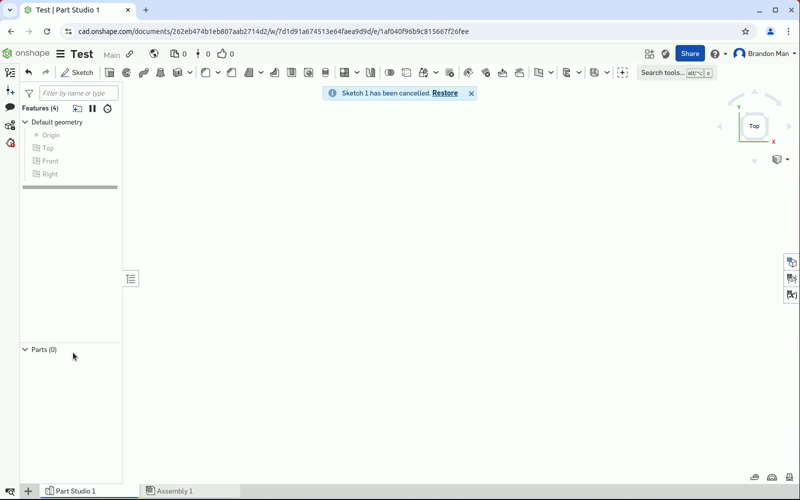
key(y)
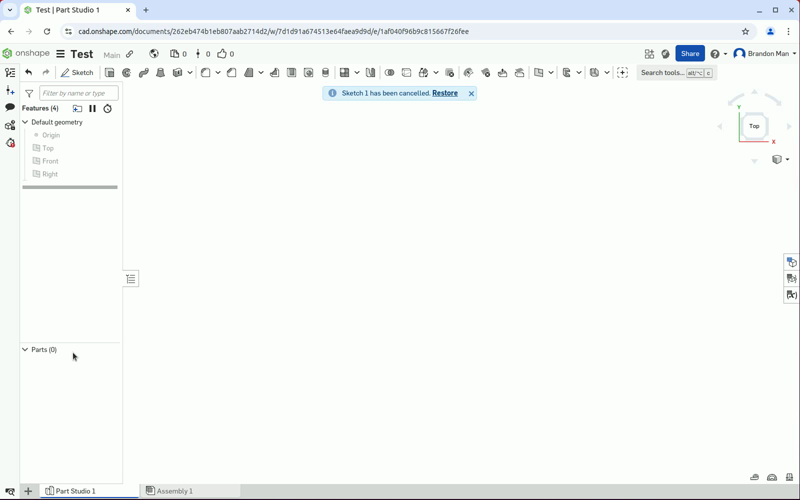
key(shift+p)
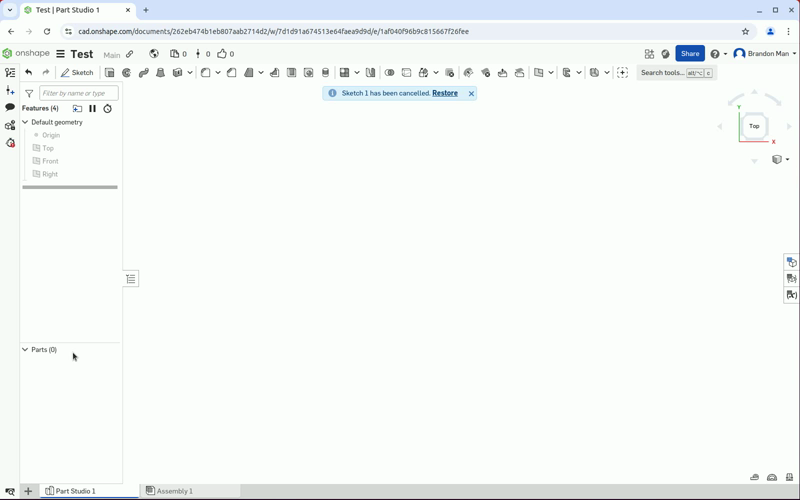
key(space)
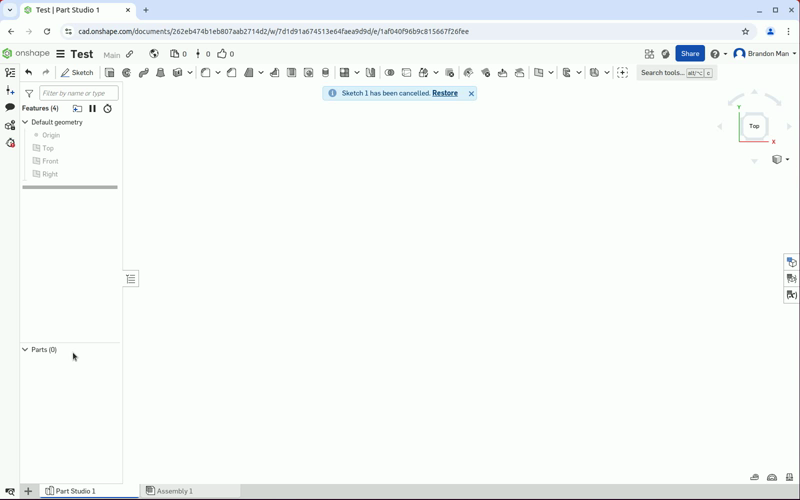
key_down(shift)
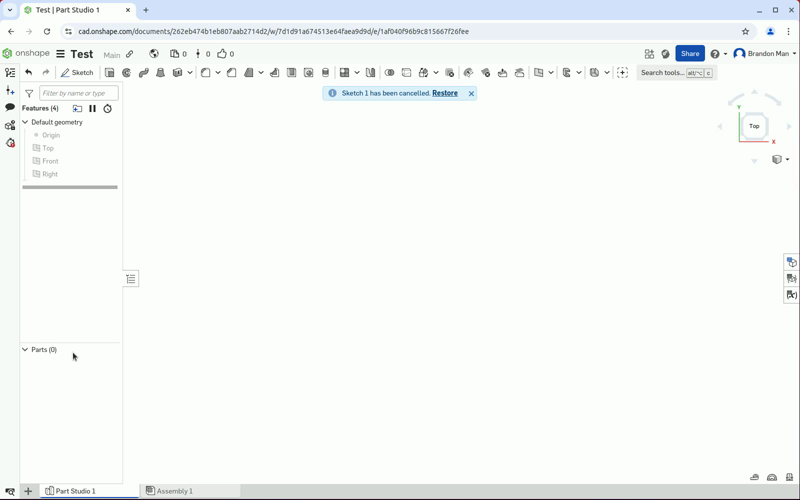
key(up)
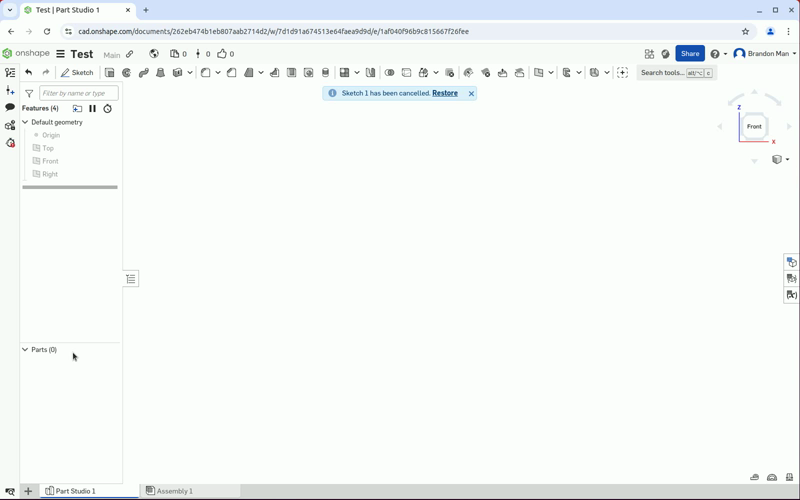
key_up(shift)
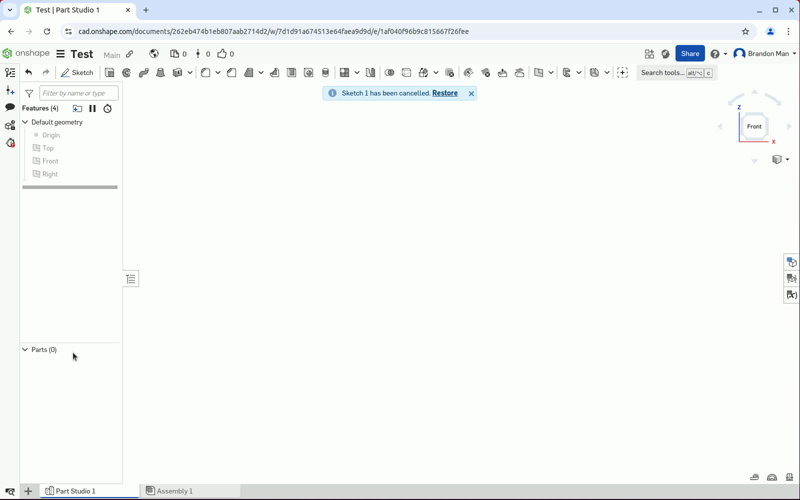
mouse_move(73, 352)
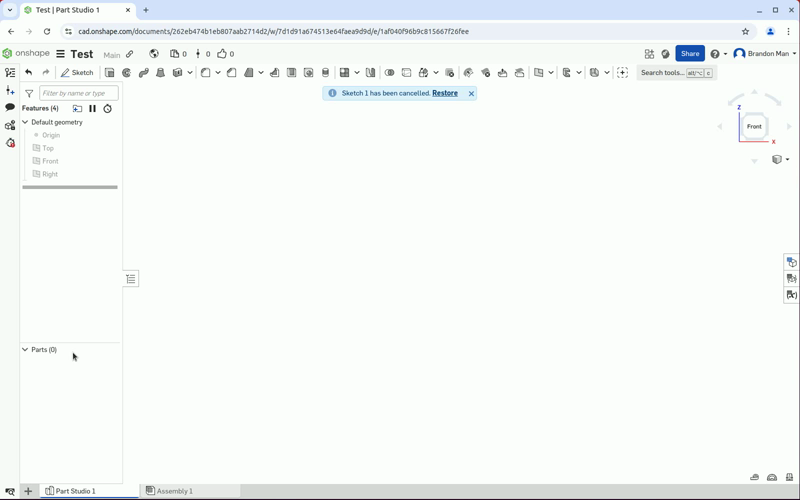
key(shift+y)
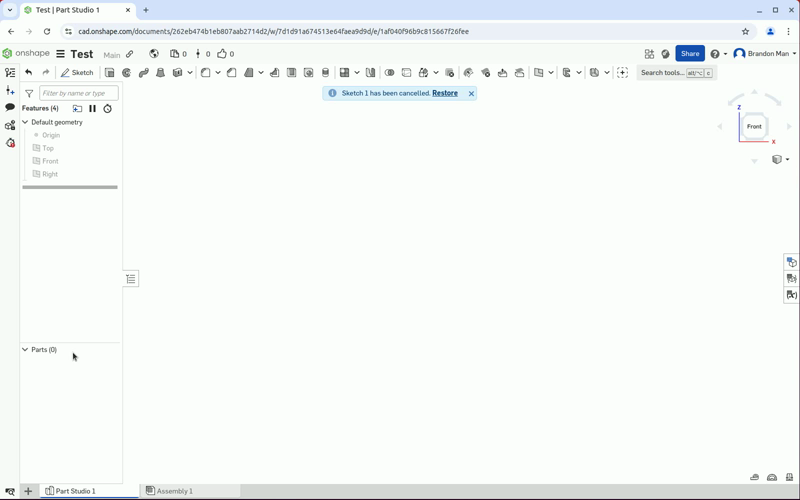
key(shift+s)
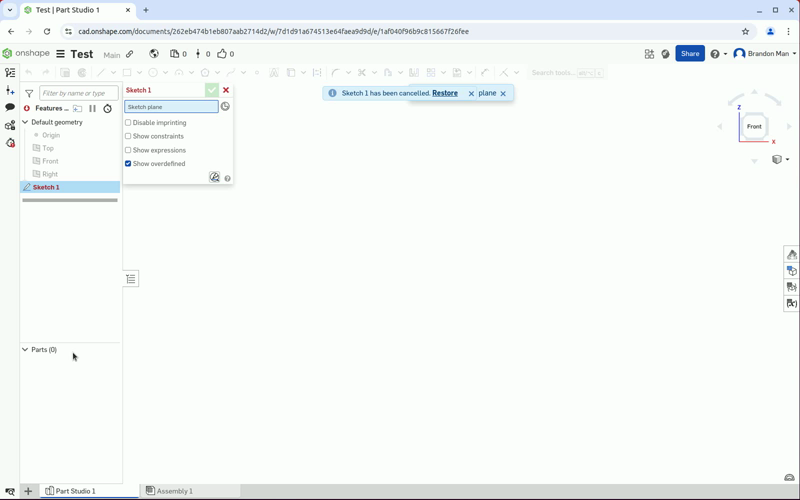
mouse_move(73, 163)
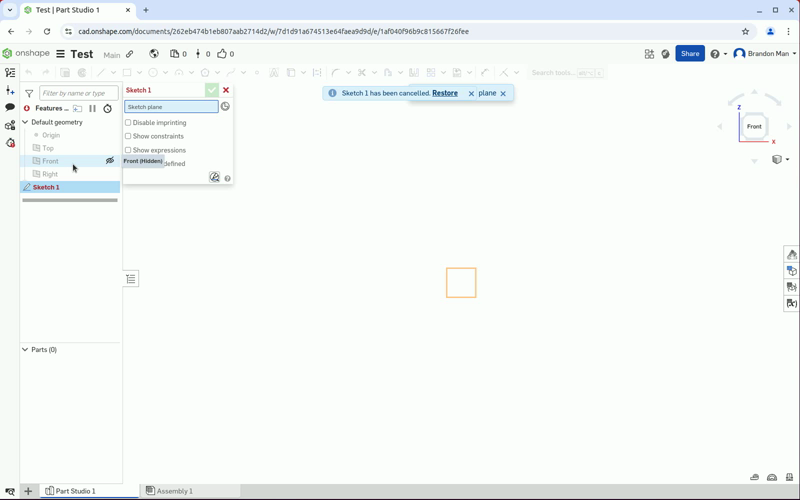
click(73, 163)
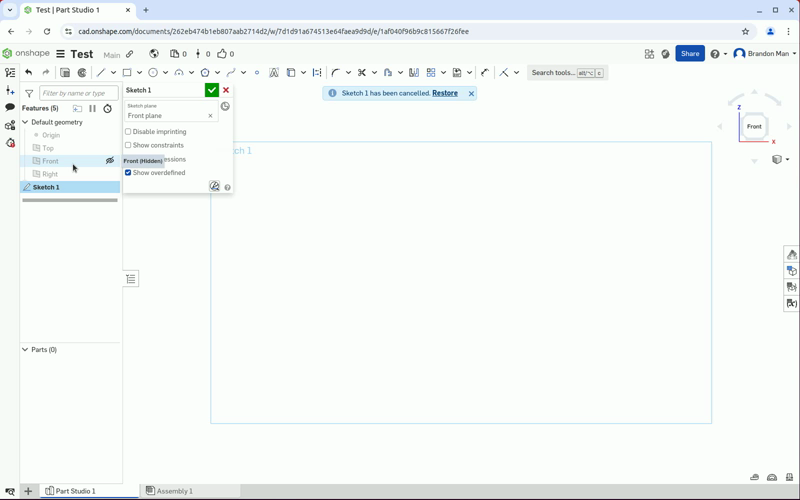
mouse_move(73, 352)
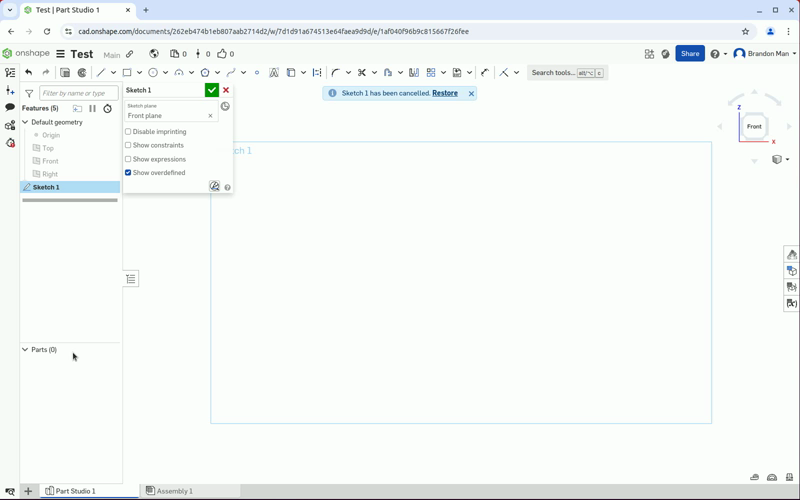
key(y)
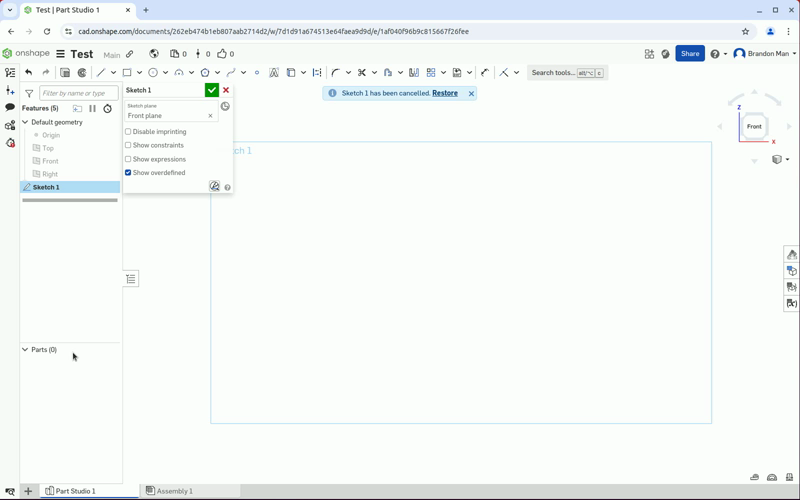
key(l)
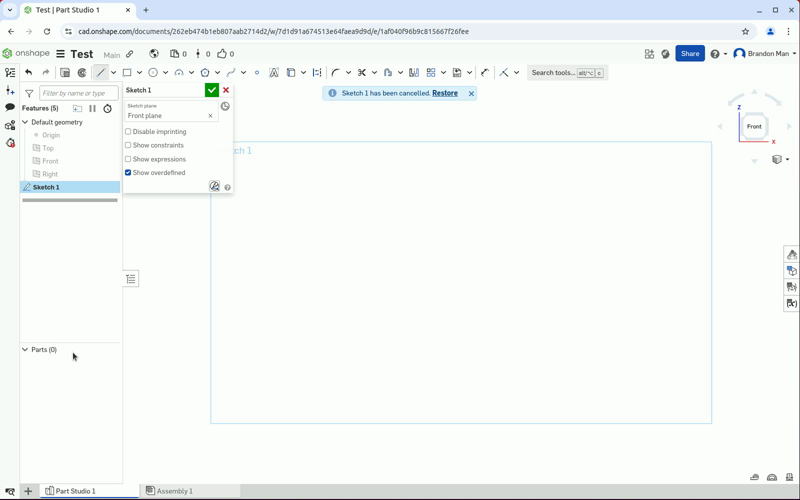
key_down(shift)
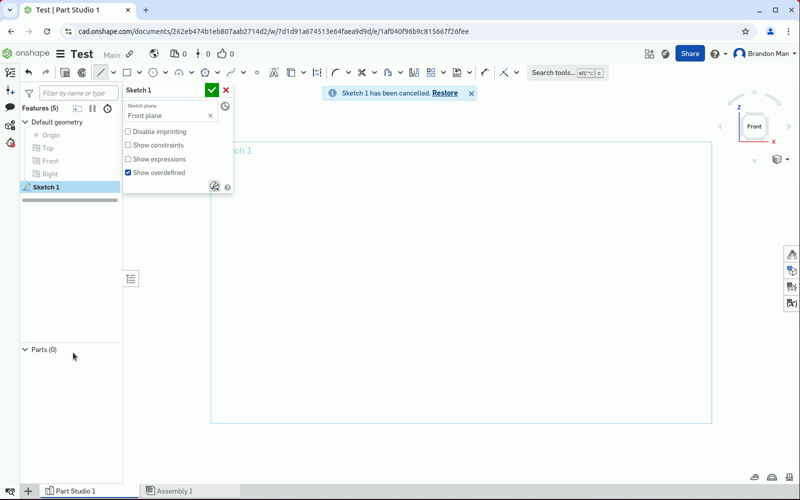
mouse_move(540, 292)
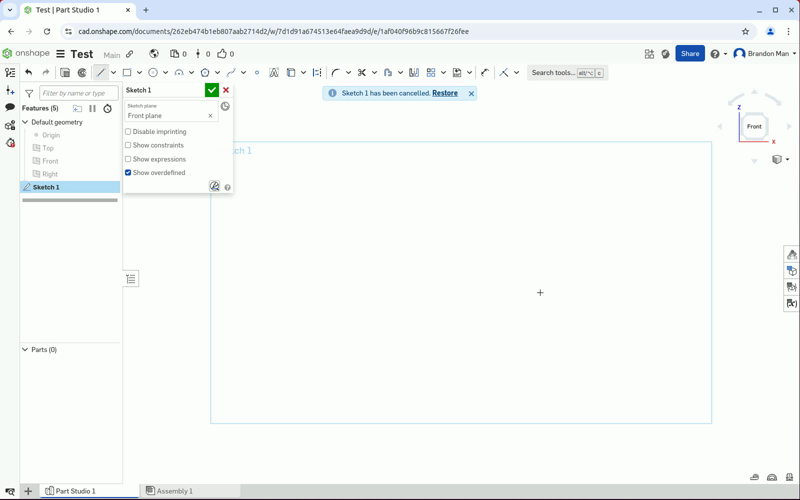
click(540, 292)
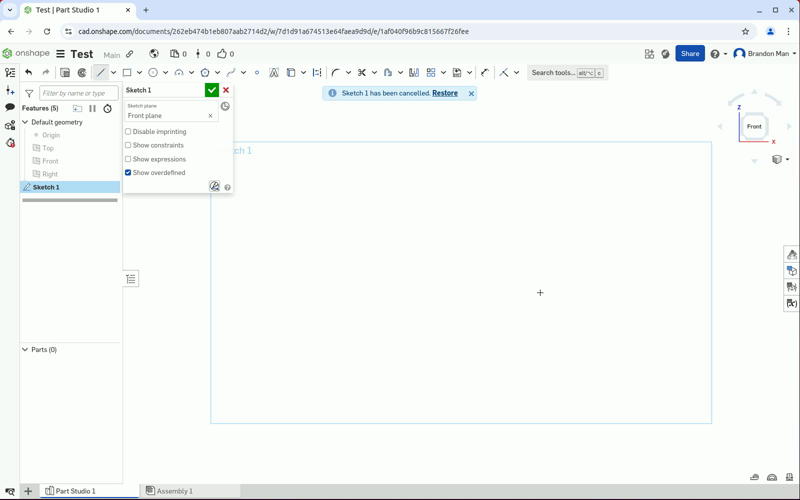
key_up(shift)
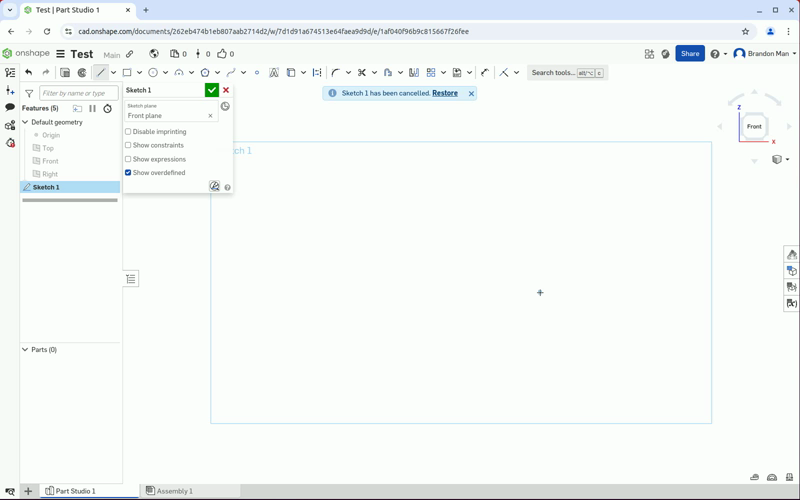
key_down(shift)
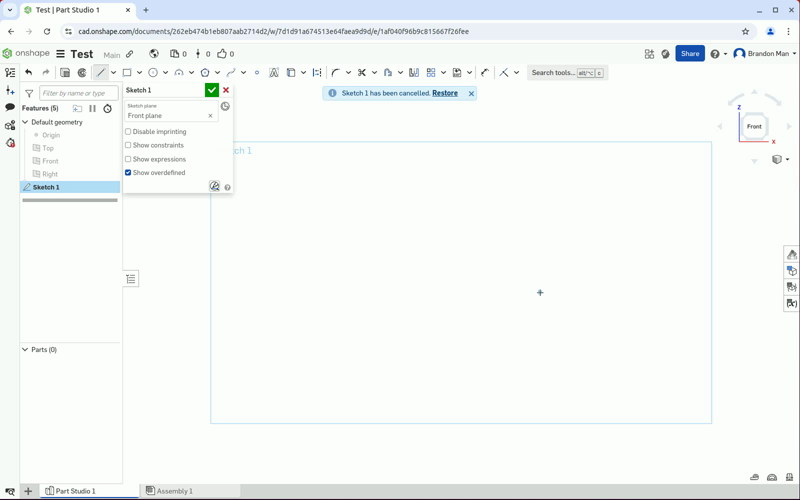
mouse_move(570, 292)
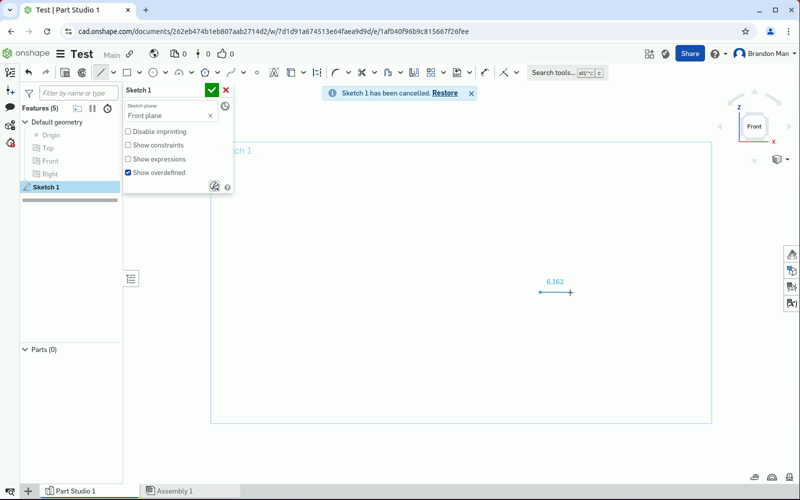
mouse_move(544, 292)
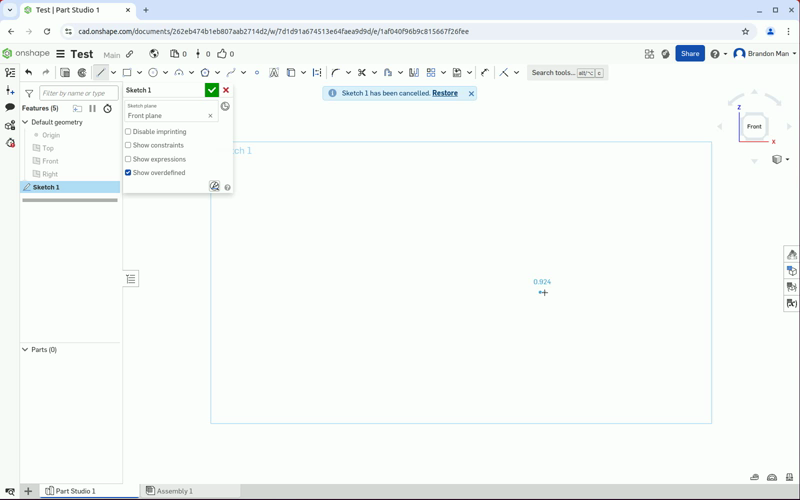
scroll(6)
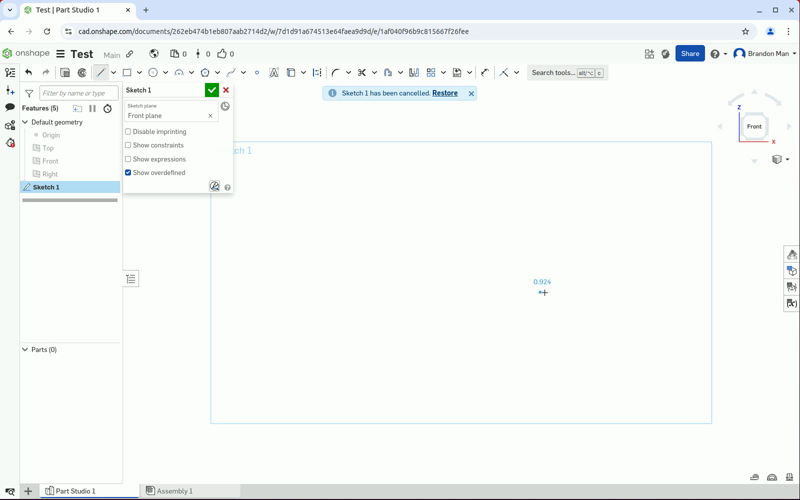
scroll(6)
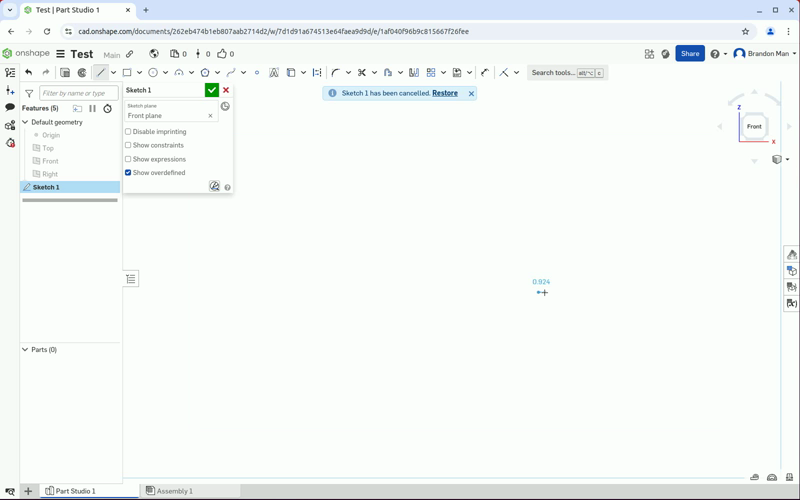
scroll(6)
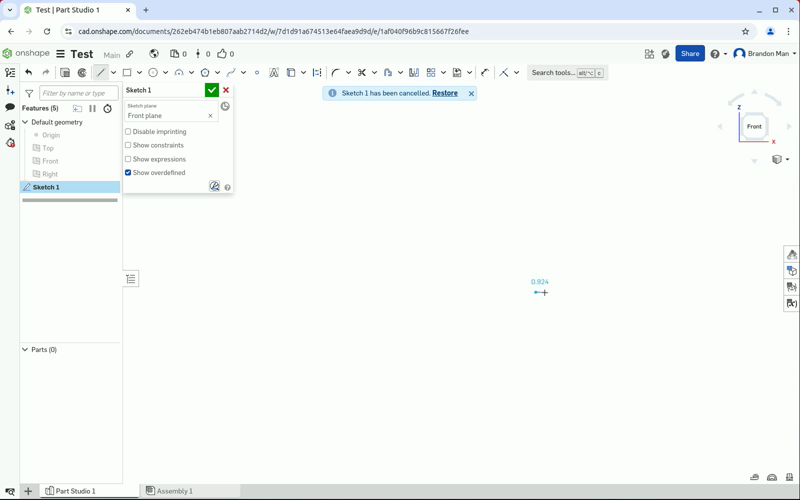
scroll(6)
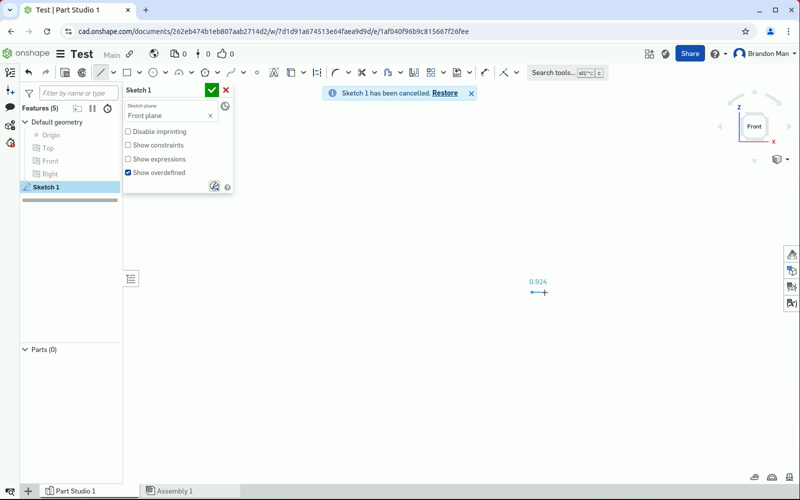
scroll(6)
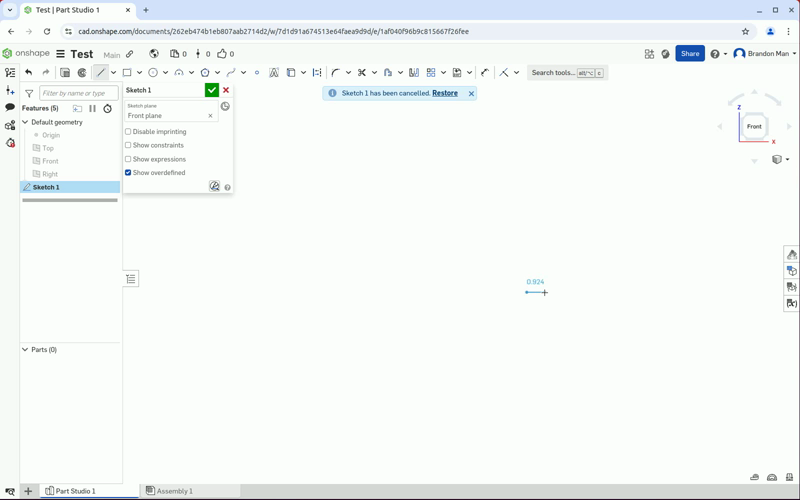
scroll(6)
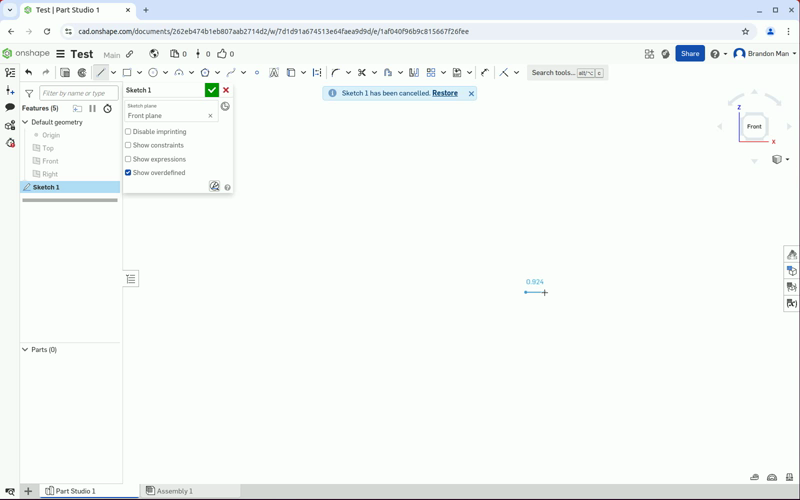
scroll(6)
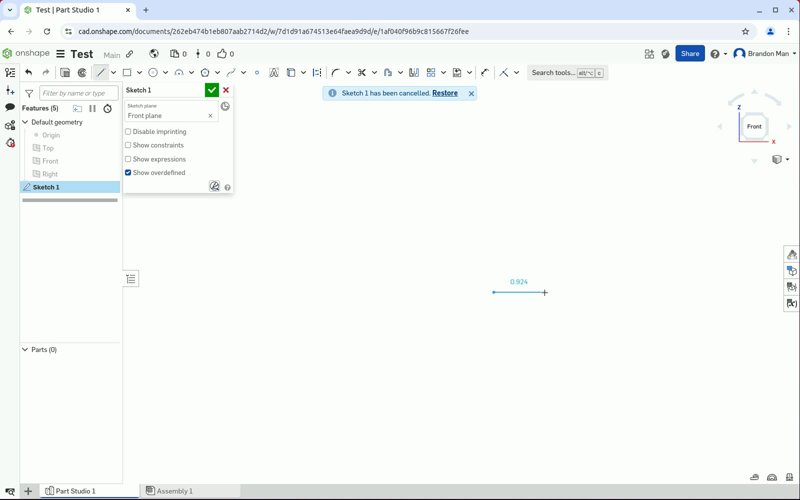
click(544, 292)
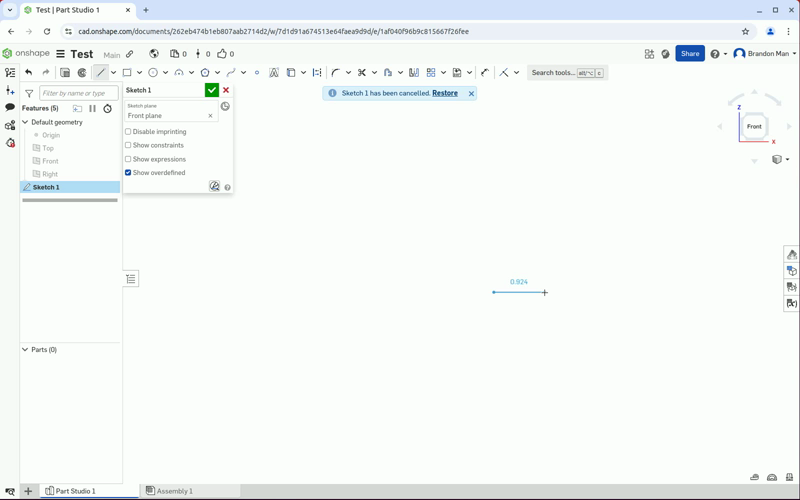
scroll(-6)
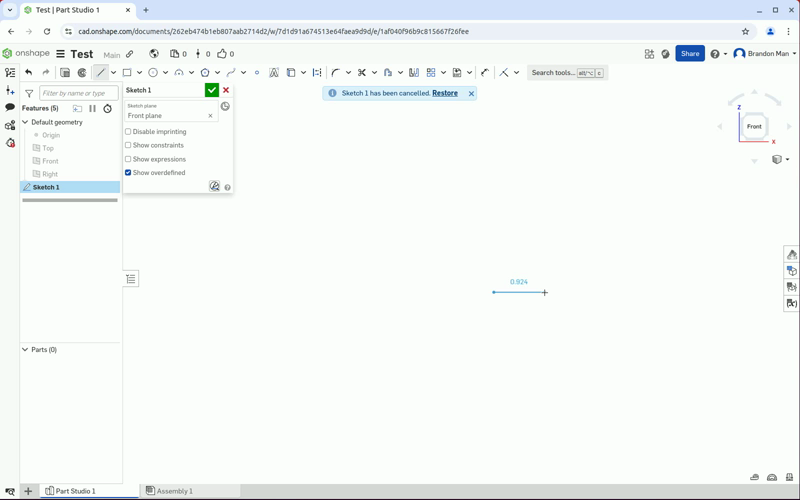
scroll(-6)
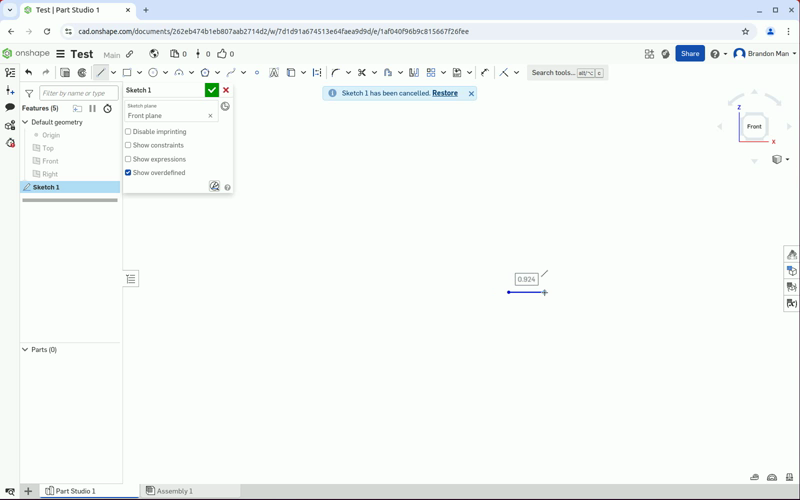
scroll(-6)
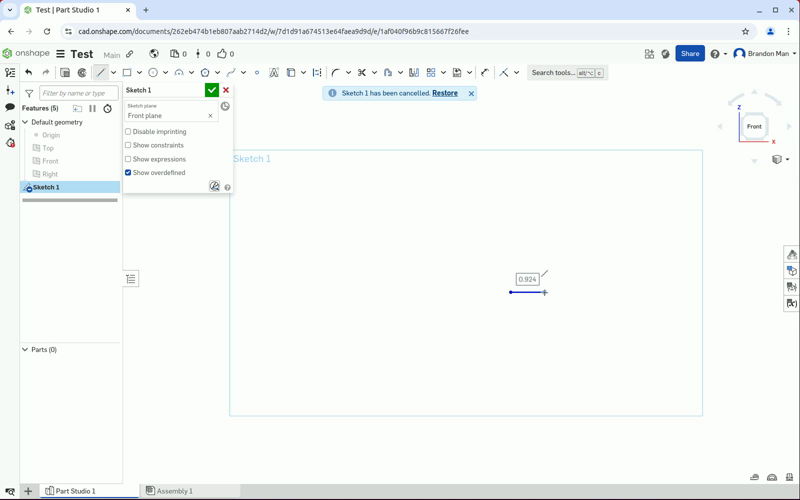
scroll(-6)
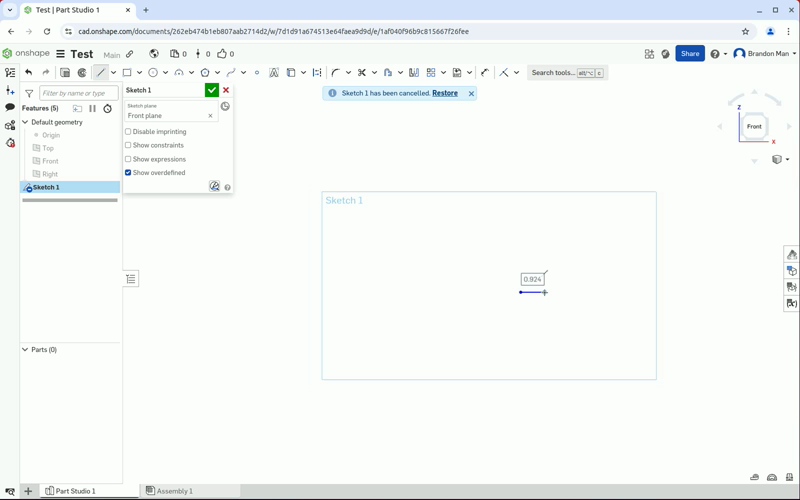
scroll(-6)
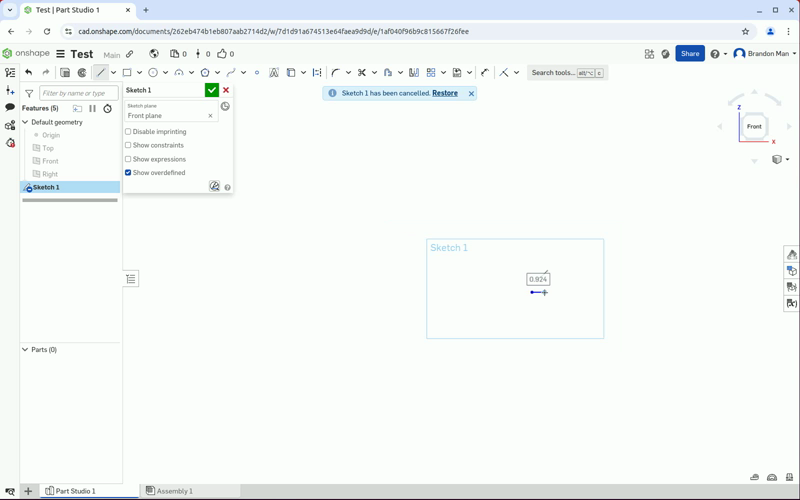
scroll(-6)
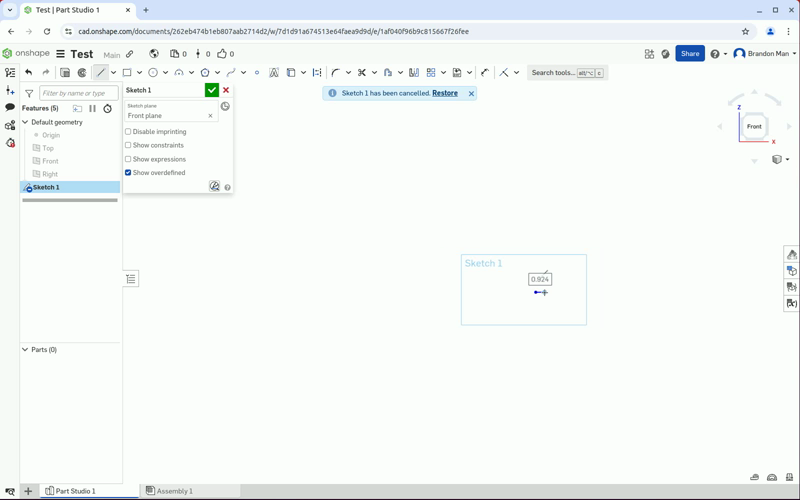
scroll(-6)
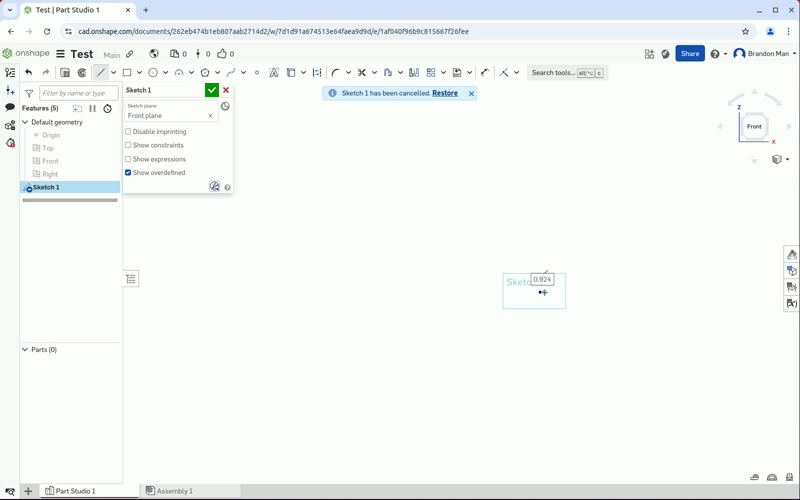
key_up(shift)
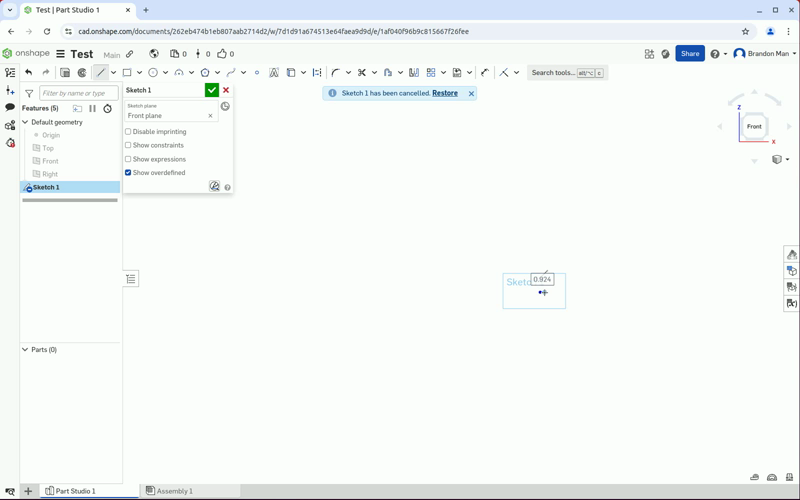
key_down(shift)
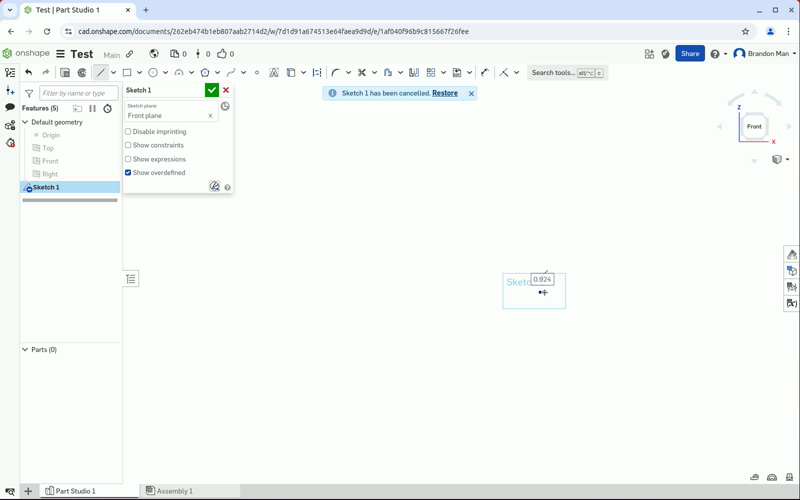
mouse_move(574, 292)
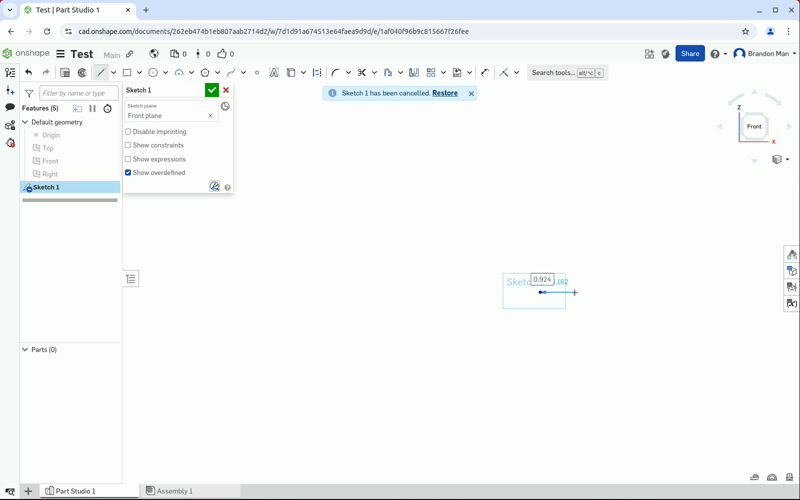
mouse_move(544, 289)
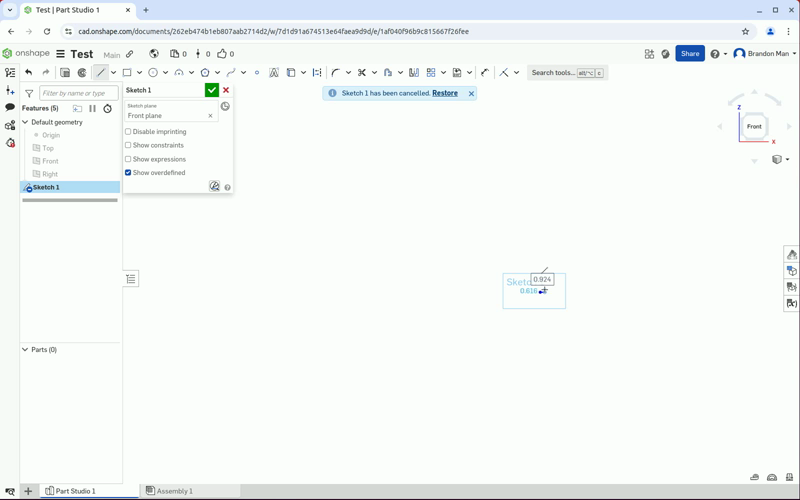
scroll(6)
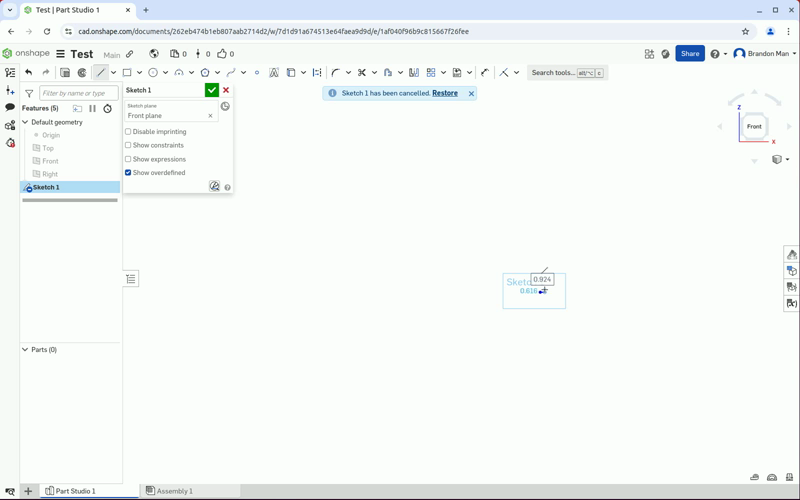
scroll(6)
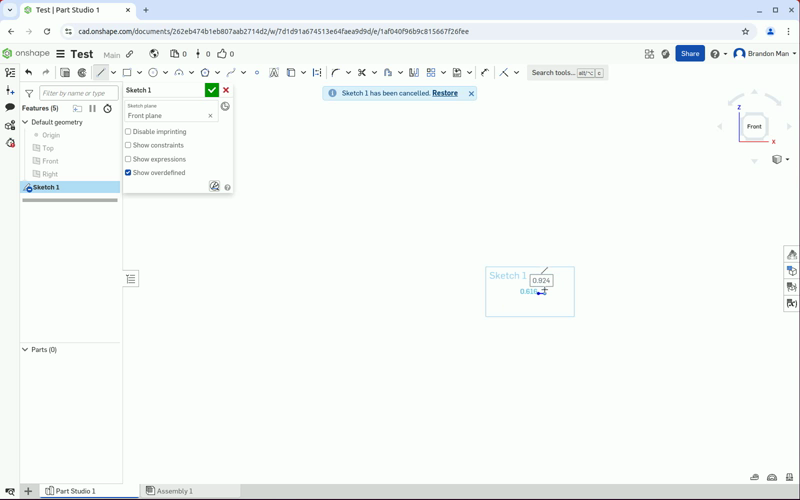
scroll(6)
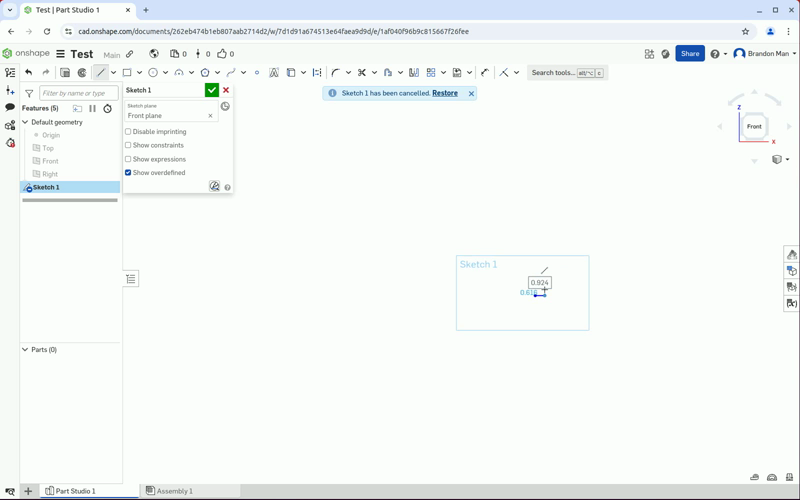
scroll(6)
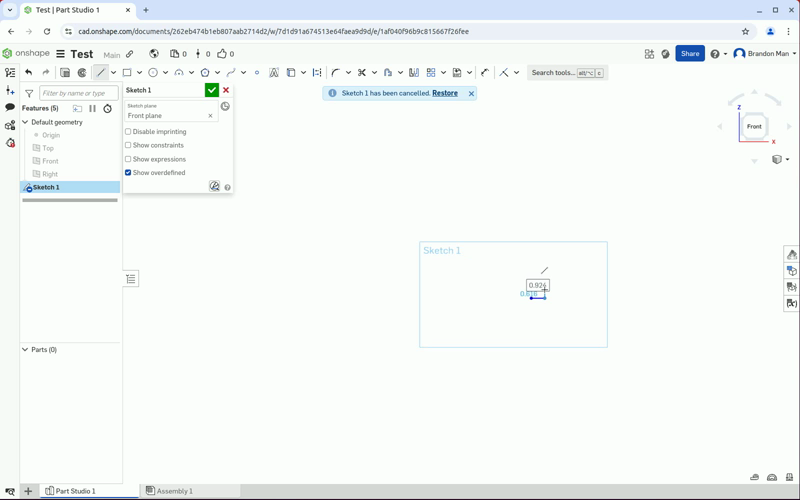
scroll(6)
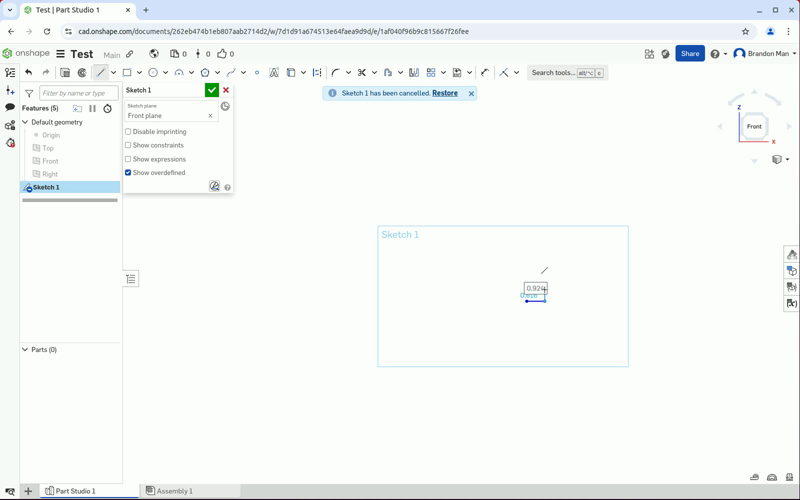
scroll(6)
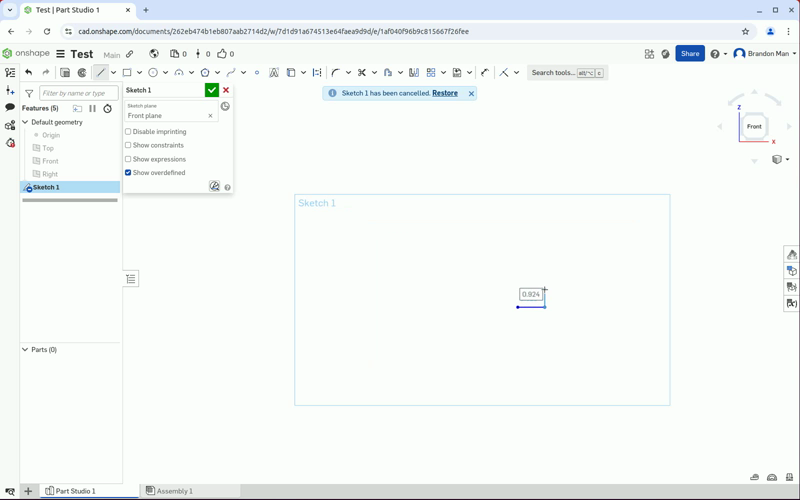
scroll(6)
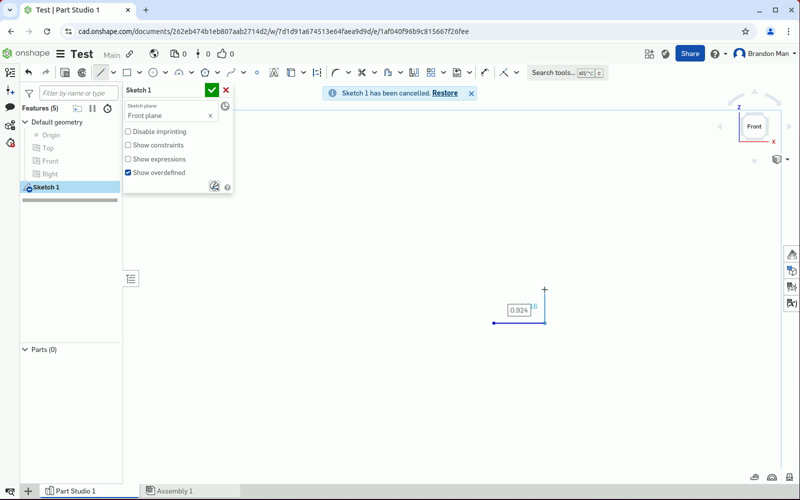
click(544, 289)
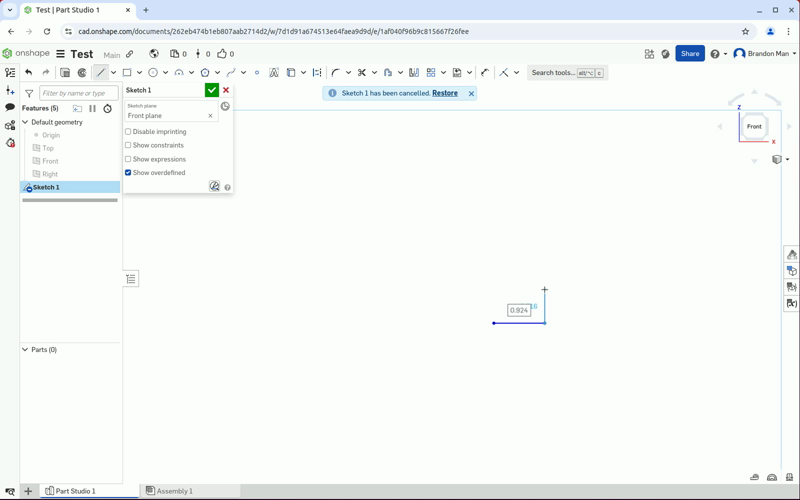
scroll(-6)
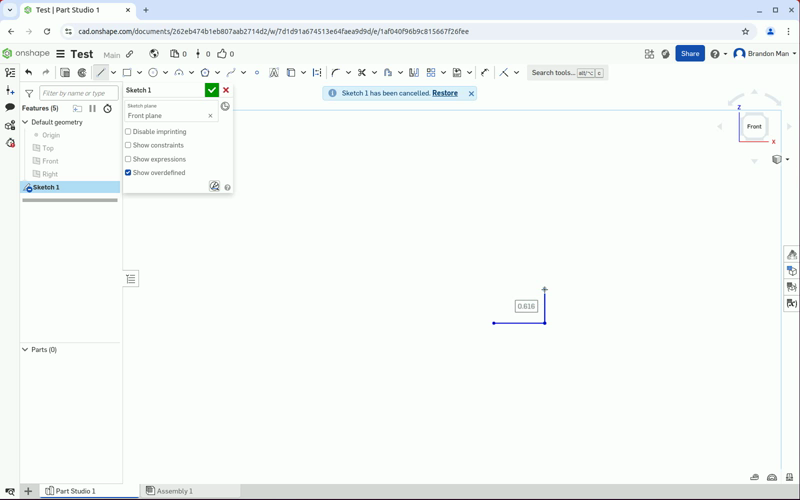
scroll(-6)
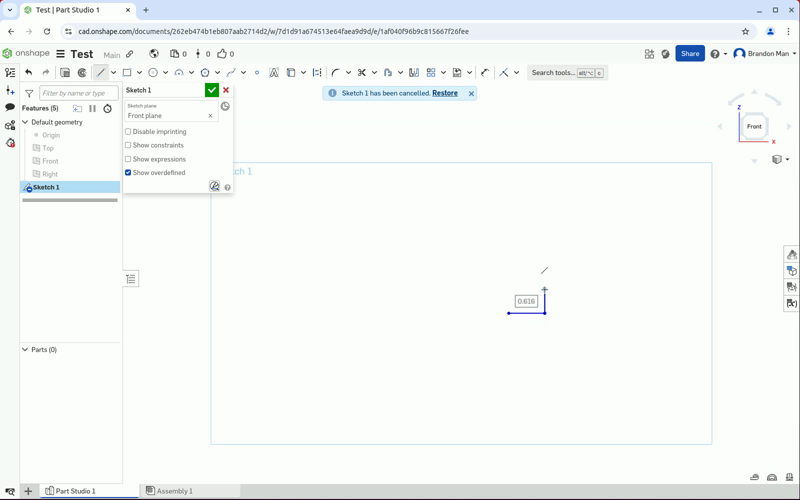
scroll(-6)
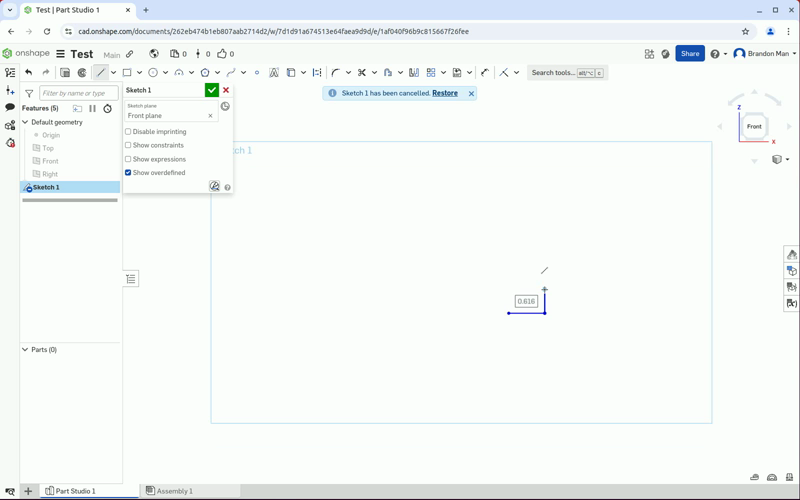
scroll(-6)
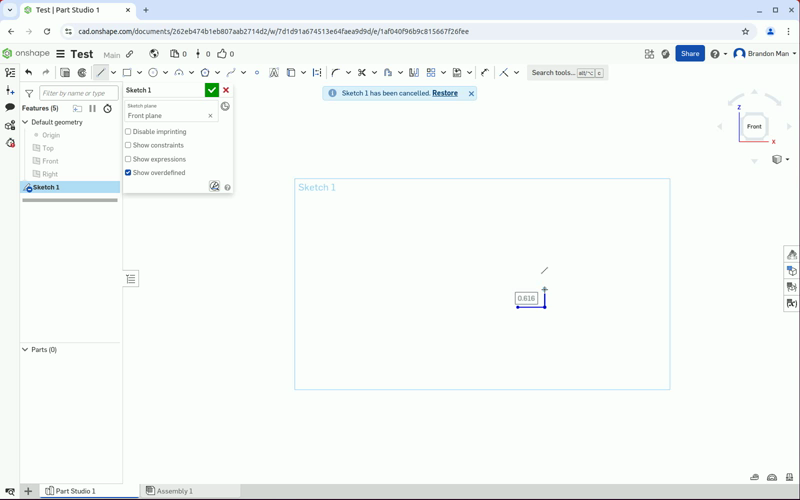
scroll(-6)
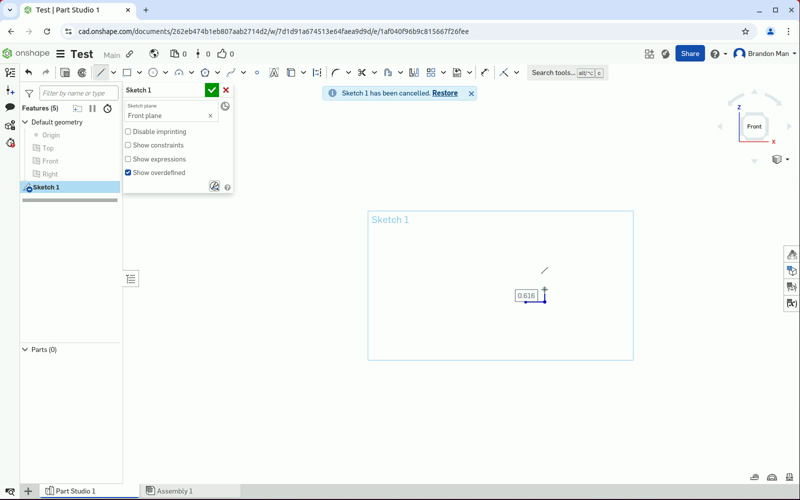
scroll(-6)
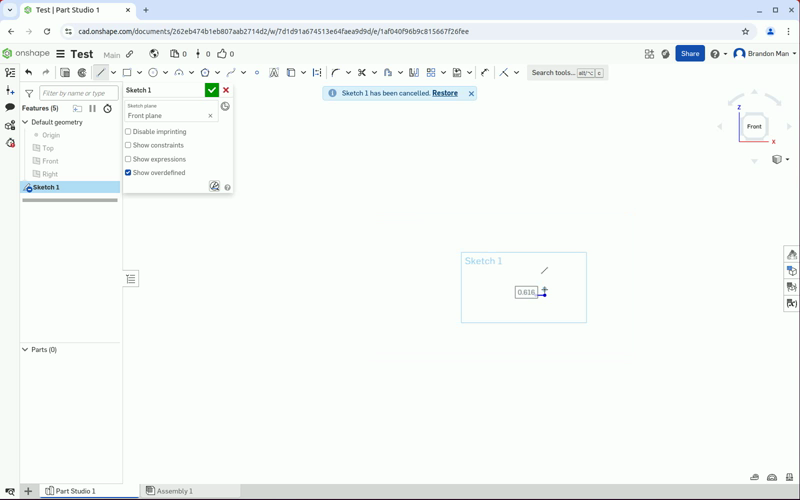
scroll(-6)
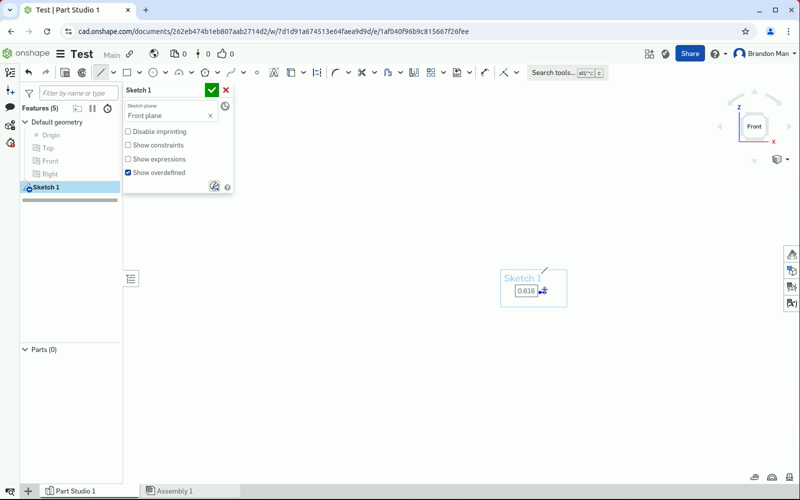
key_up(shift)
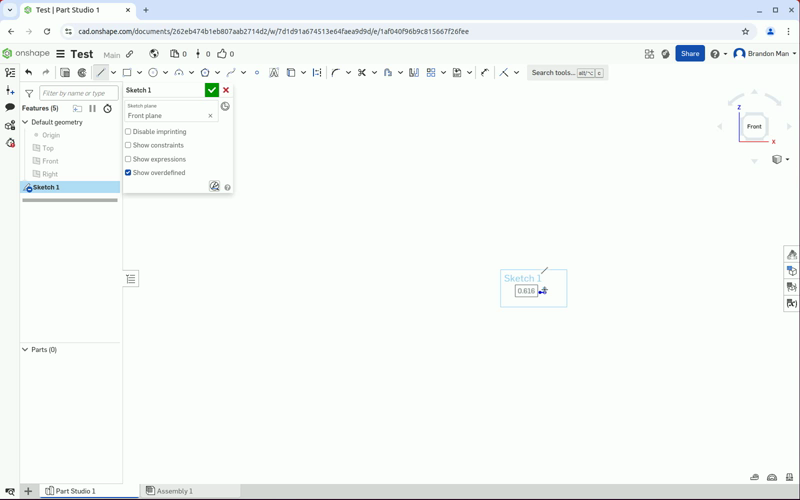
key(esc)
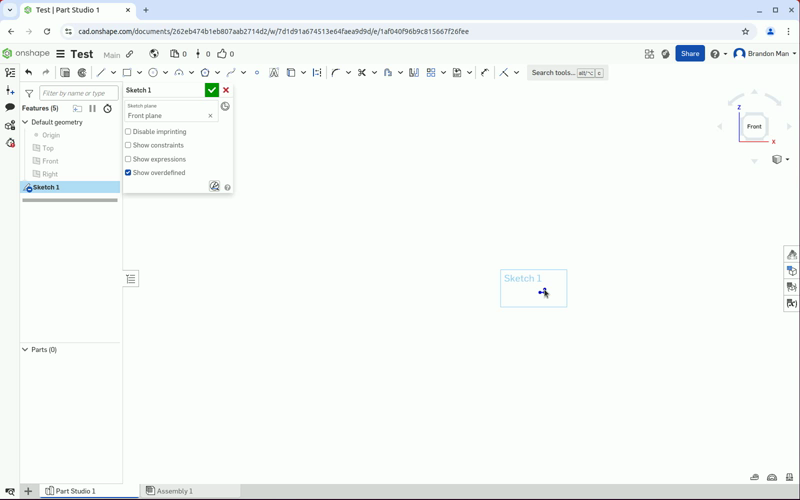
key(a)
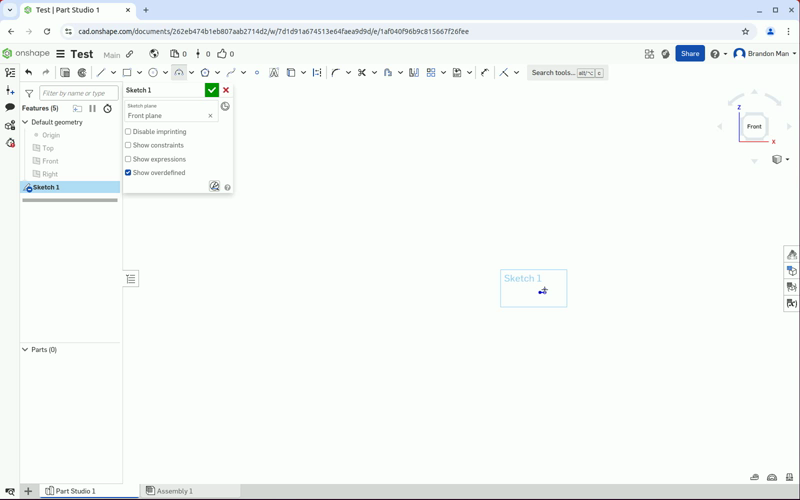
mouse_move(544, 289)
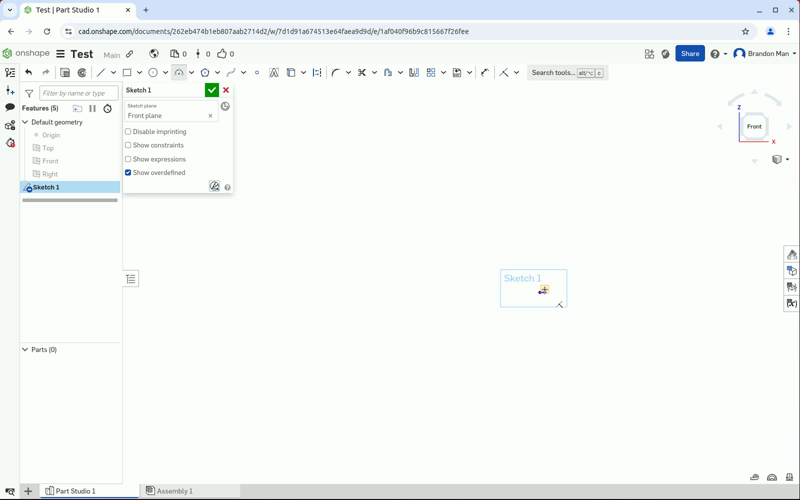
scroll(6)
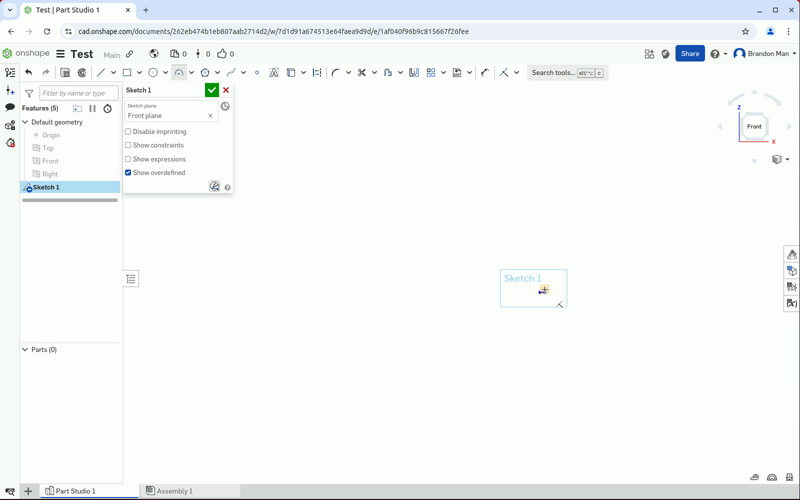
scroll(6)
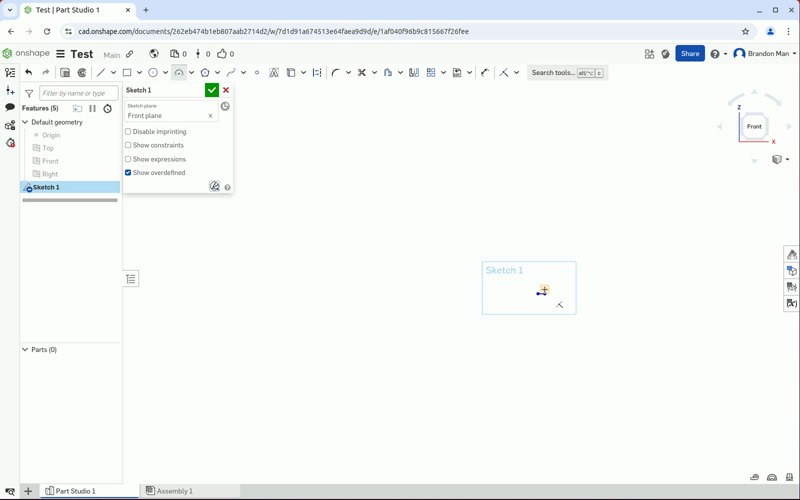
scroll(6)
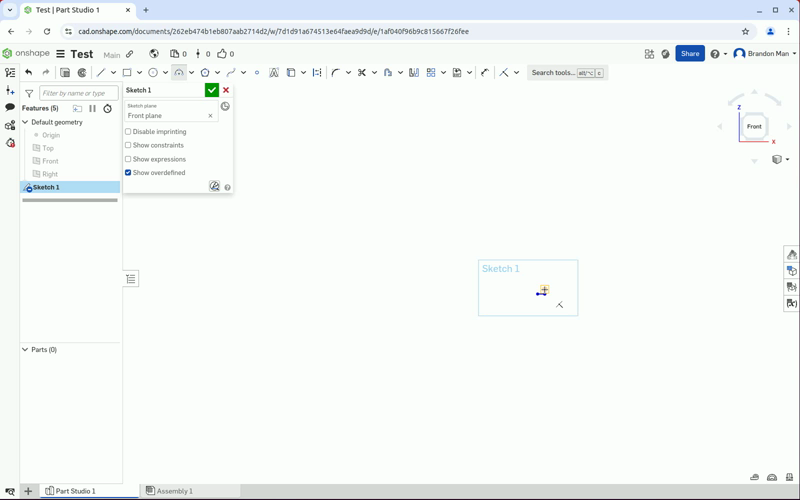
scroll(6)
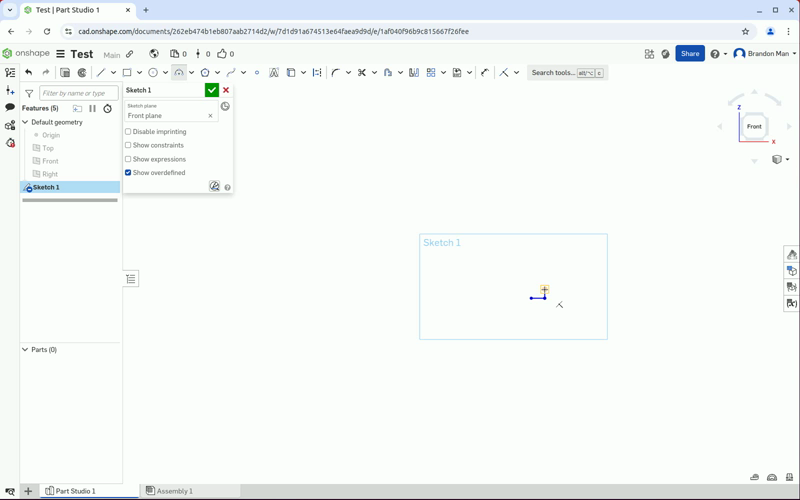
scroll(6)
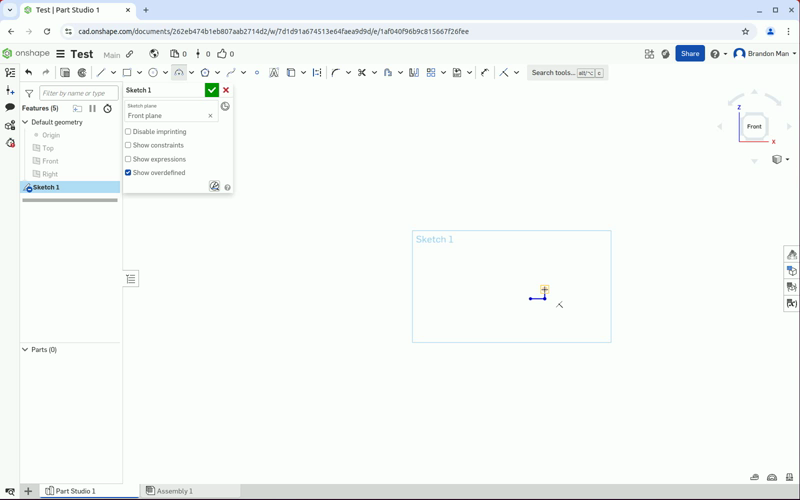
scroll(6)
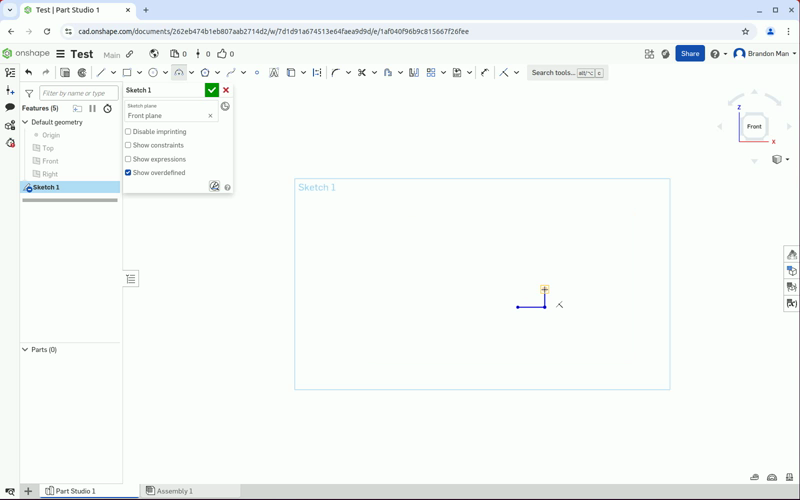
scroll(6)
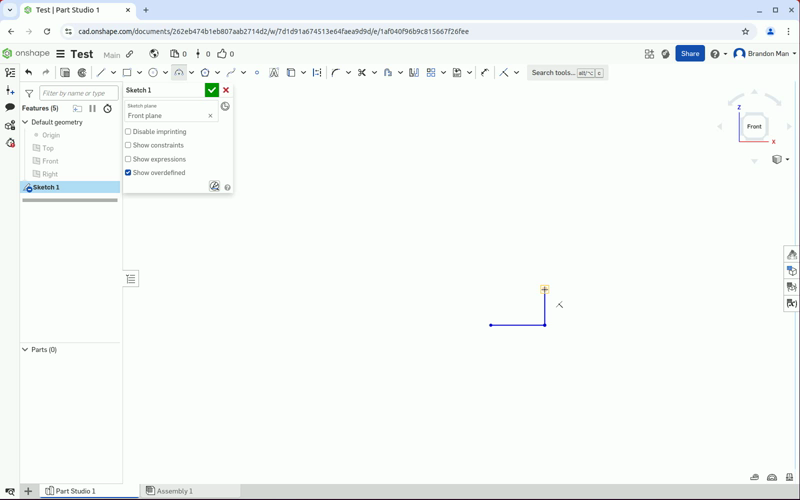
click(544, 289)
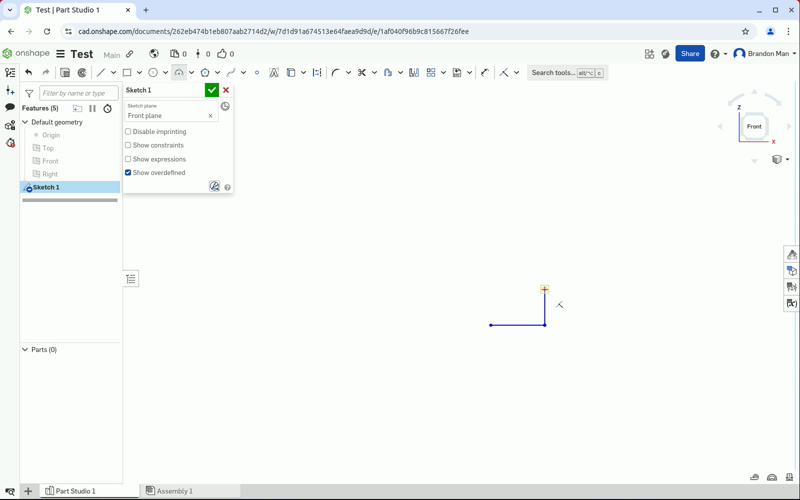
scroll(-6)
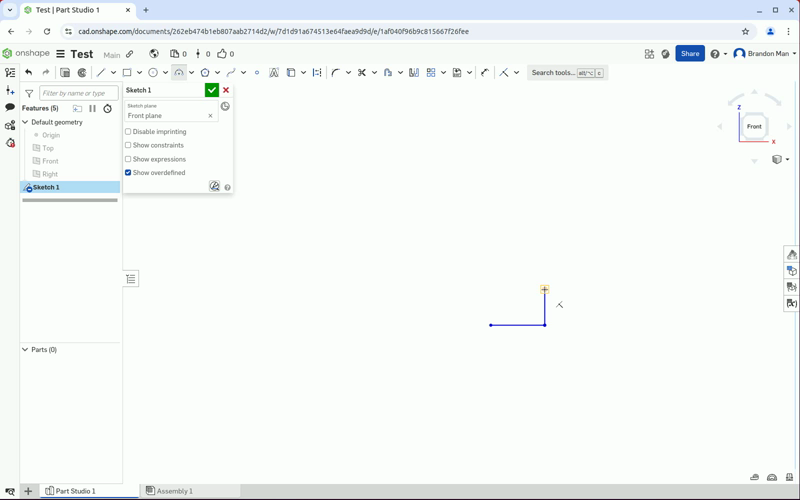
scroll(-6)
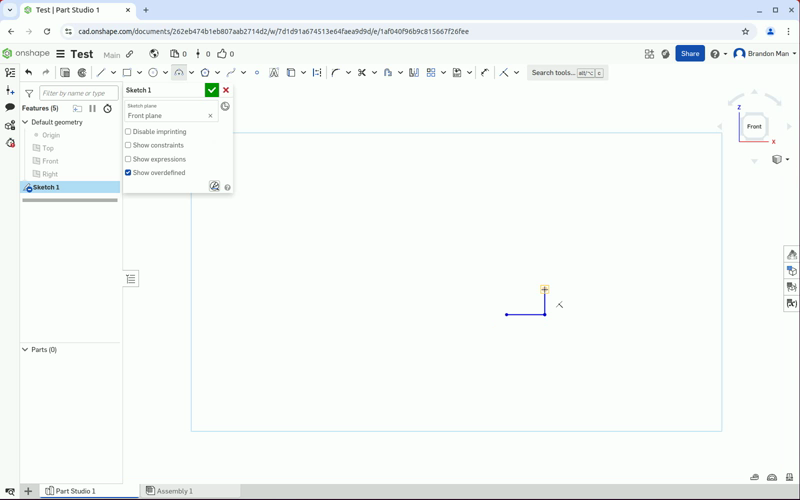
scroll(-6)
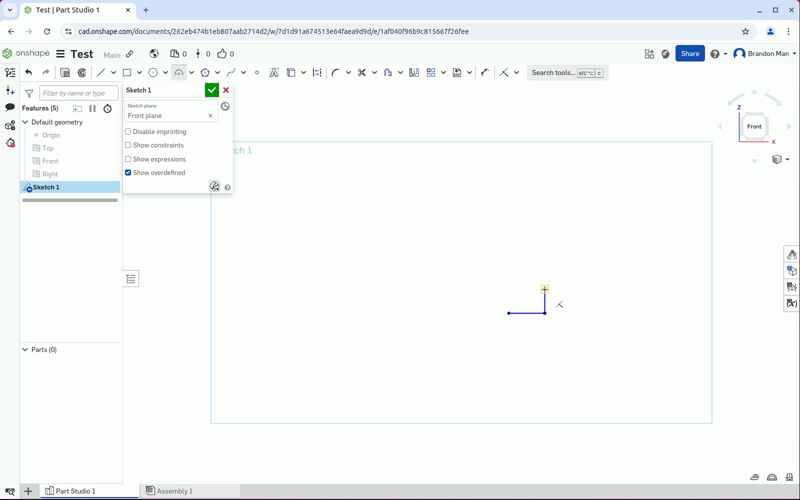
scroll(-6)
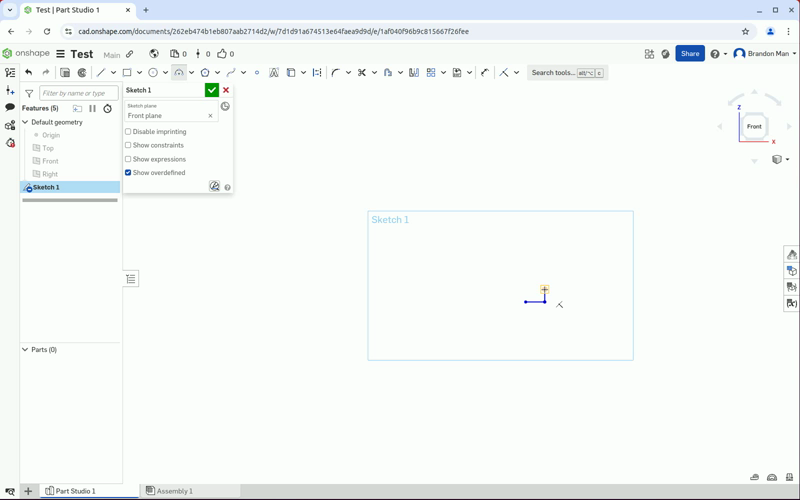
scroll(-6)
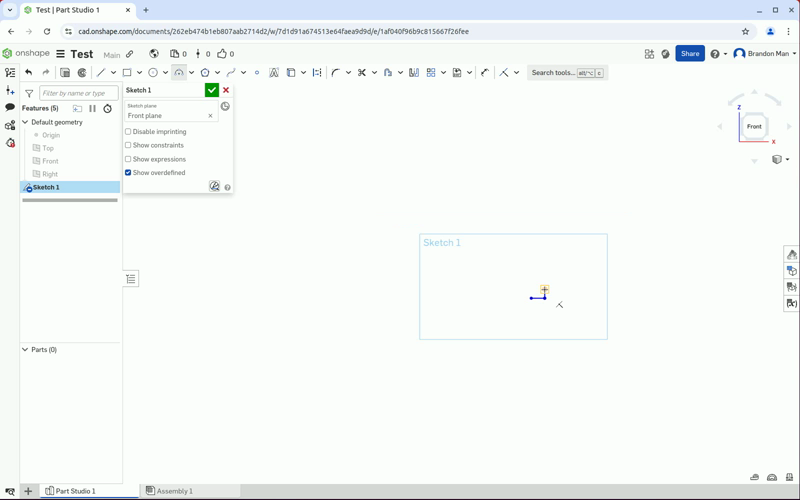
scroll(-6)
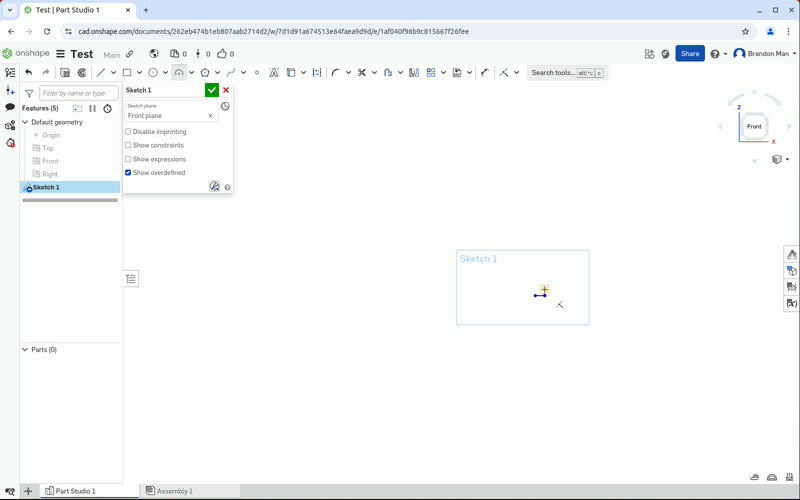
scroll(-6)
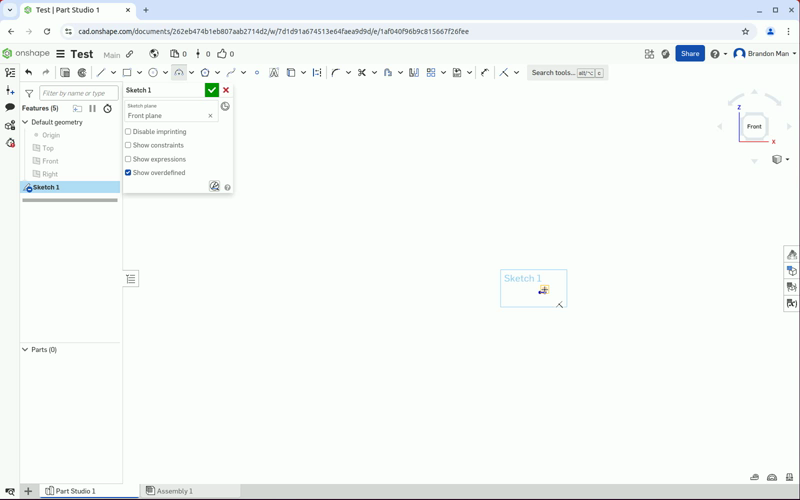
key_down(shift)
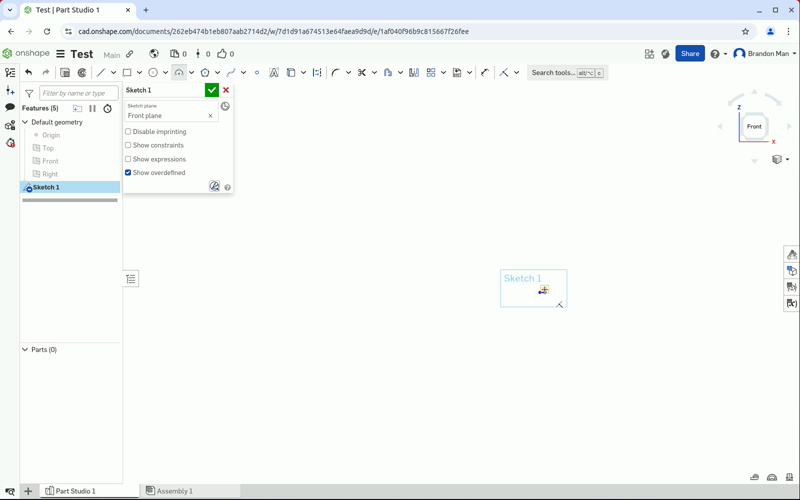
mouse_move(573, 300)
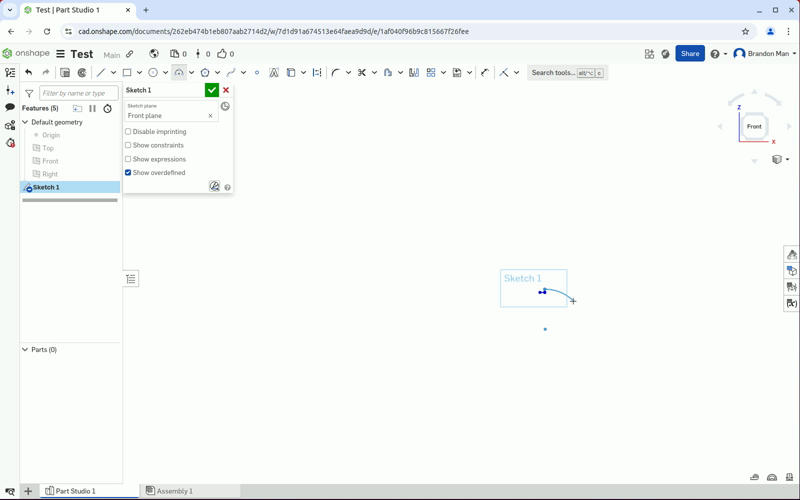
click(573, 300)
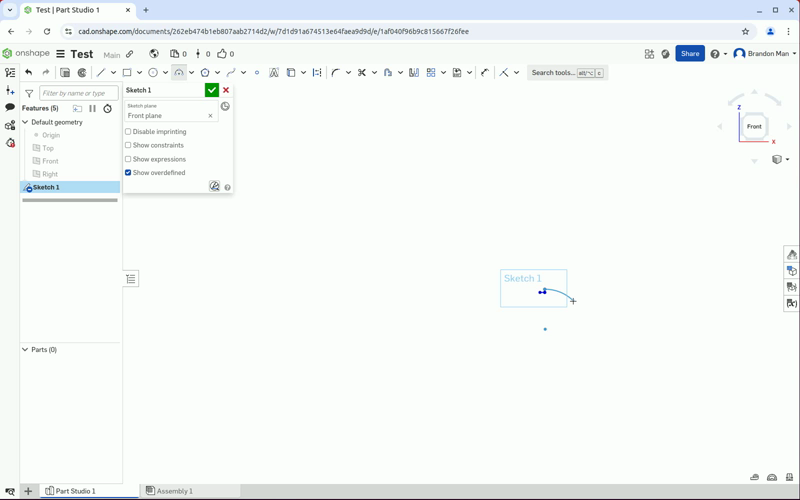
mouse_move(556, 301)
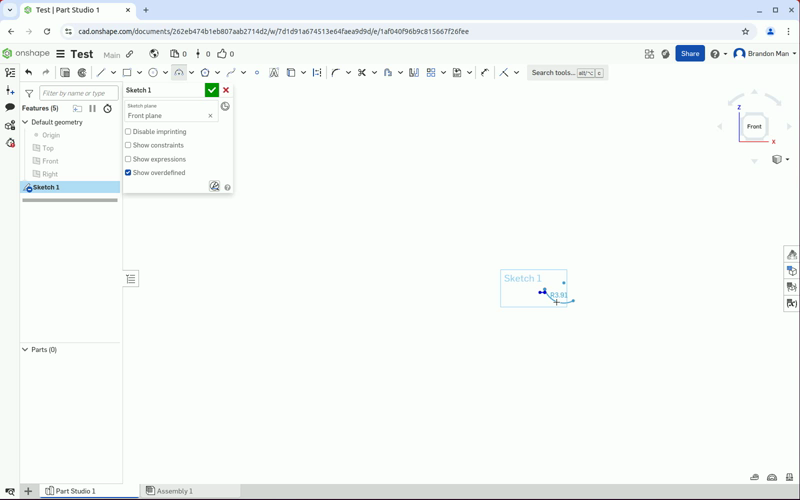
click(556, 301)
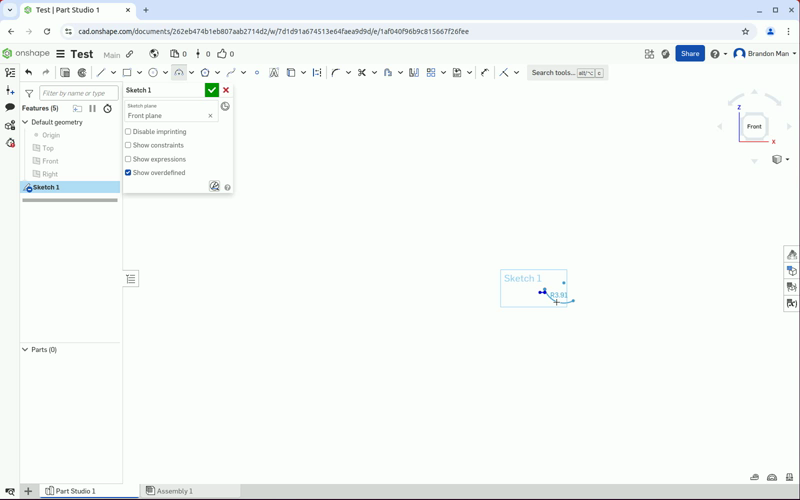
key_up(shift)
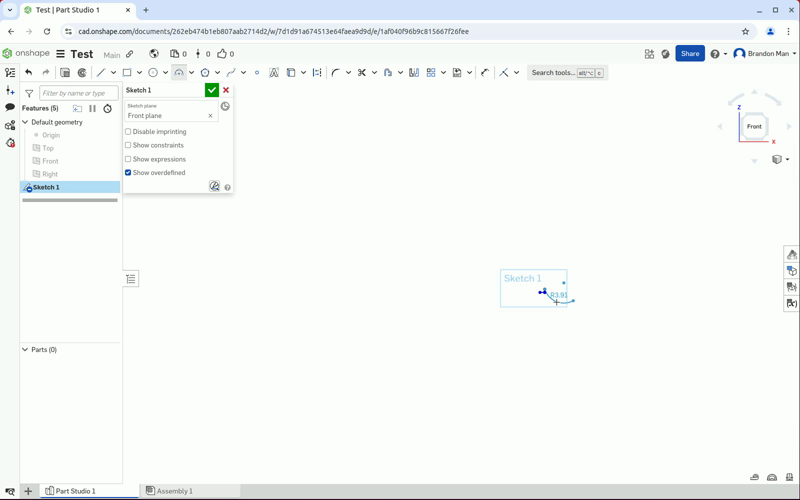
key(esc)
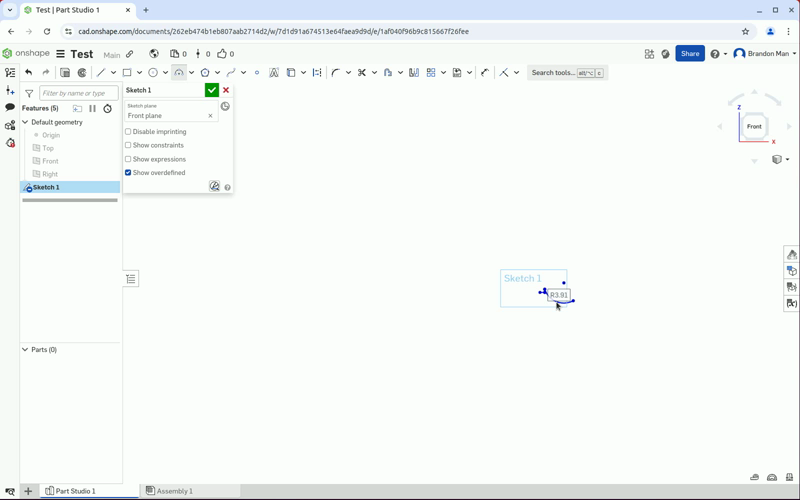
key(l)
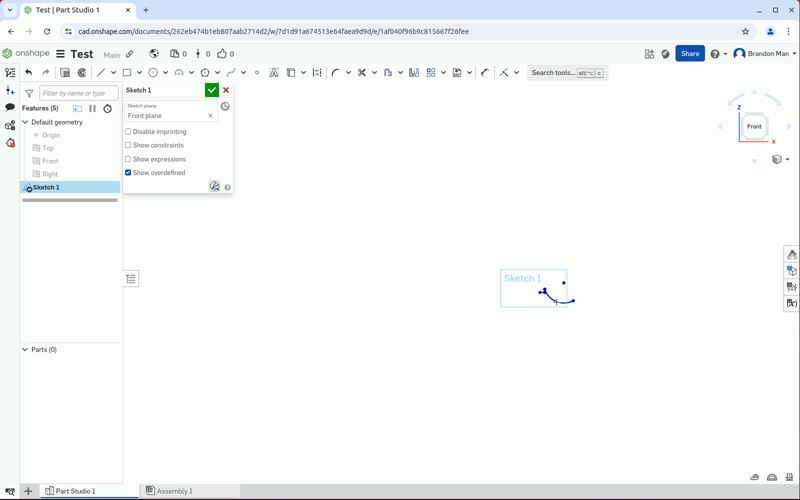
mouse_move(573, 300)
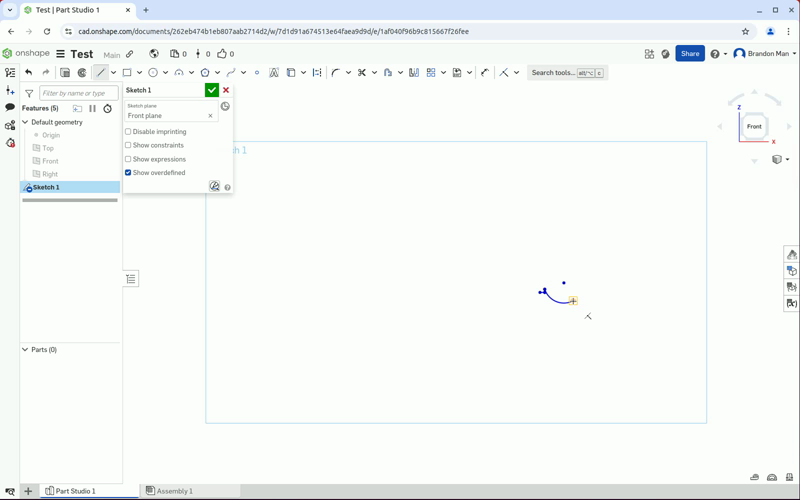
click(573, 300)
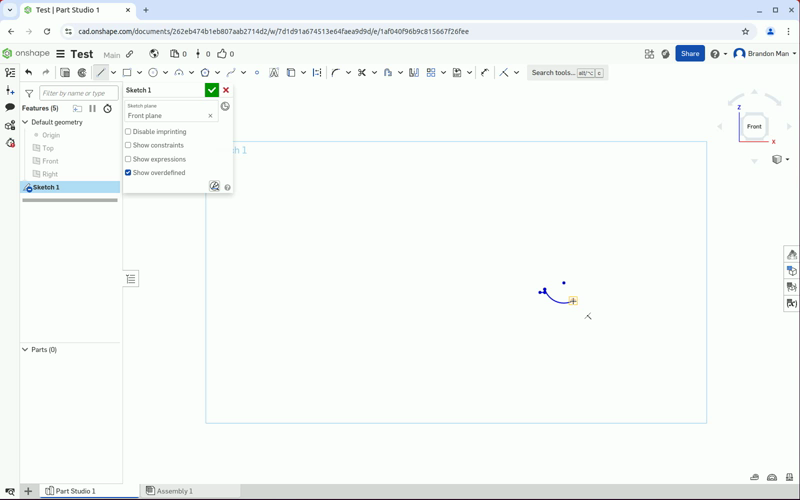
key_down(shift)
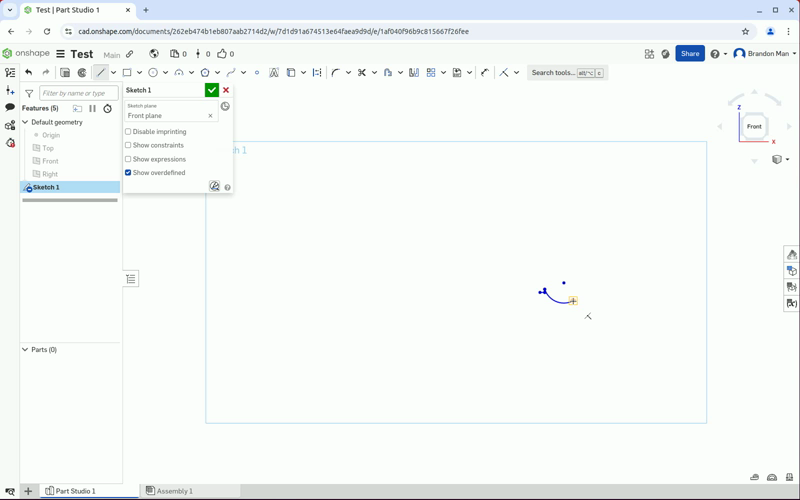
mouse_move(589, 300)
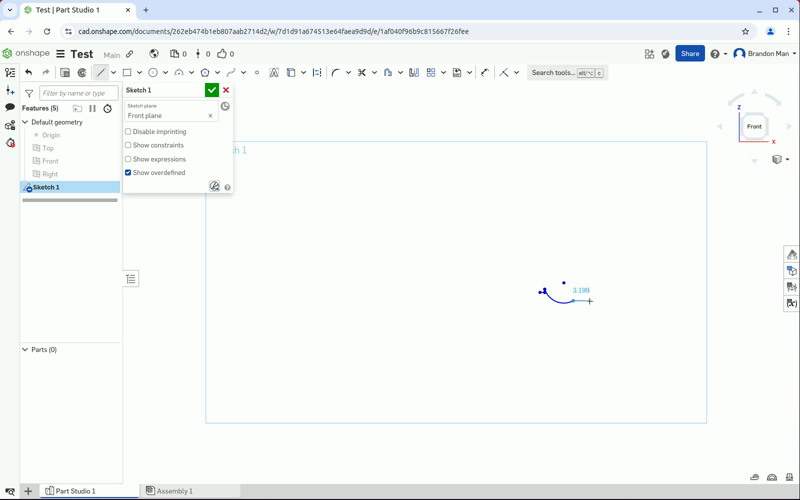
mouse_move(573, 296)
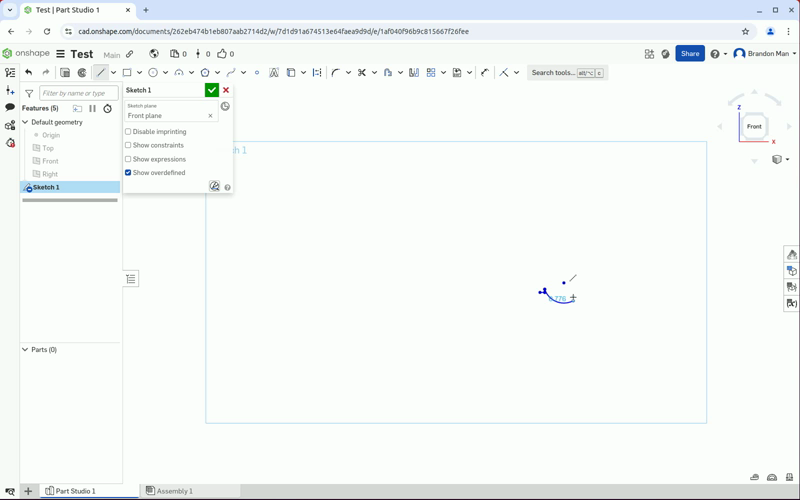
scroll(6)
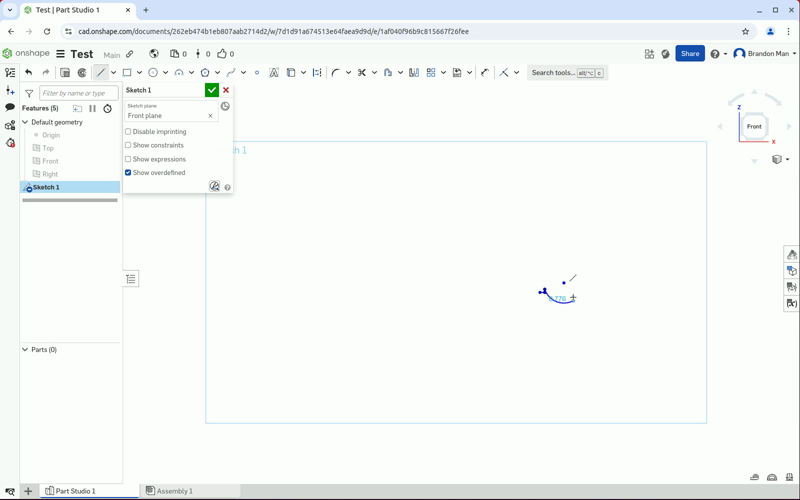
scroll(6)
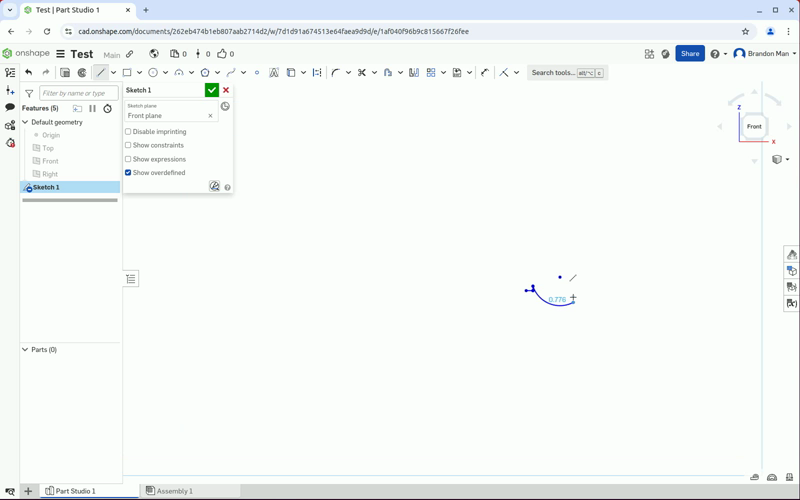
scroll(6)
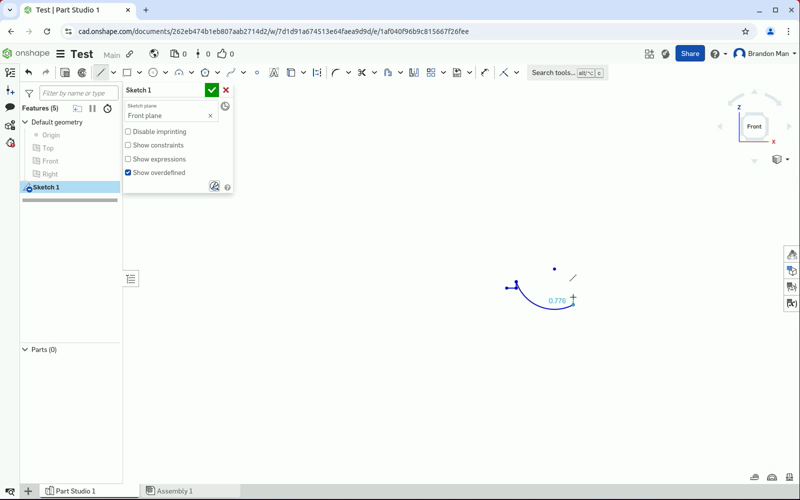
scroll(6)
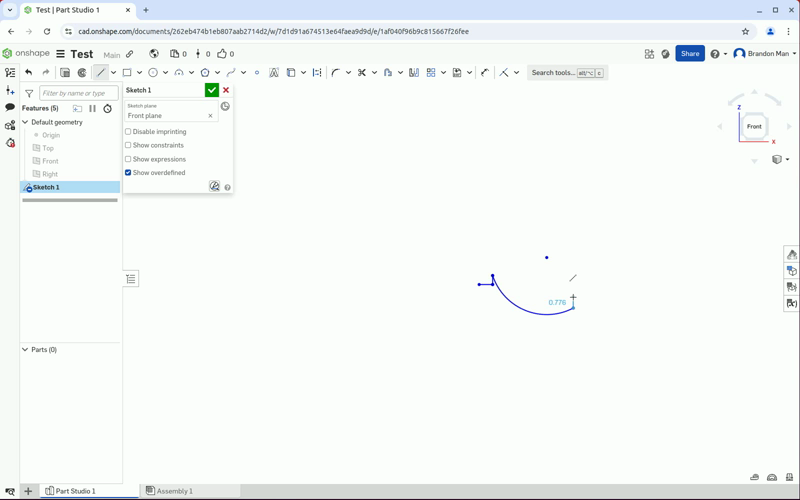
scroll(6)
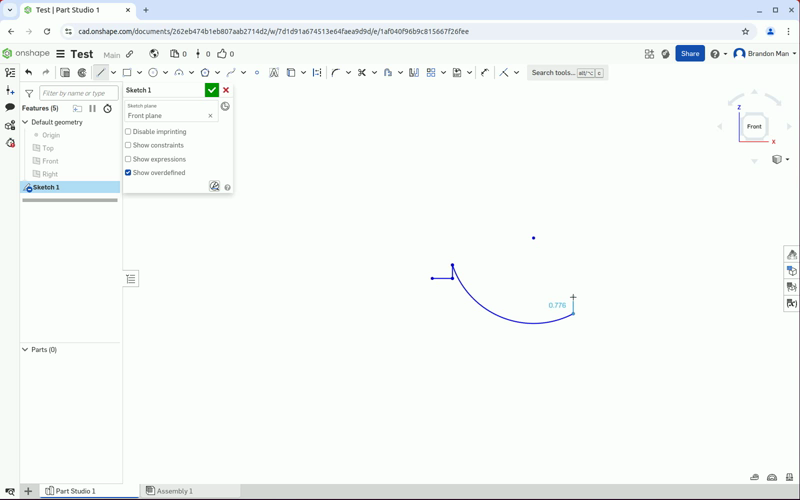
scroll(6)
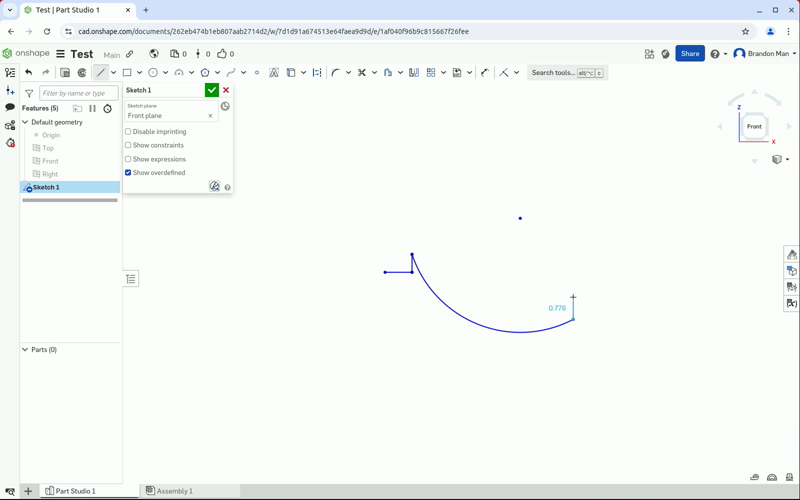
scroll(6)
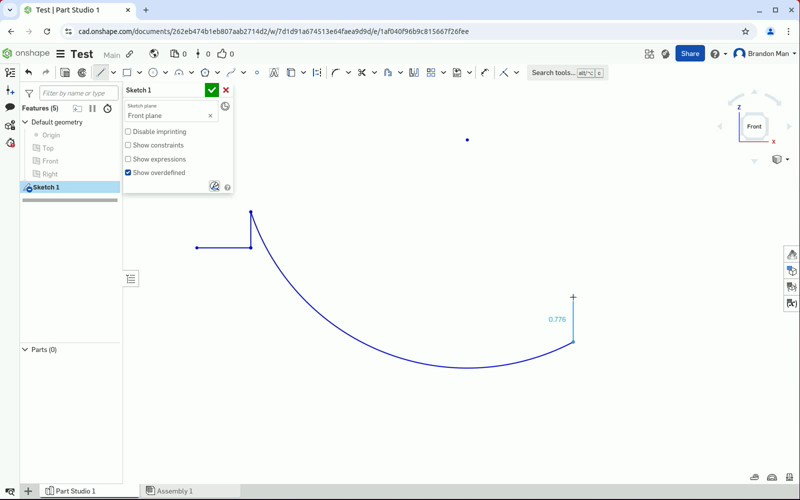
click(573, 296)
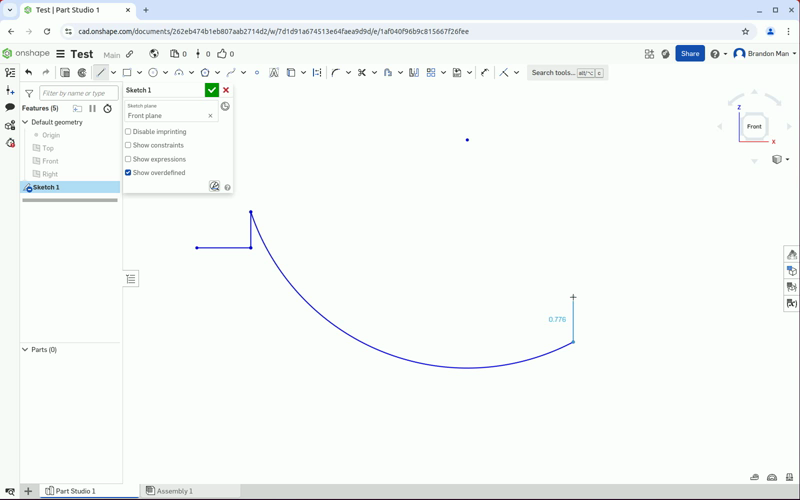
scroll(-6)
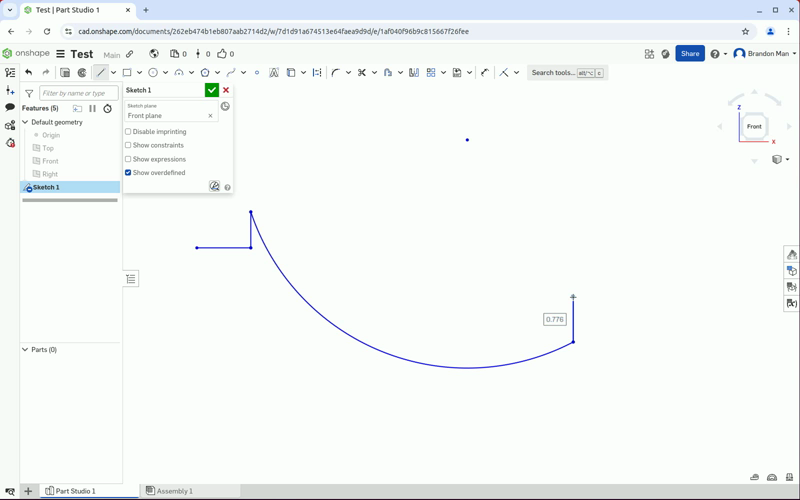
scroll(-6)
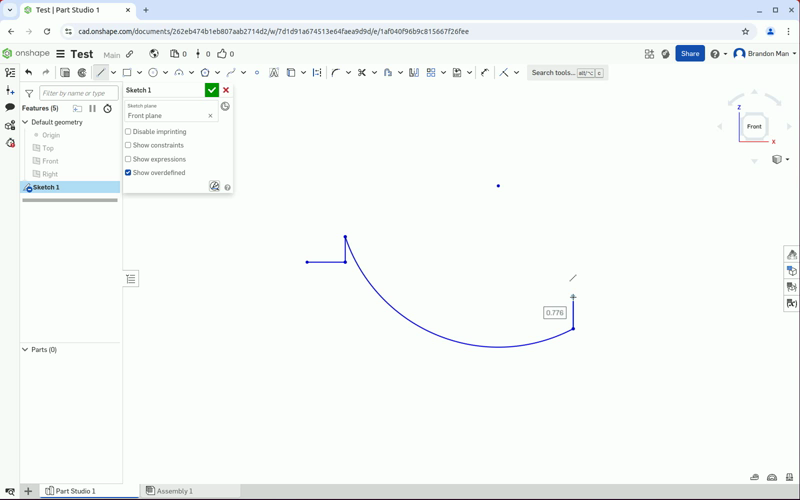
scroll(-6)
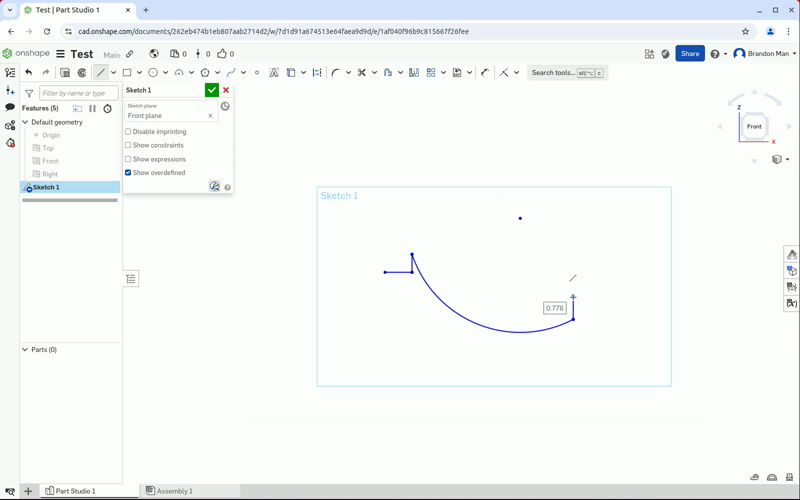
scroll(-6)
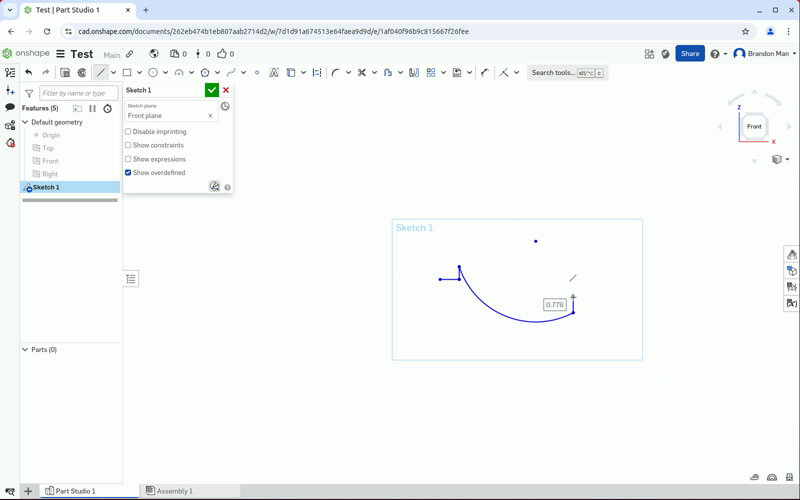
scroll(-6)
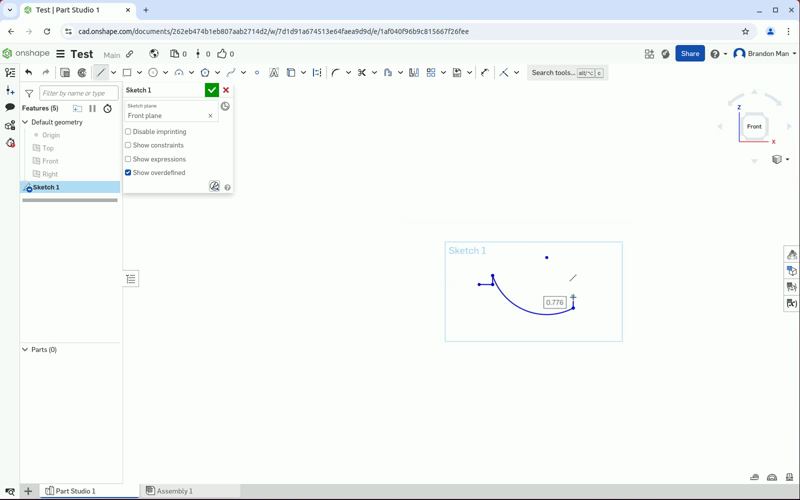
scroll(-6)
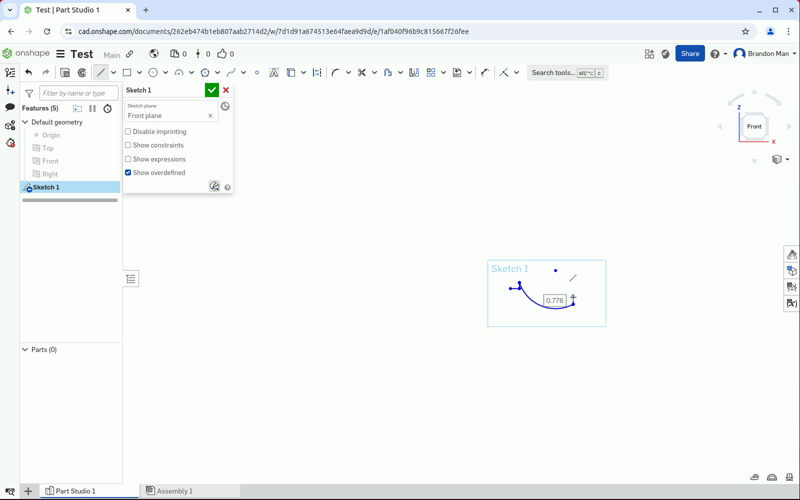
scroll(-6)
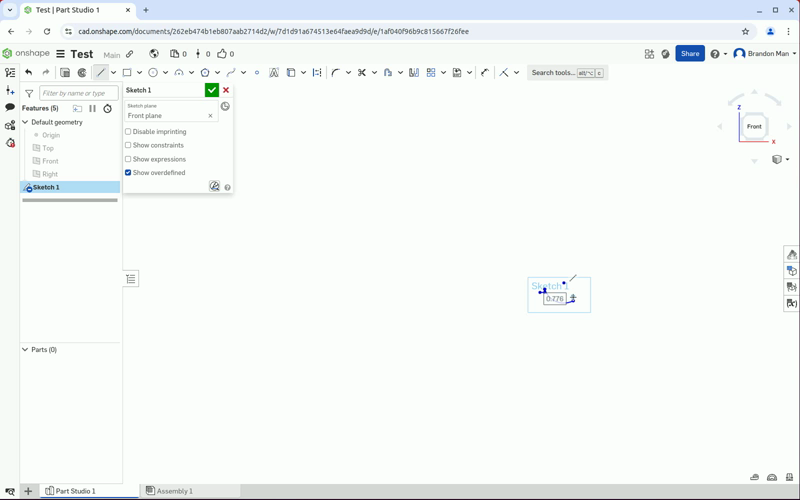
key_up(shift)
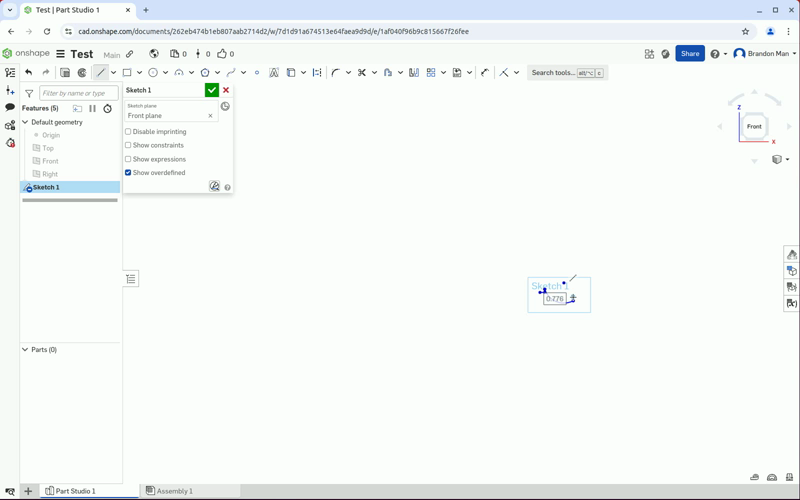
key(esc)
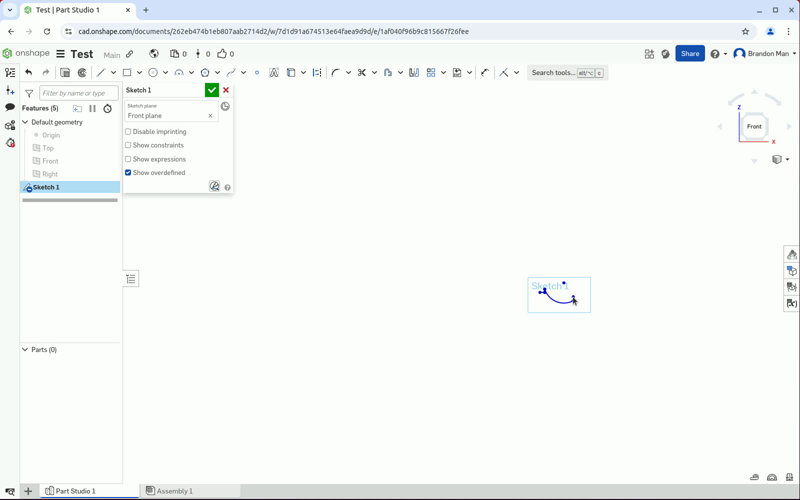
key(a)
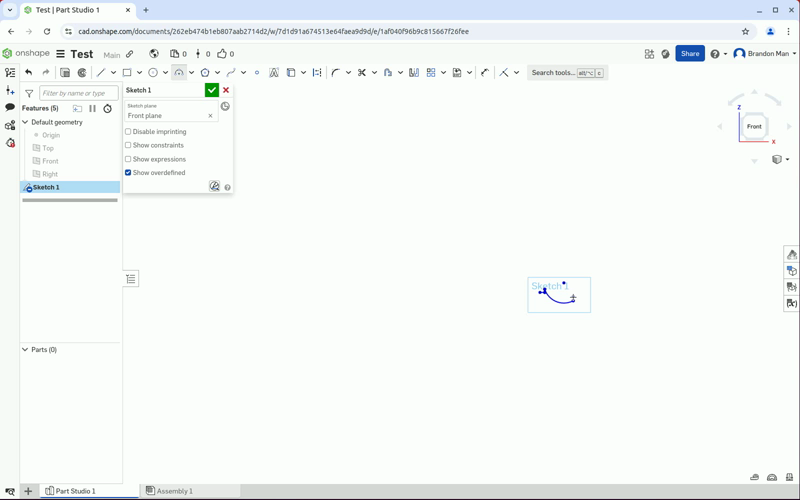
mouse_move(573, 296)
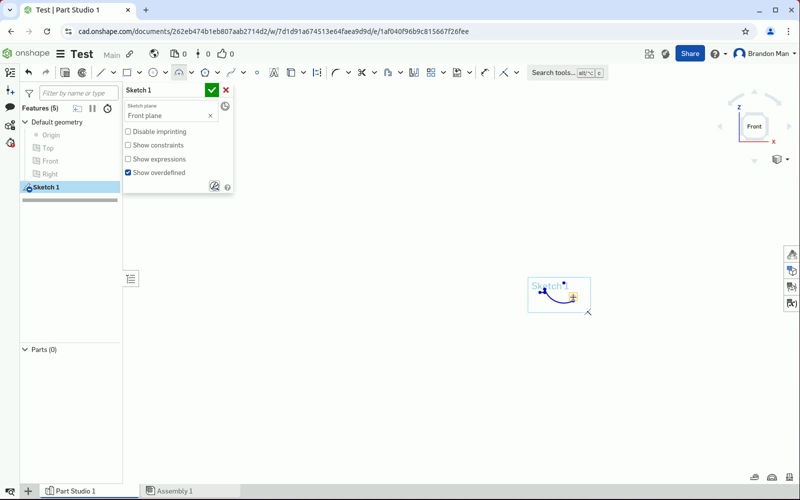
scroll(6)
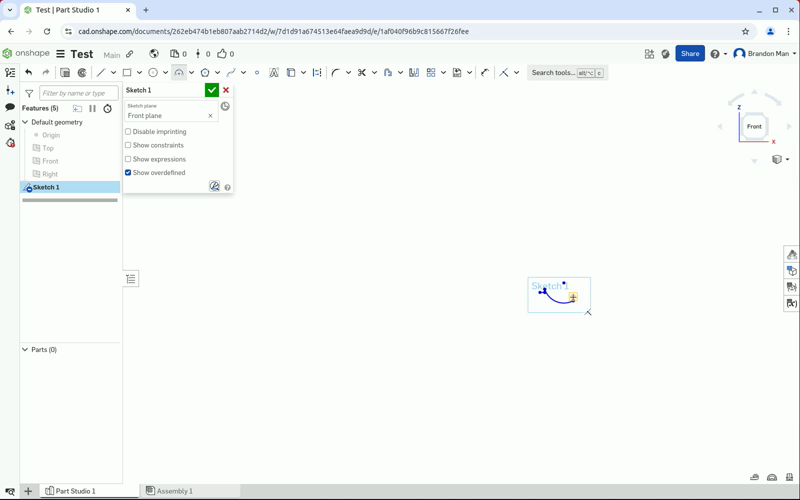
scroll(6)
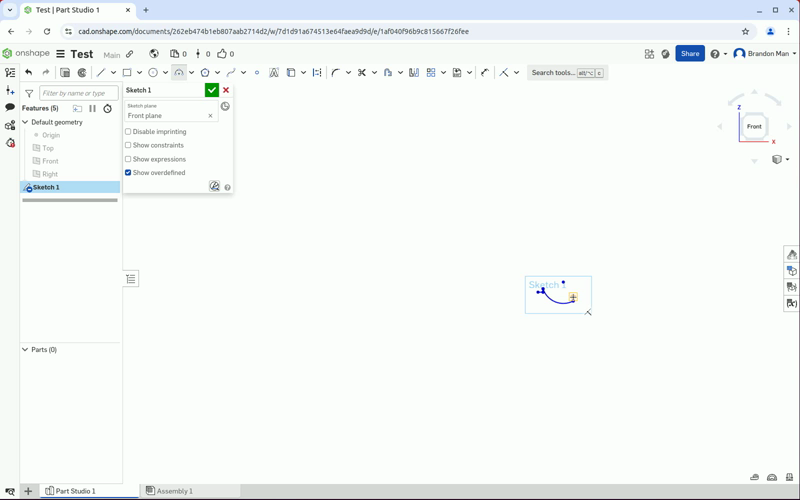
scroll(6)
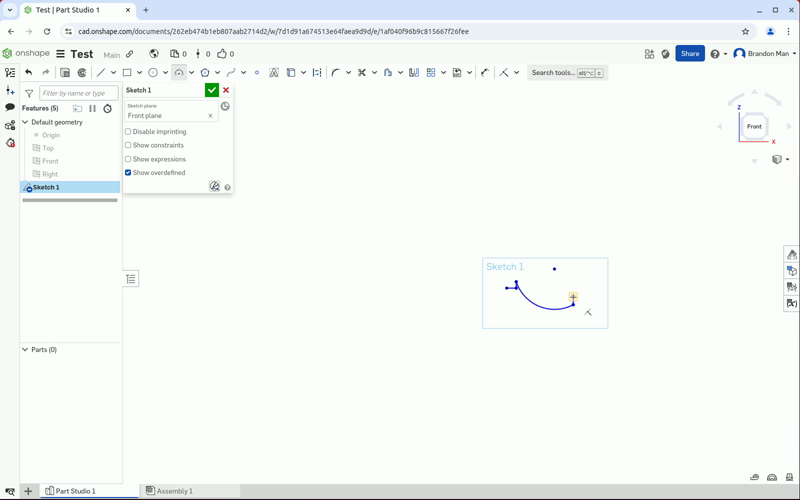
scroll(6)
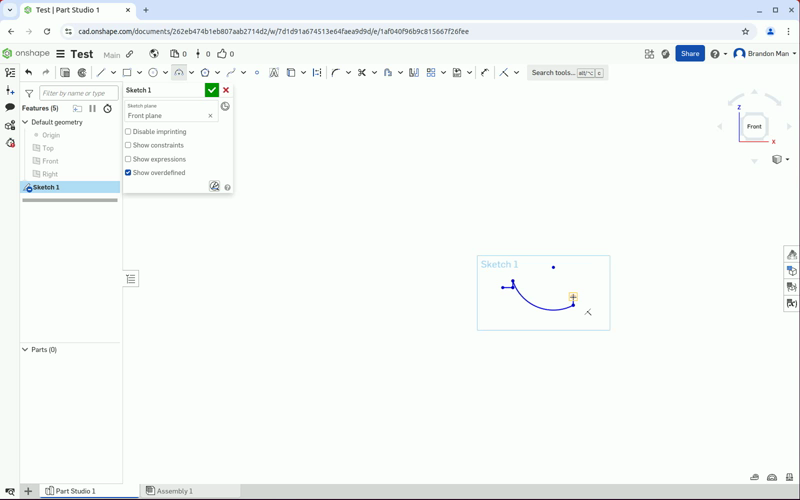
scroll(6)
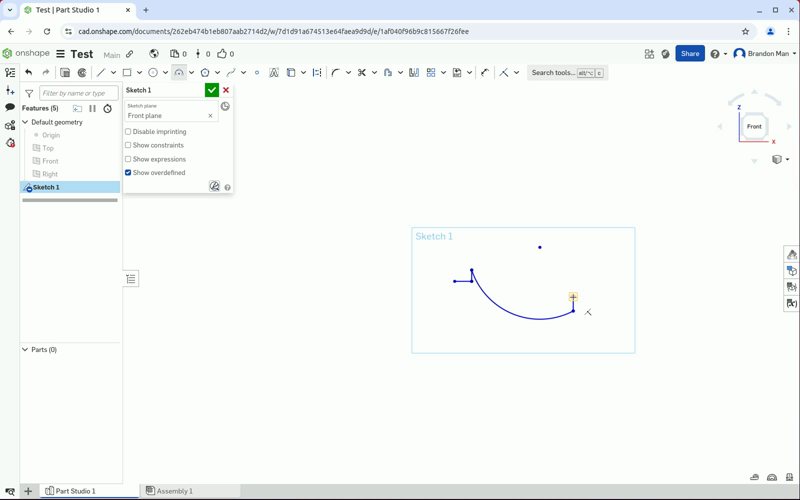
scroll(6)
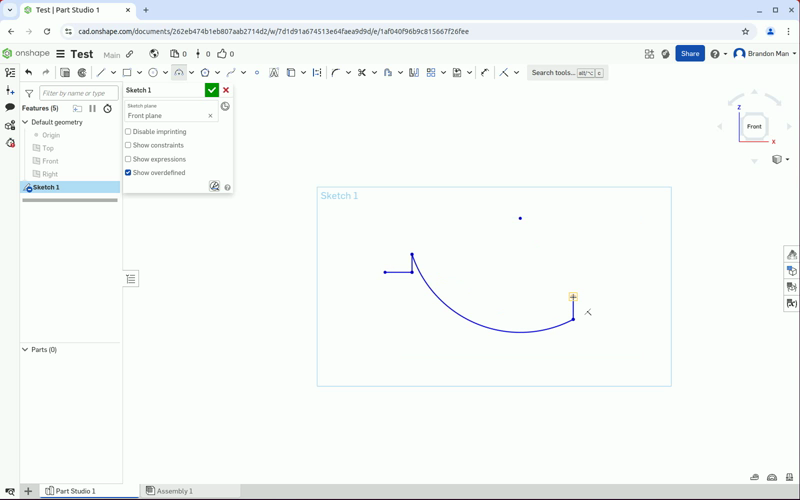
scroll(6)
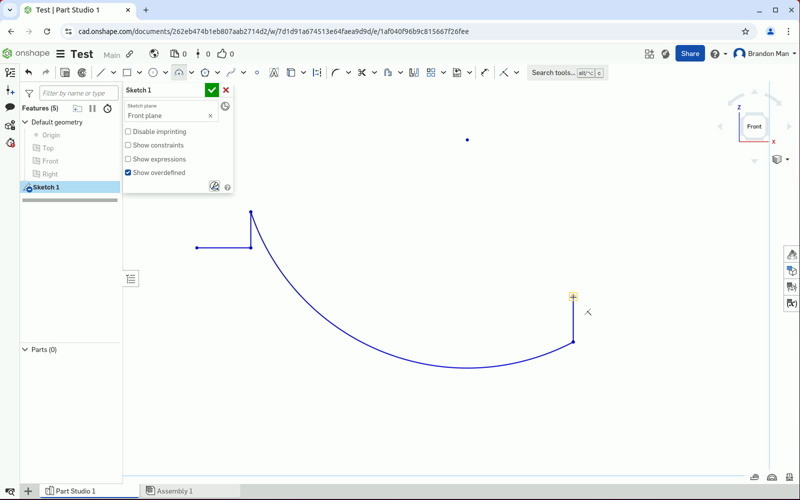
click(573, 296)
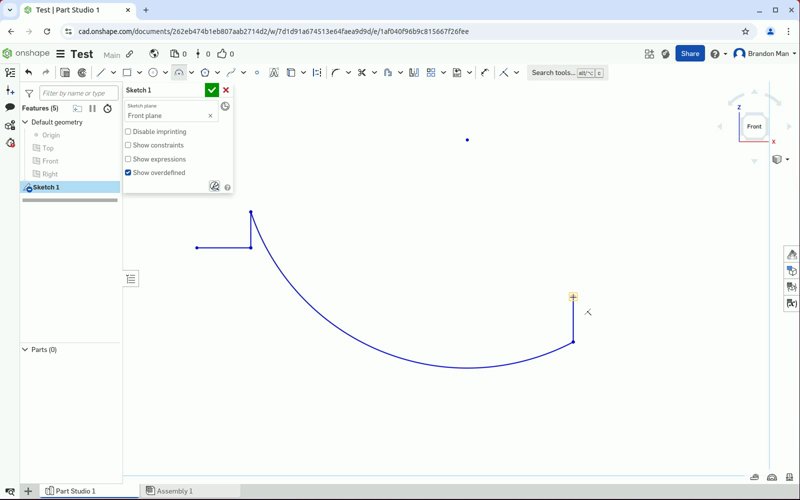
scroll(-6)
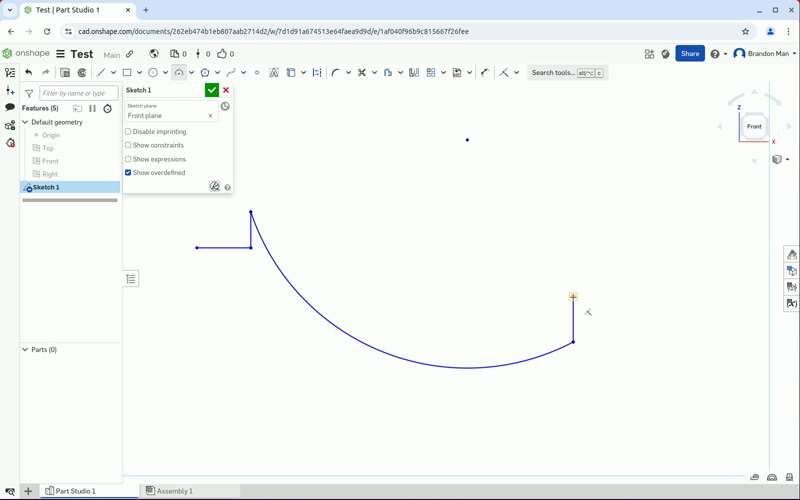
scroll(-6)
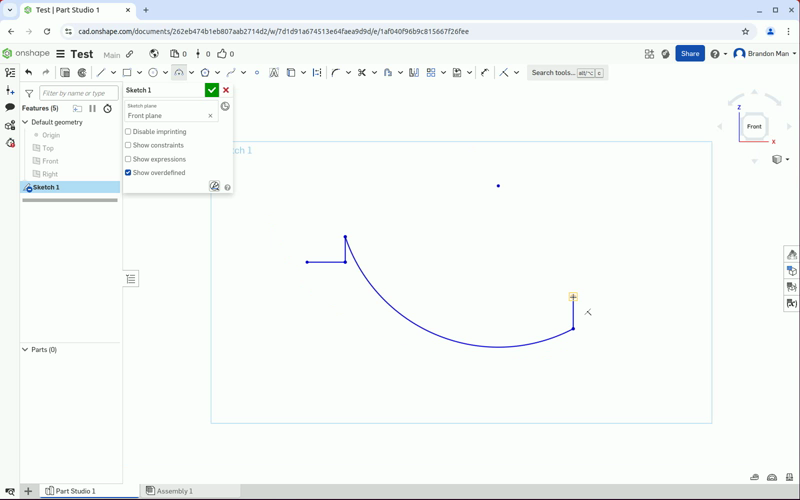
scroll(-6)
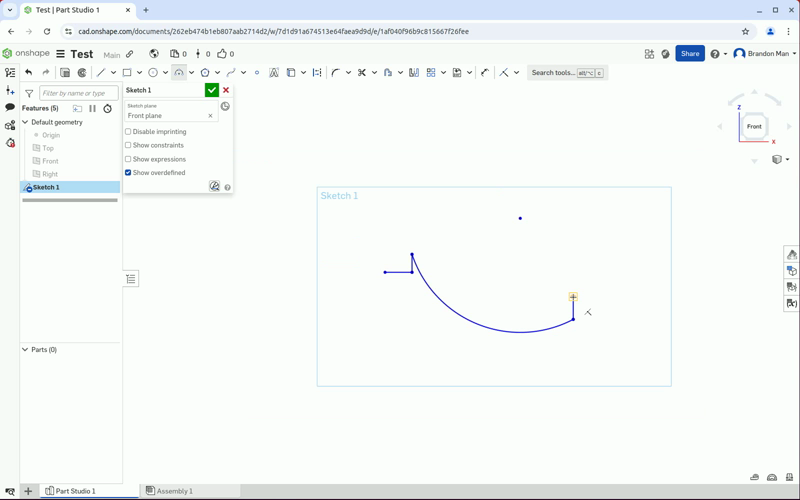
scroll(-6)
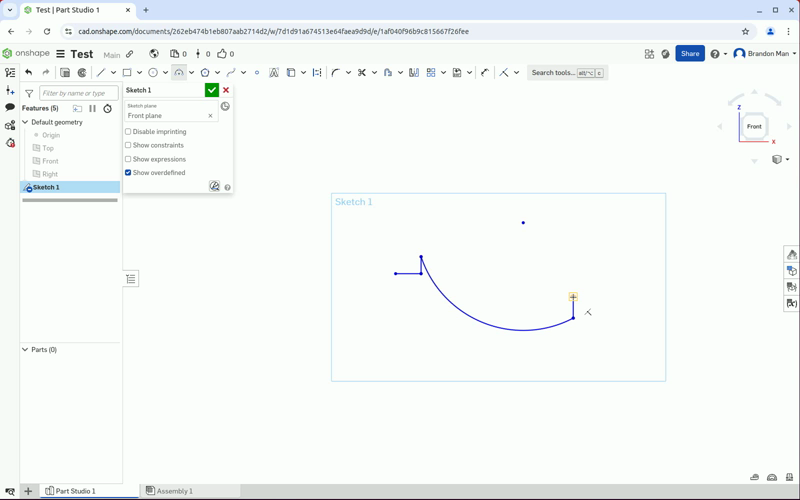
scroll(-6)
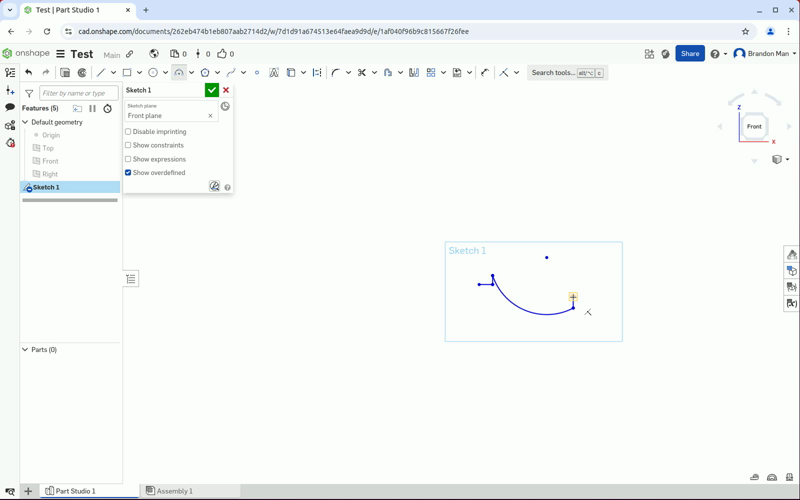
scroll(-6)
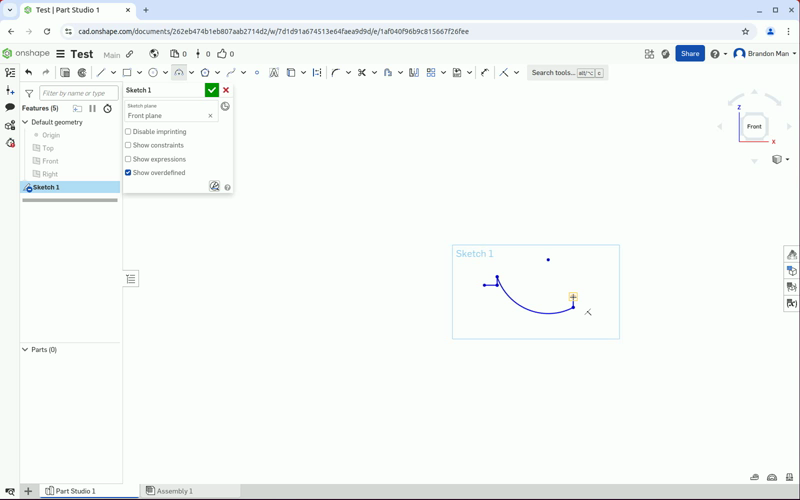
scroll(-6)
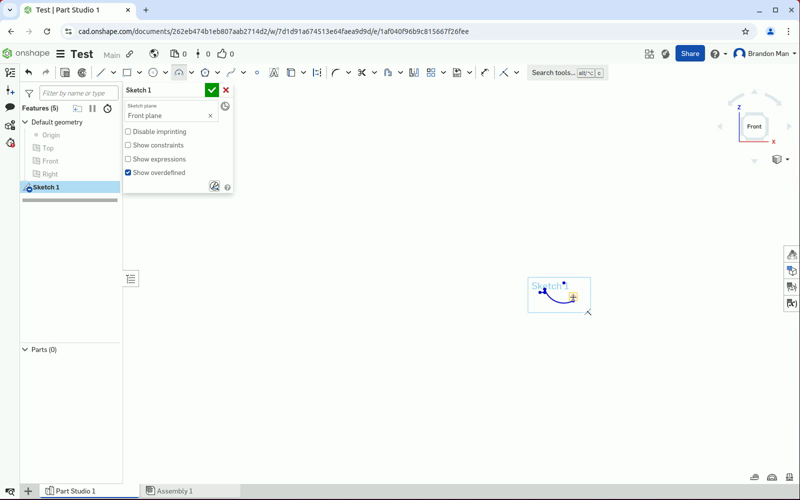
key_down(shift)
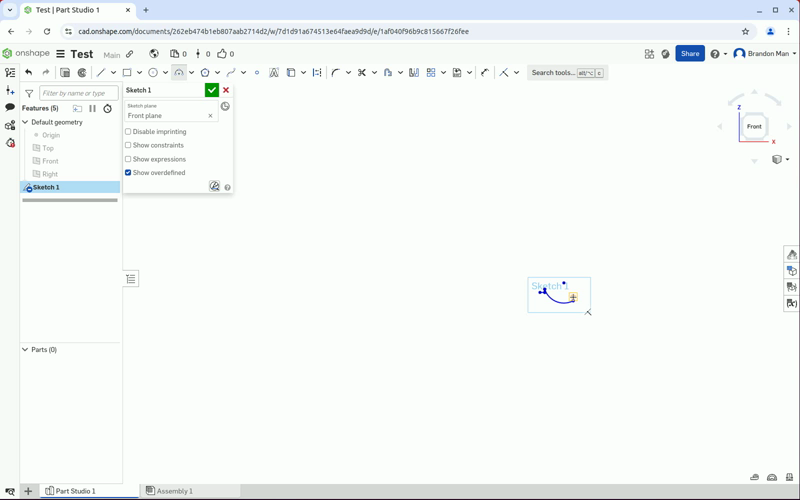
mouse_move(573, 263)
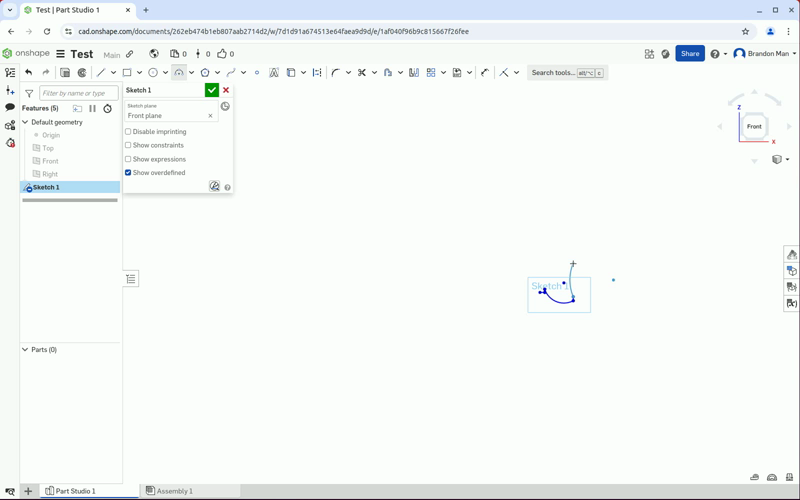
click(573, 263)
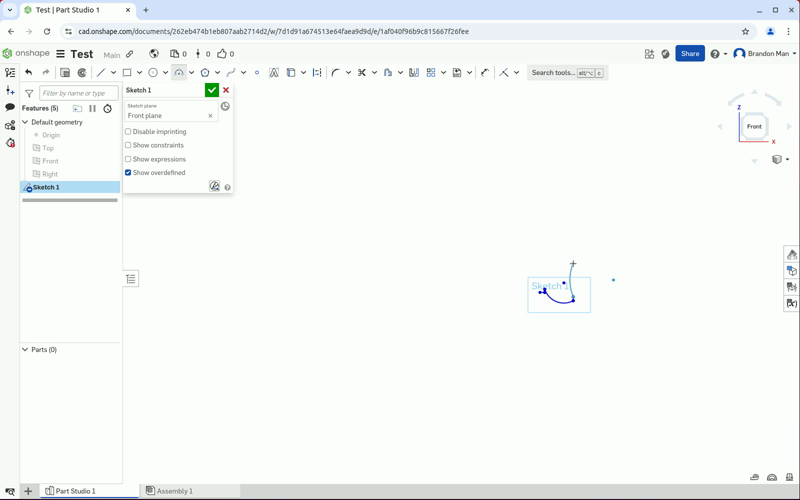
mouse_move(546, 279)
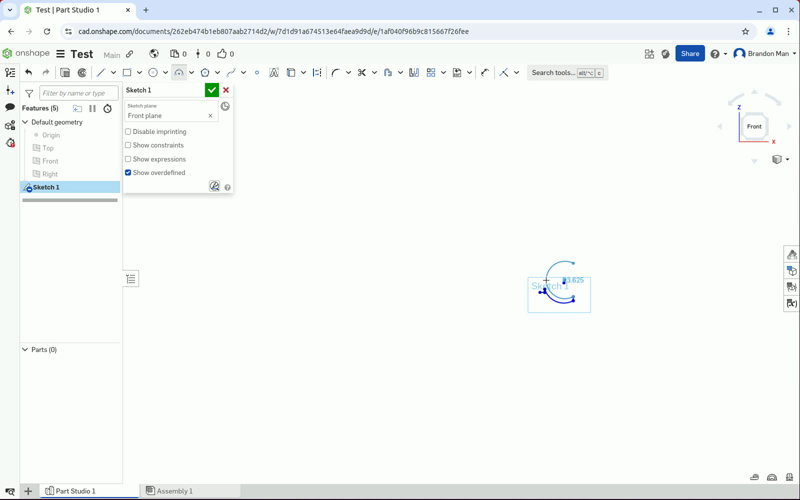
click(546, 279)
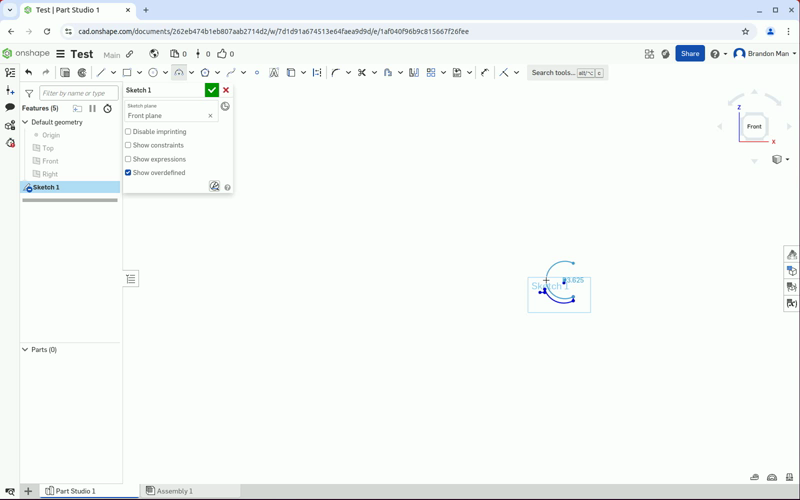
key_up(shift)
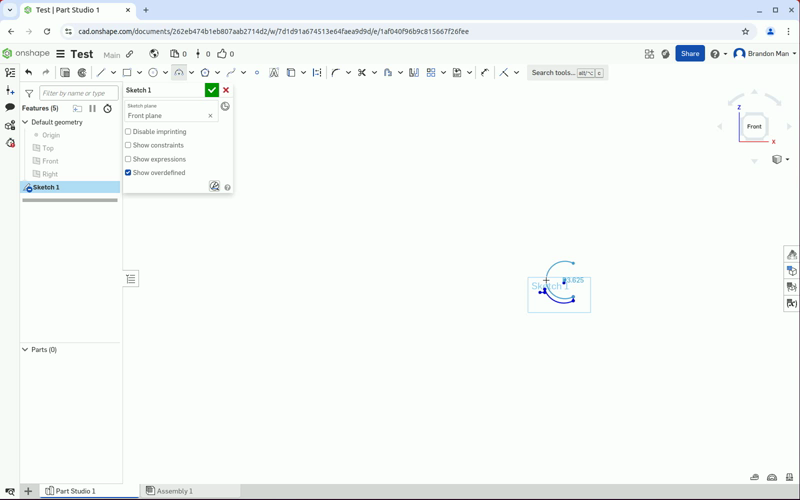
key(esc)
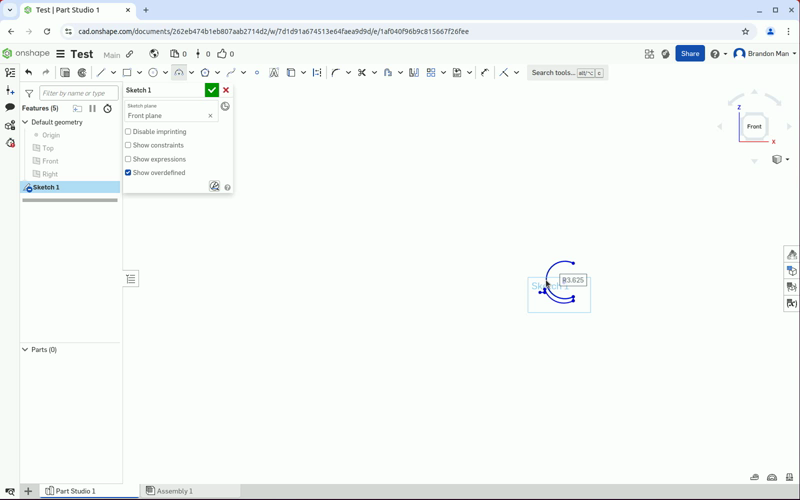
key(l)
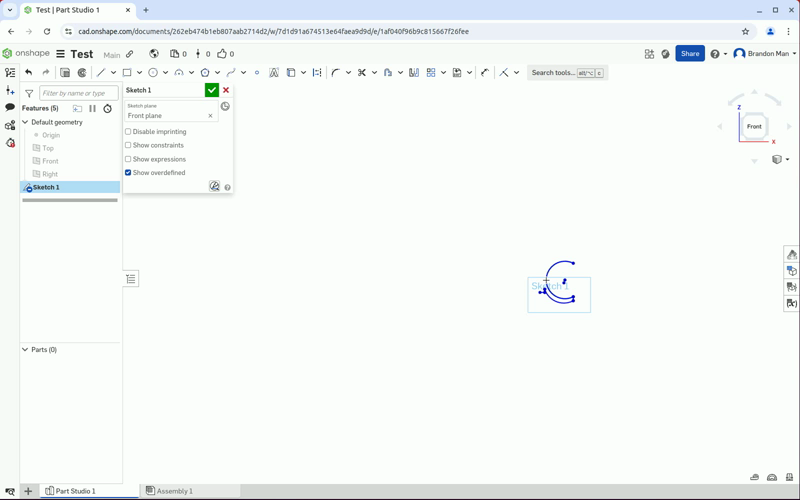
mouse_move(573, 263)
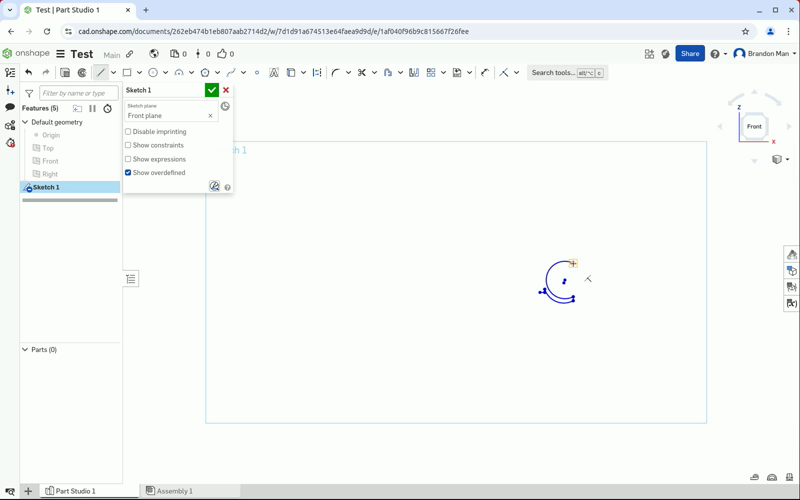
click(573, 263)
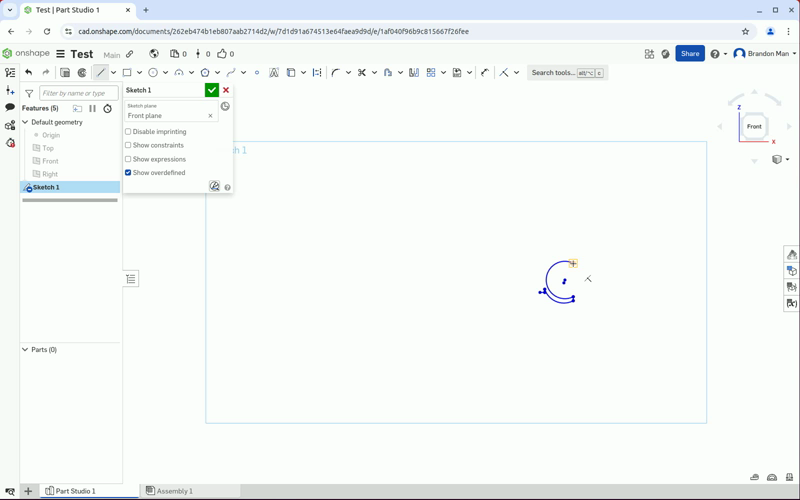
key_down(shift)
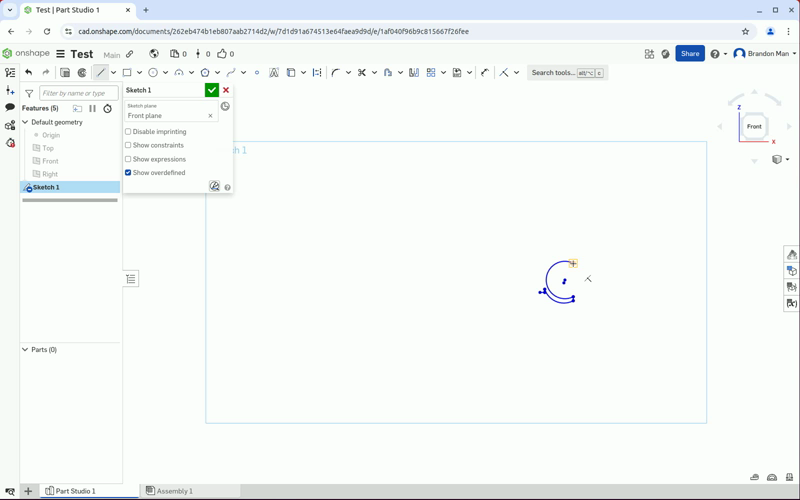
mouse_move(589, 263)
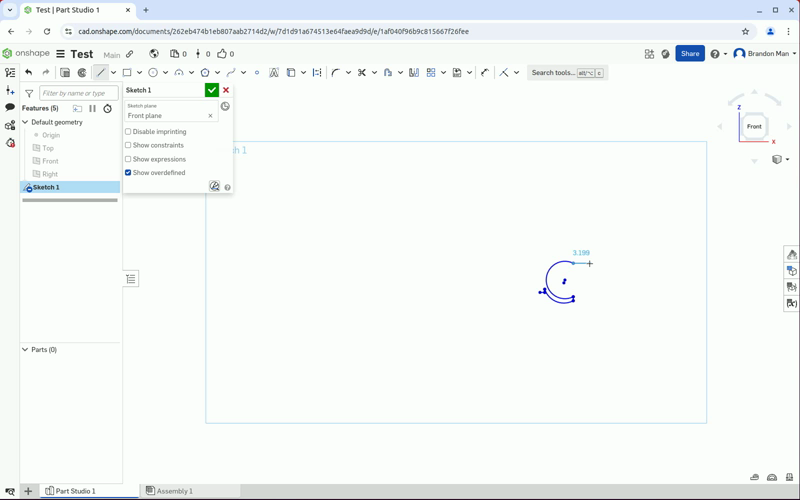
mouse_move(573, 258)
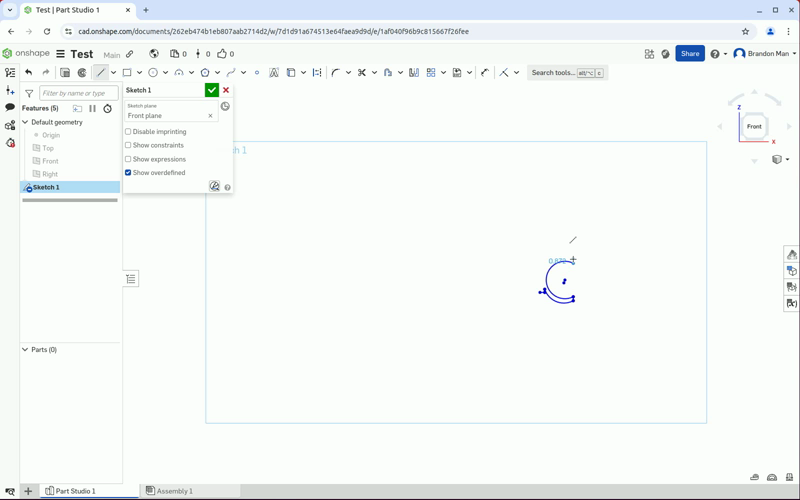
scroll(6)
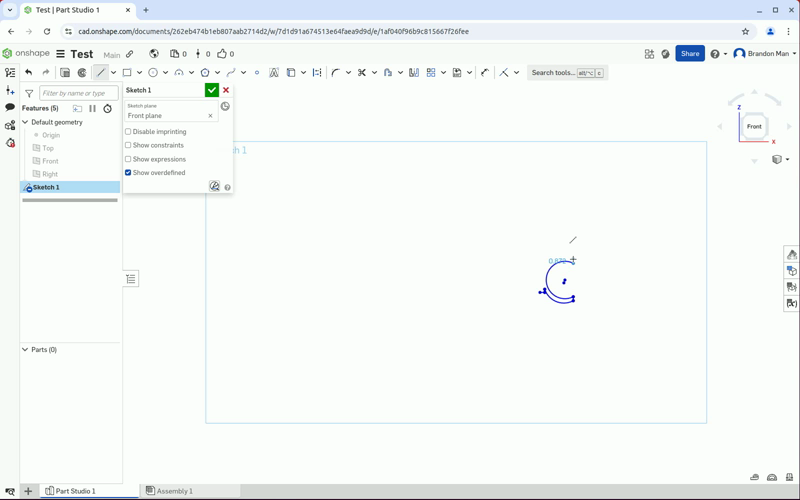
scroll(6)
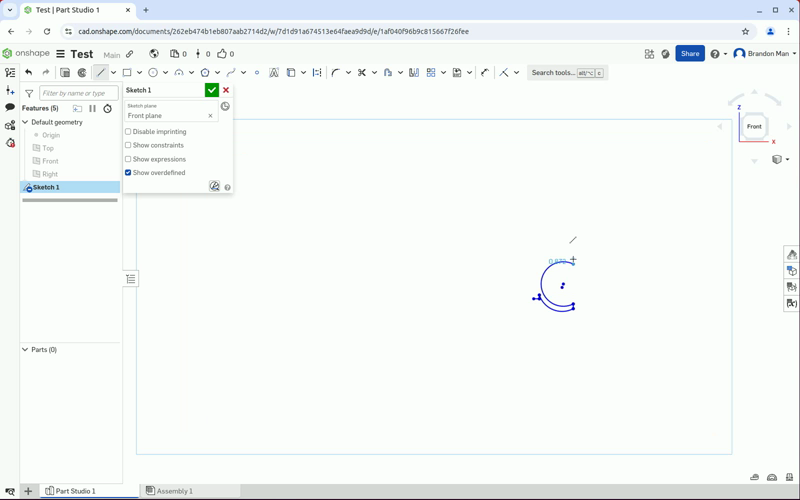
scroll(6)
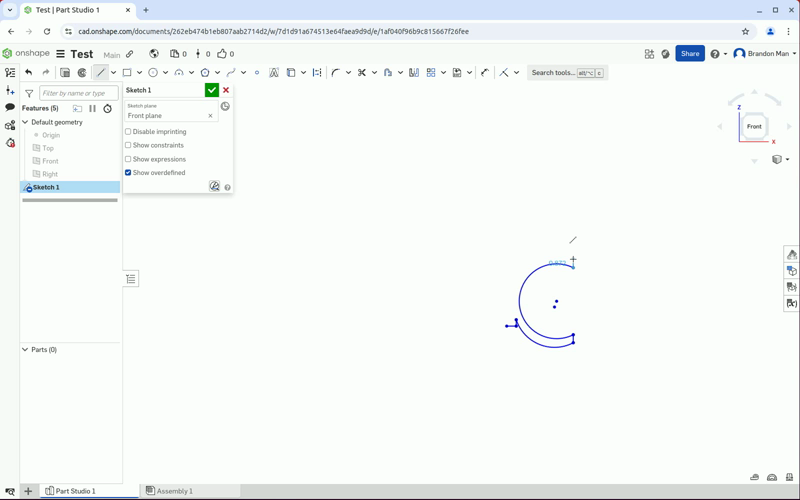
scroll(6)
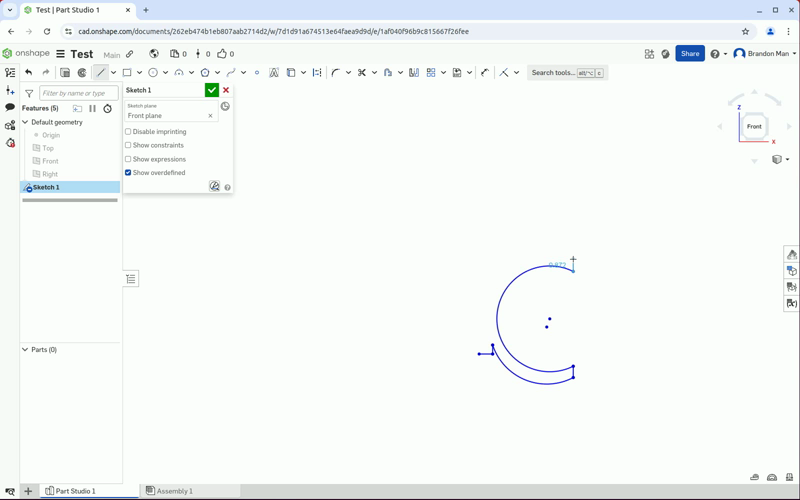
scroll(6)
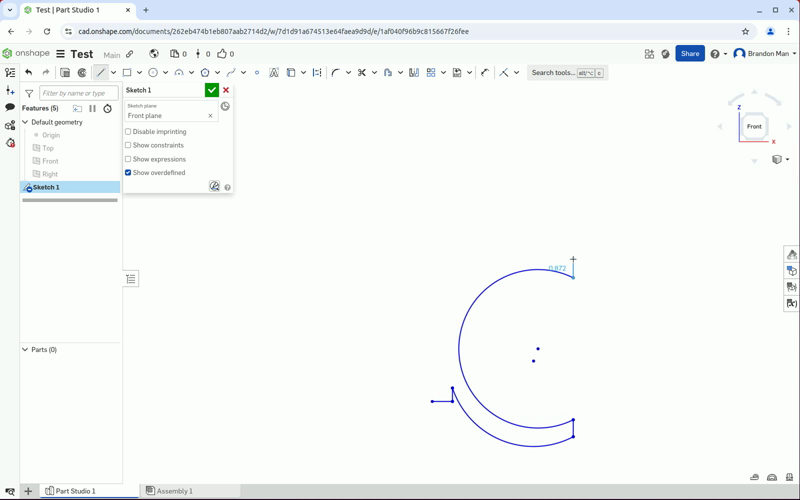
scroll(6)
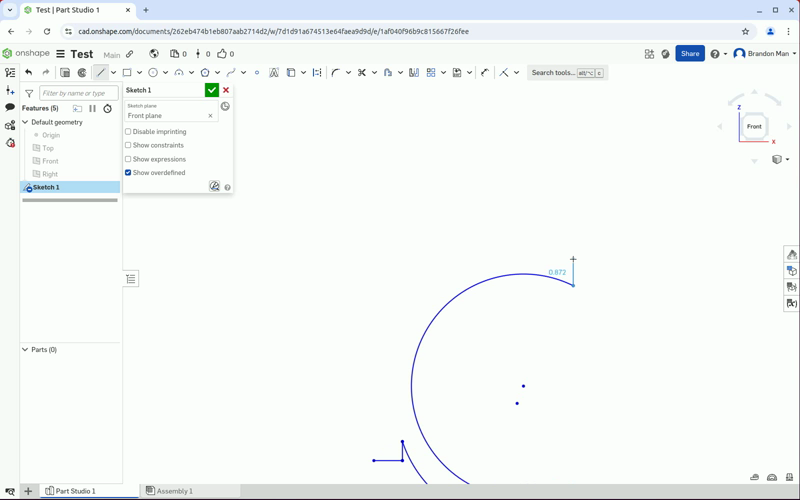
scroll(6)
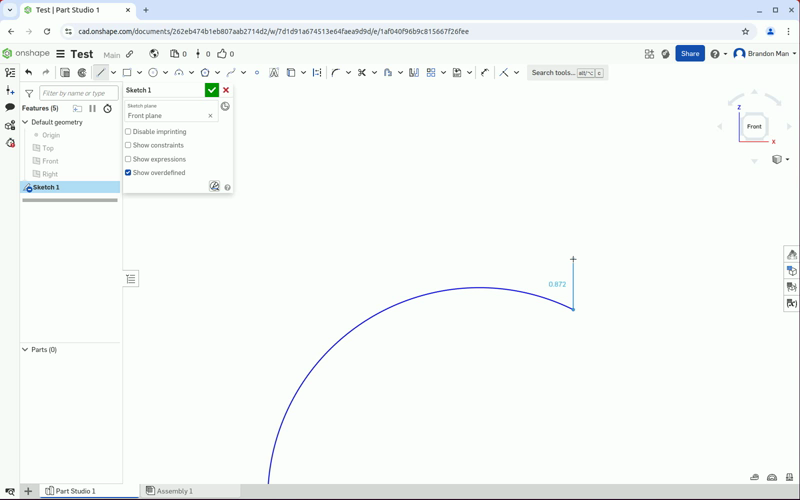
click(573, 258)
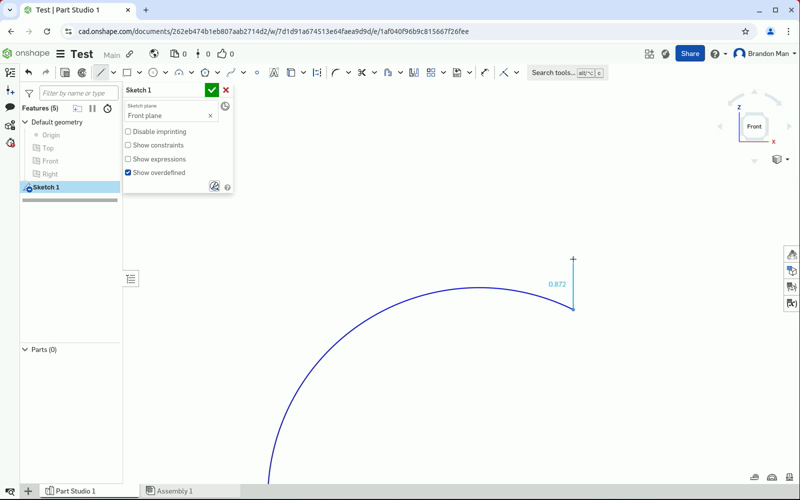
scroll(-6)
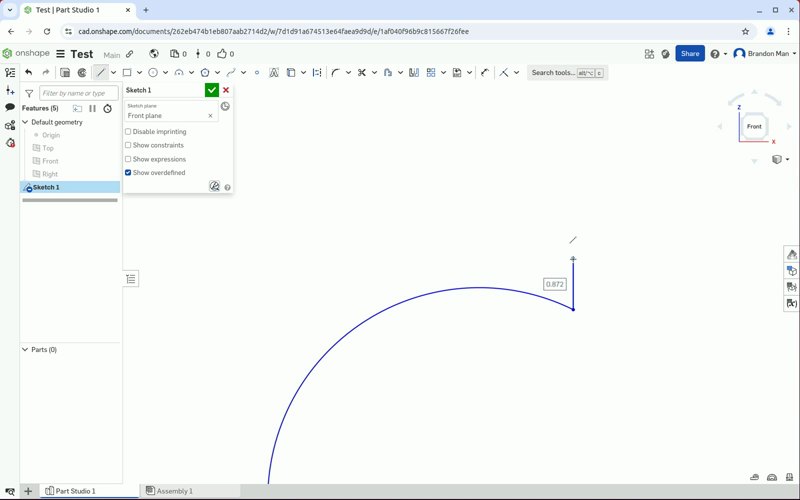
scroll(-6)
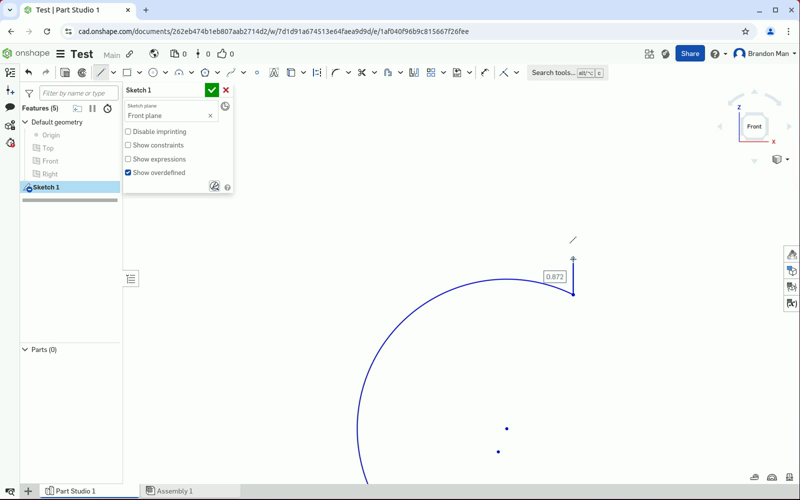
scroll(-6)
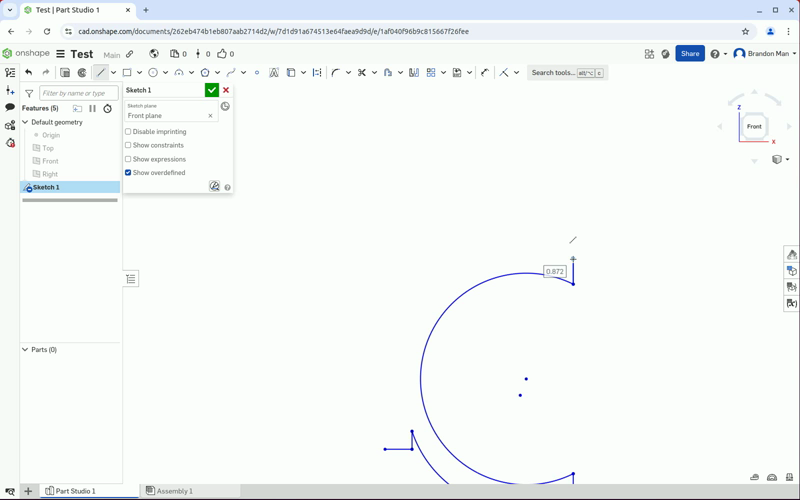
scroll(-6)
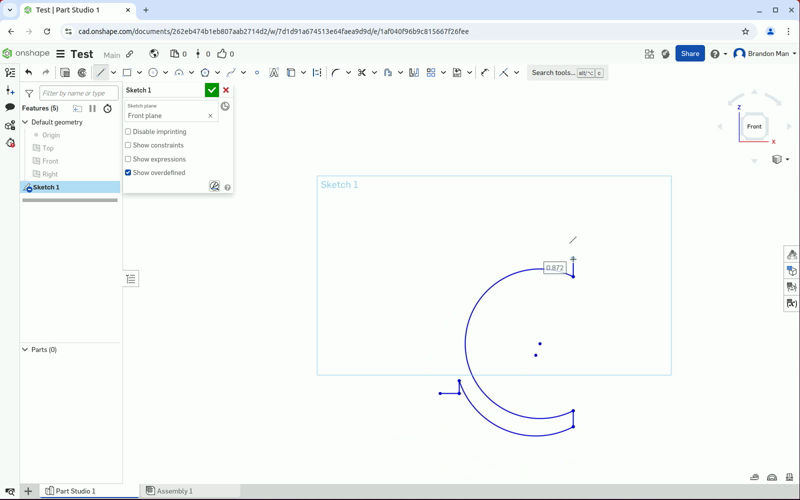
scroll(-6)
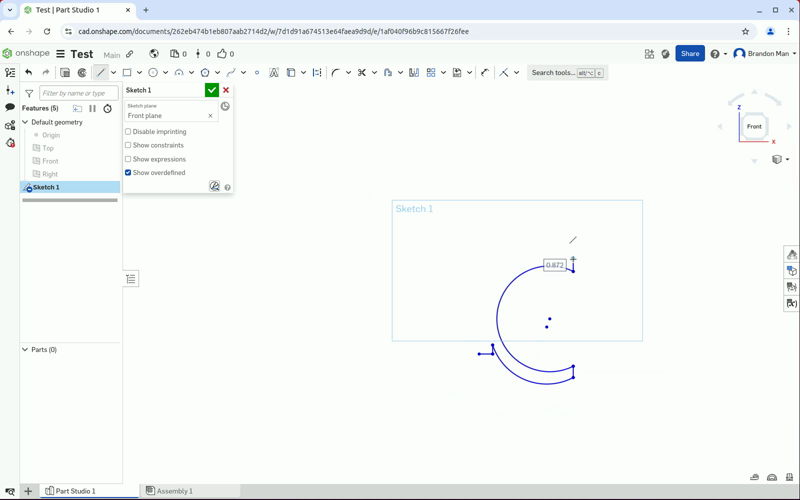
scroll(-6)
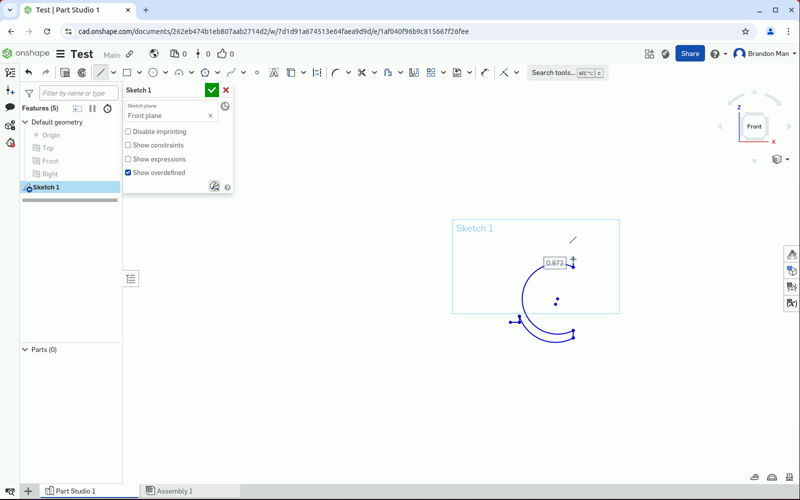
scroll(-6)
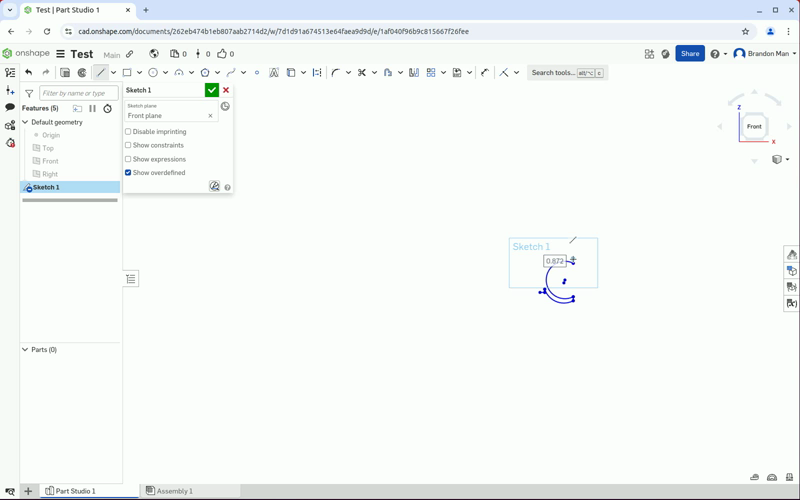
key_up(shift)
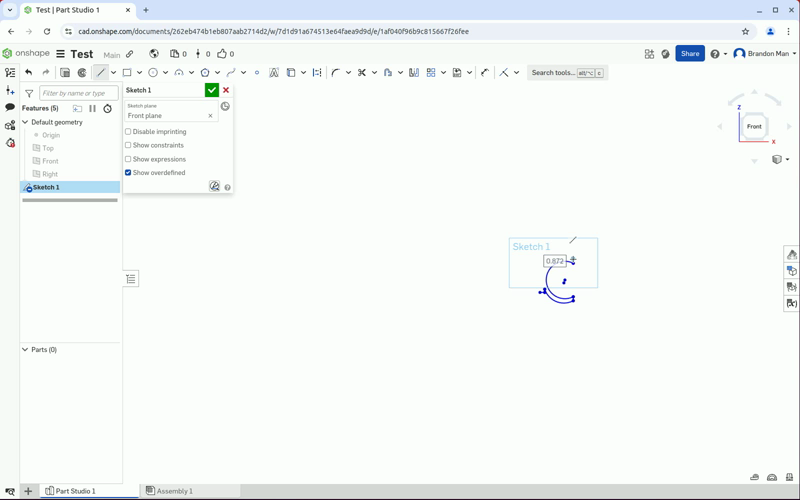
key(esc)
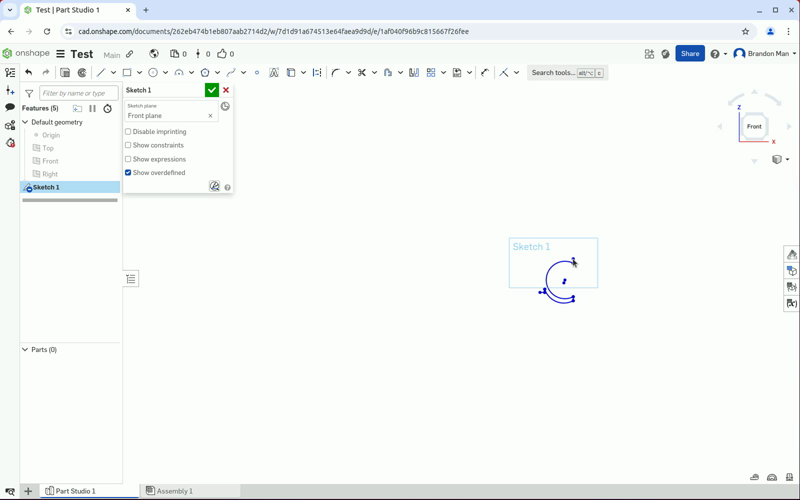
key(a)
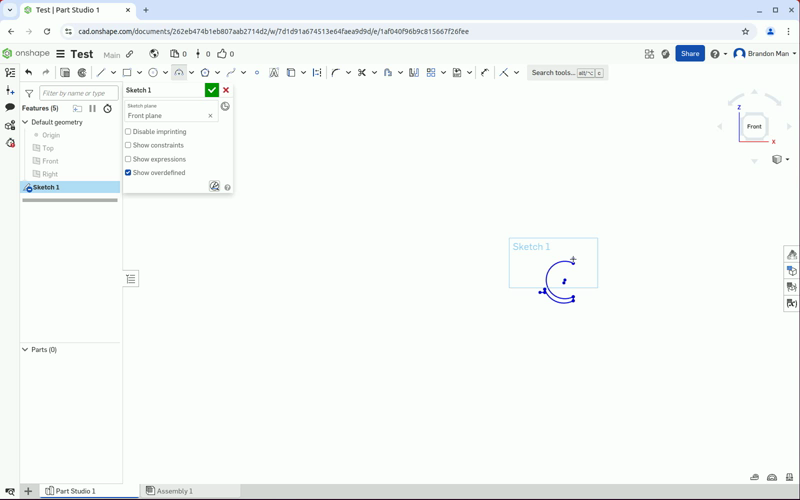
mouse_move(573, 258)
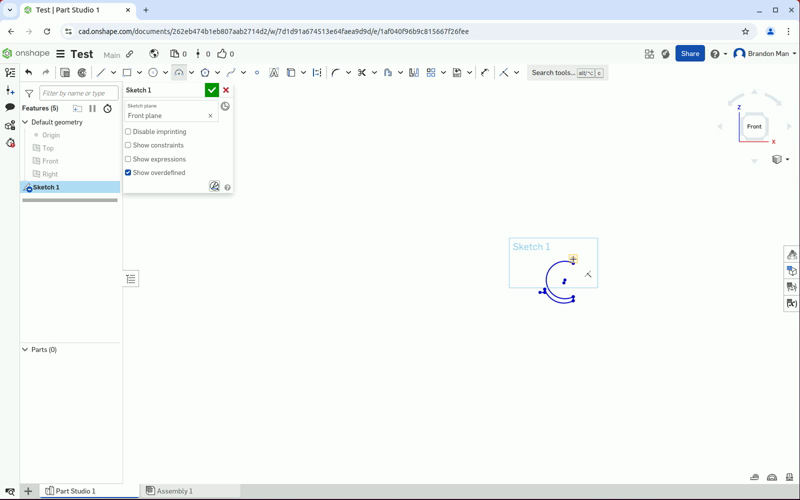
click(573, 258)
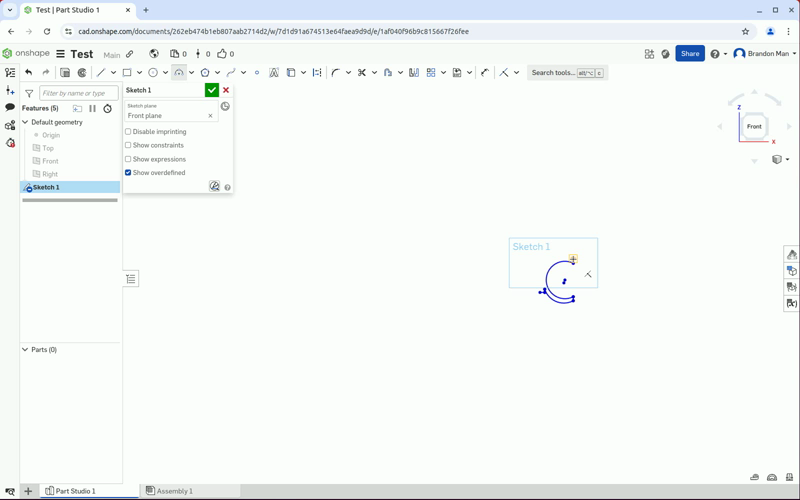
key_down(shift)
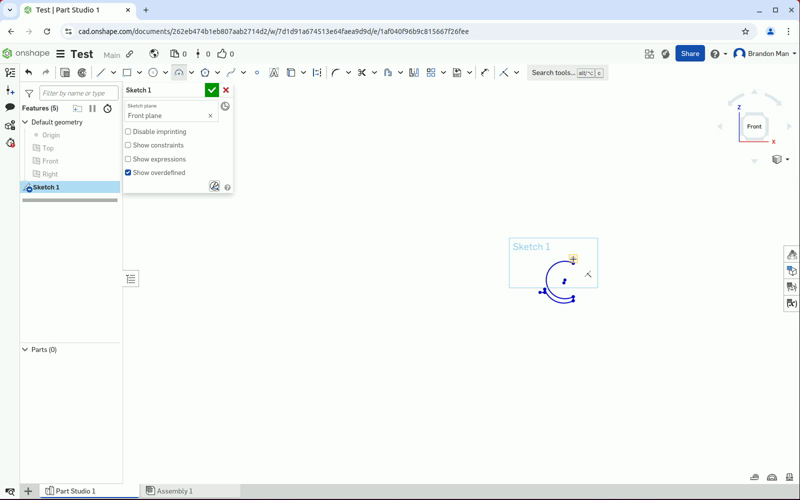
mouse_move(544, 270)
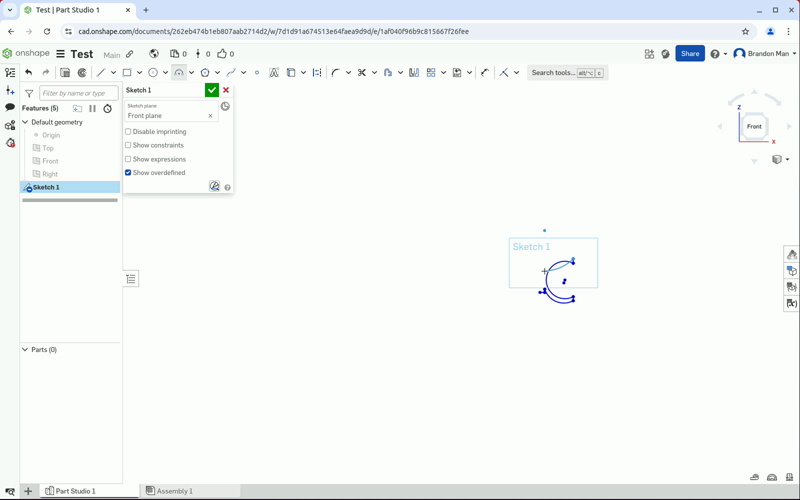
click(544, 270)
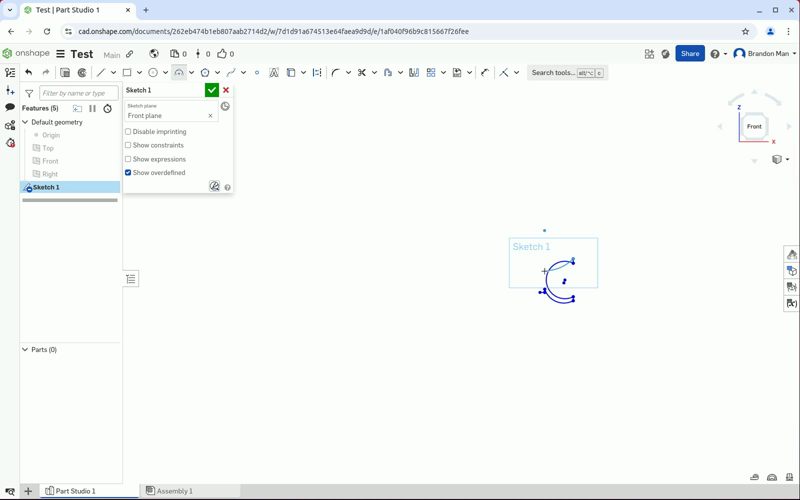
mouse_move(556, 258)
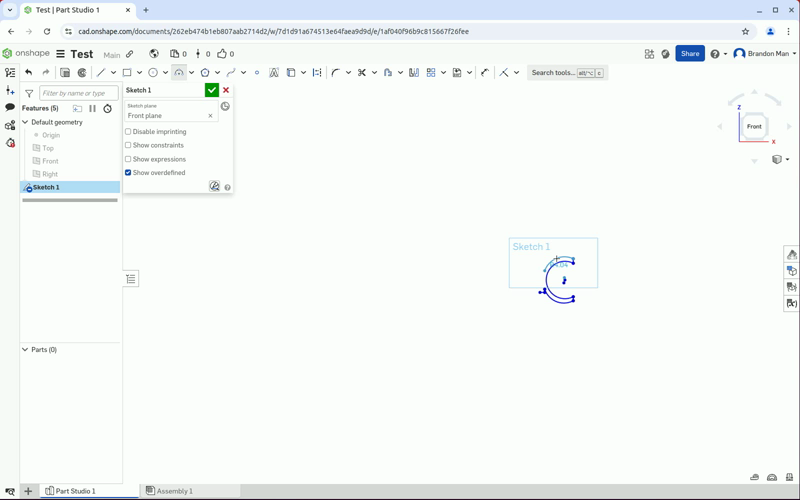
click(556, 258)
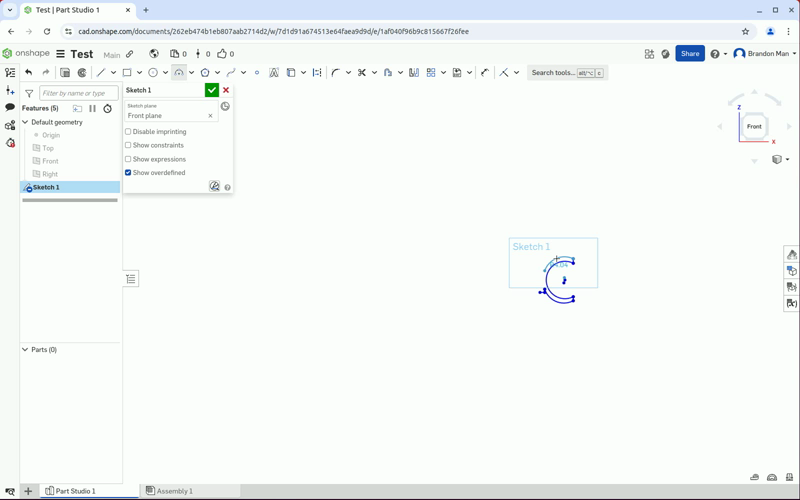
key_up(shift)
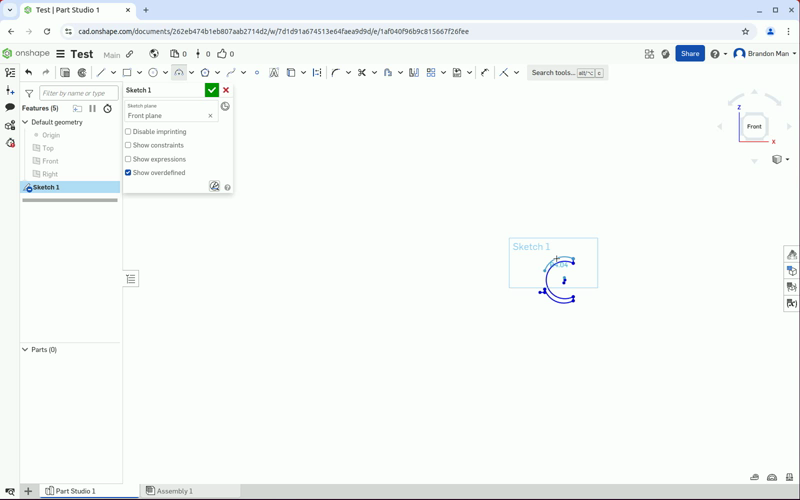
key(esc)
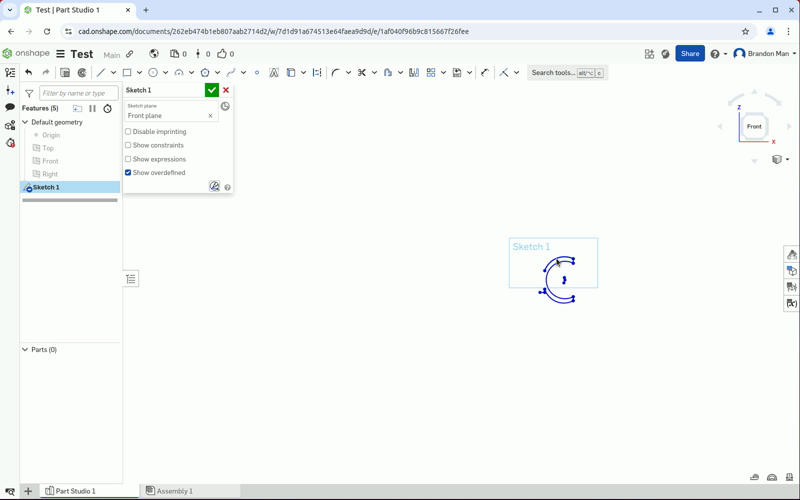
key(l)
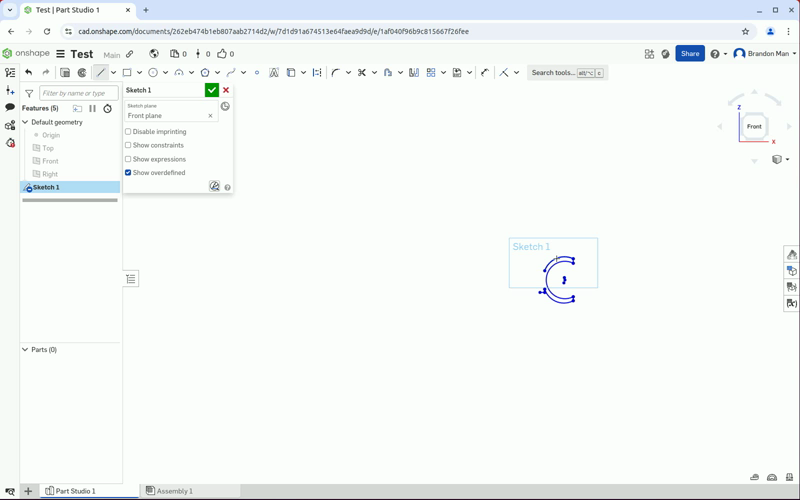
mouse_move(544, 270)
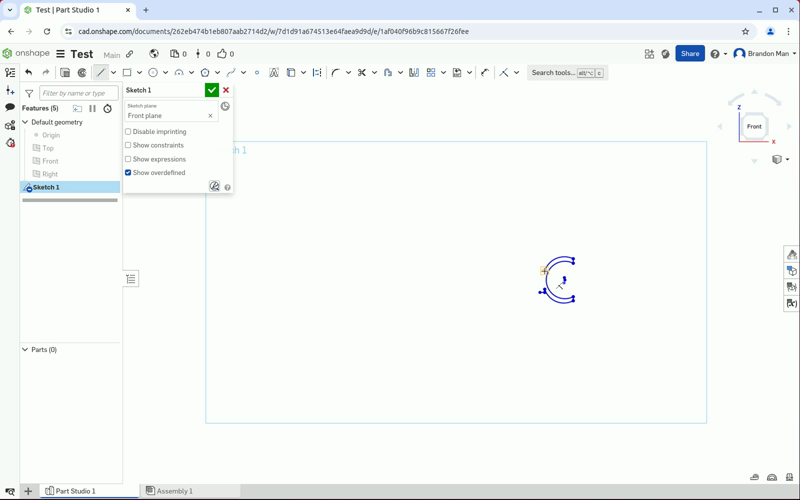
click(544, 270)
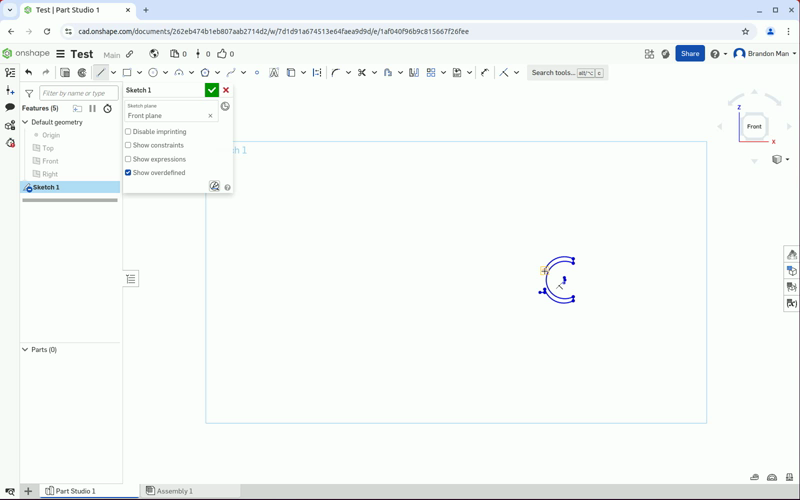
key_down(shift)
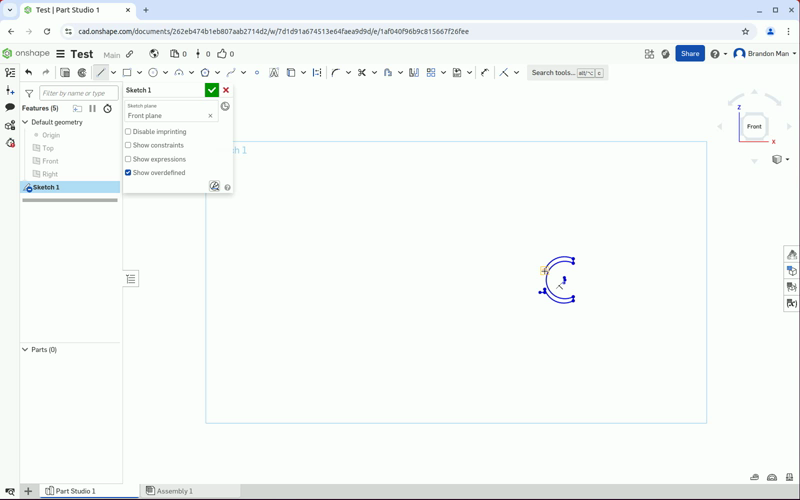
mouse_move(574, 270)
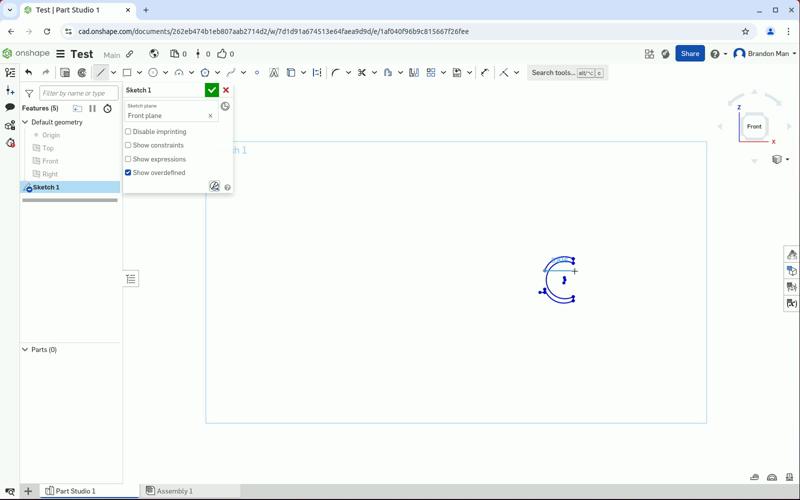
mouse_move(544, 267)
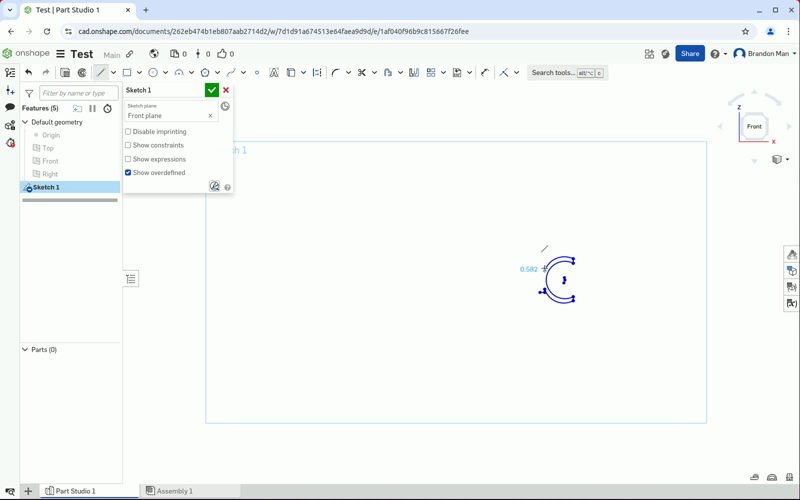
scroll(6)
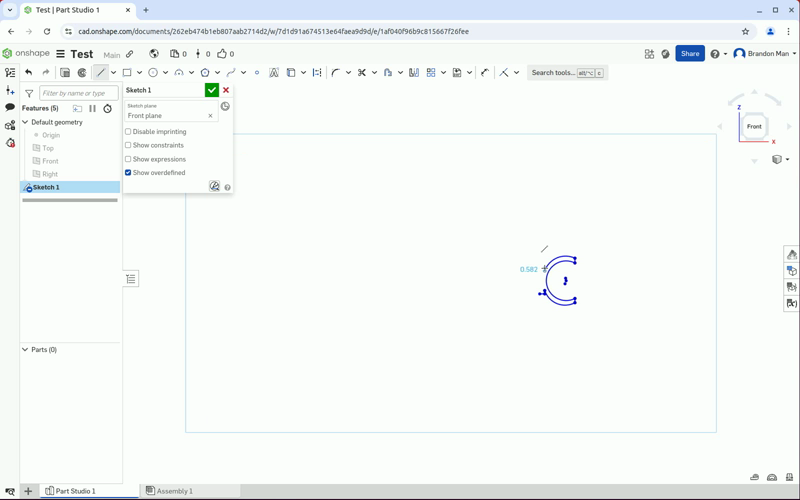
scroll(6)
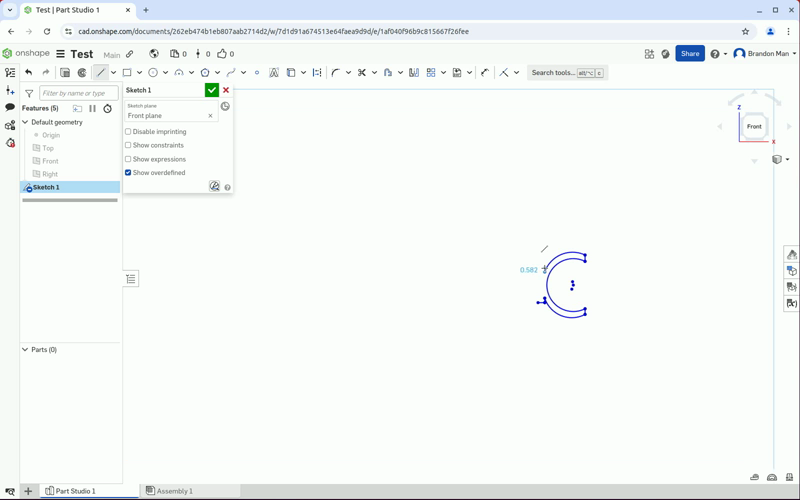
scroll(6)
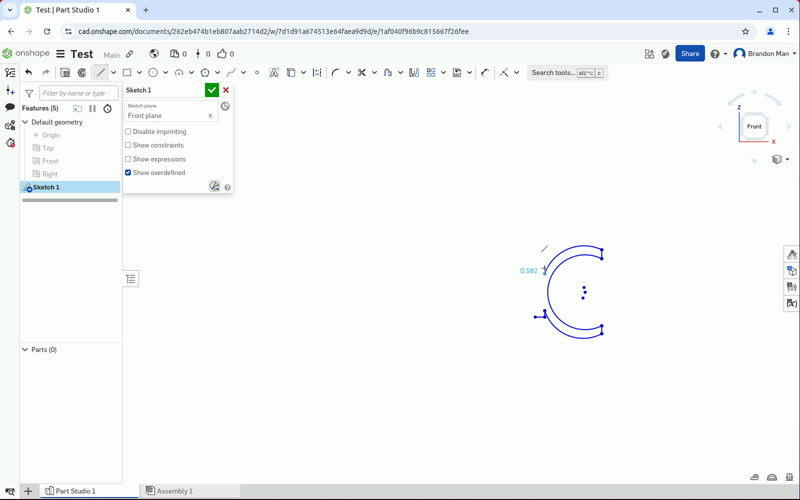
scroll(6)
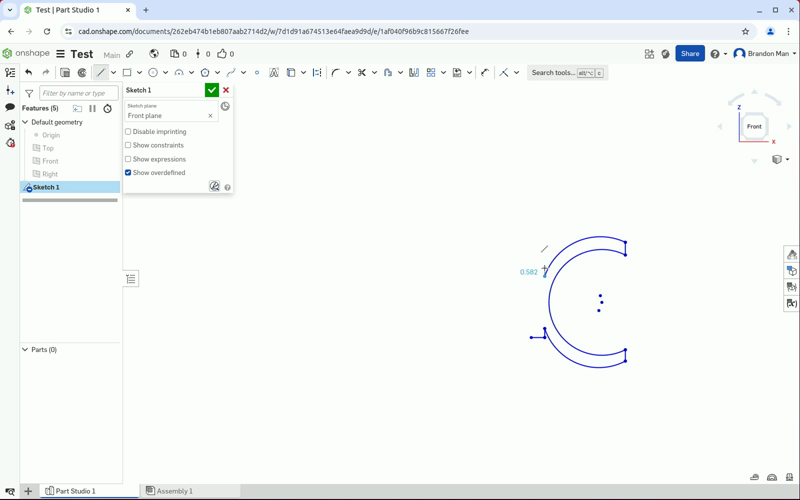
scroll(6)
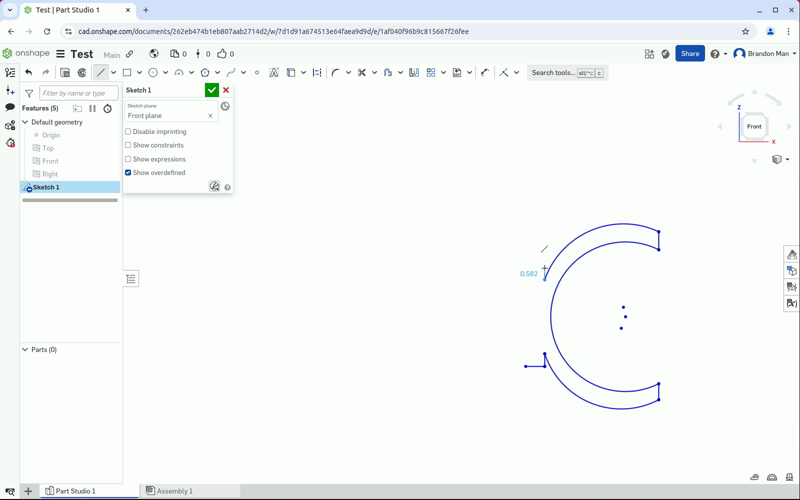
scroll(6)
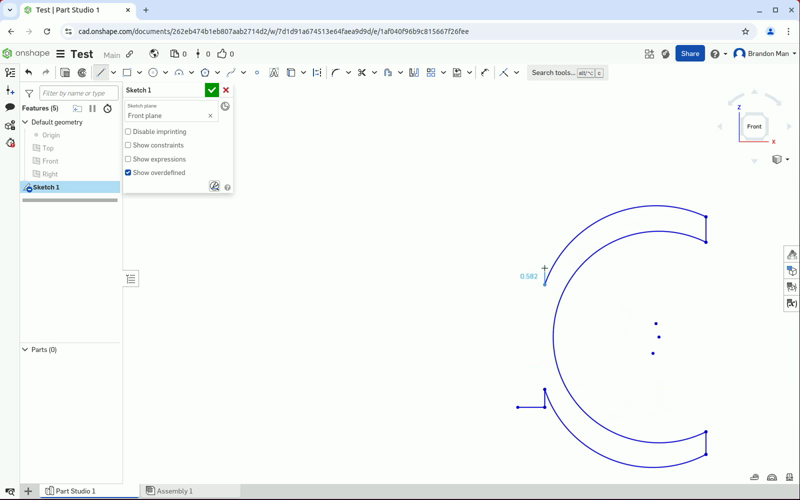
scroll(6)
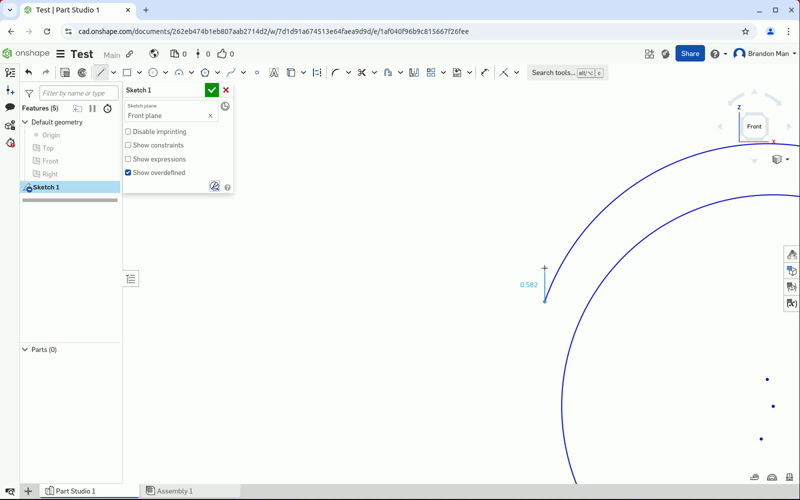
click(544, 267)
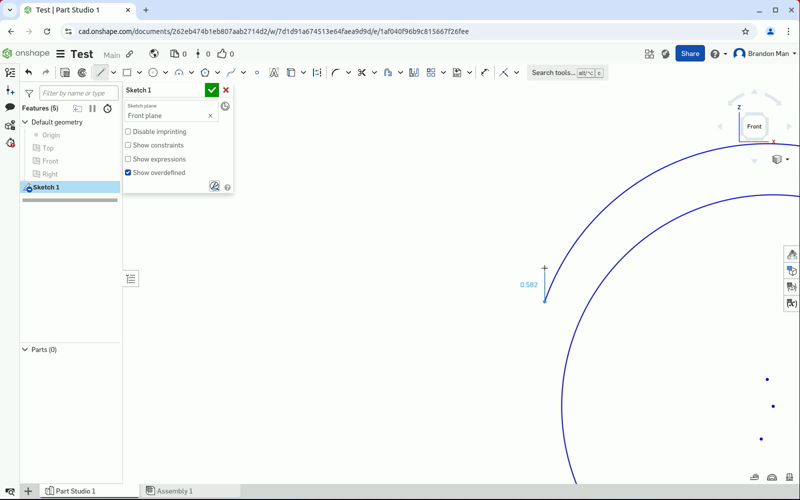
scroll(-6)
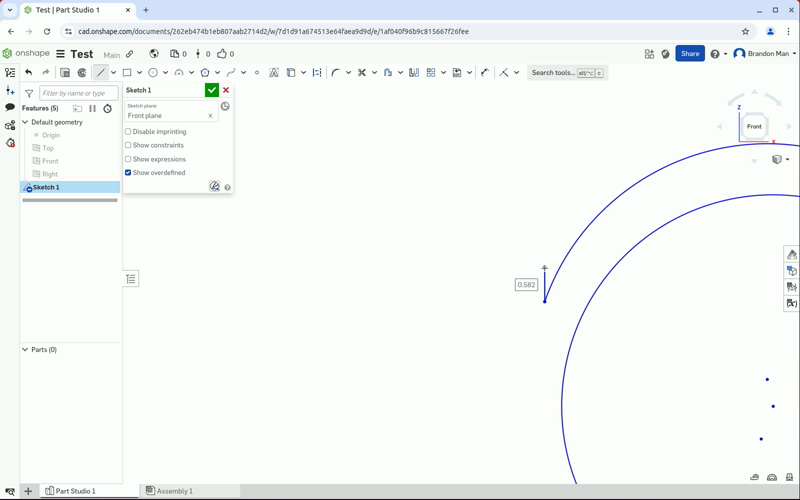
scroll(-6)
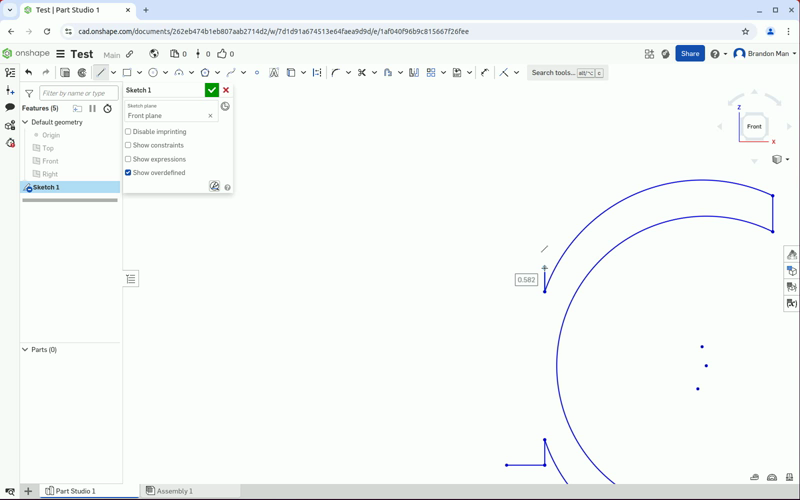
scroll(-6)
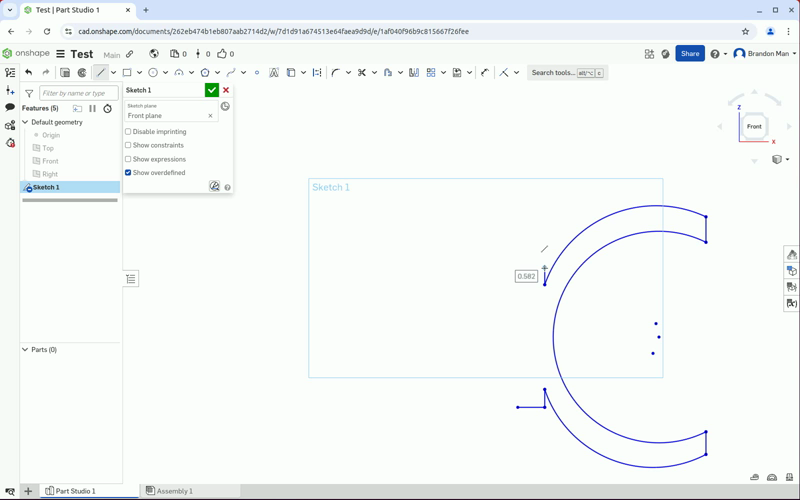
scroll(-6)
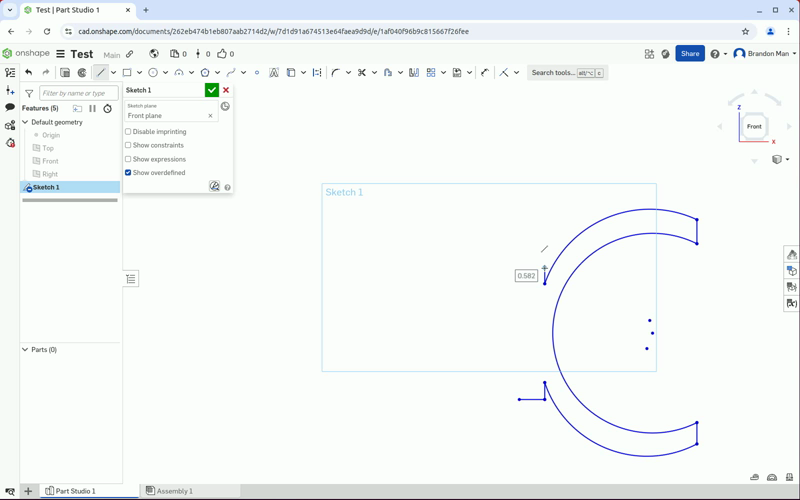
scroll(-6)
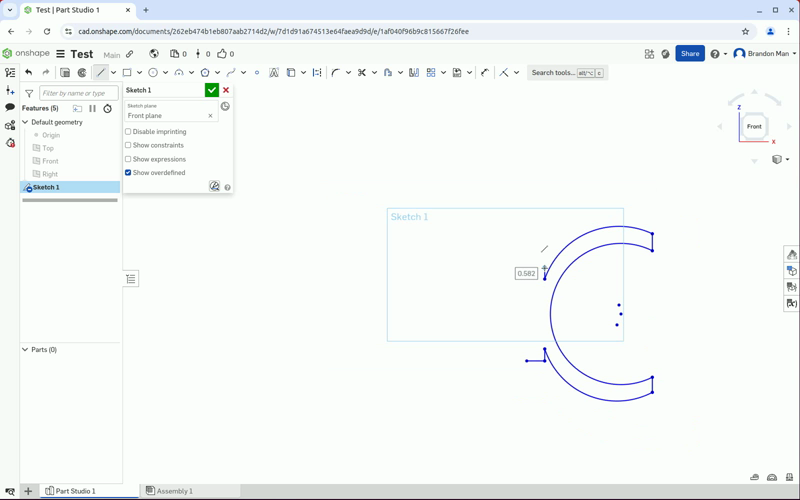
scroll(-6)
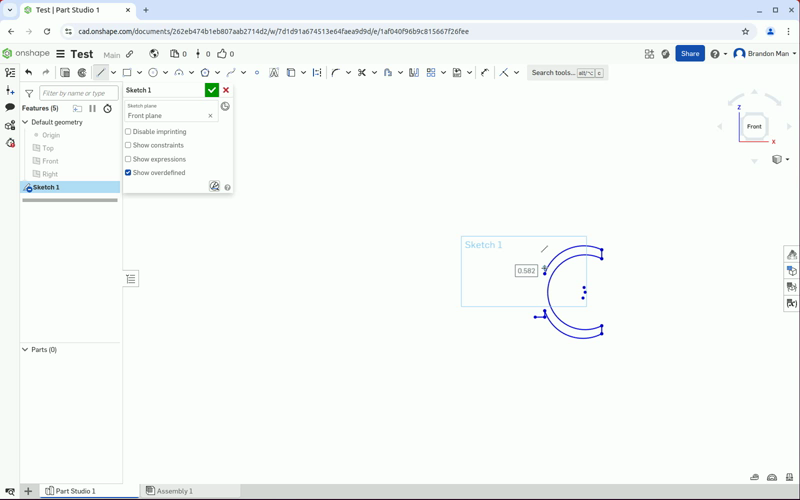
scroll(-6)
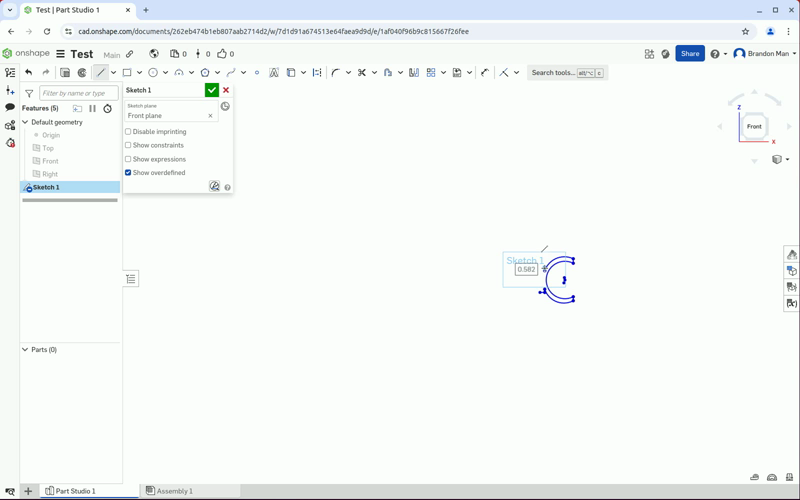
key_up(shift)
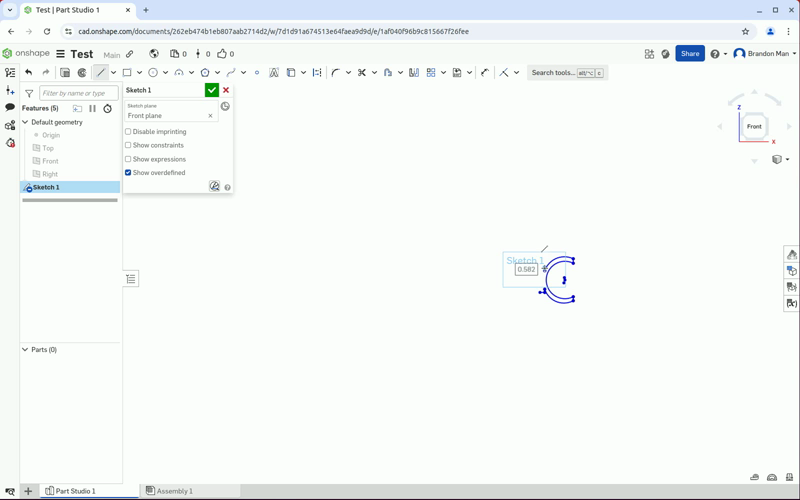
key_down(shift)
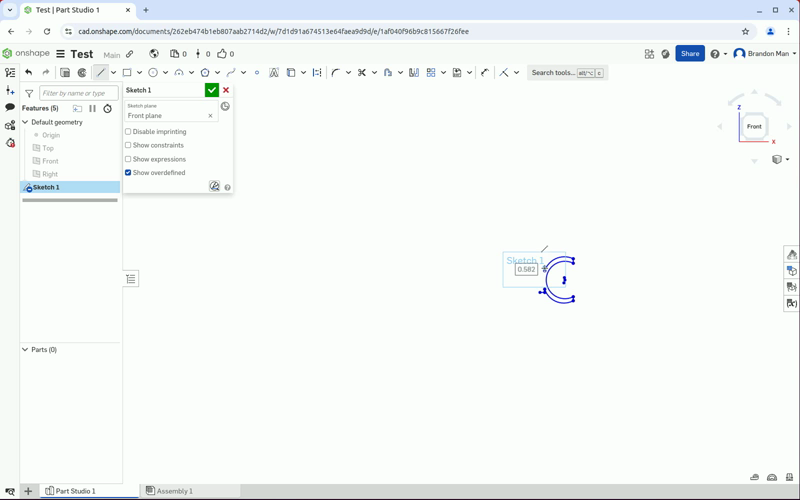
mouse_move(574, 267)
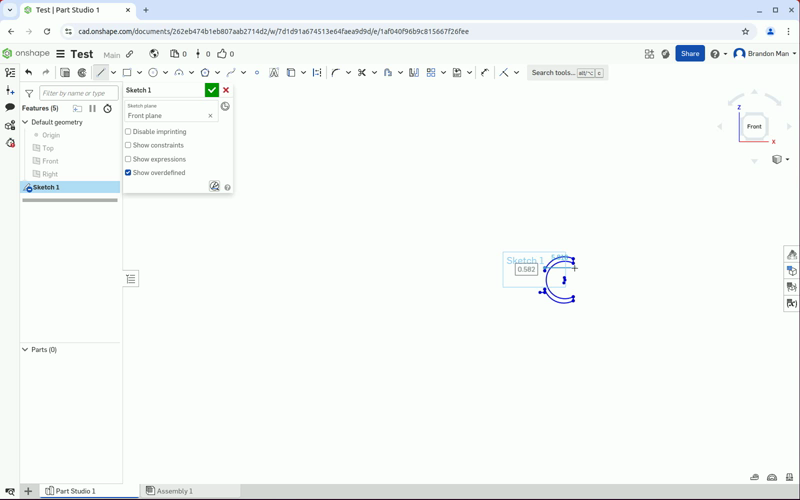
mouse_move(540, 267)
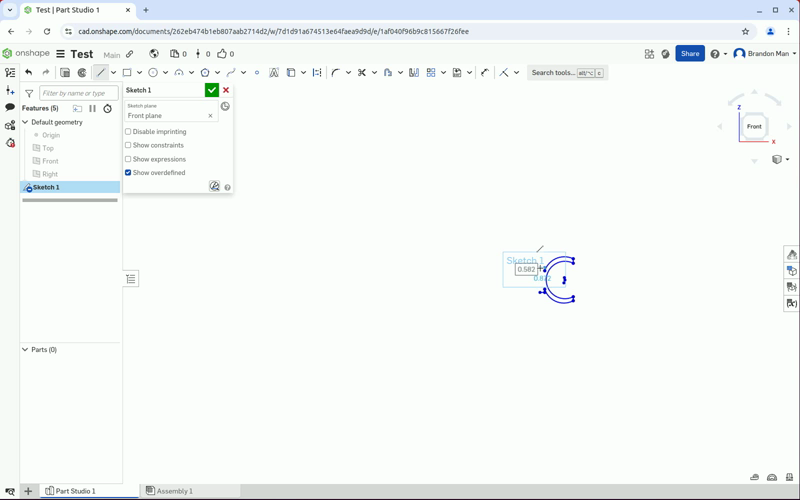
scroll(6)
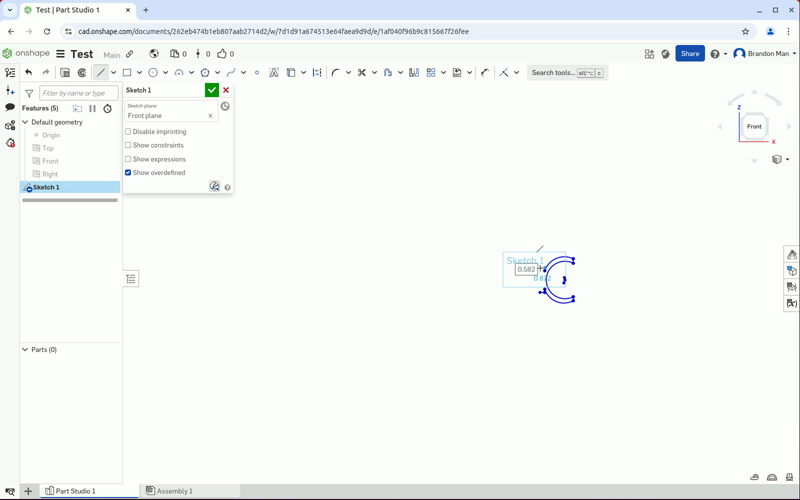
scroll(6)
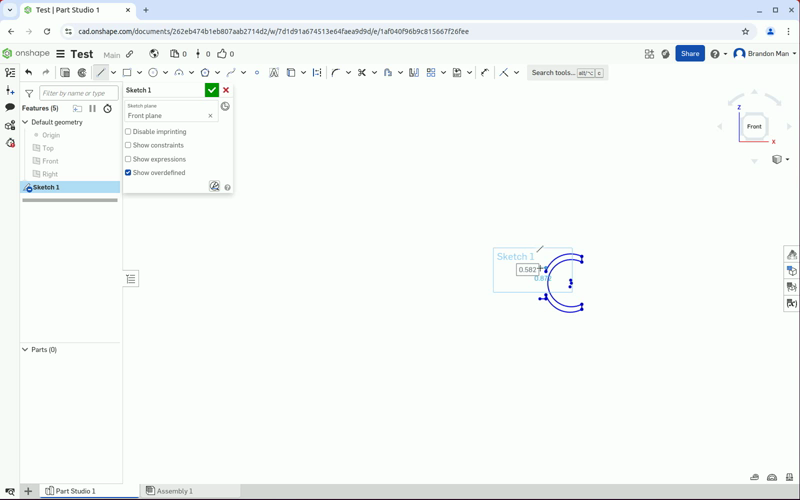
scroll(6)
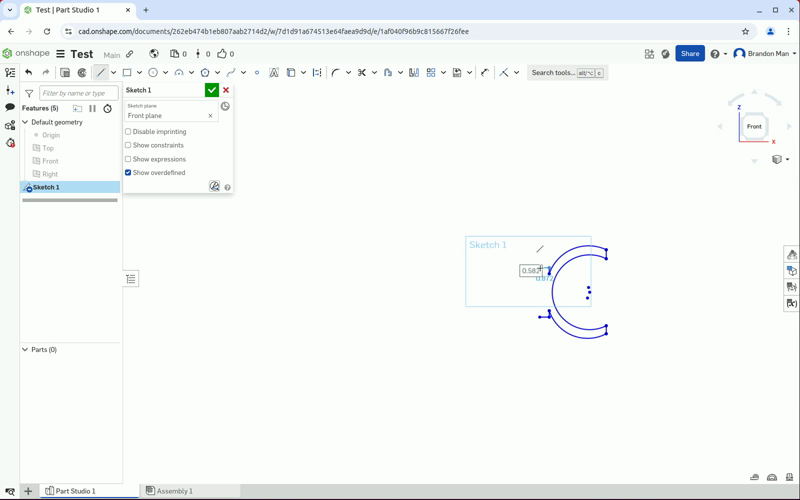
scroll(6)
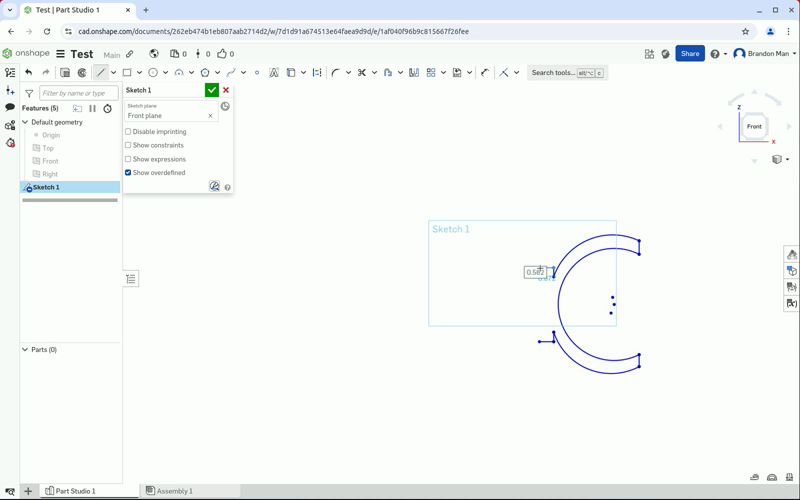
scroll(6)
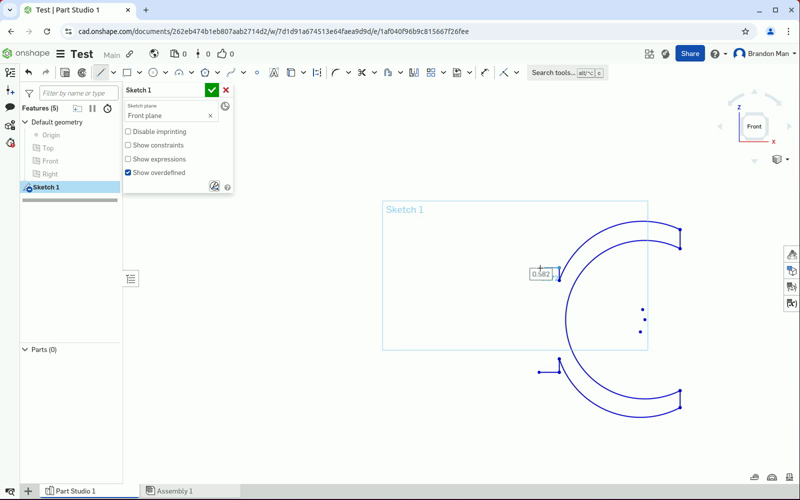
scroll(6)
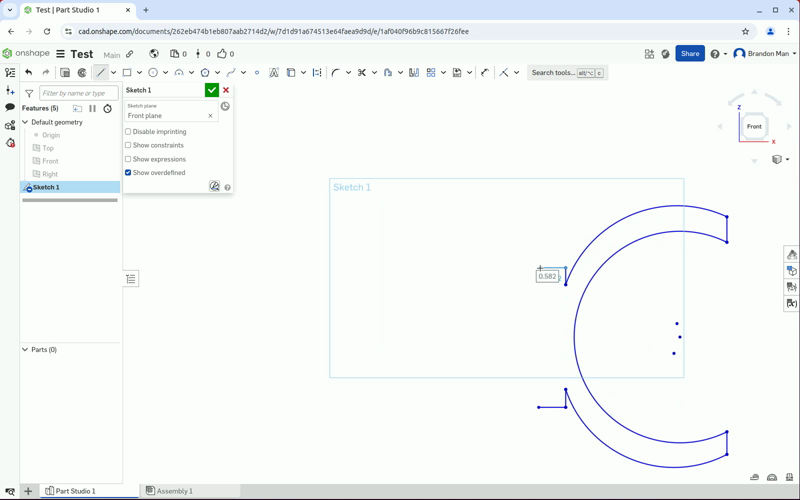
scroll(6)
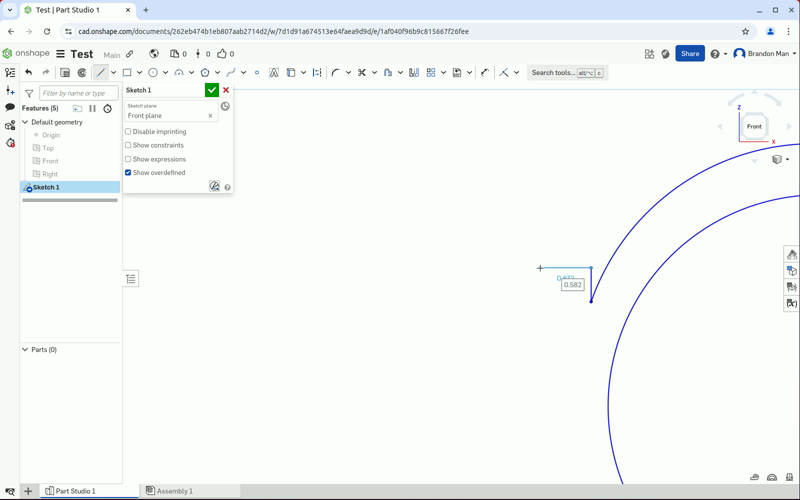
click(540, 267)
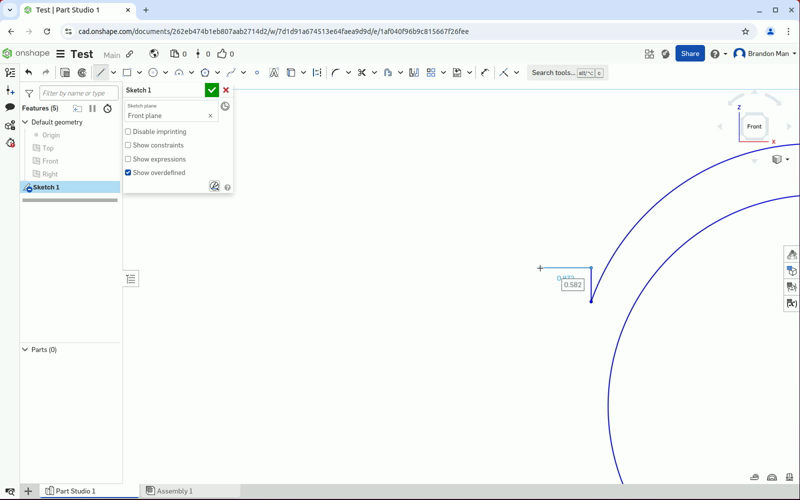
scroll(-6)
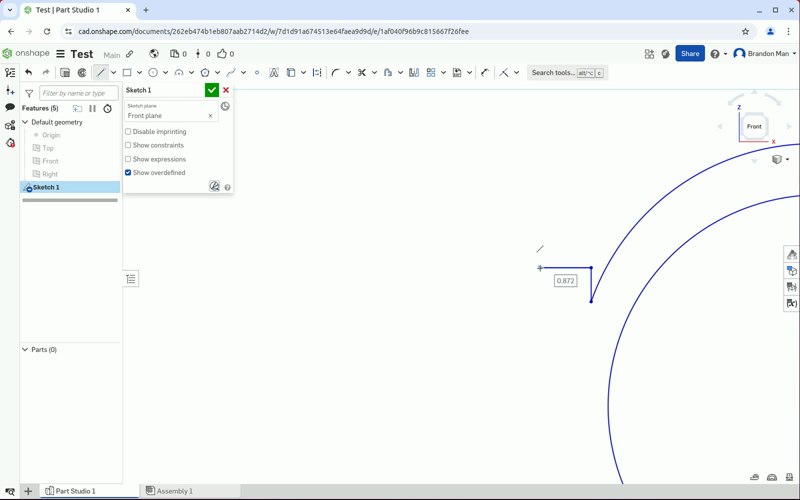
scroll(-6)
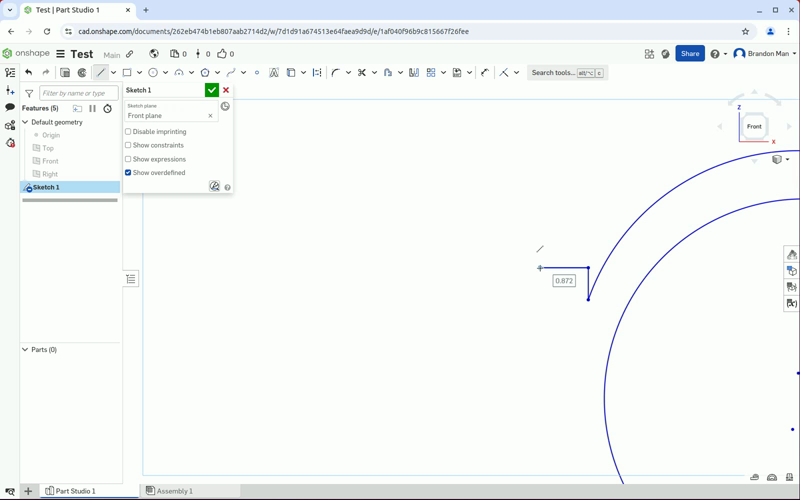
scroll(-6)
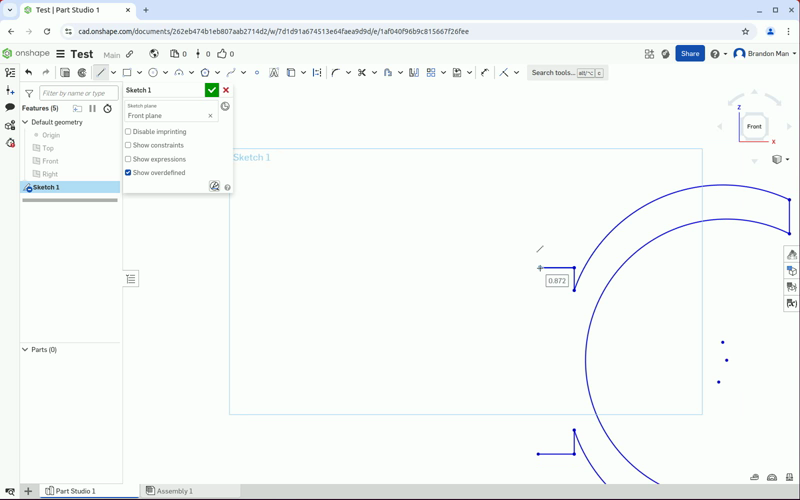
scroll(-6)
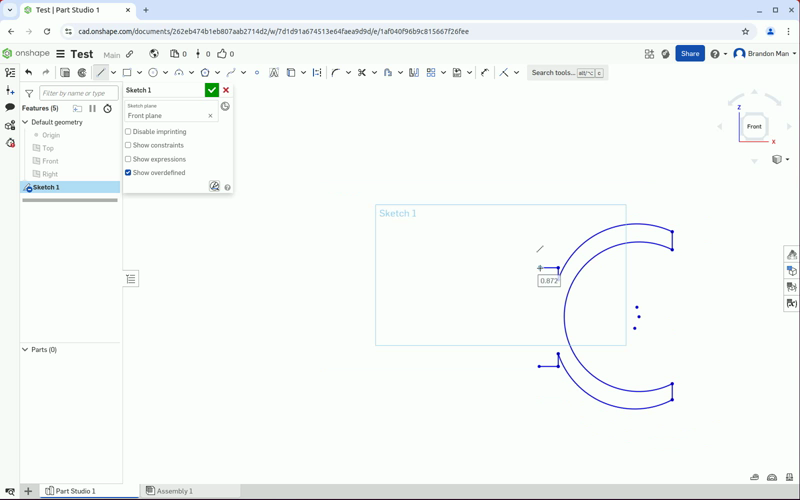
scroll(-6)
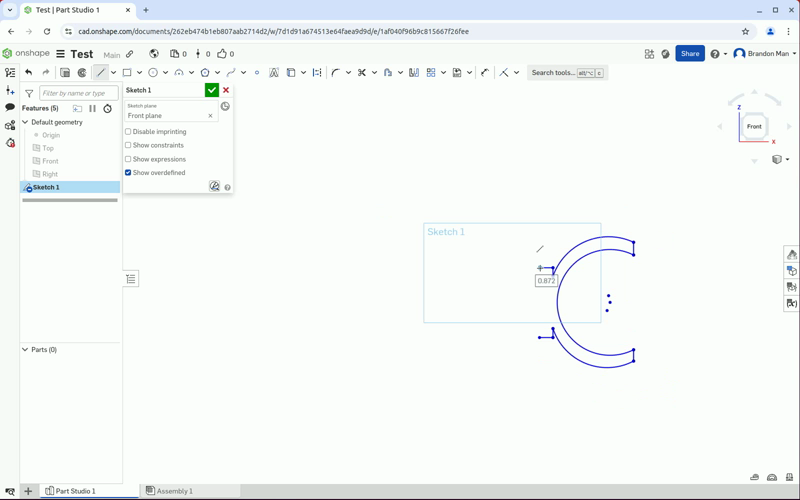
scroll(-6)
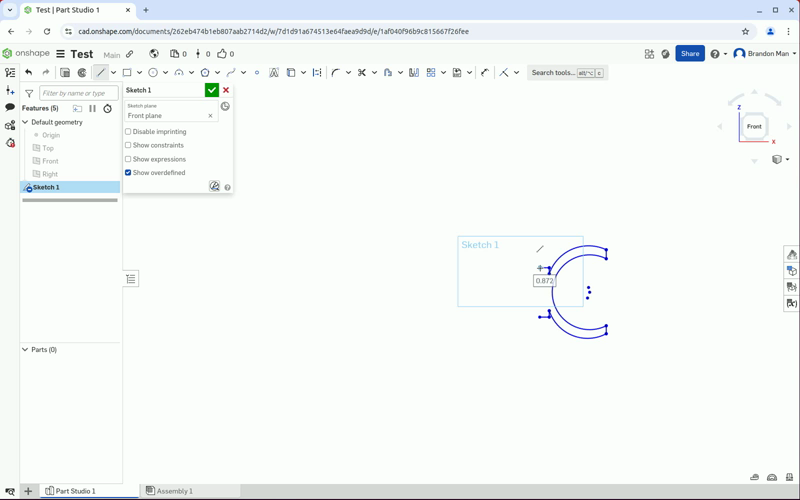
scroll(-6)
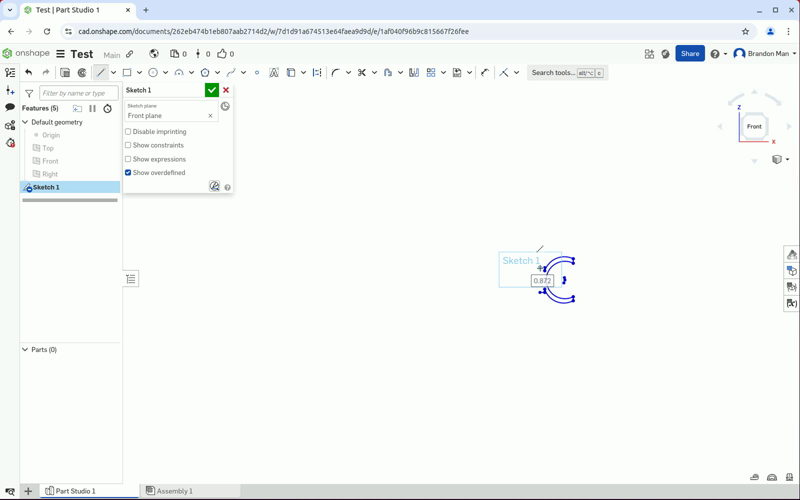
key_up(shift)
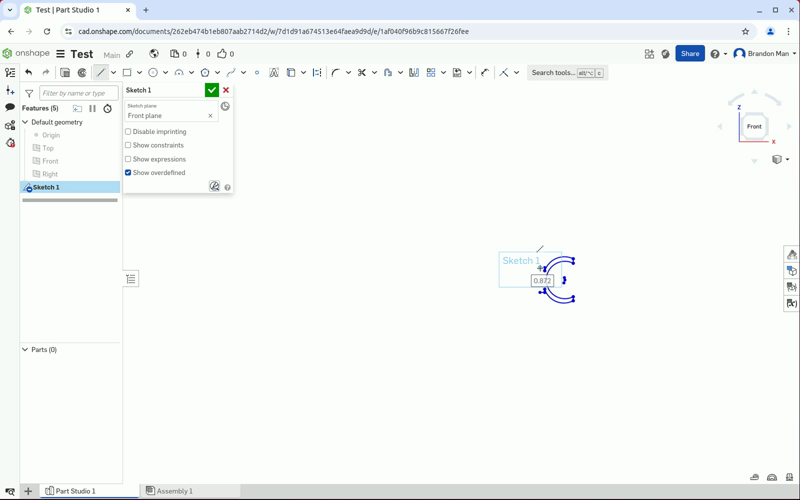
key(esc)
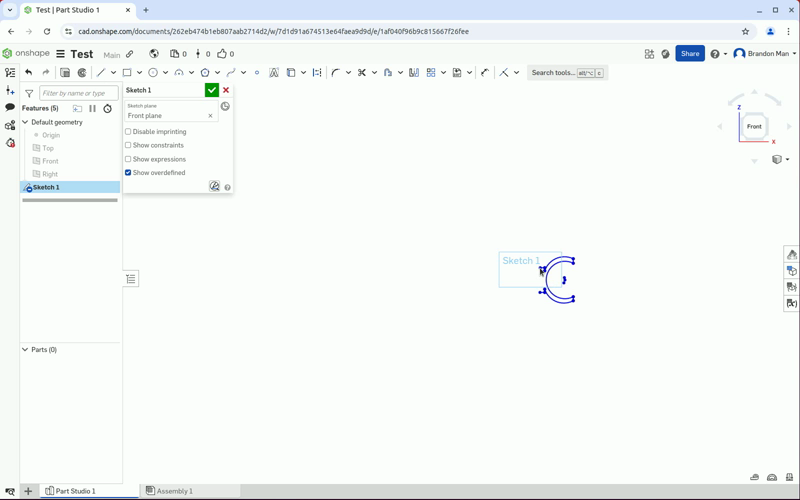
key(a)
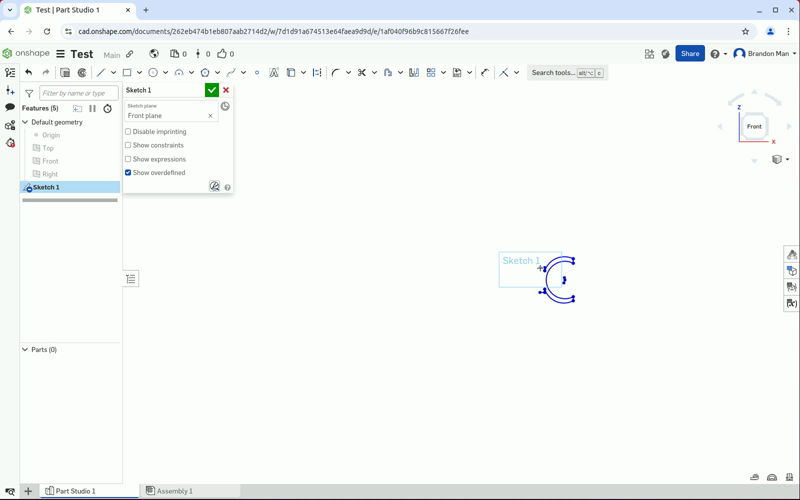
mouse_move(540, 267)
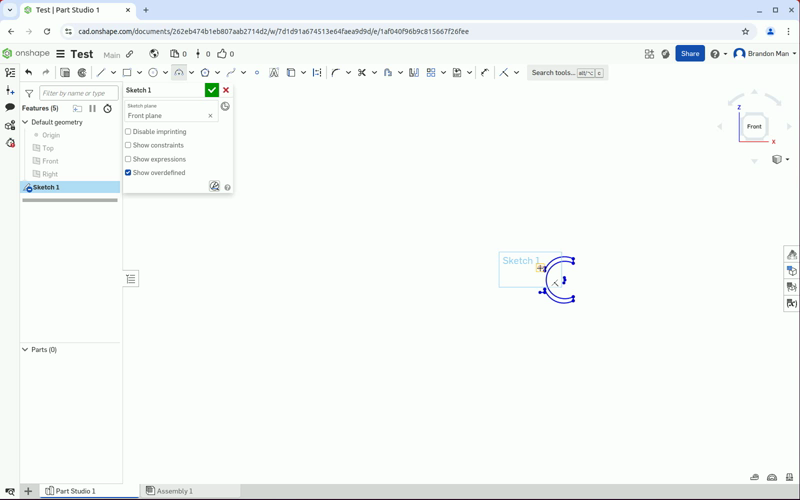
scroll(6)
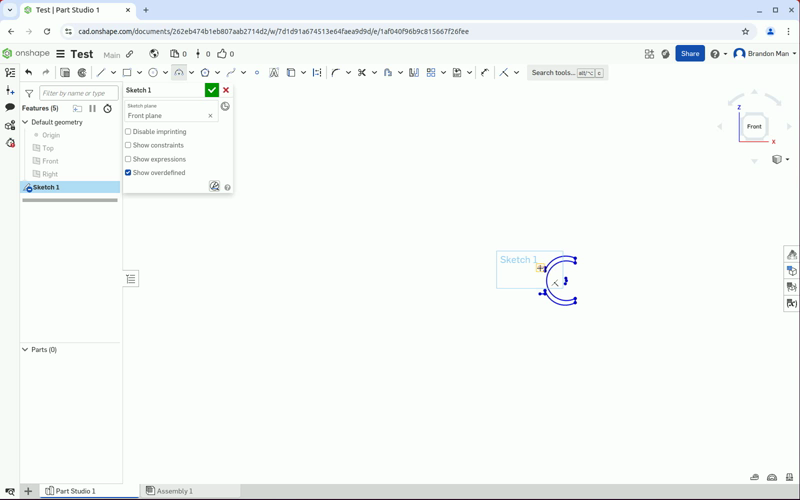
scroll(6)
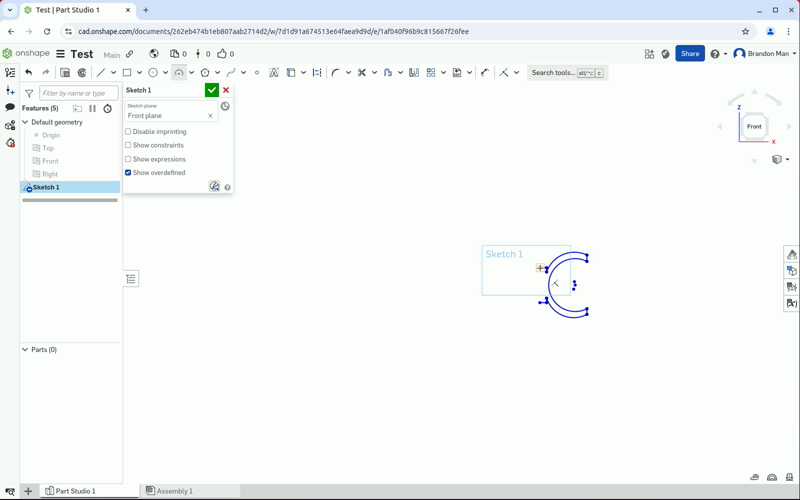
scroll(6)
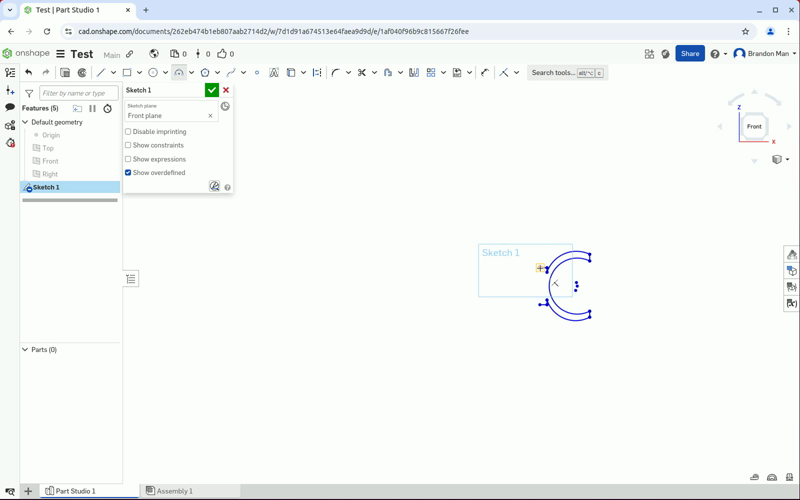
scroll(6)
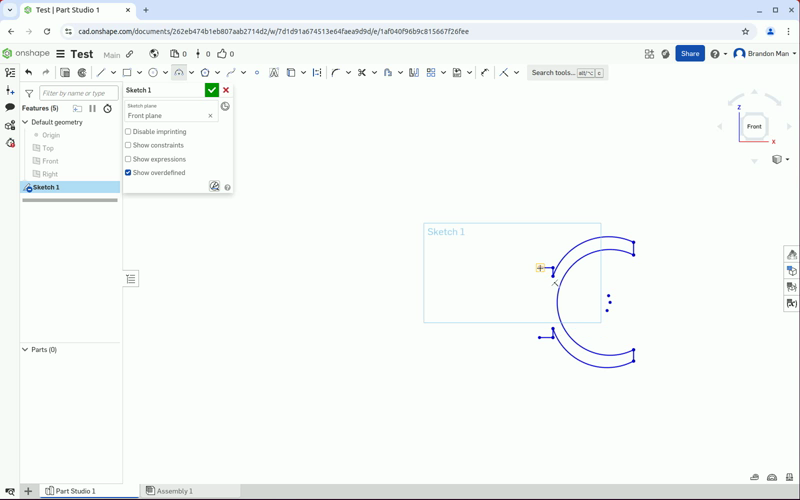
scroll(6)
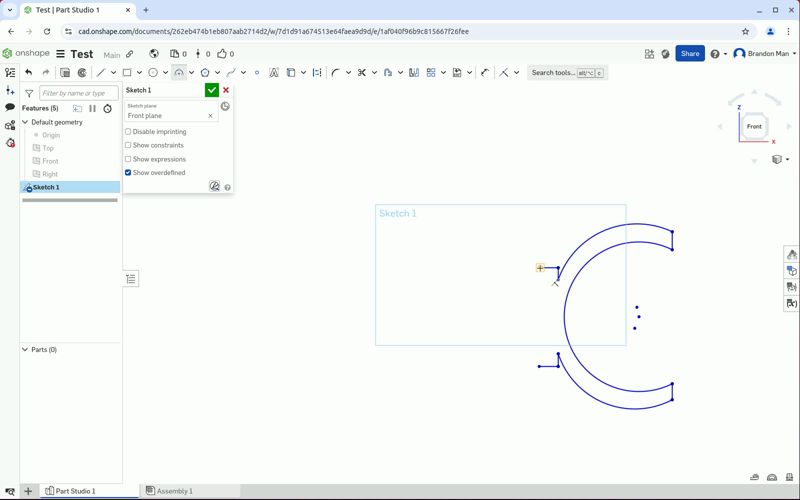
scroll(6)
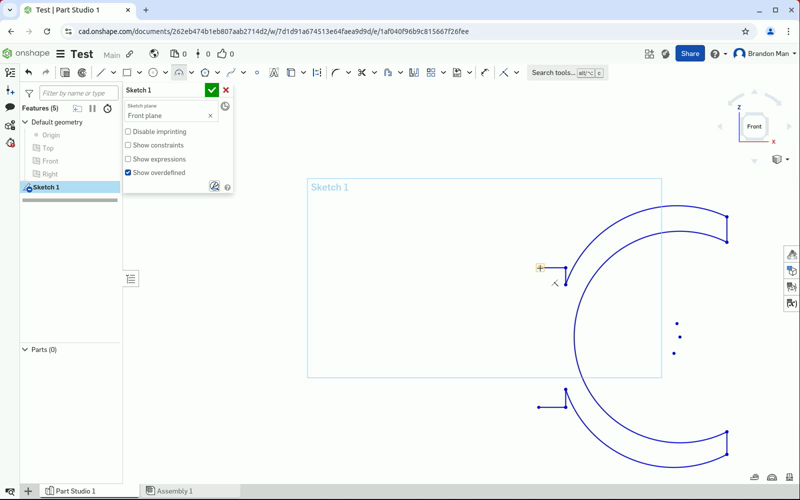
scroll(6)
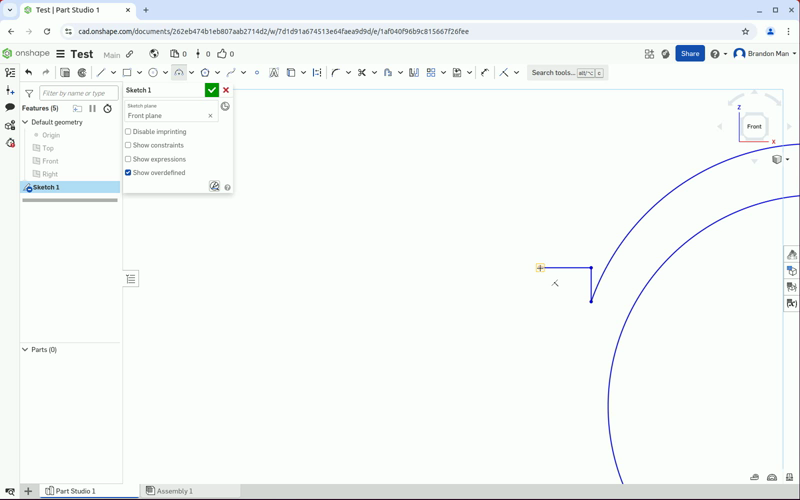
click(540, 267)
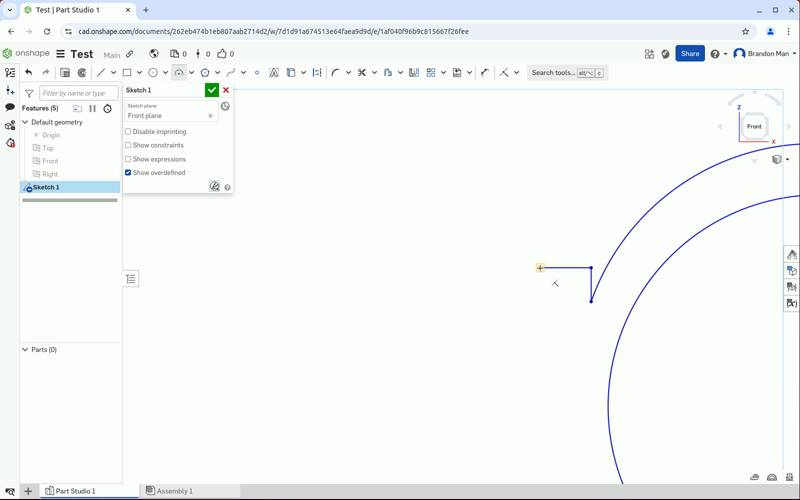
scroll(-6)
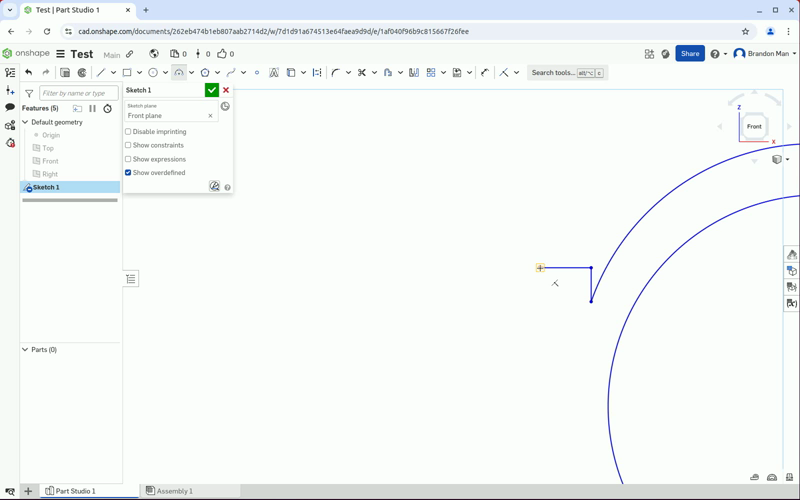
scroll(-6)
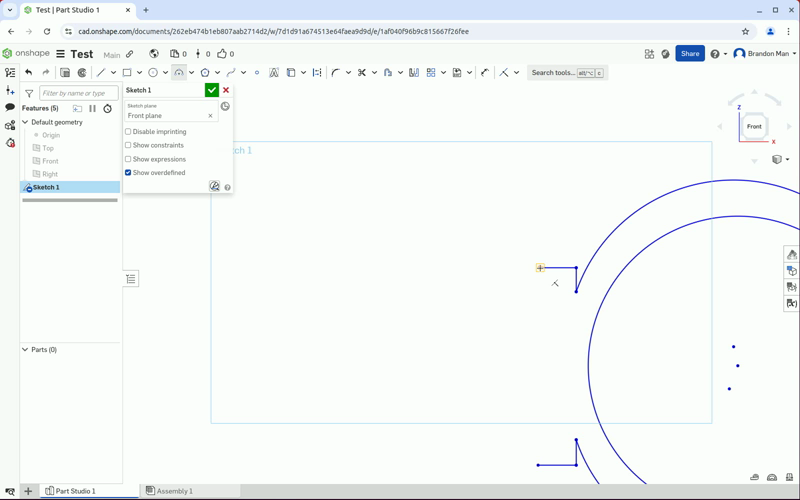
scroll(-6)
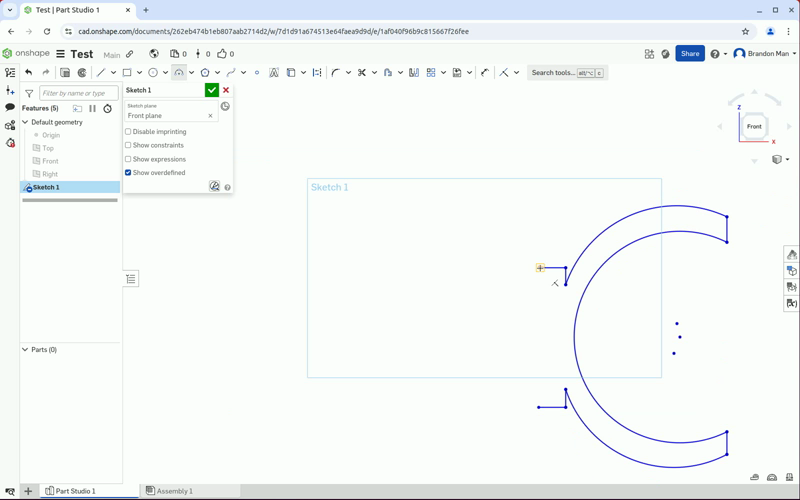
scroll(-6)
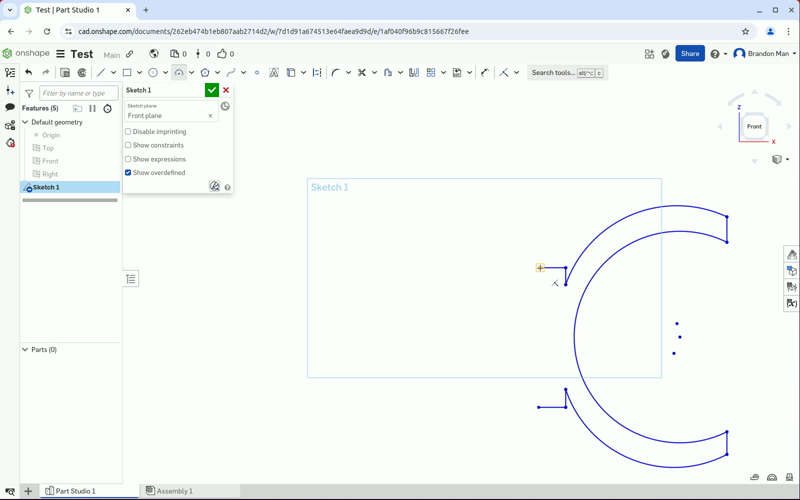
scroll(-6)
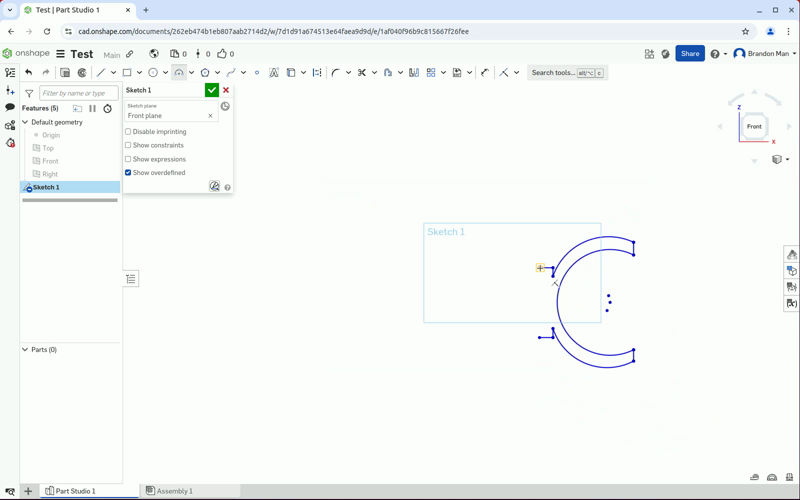
scroll(-6)
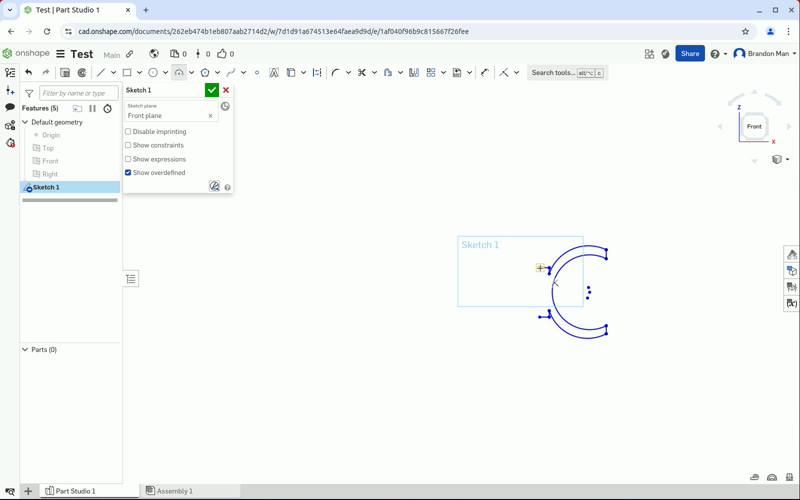
scroll(-6)
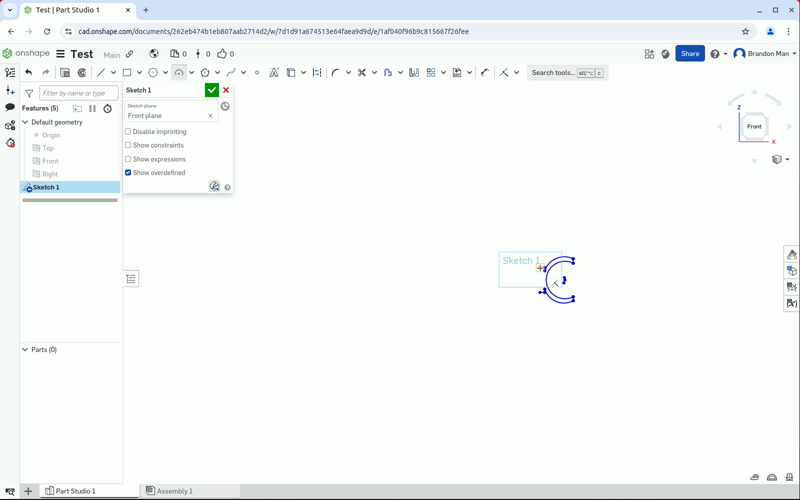
mouse_move(540, 292)
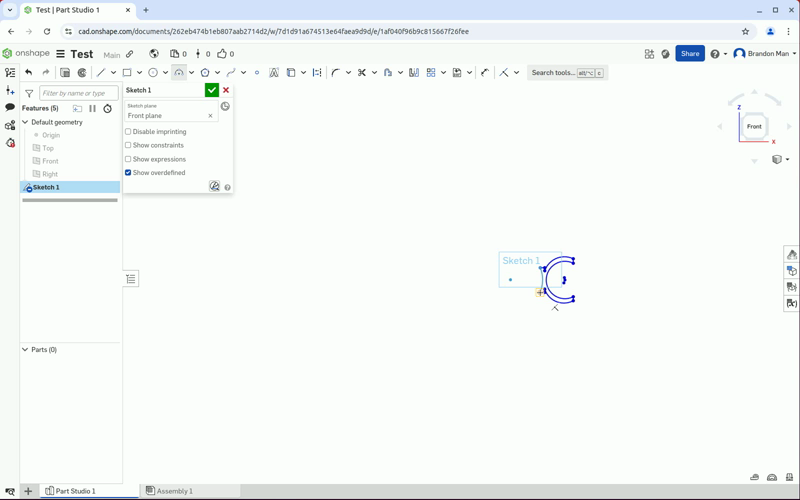
scroll(6)
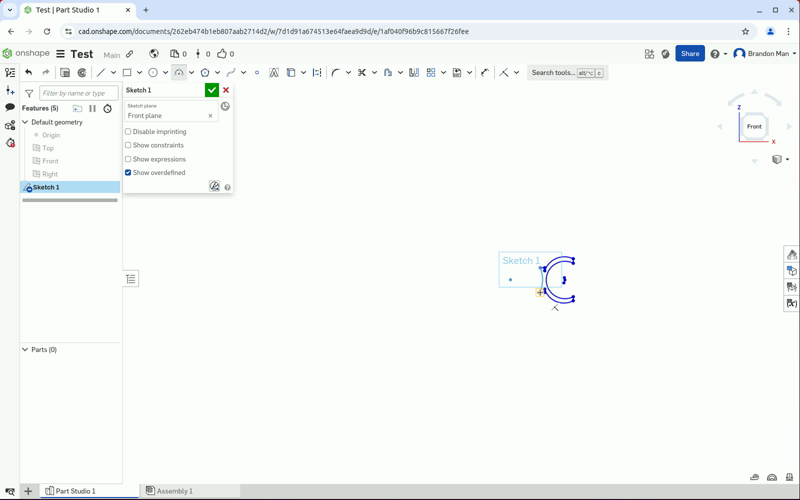
scroll(6)
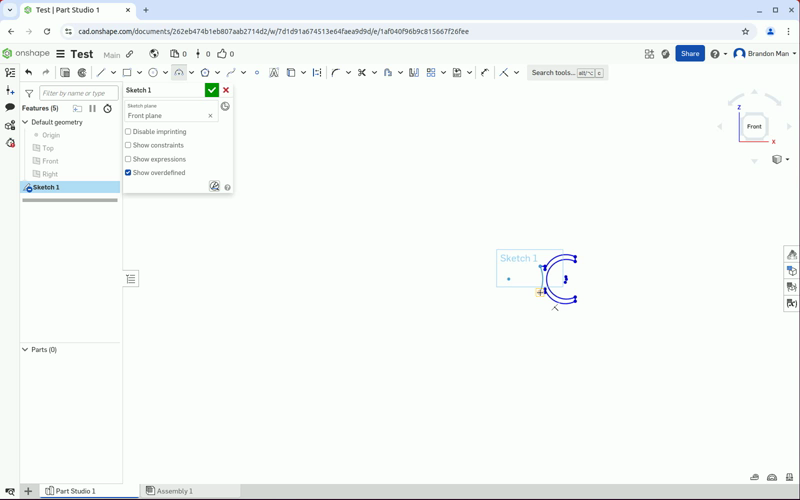
scroll(6)
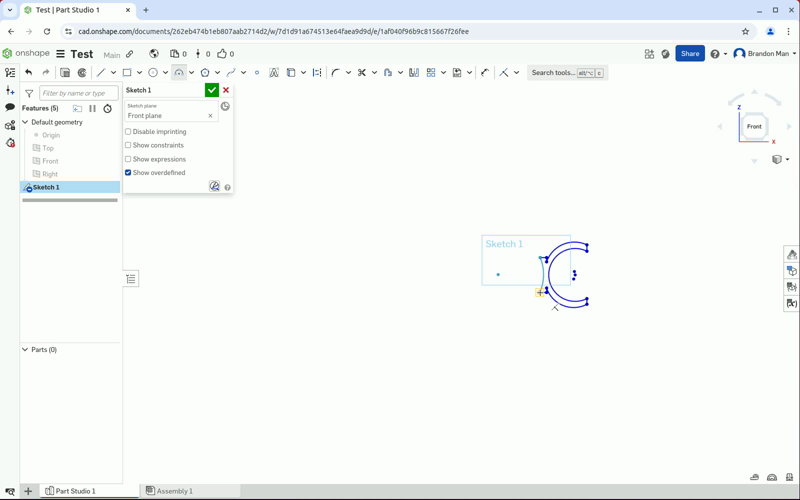
scroll(6)
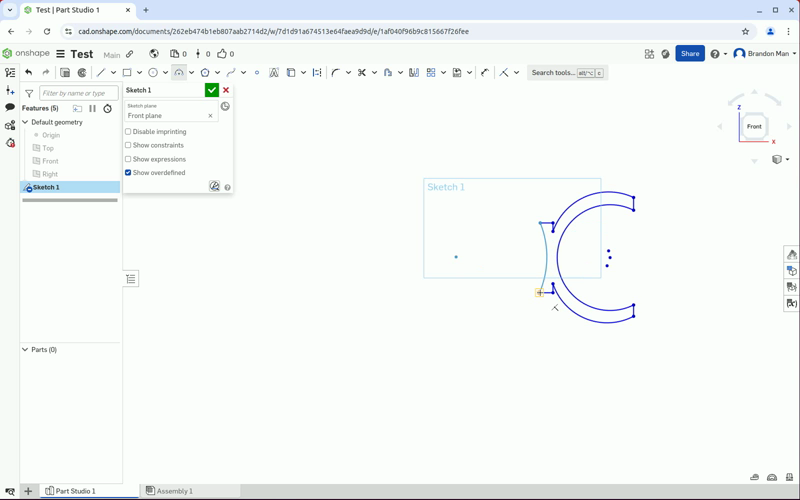
scroll(6)
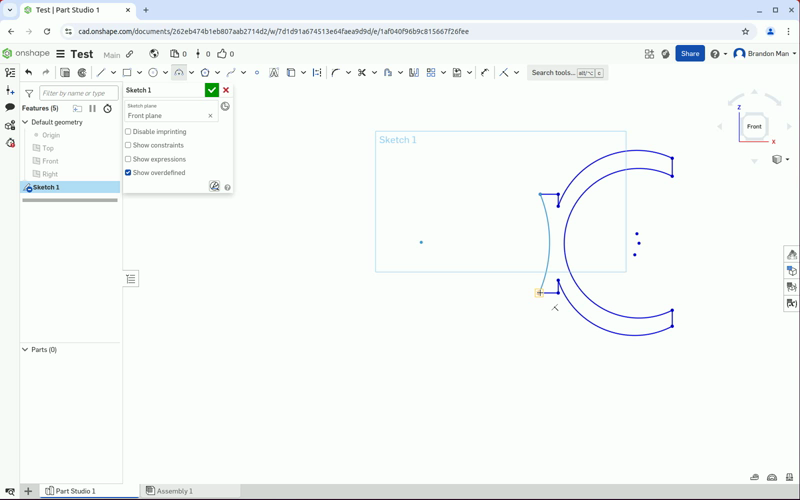
scroll(6)
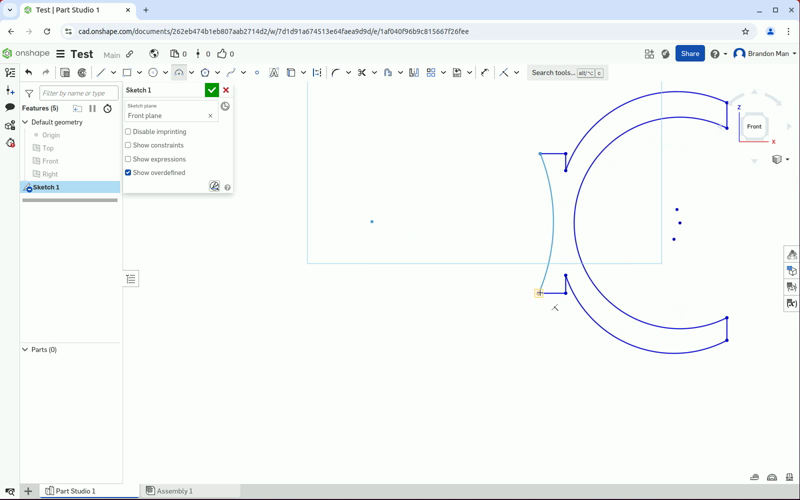
scroll(6)
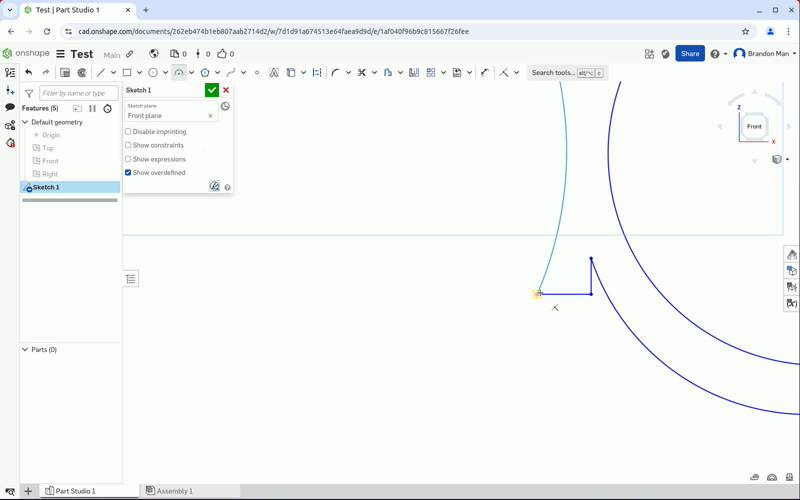
click(540, 292)
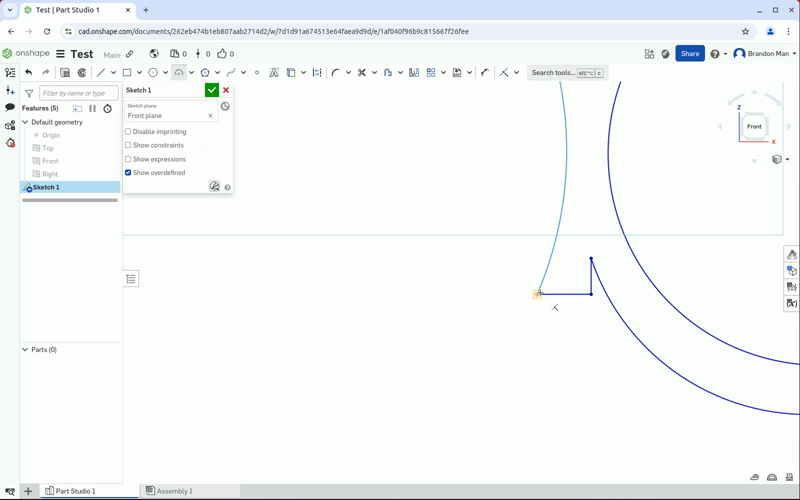
scroll(-6)
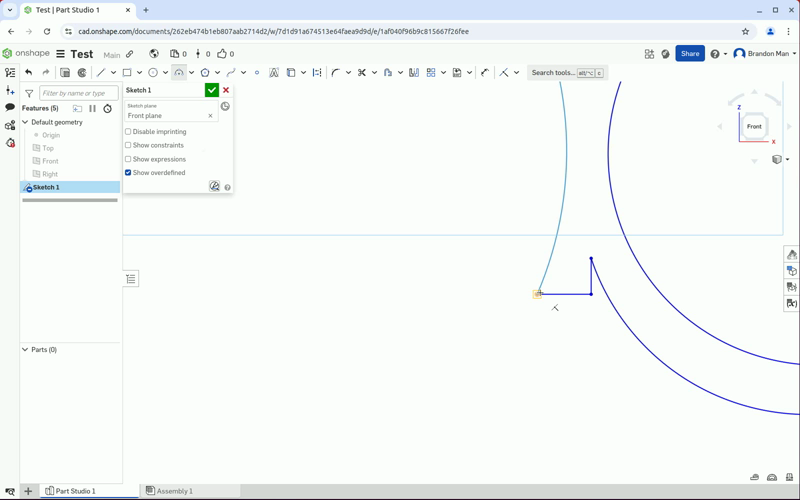
scroll(-6)
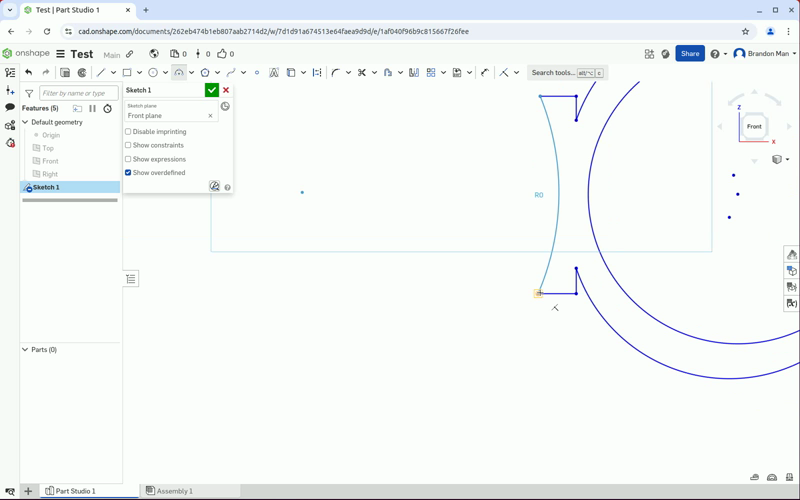
scroll(-6)
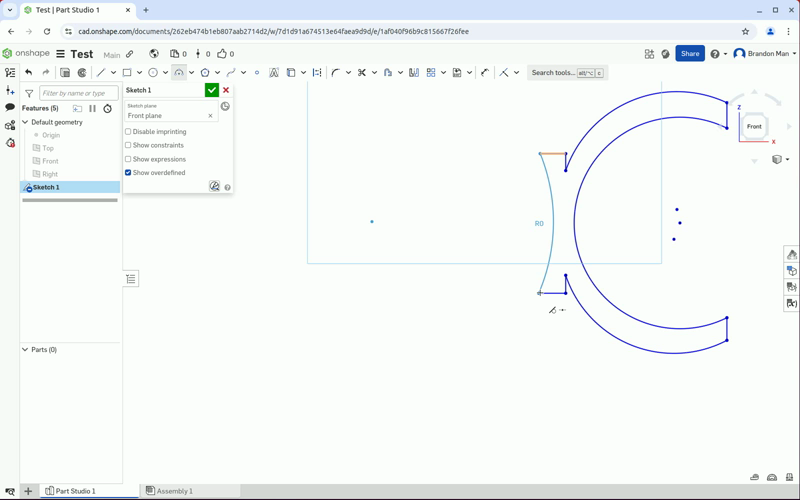
scroll(-6)
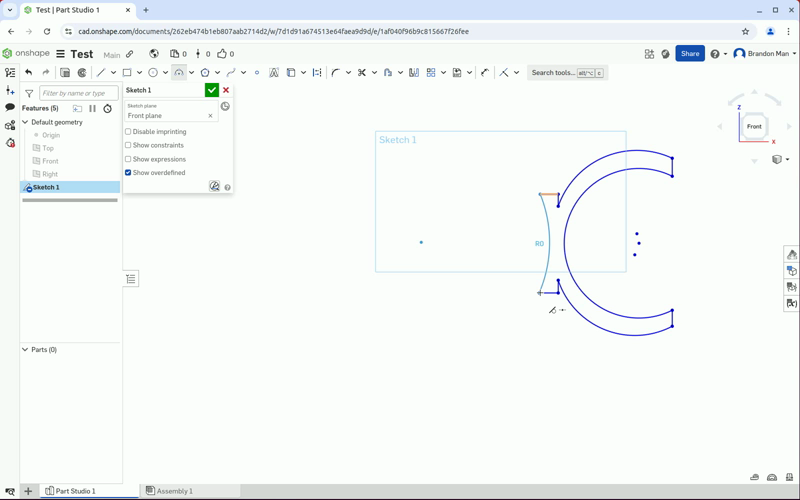
scroll(-6)
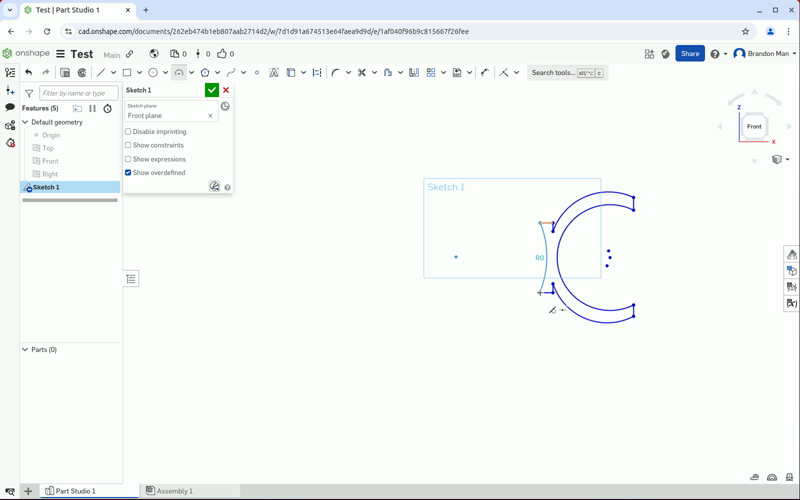
scroll(-6)
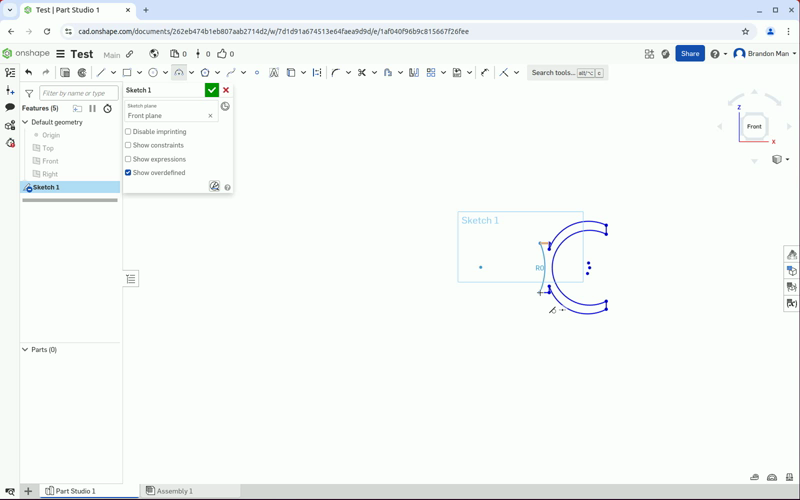
scroll(-6)
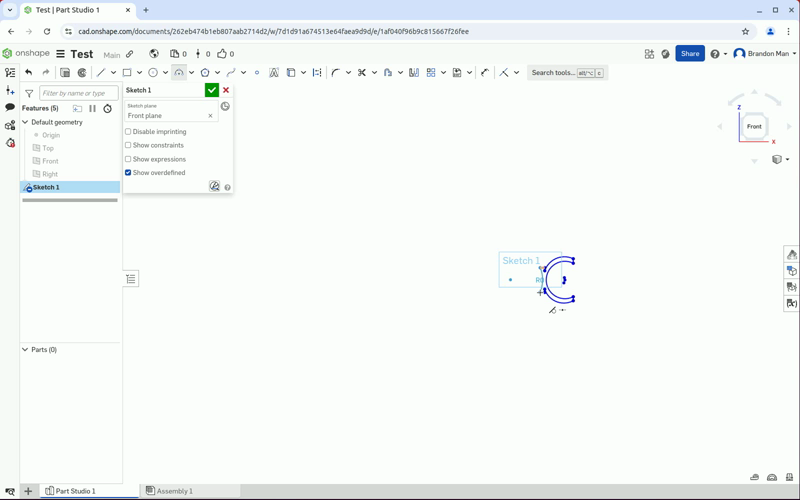
key_down(shift)
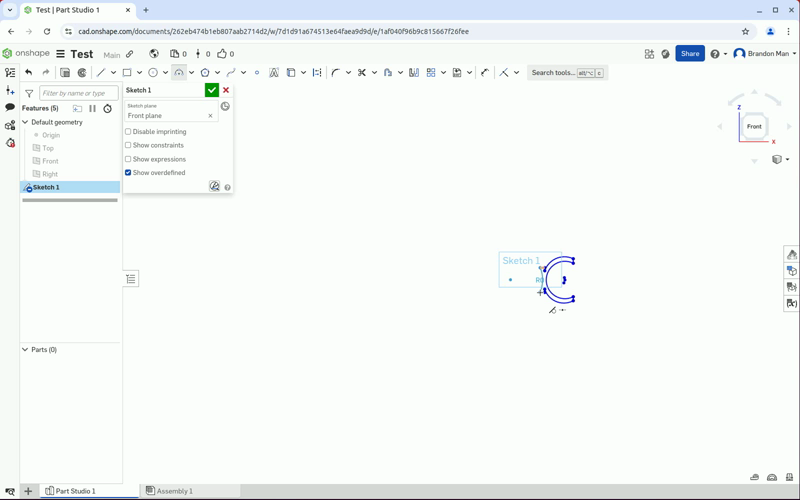
mouse_move(552, 279)
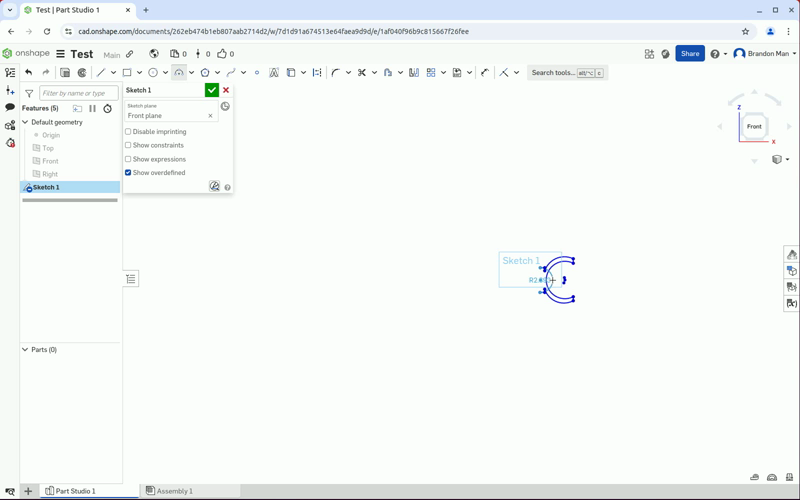
click(552, 279)
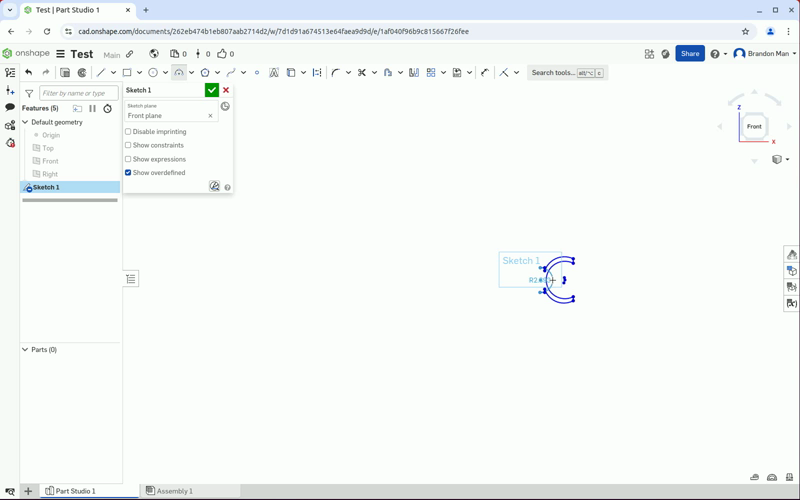
key_up(shift)
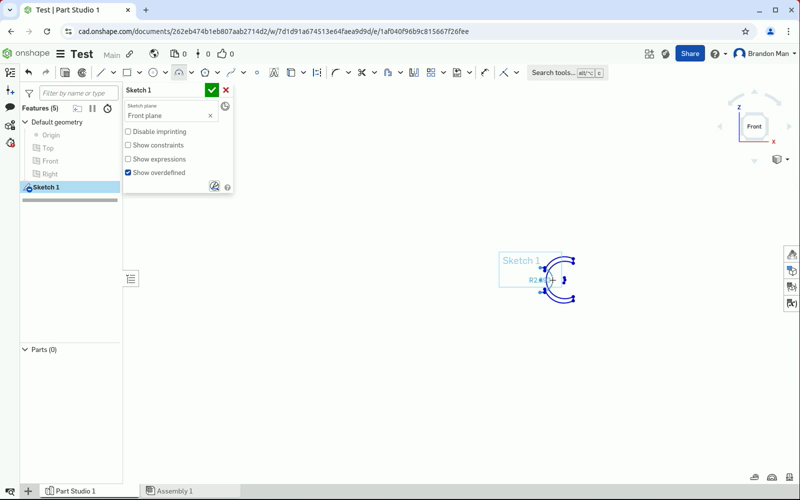
key(esc)
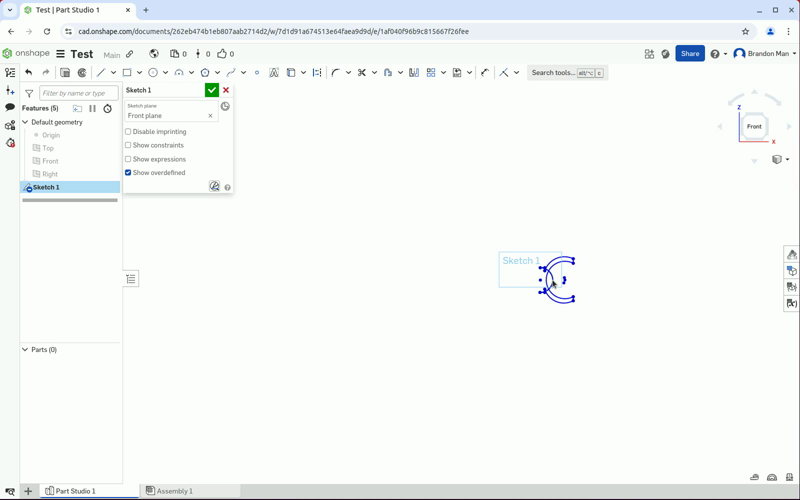
key(a)
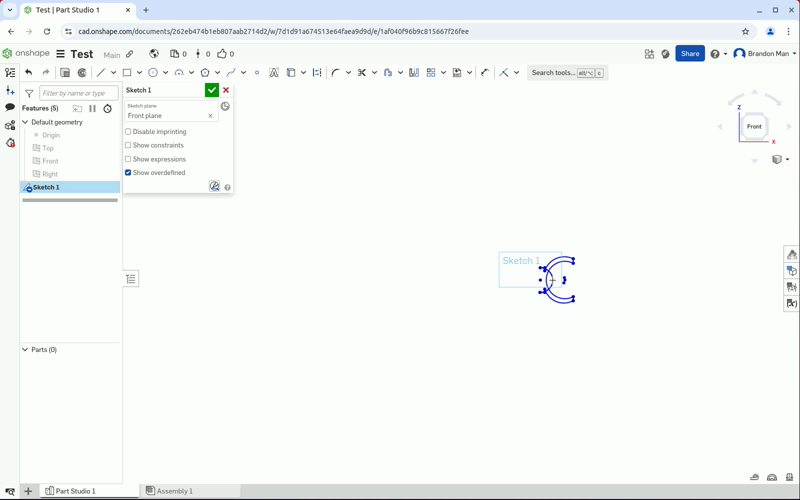
key_down(shift)
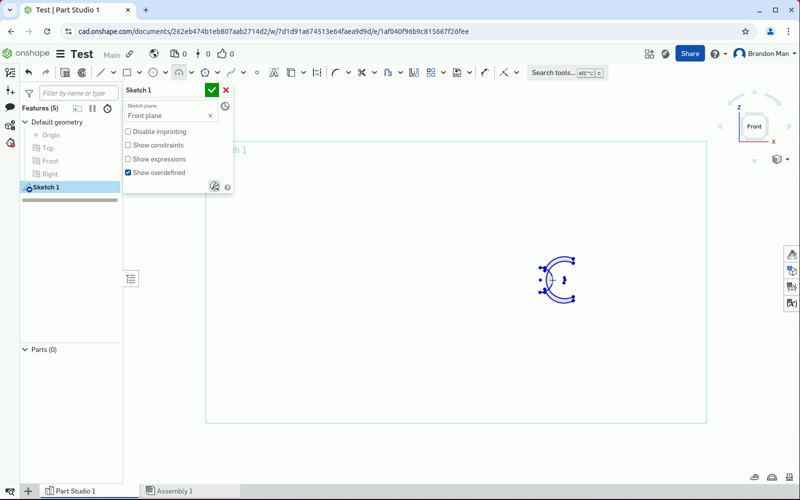
mouse_move(540, 288)
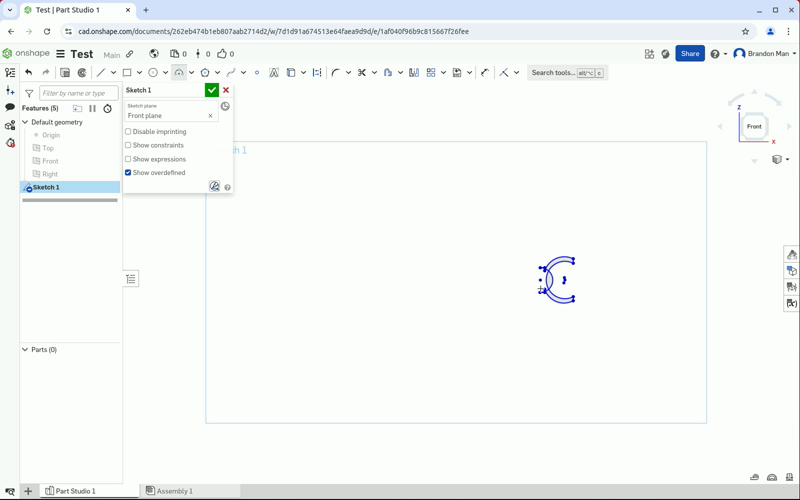
scroll(6)
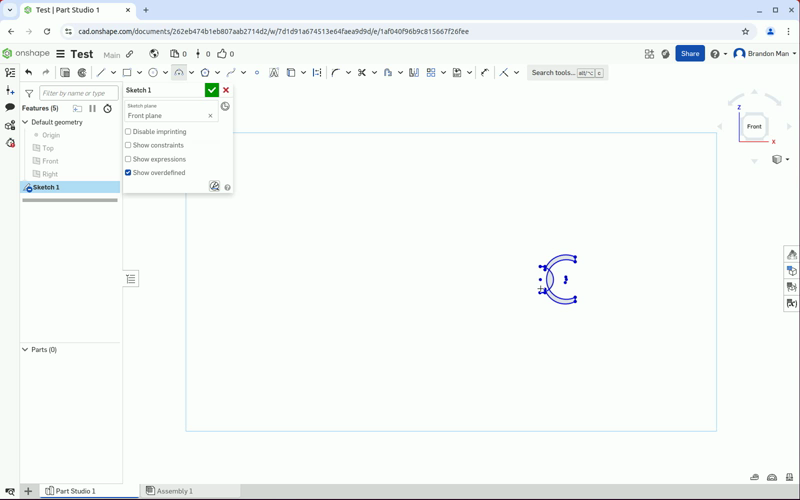
scroll(6)
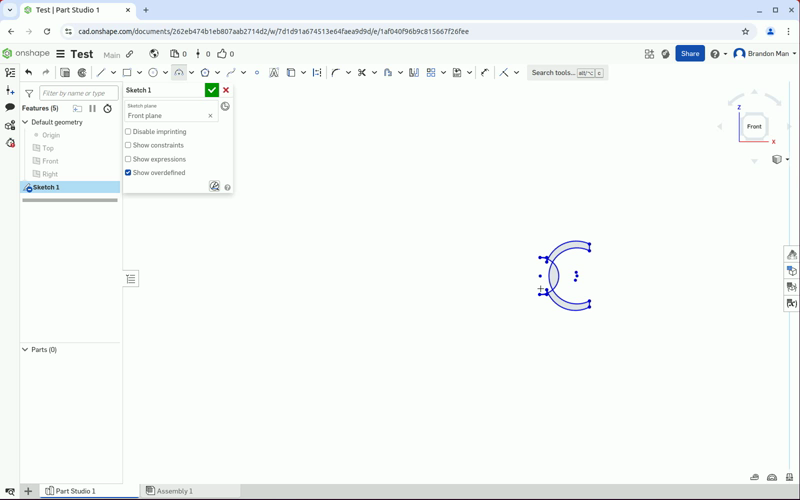
scroll(6)
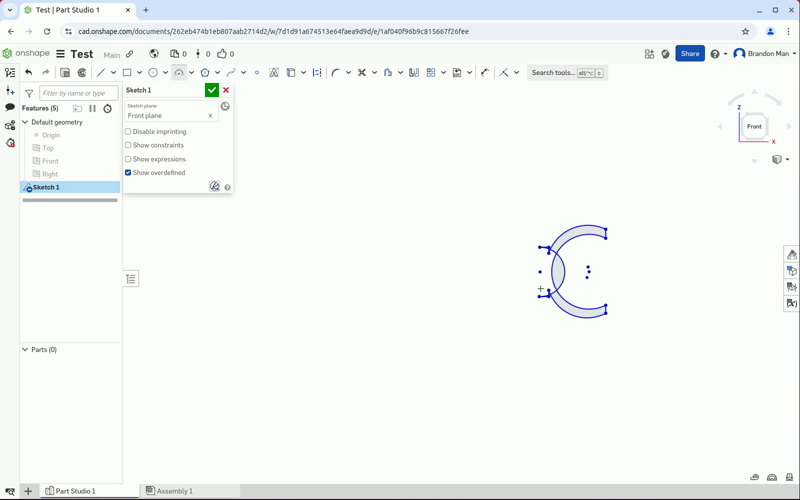
scroll(6)
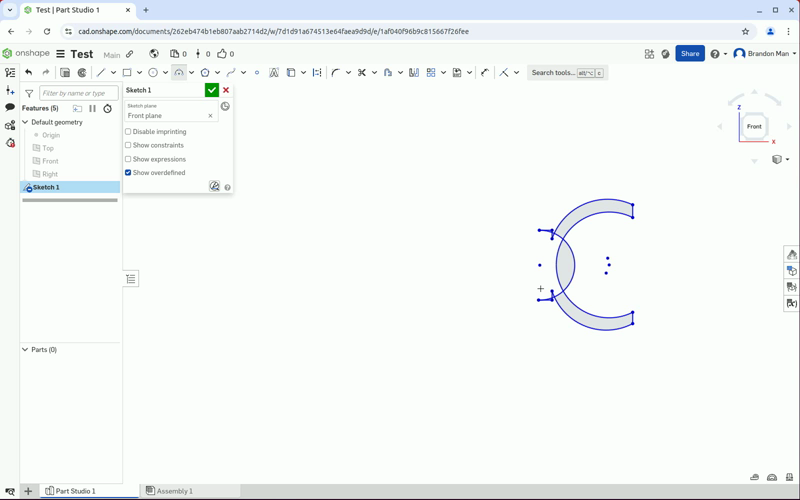
scroll(6)
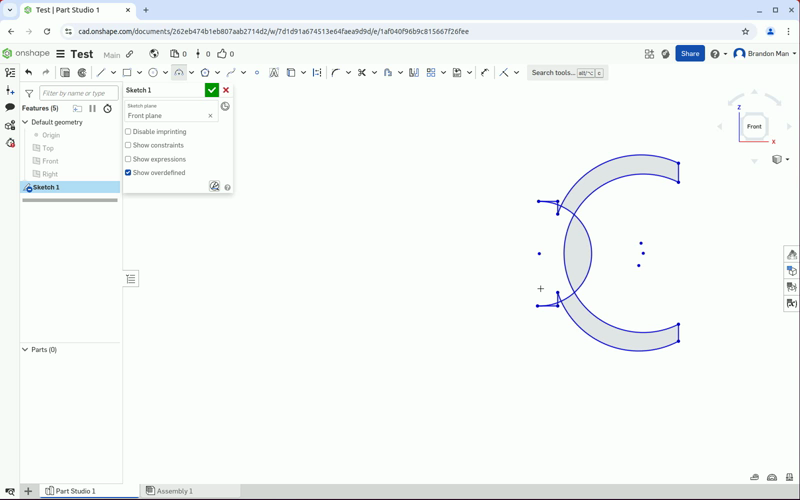
scroll(6)
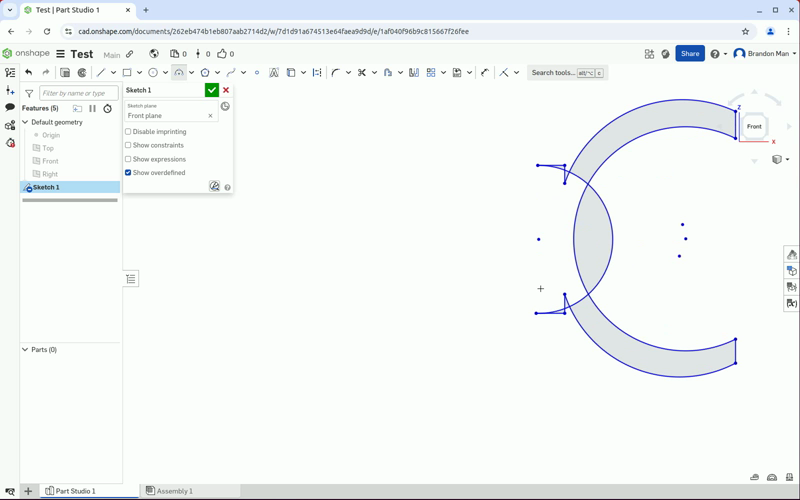
scroll(6)
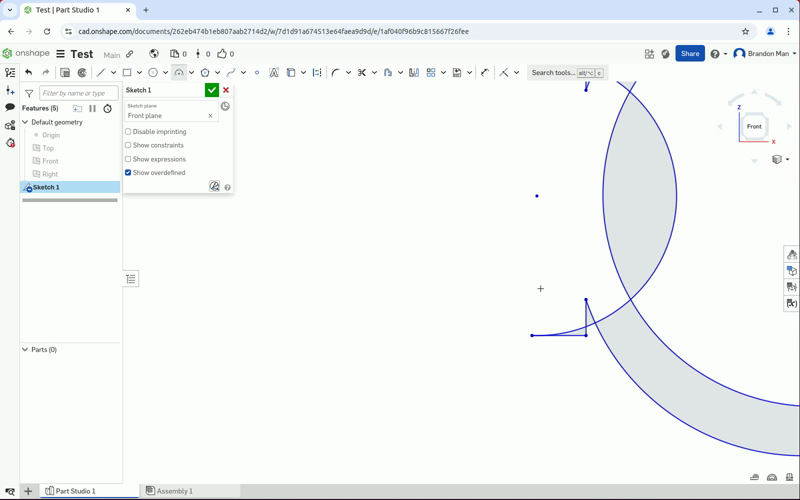
click(540, 288)
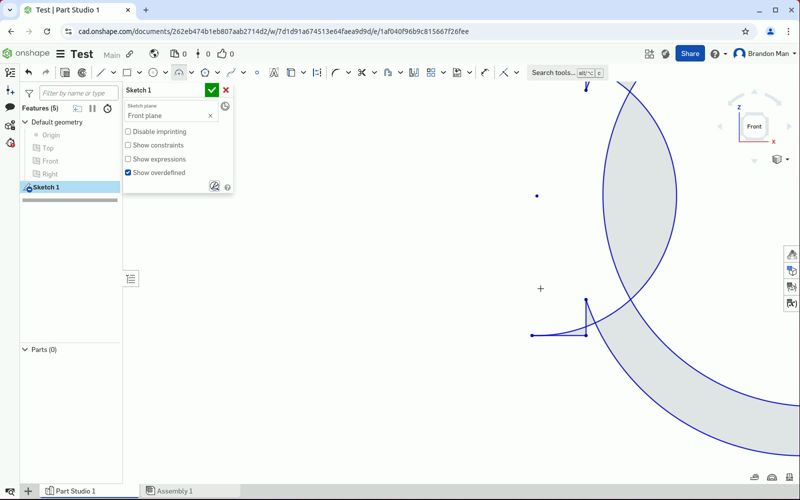
scroll(-6)
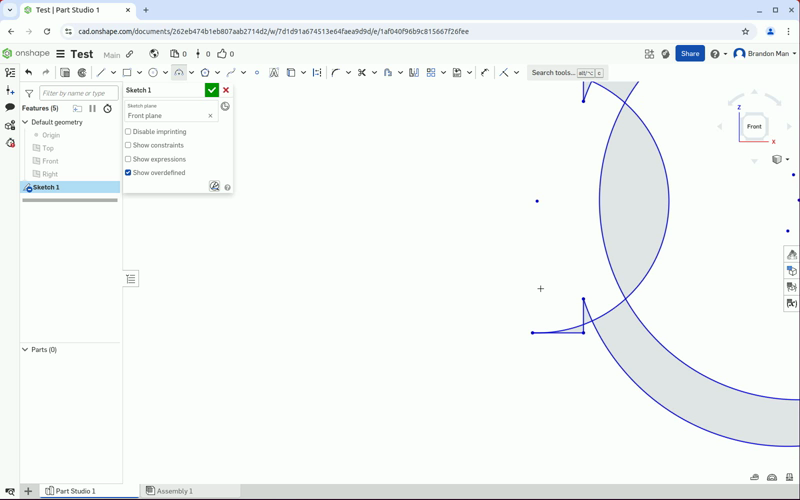
scroll(-6)
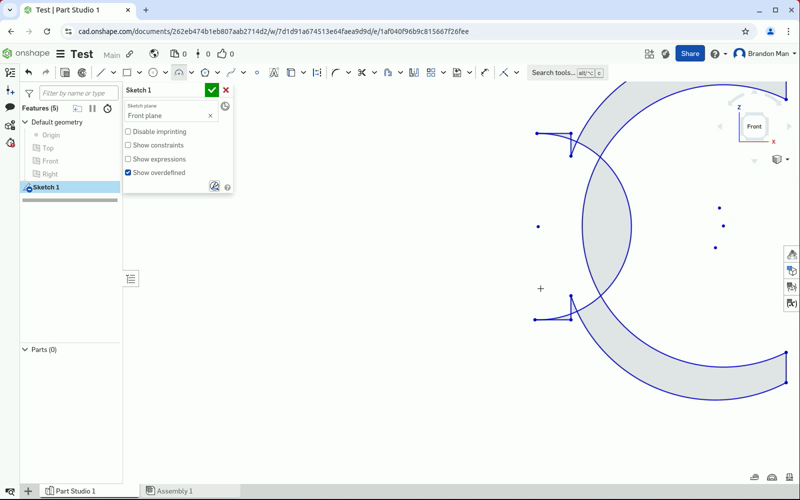
scroll(-6)
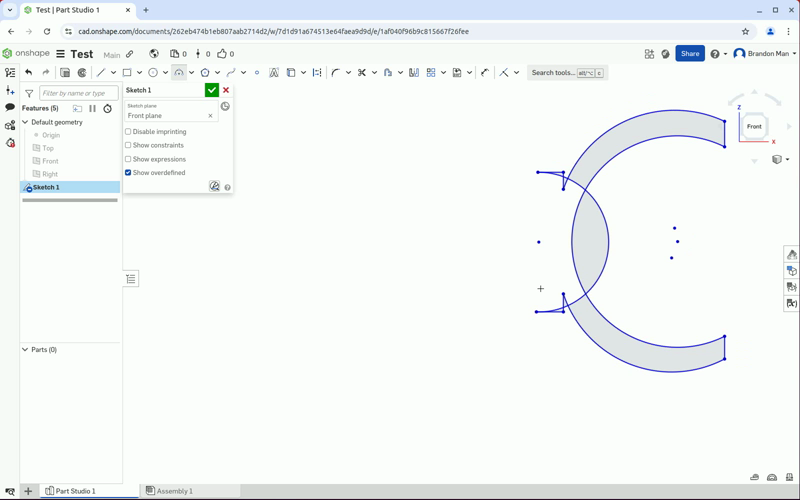
scroll(-6)
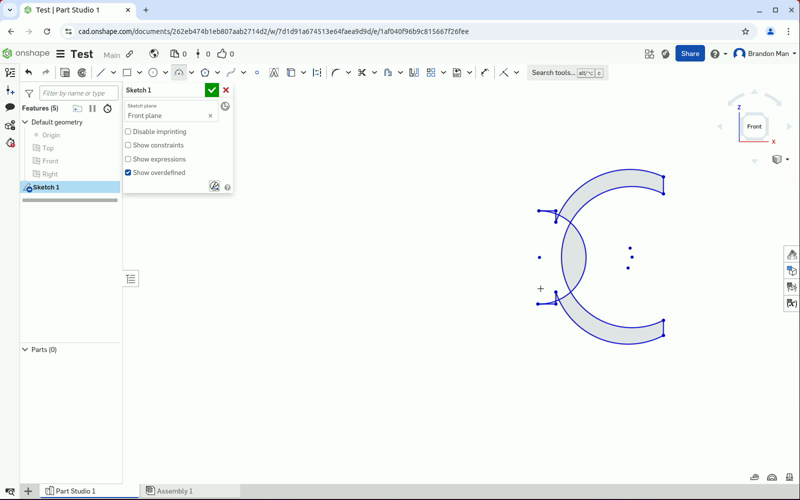
scroll(-6)
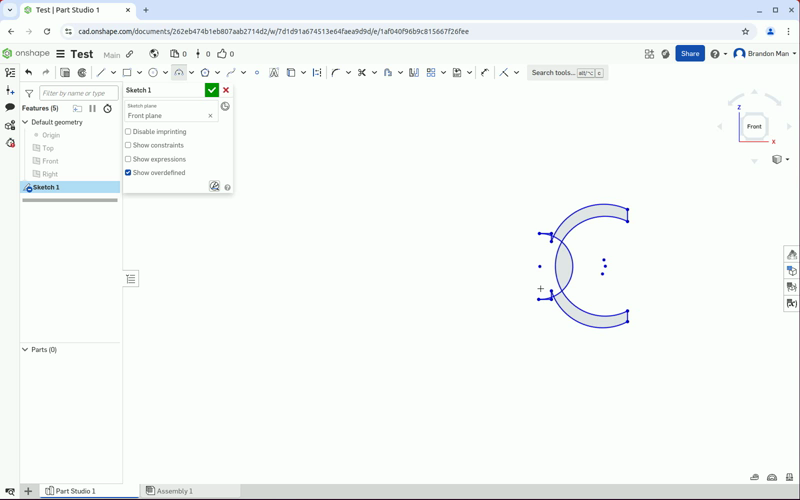
scroll(-6)
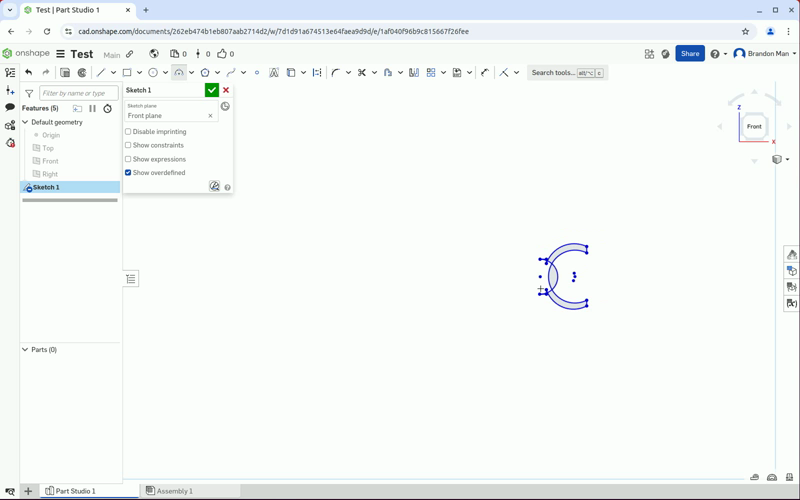
scroll(-6)
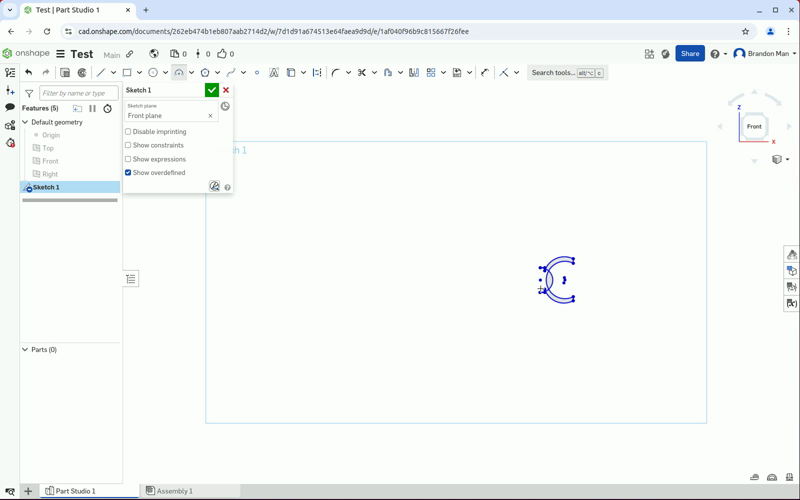
key_up(shift)
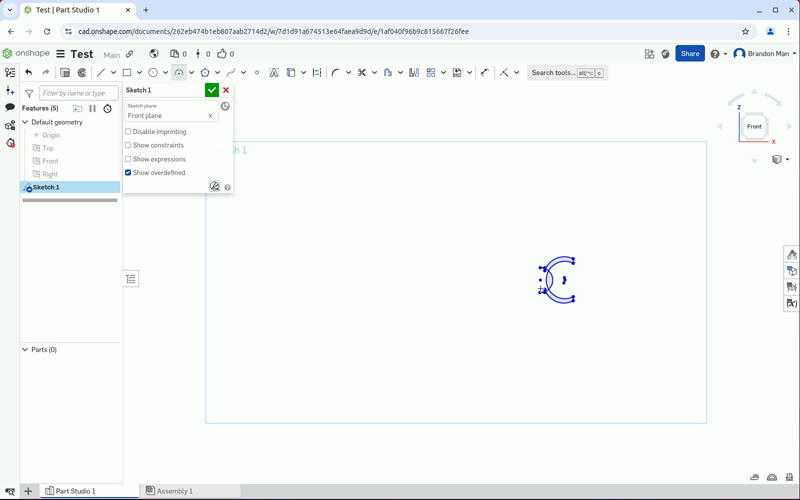
key_down(shift)
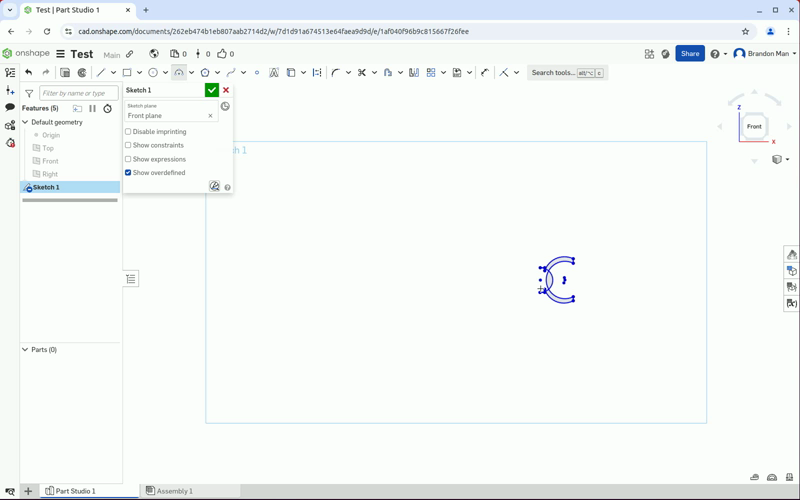
mouse_move(540, 271)
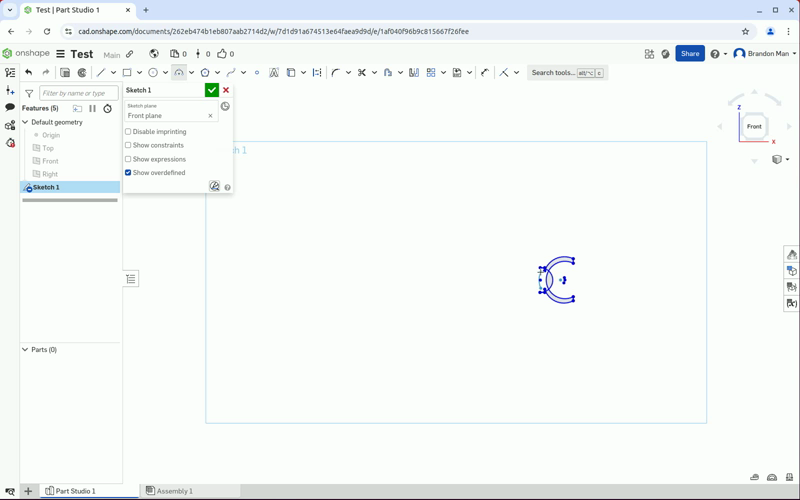
scroll(6)
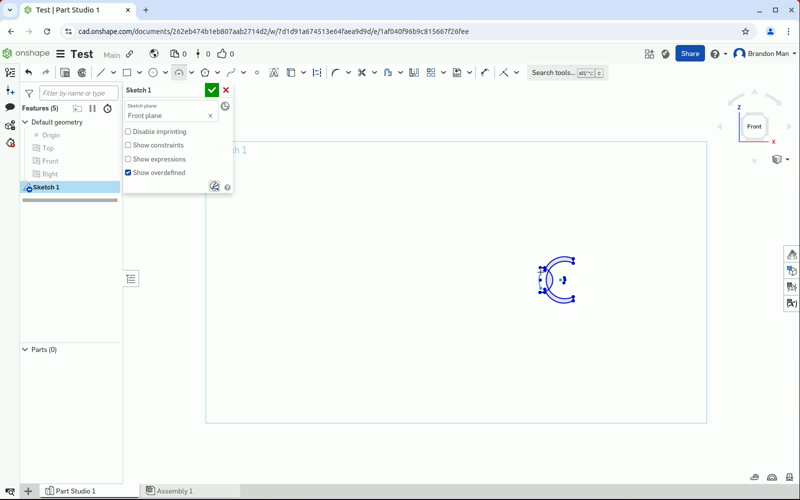
scroll(6)
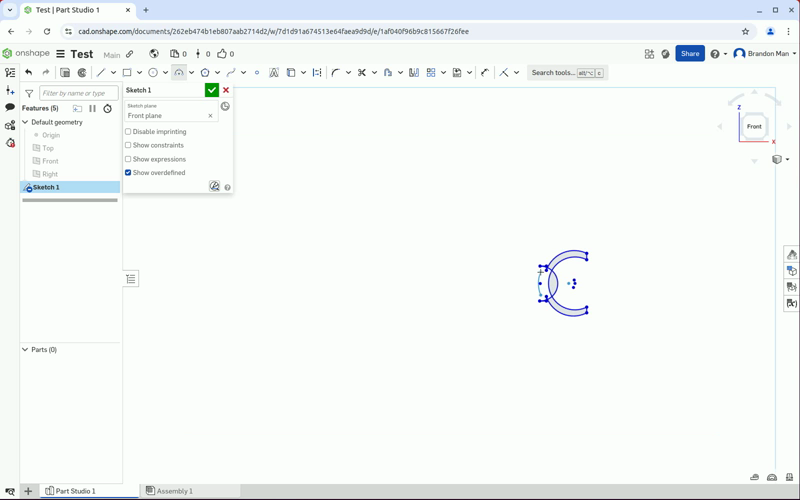
scroll(6)
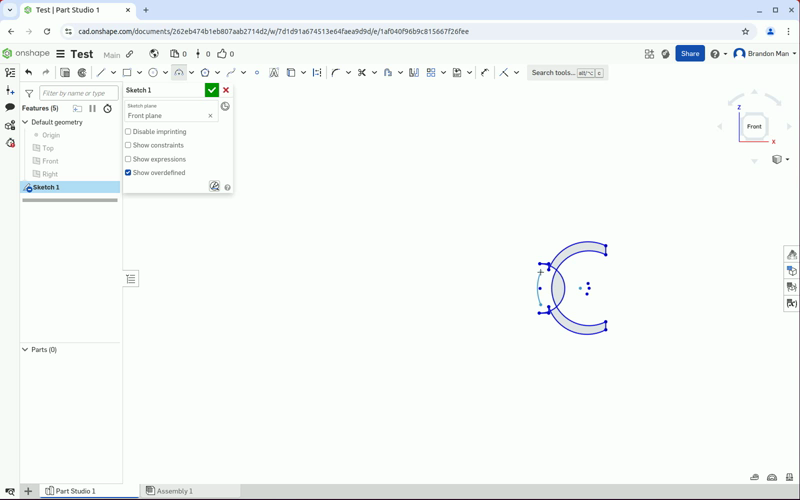
scroll(6)
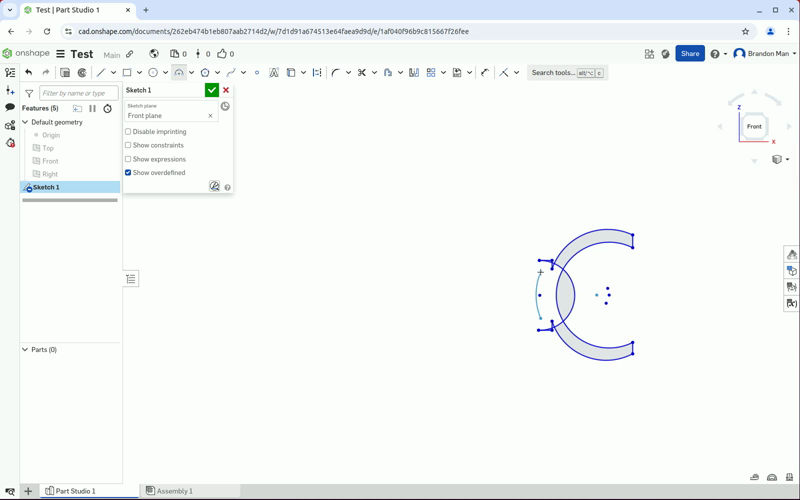
scroll(6)
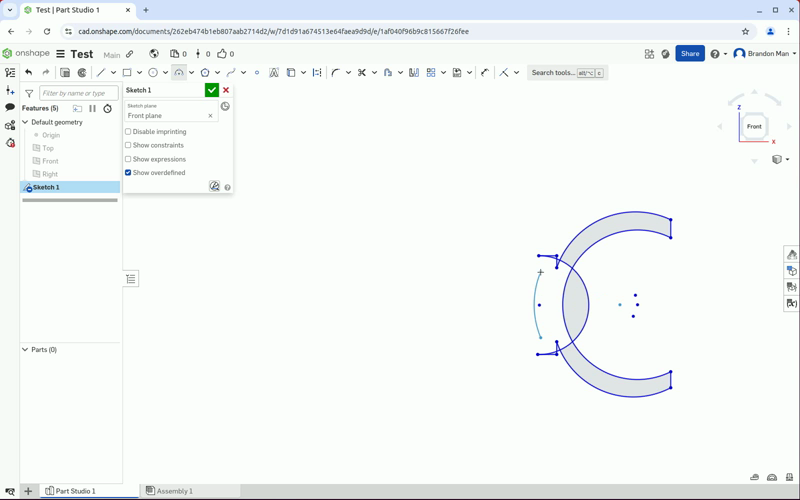
scroll(6)
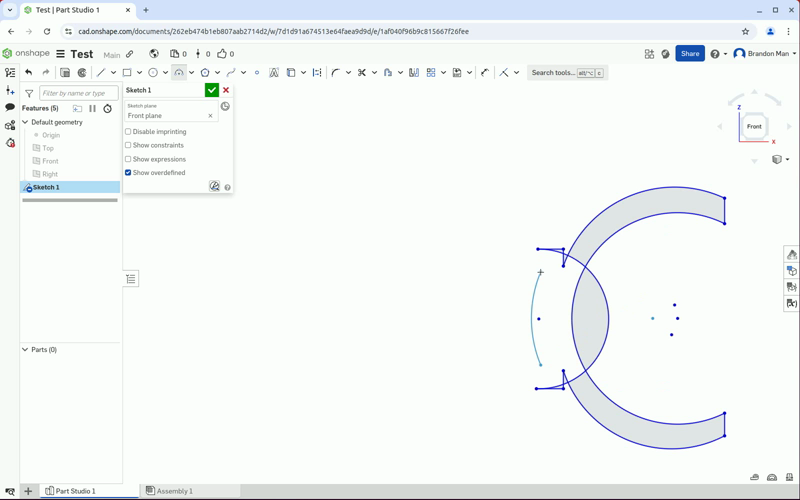
scroll(6)
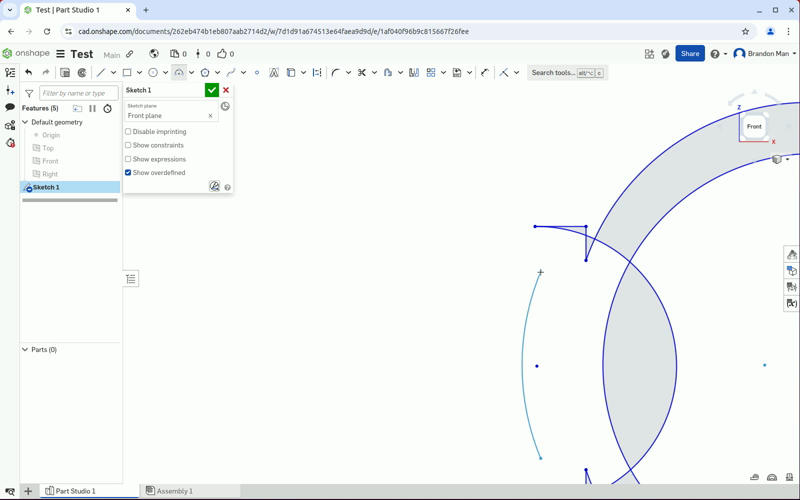
click(540, 271)
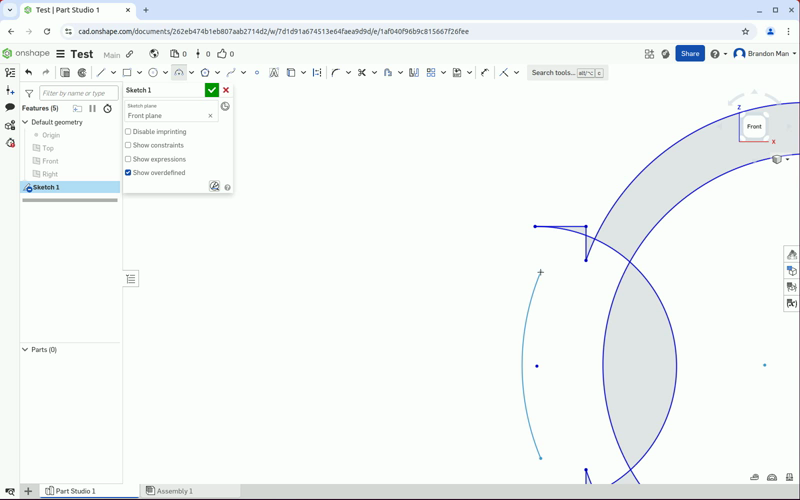
scroll(-6)
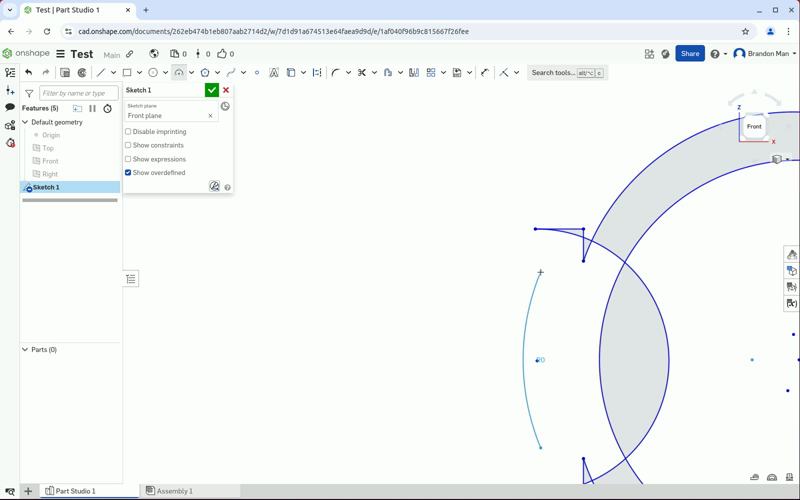
scroll(-6)
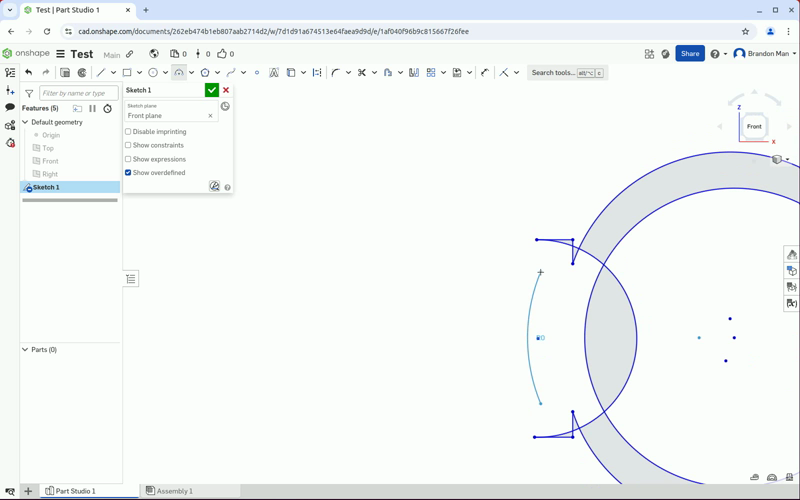
scroll(-6)
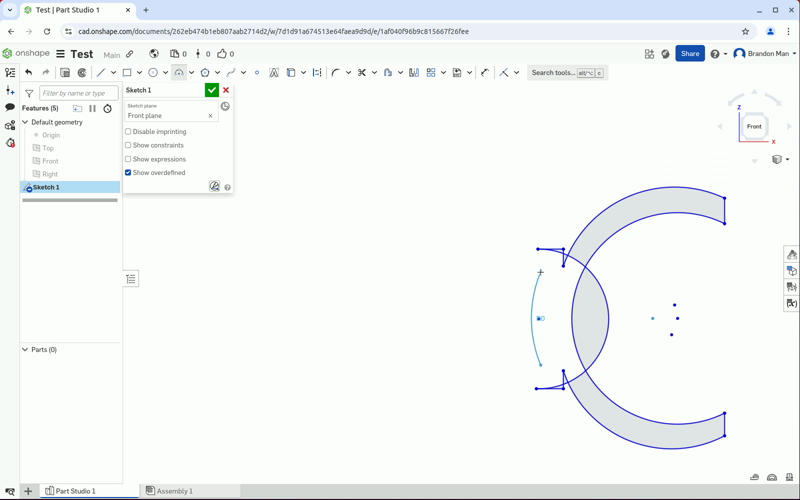
scroll(-6)
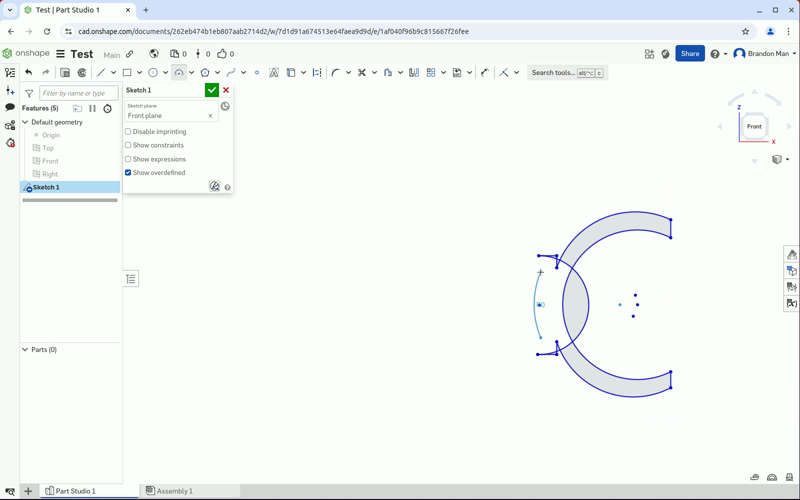
scroll(-6)
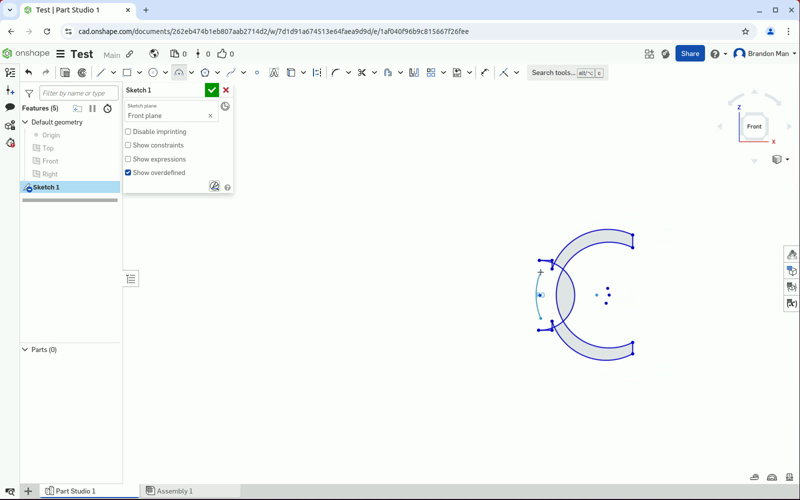
scroll(-6)
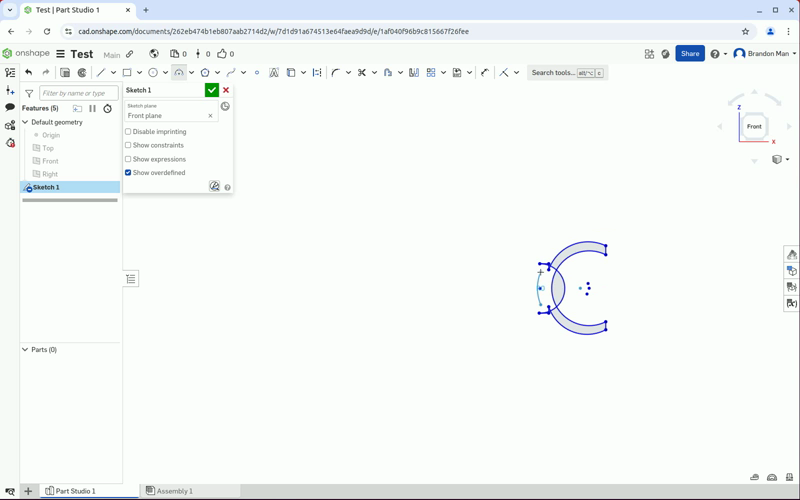
scroll(-6)
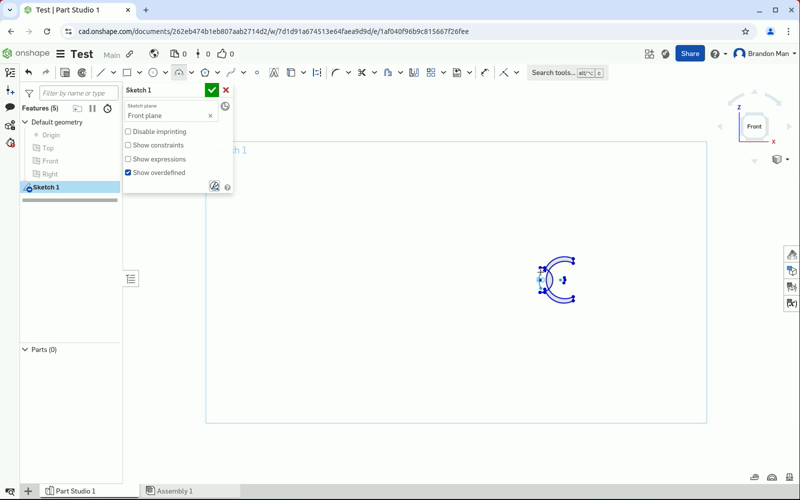
mouse_move(549, 279)
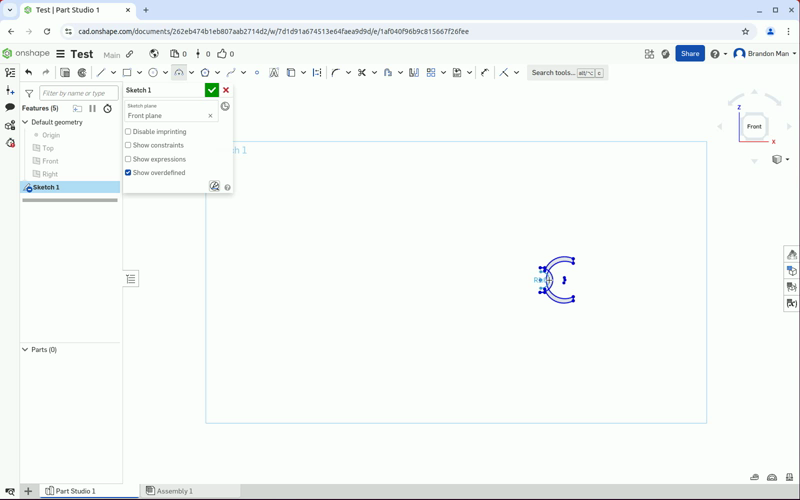
scroll(6)
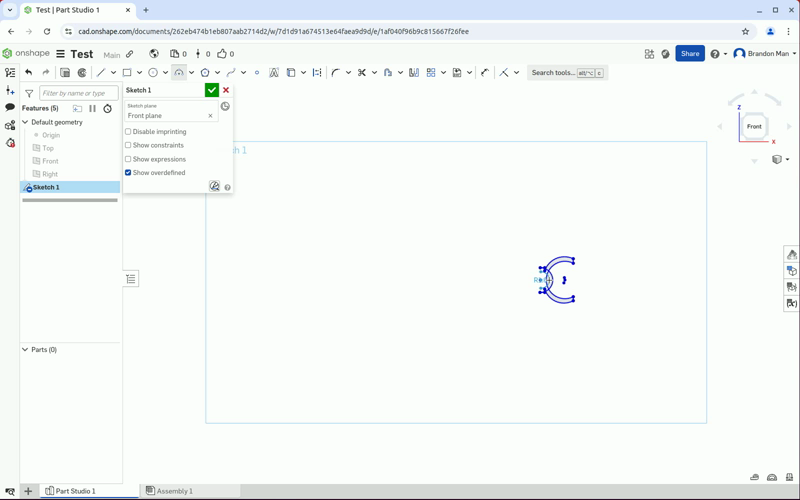
scroll(6)
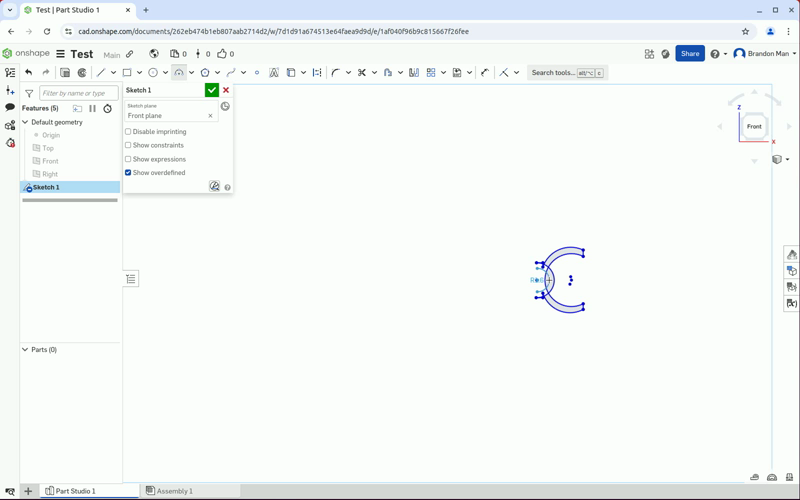
scroll(6)
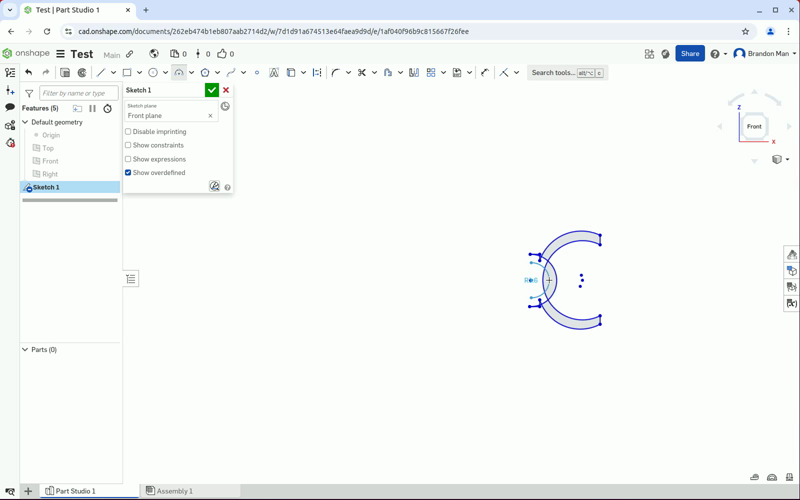
scroll(6)
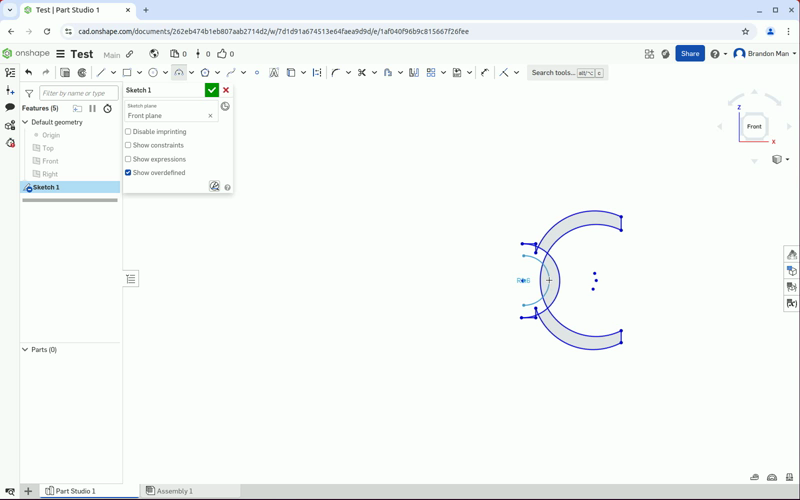
scroll(6)
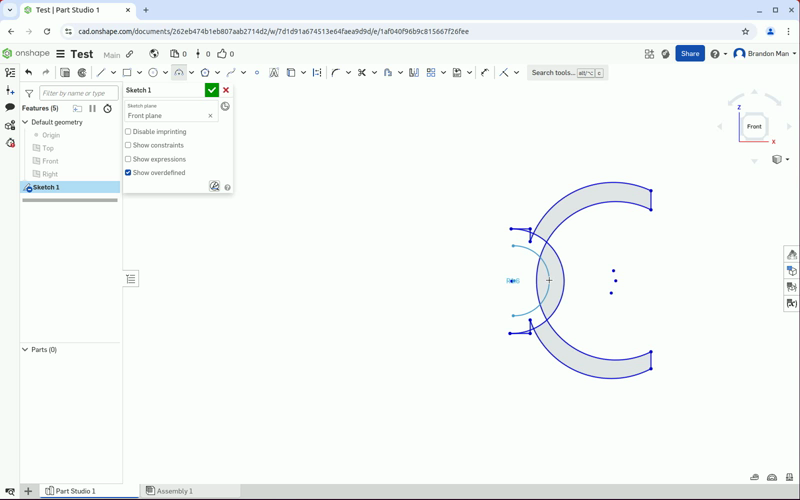
scroll(6)
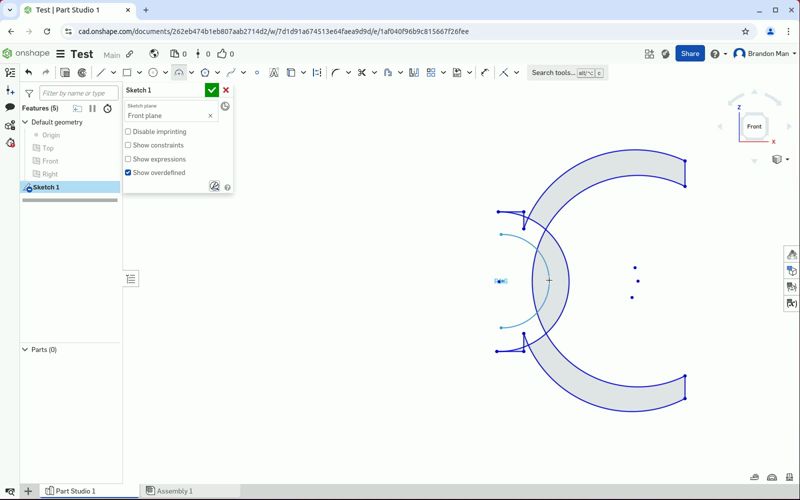
scroll(6)
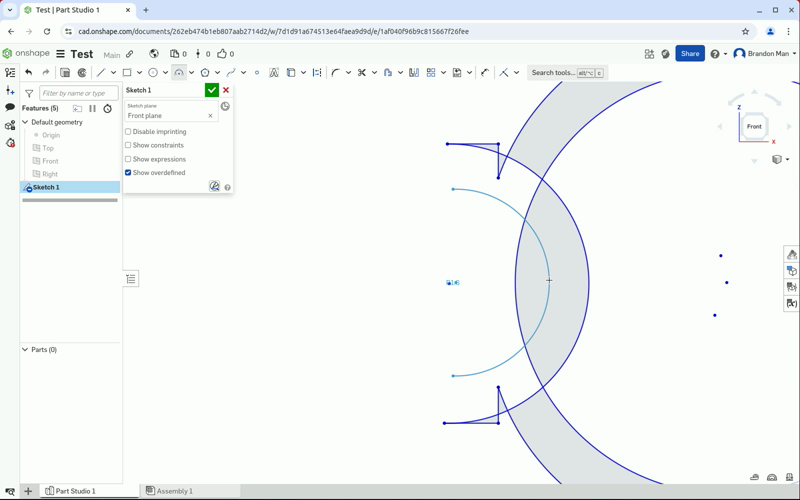
click(549, 279)
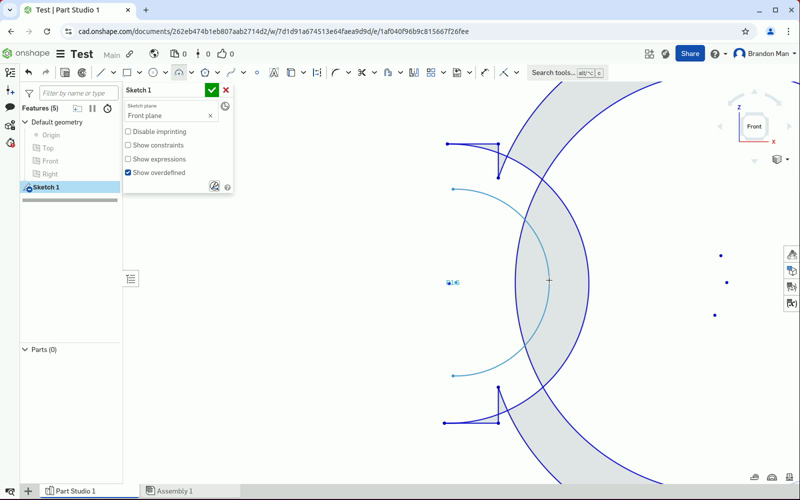
scroll(-6)
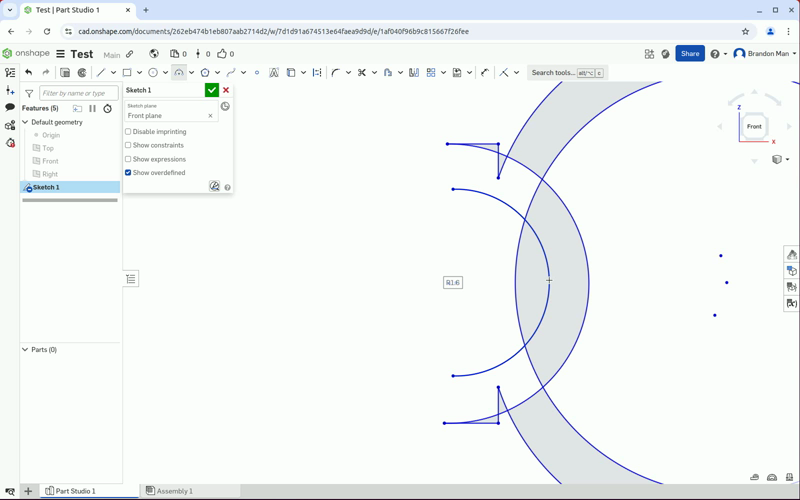
scroll(-6)
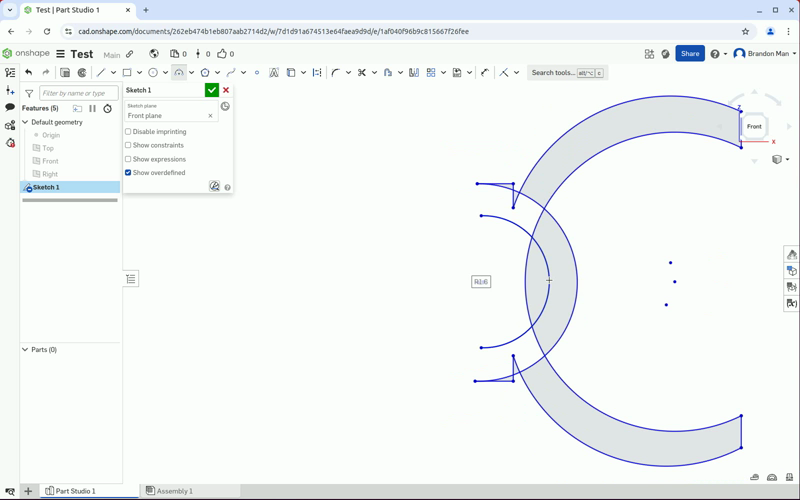
scroll(-6)
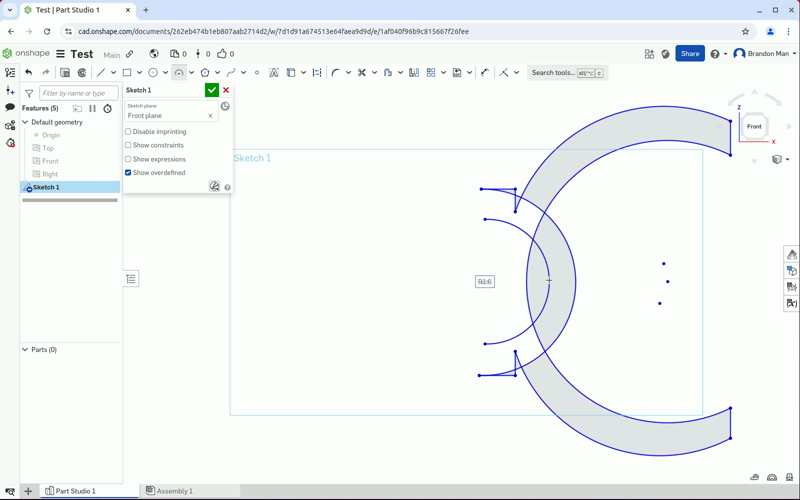
scroll(-6)
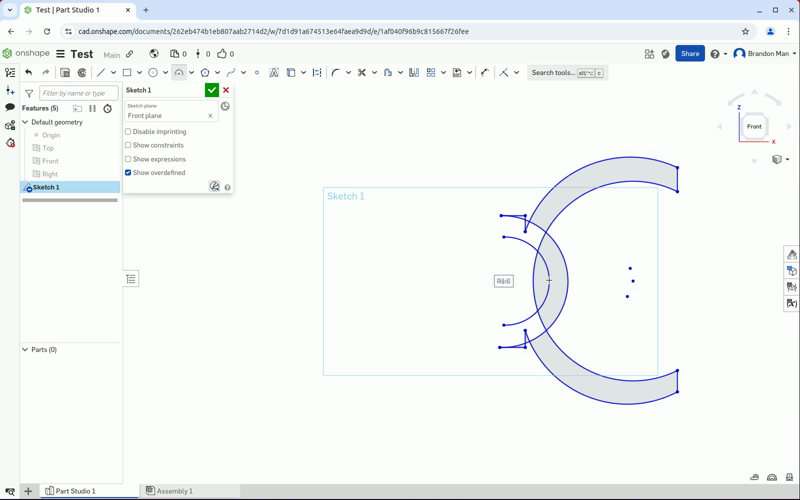
scroll(-6)
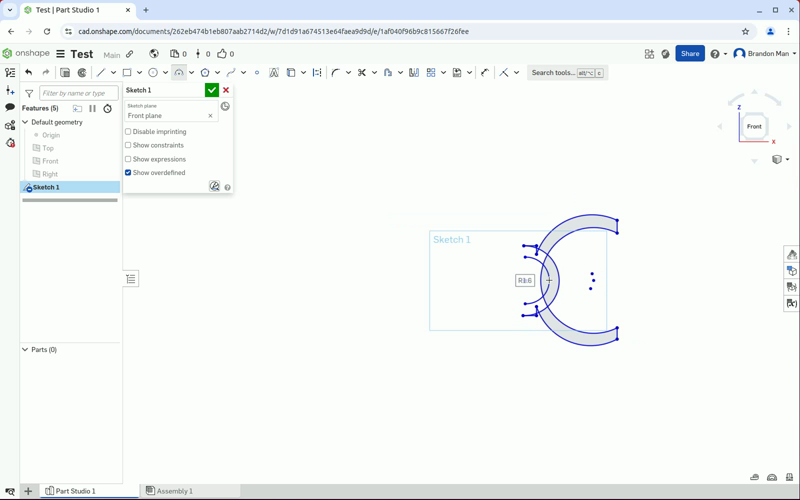
scroll(-6)
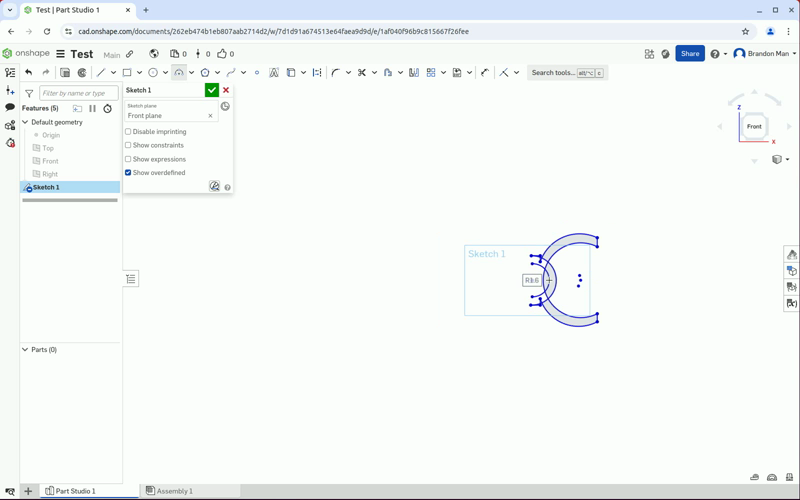
scroll(-6)
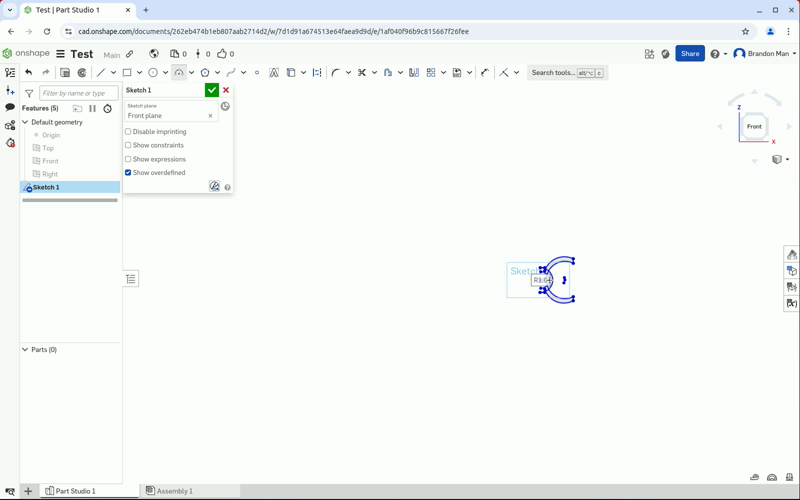
key_up(shift)
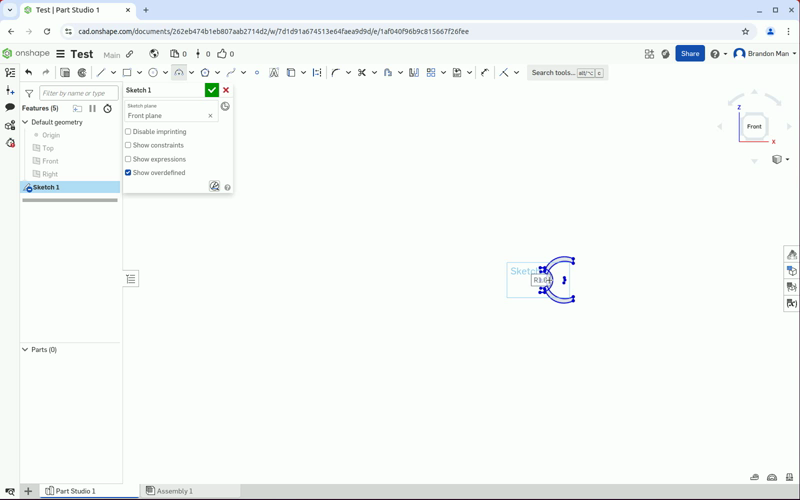
key(esc)
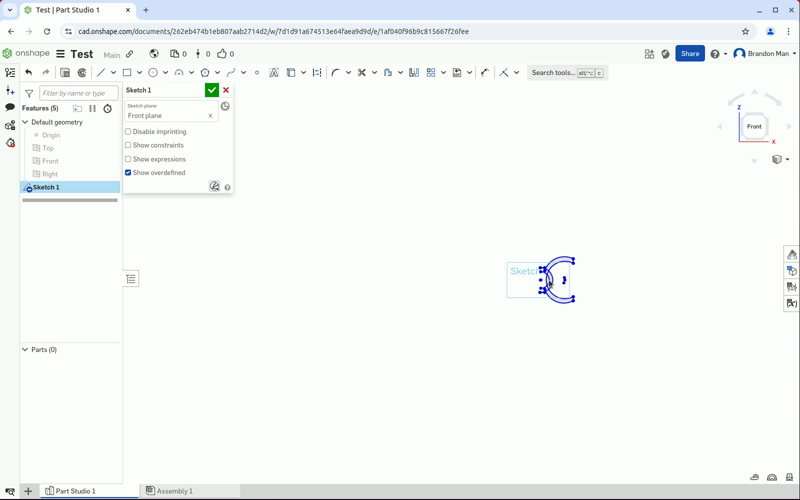
key(l)
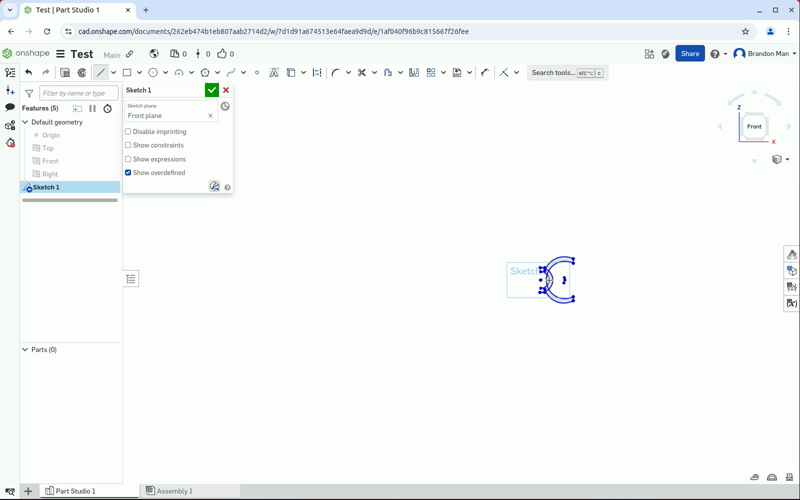
mouse_move(540, 271)
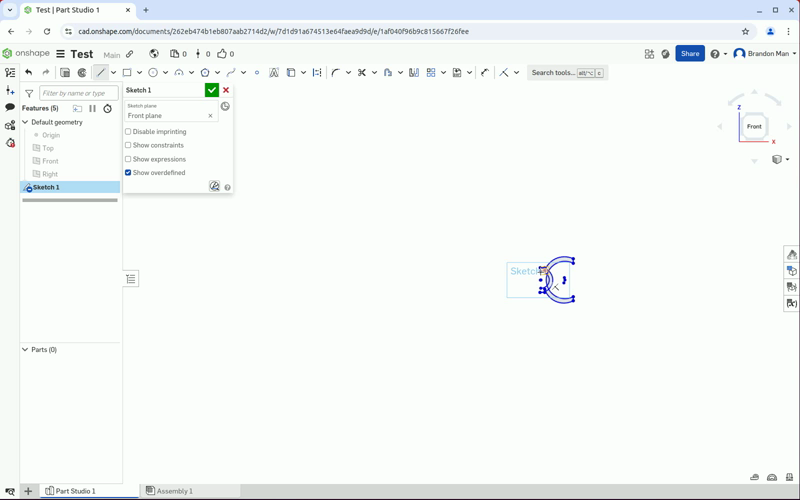
scroll(6)
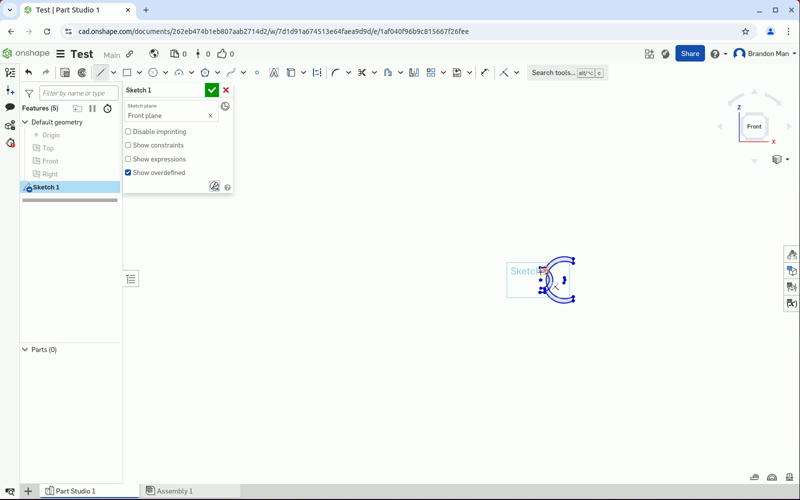
scroll(6)
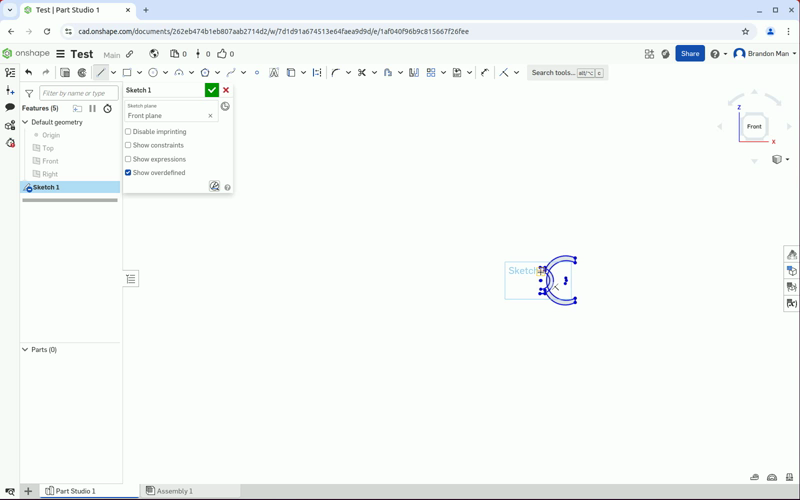
scroll(6)
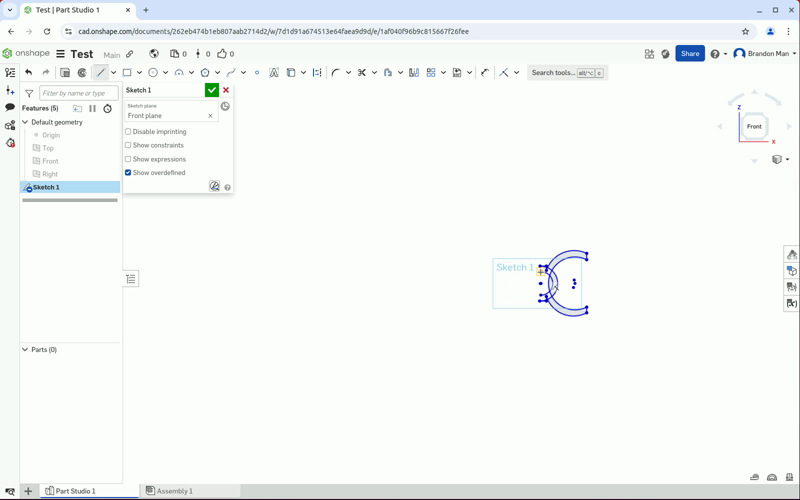
scroll(6)
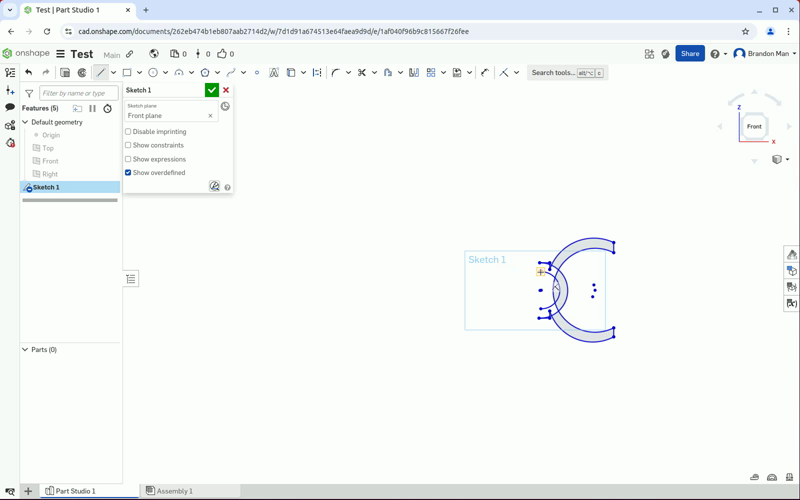
scroll(6)
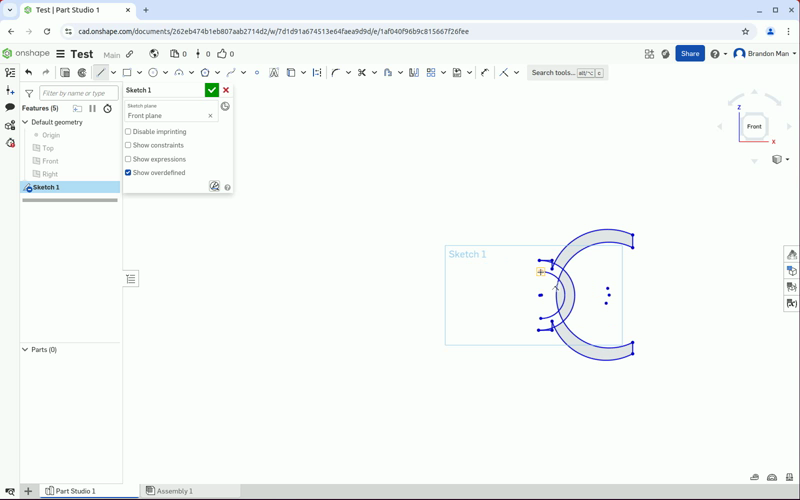
scroll(6)
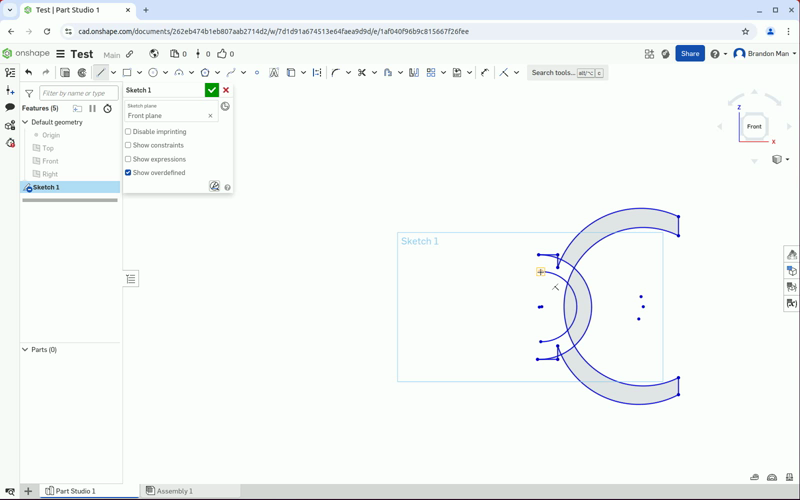
scroll(6)
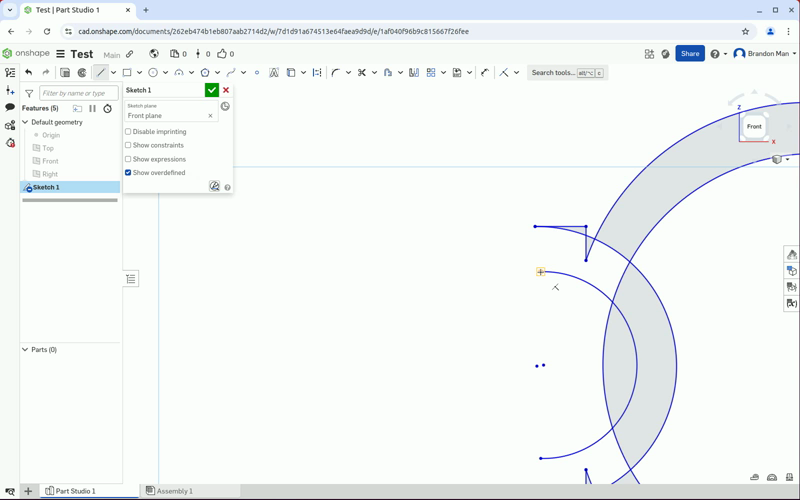
click(540, 271)
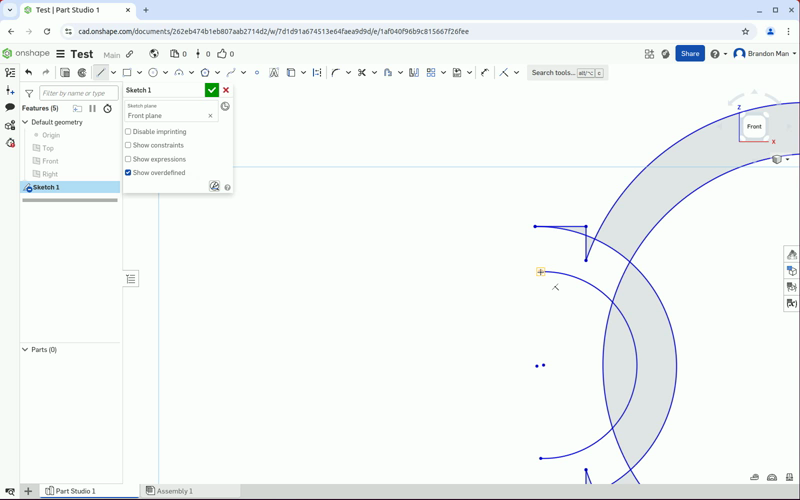
scroll(-6)
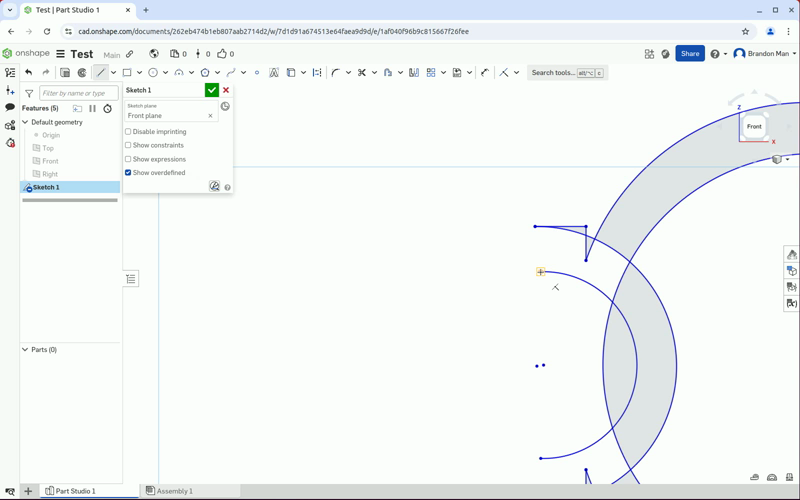
scroll(-6)
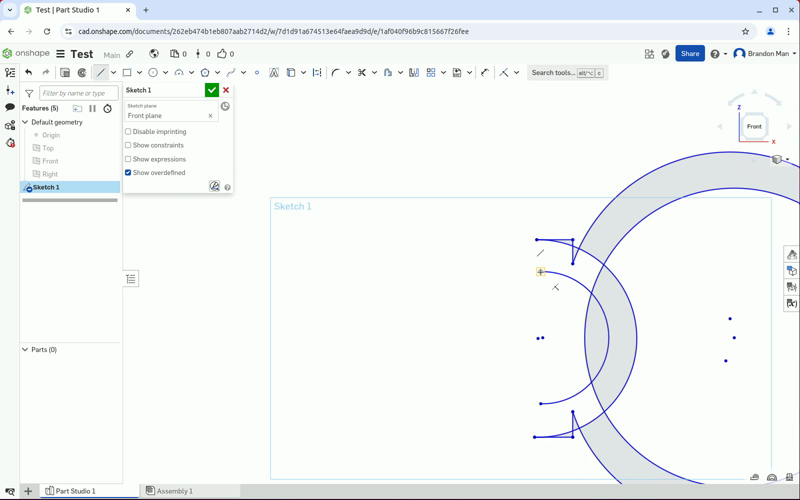
scroll(-6)
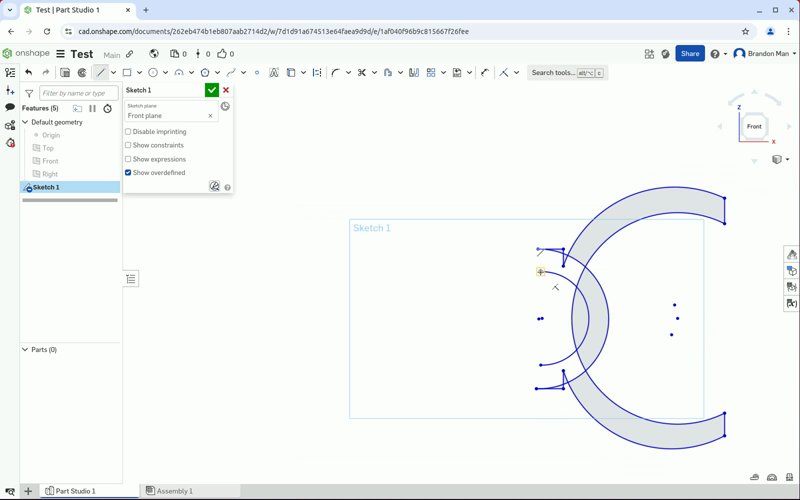
scroll(-6)
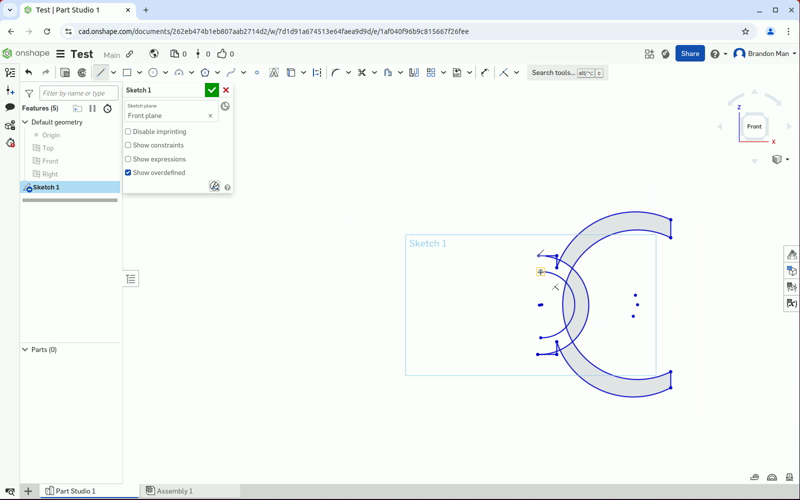
scroll(-6)
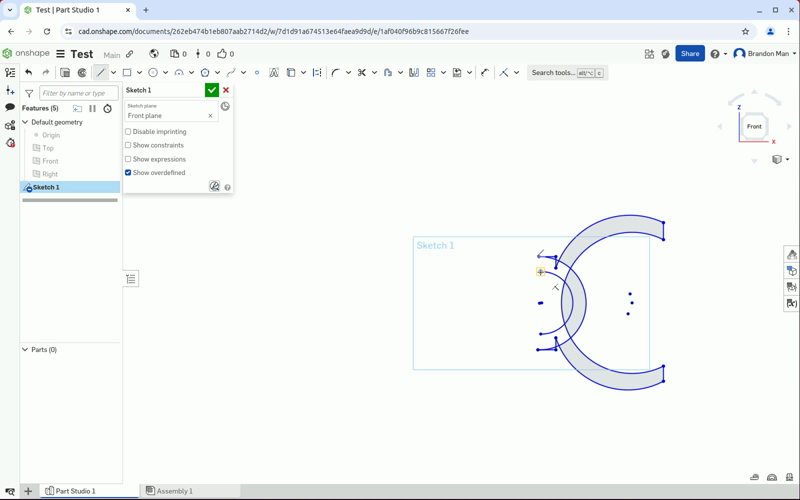
scroll(-6)
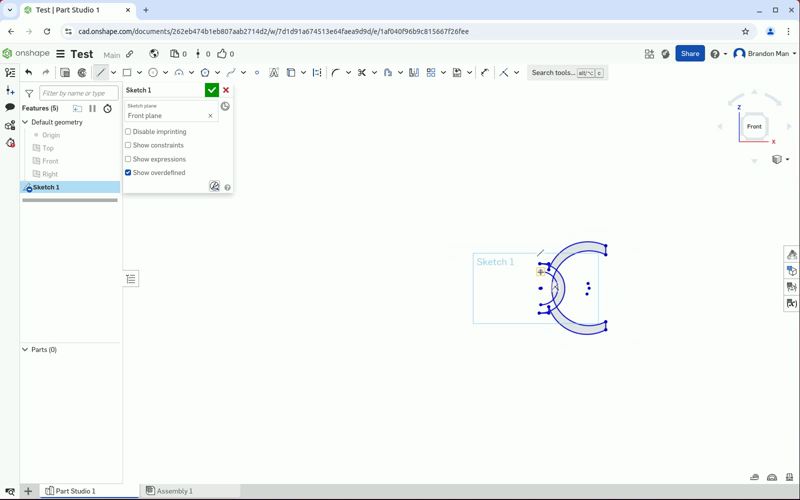
scroll(-6)
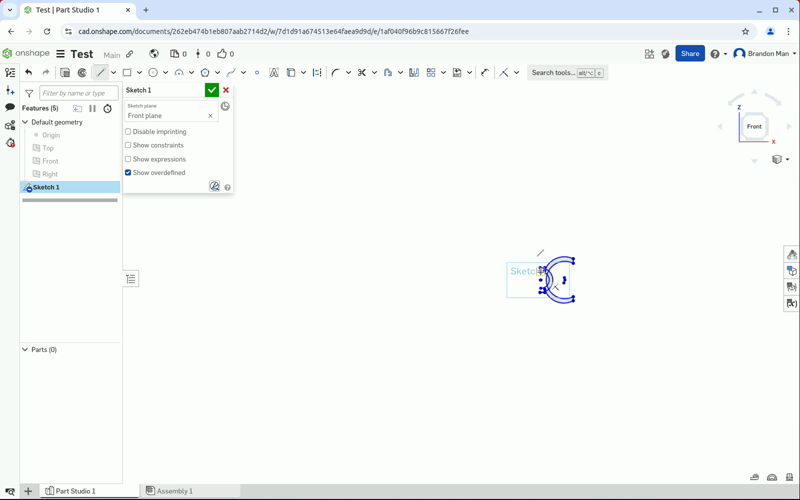
mouse_move(570, 271)
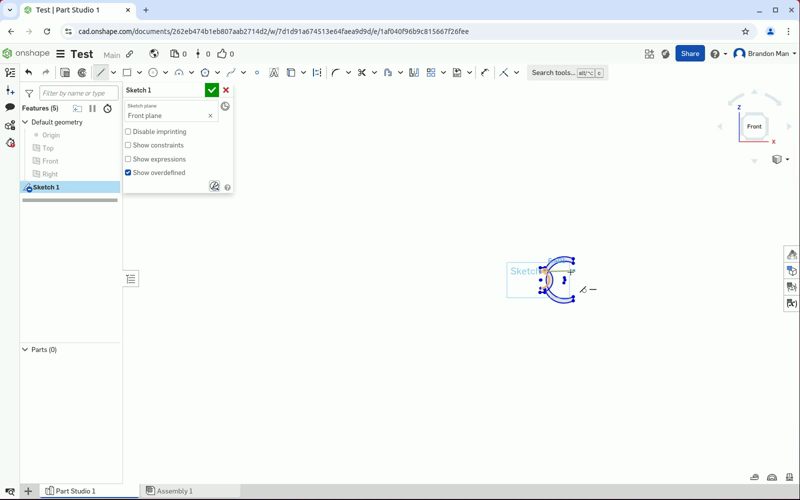
key_down(shift)
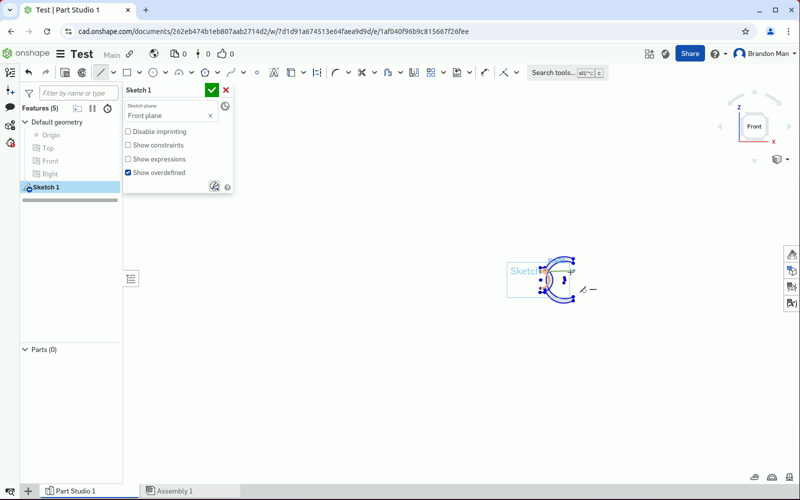
mouse_move(540, 288)
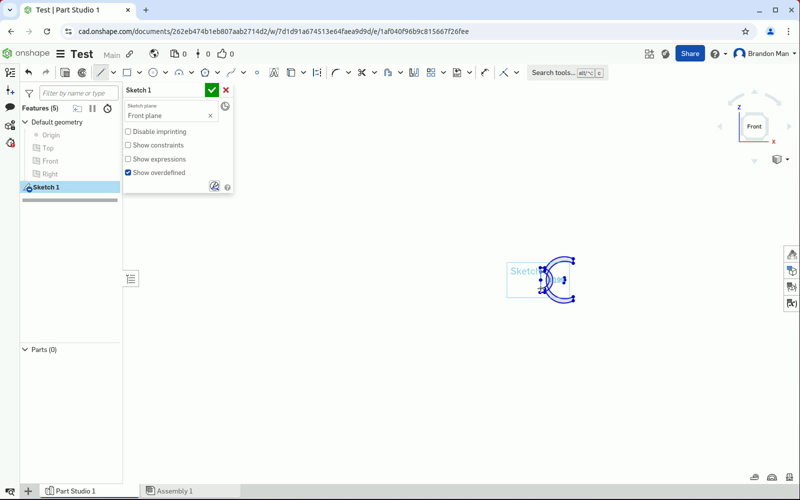
scroll(6)
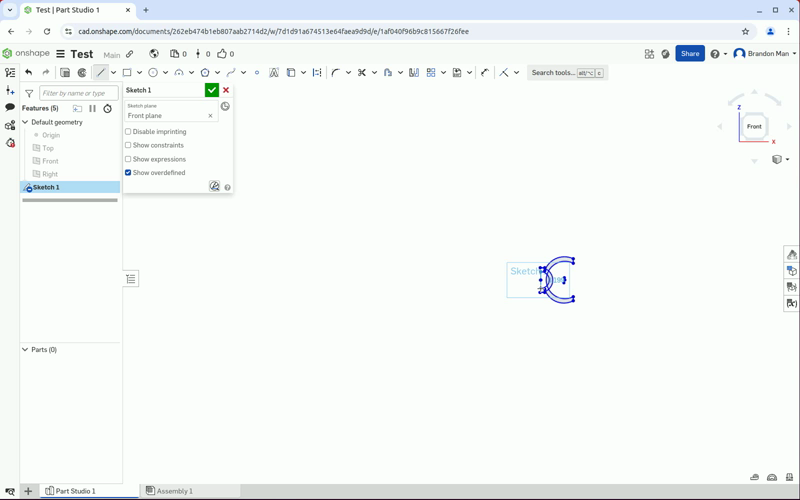
scroll(6)
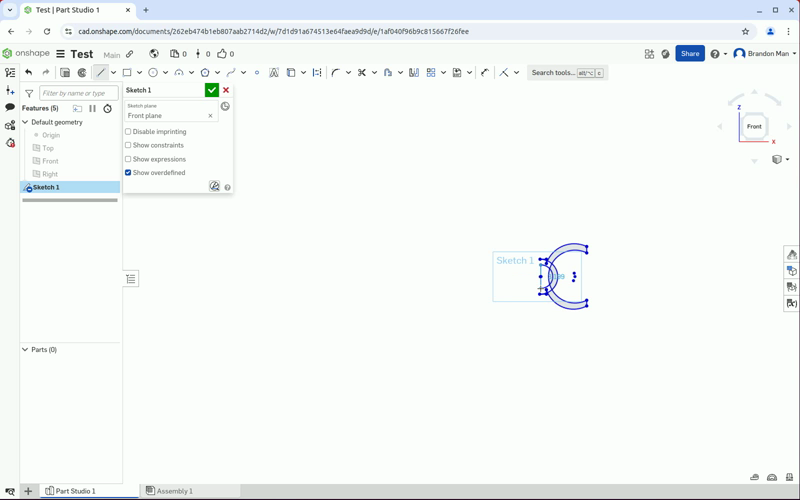
scroll(6)
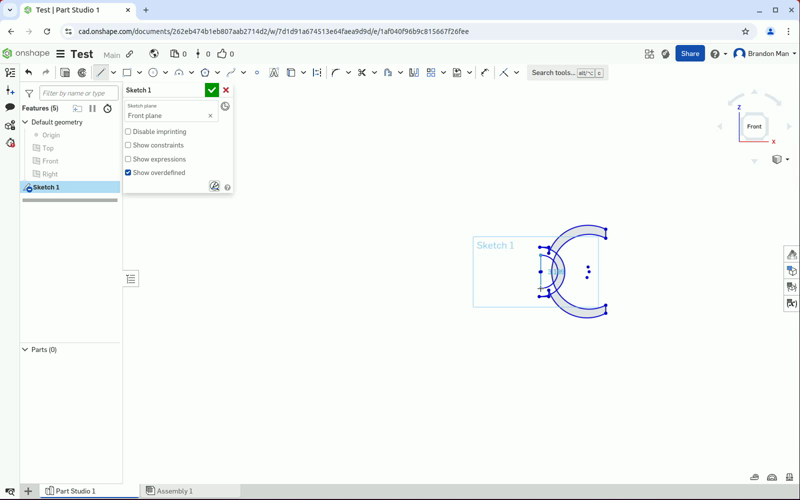
scroll(6)
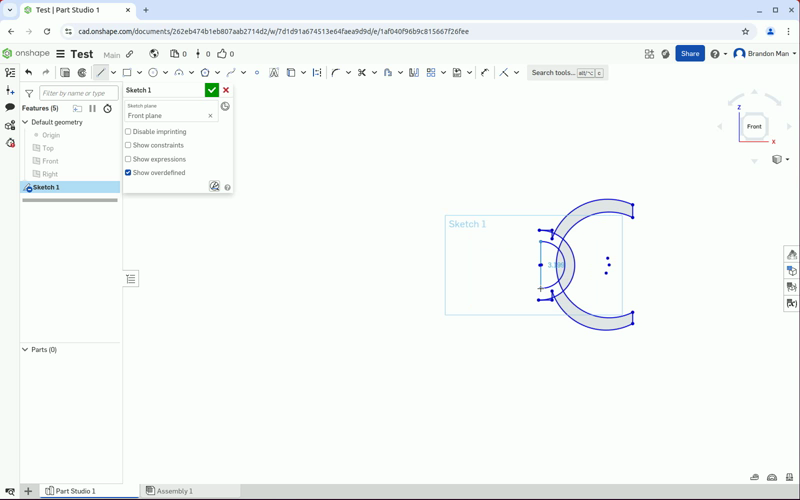
scroll(6)
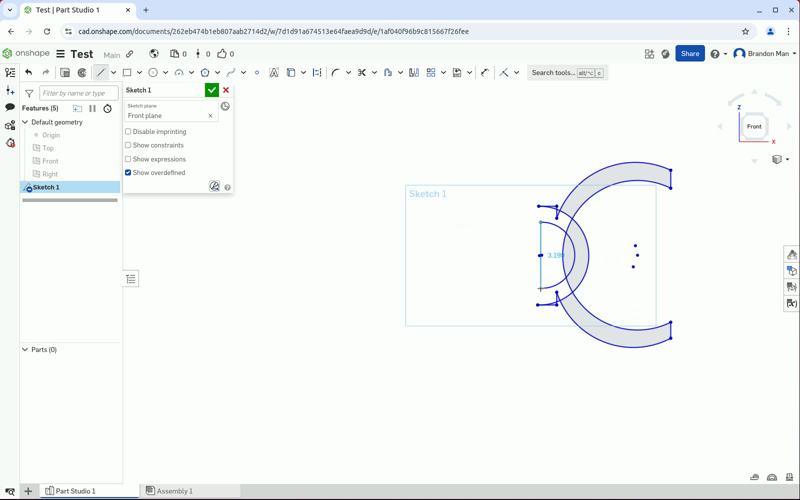
scroll(6)
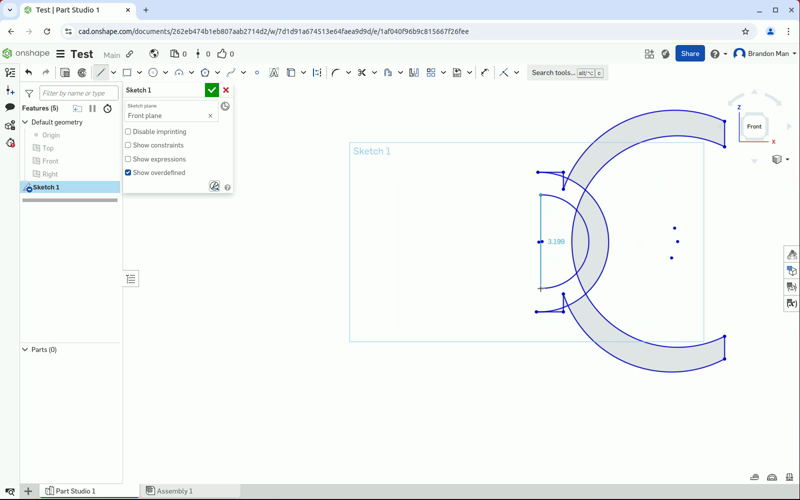
scroll(6)
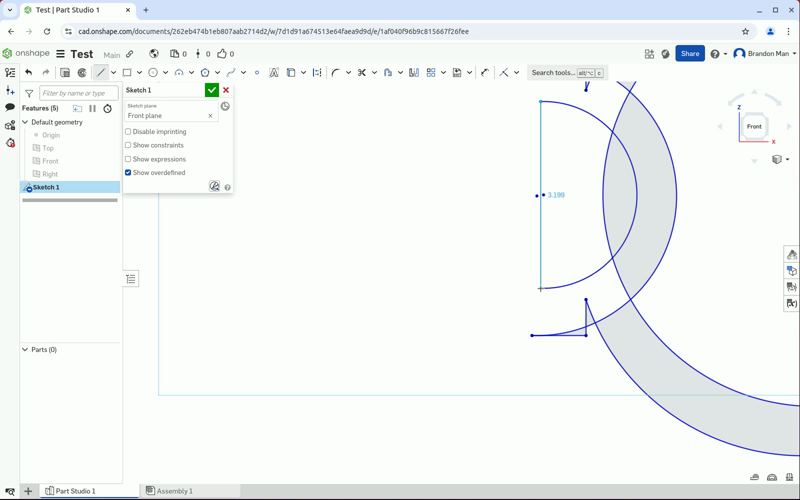
key_up(shift)
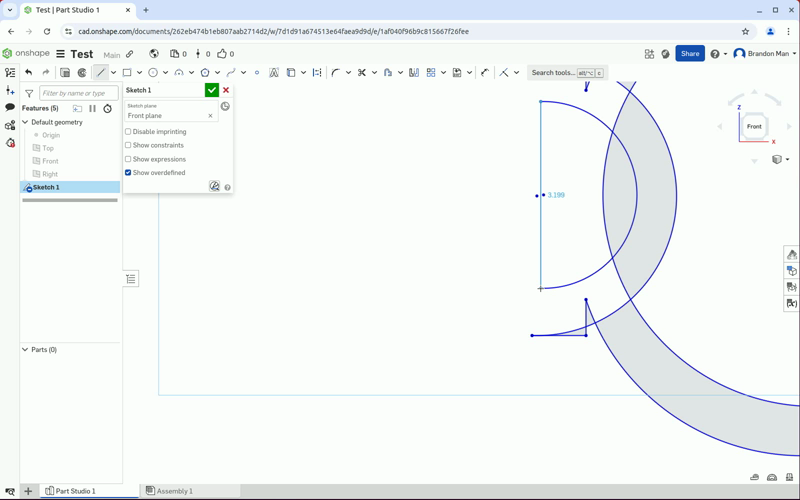
click(540, 288)
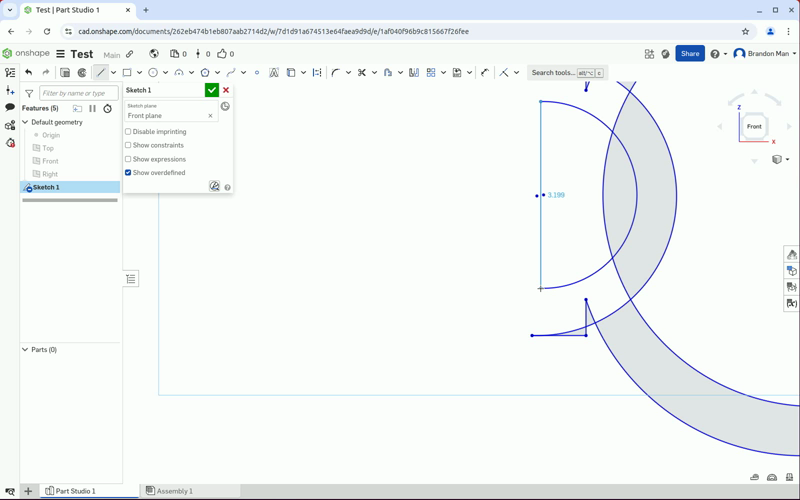
scroll(-6)
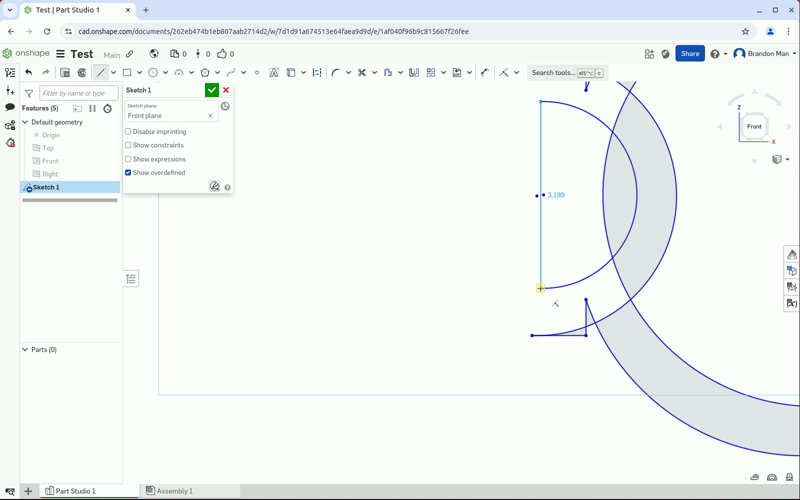
scroll(-6)
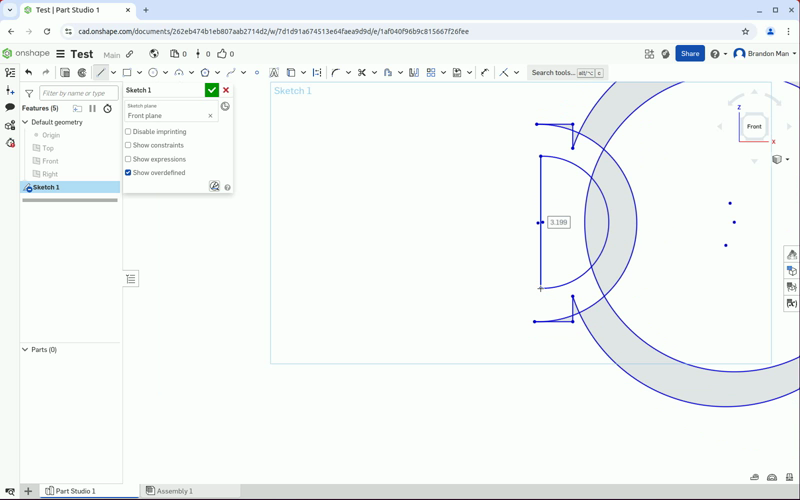
scroll(-6)
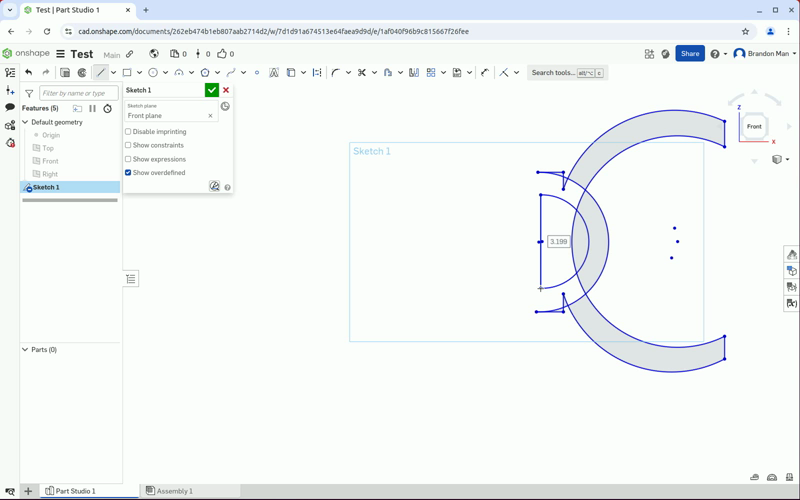
scroll(-6)
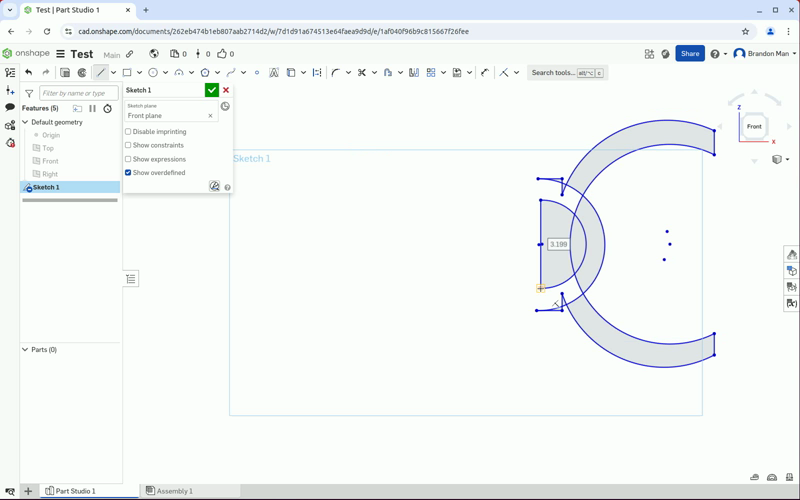
scroll(-6)
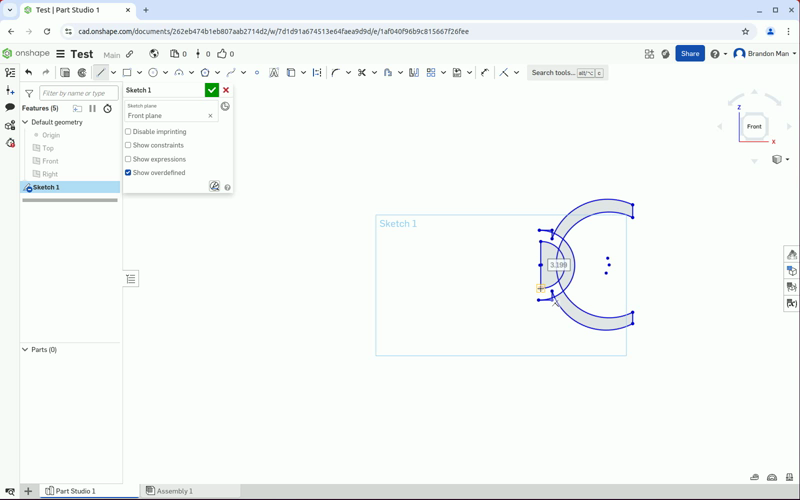
scroll(-6)
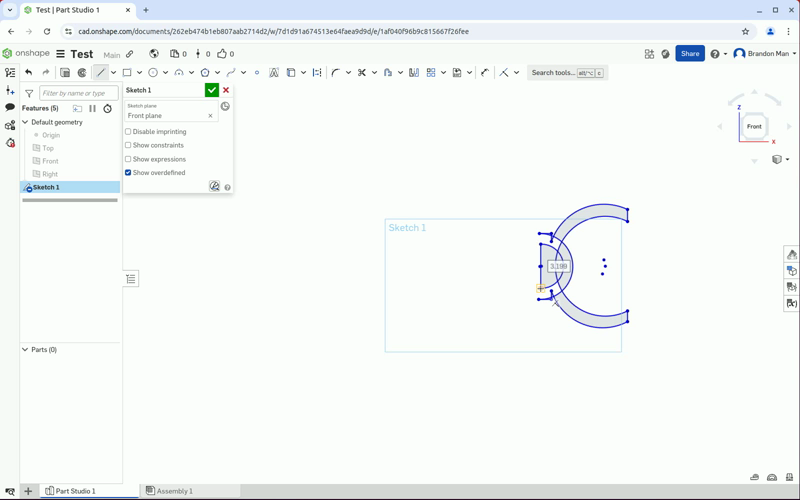
scroll(-6)
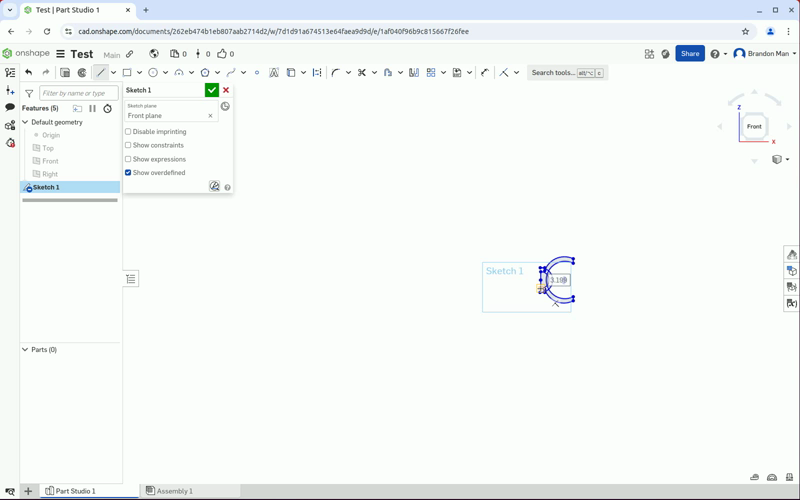
key(esc)
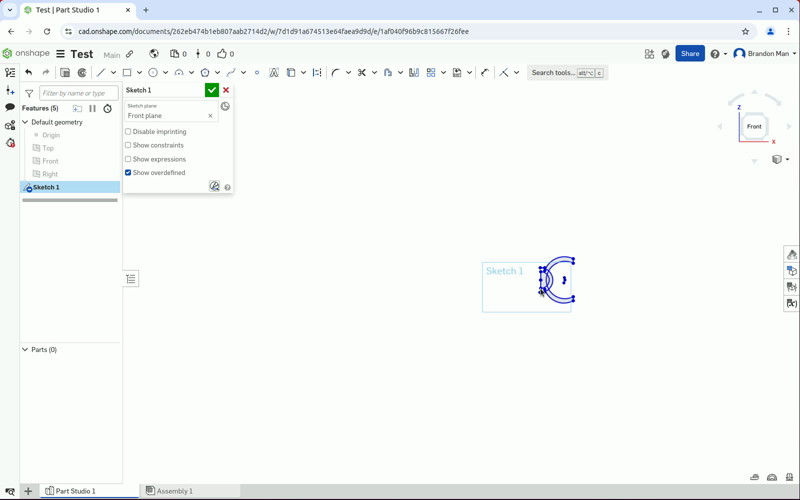
mouse_move(555, 297)
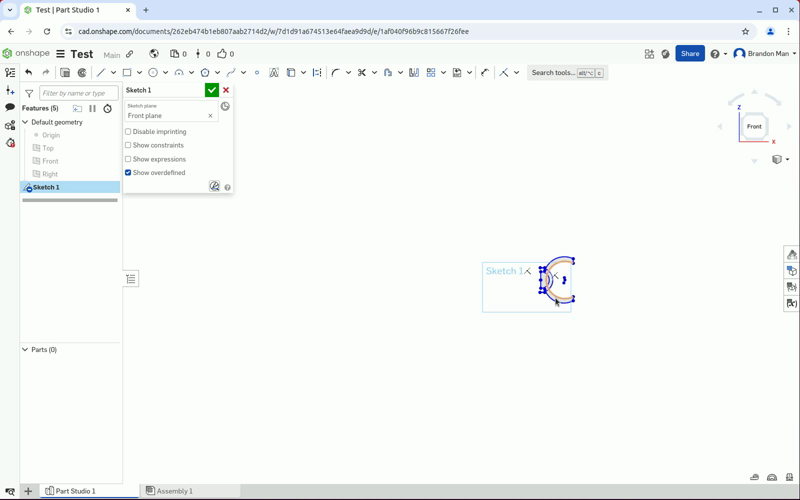
scroll(6)
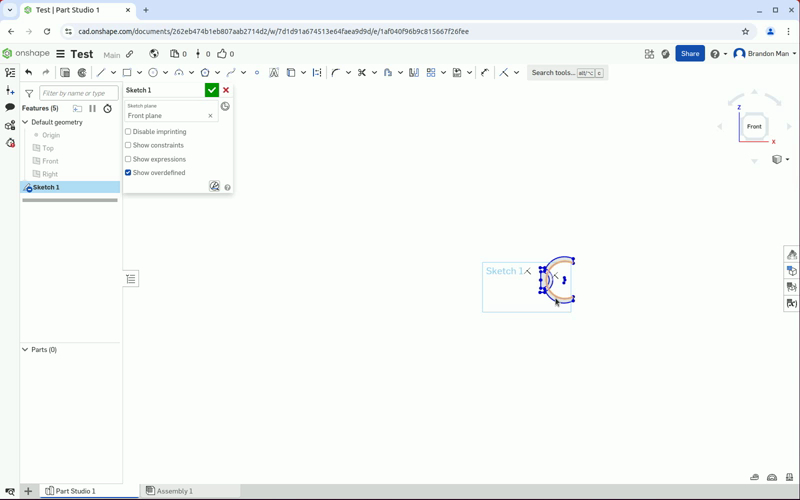
scroll(6)
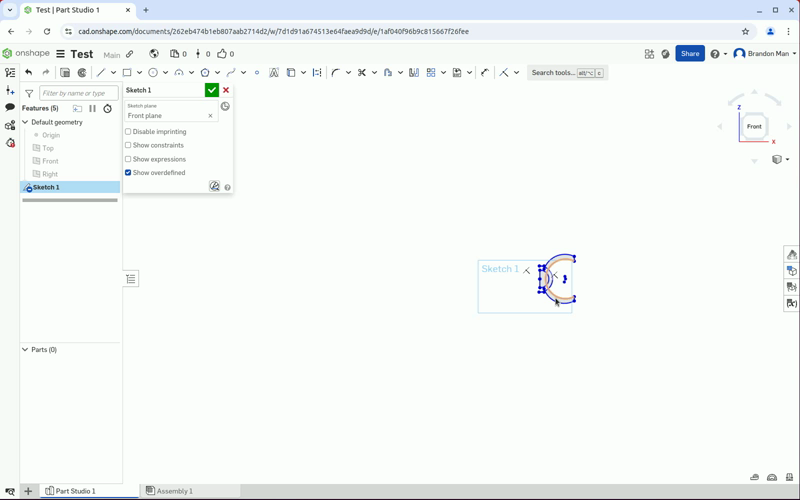
scroll(6)
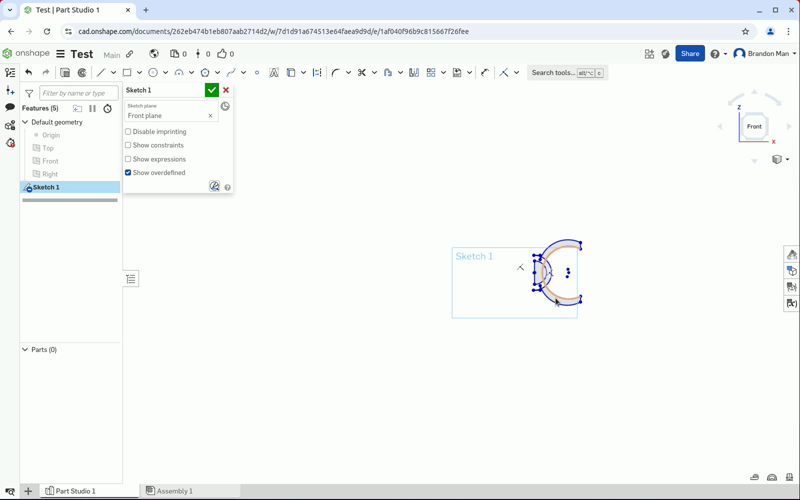
scroll(6)
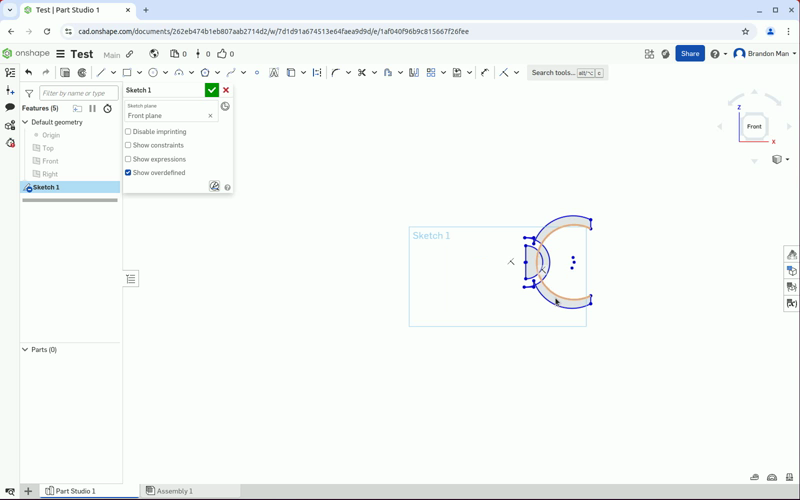
scroll(6)
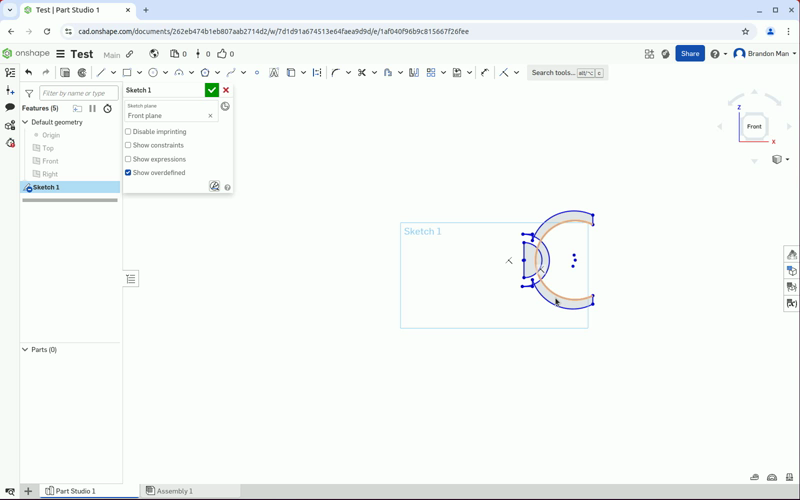
scroll(6)
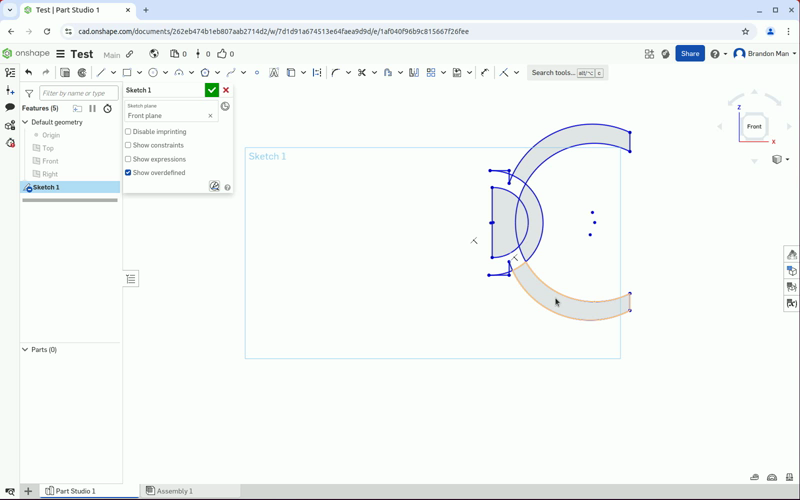
scroll(6)
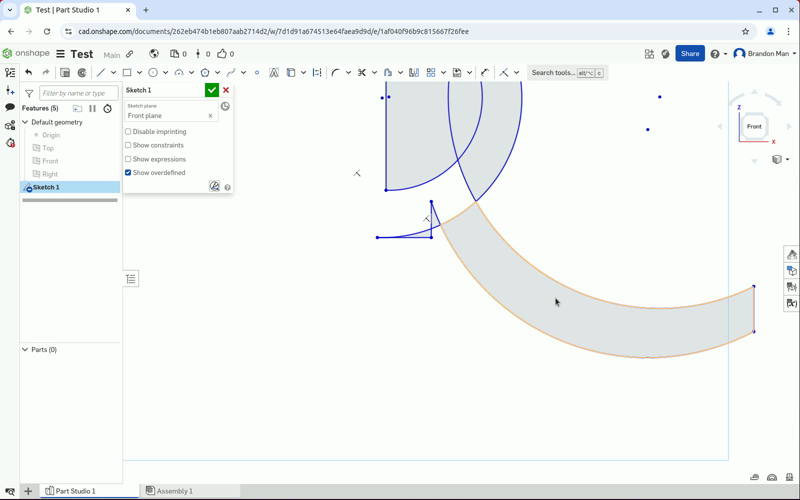
click(555, 297)
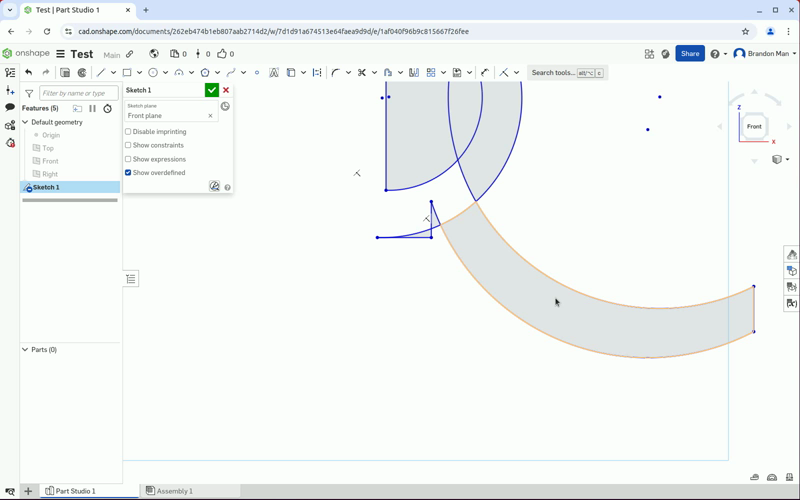
scroll(-6)
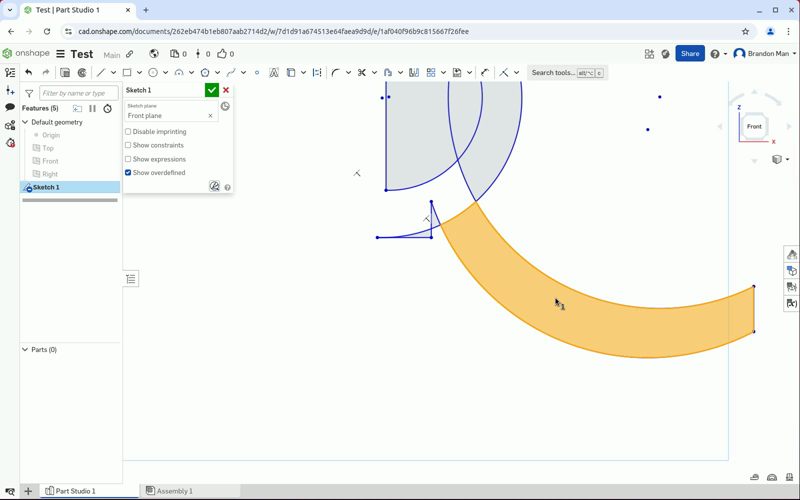
scroll(-6)
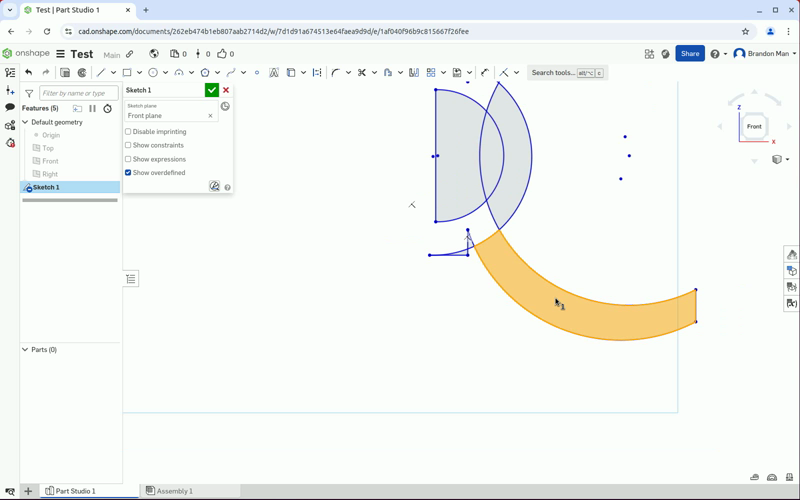
scroll(-6)
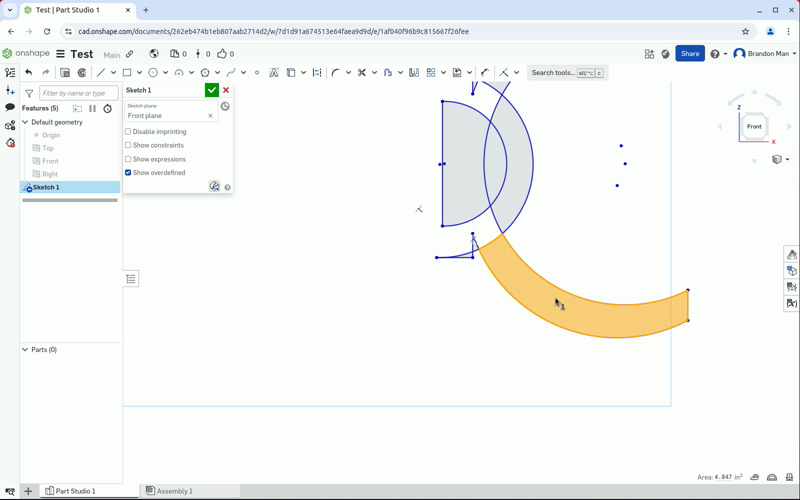
scroll(-6)
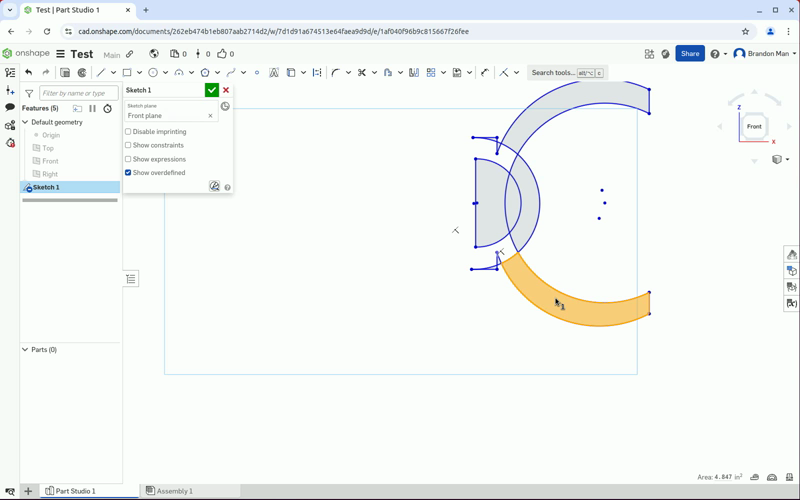
scroll(-6)
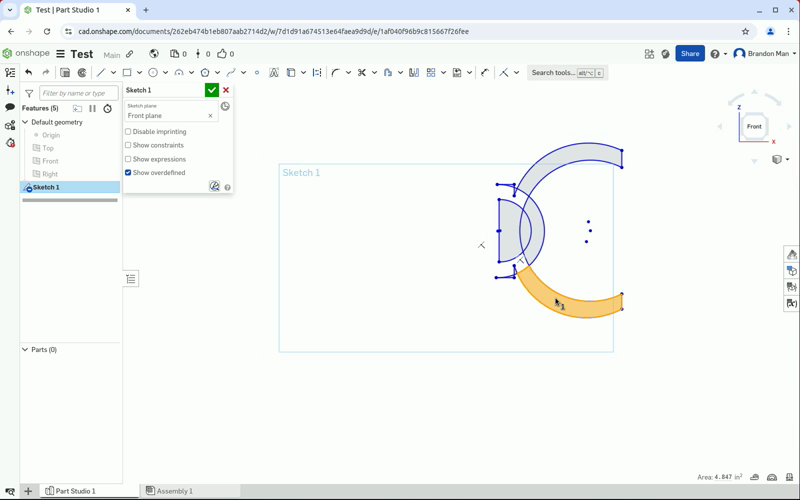
scroll(-6)
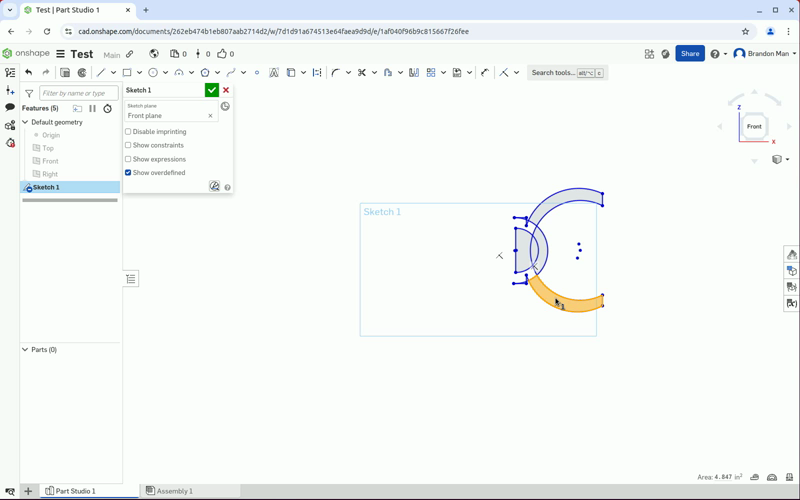
scroll(-6)
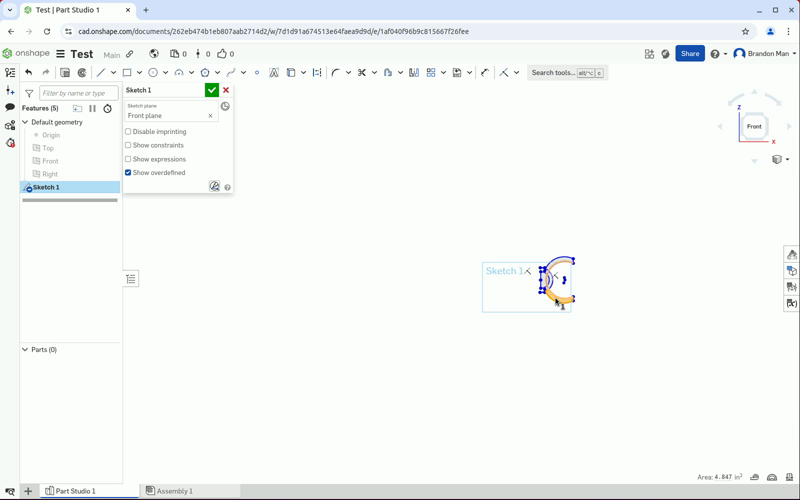
mouse_move(73, 352)
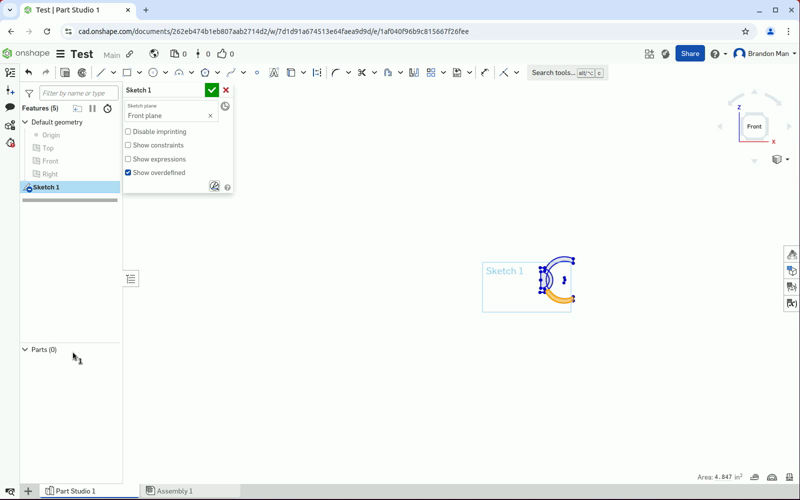
key(shift+y)
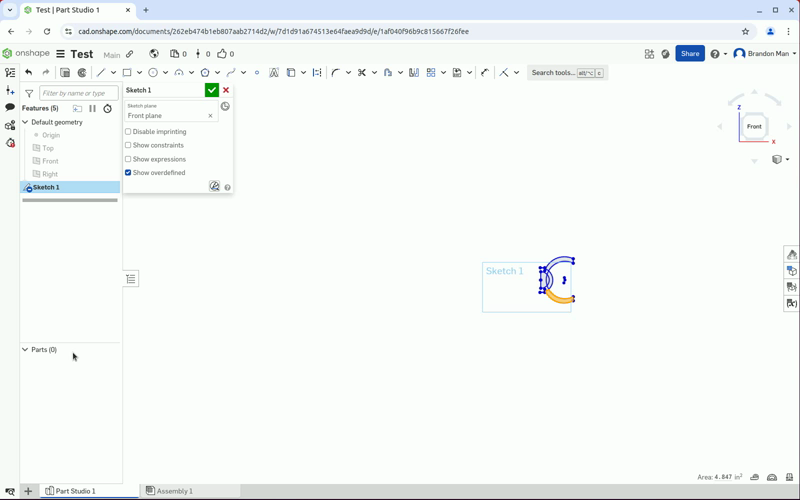
key(shift+e)
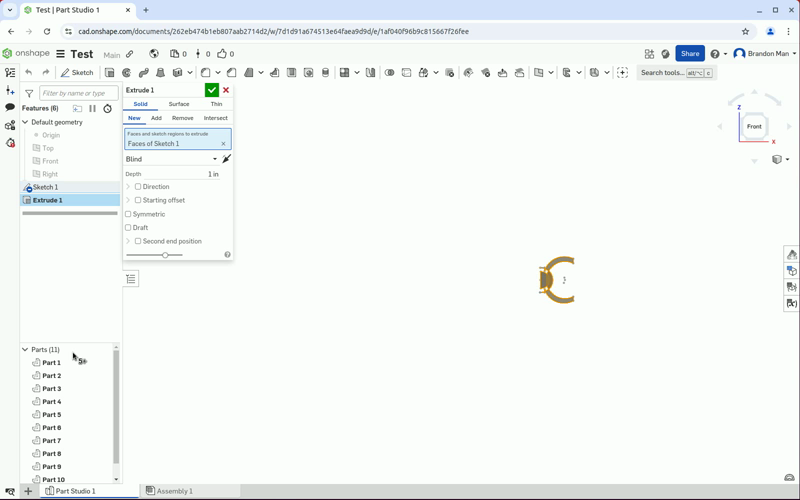
mouse_move(143, 106)
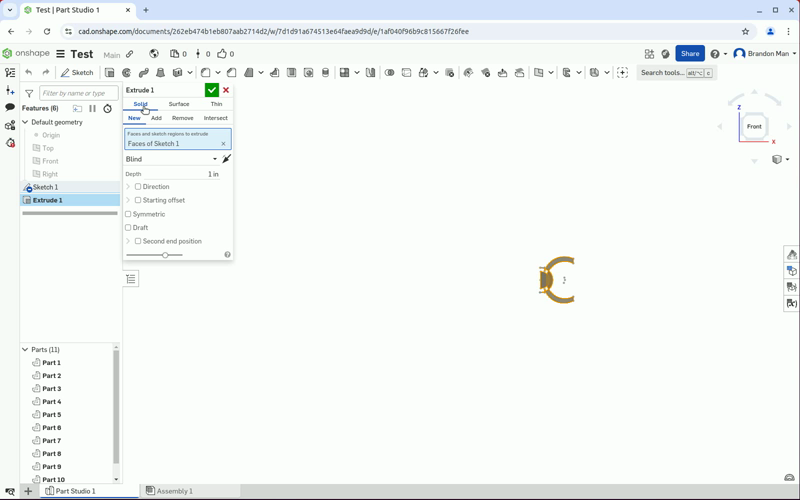
click(143, 106)
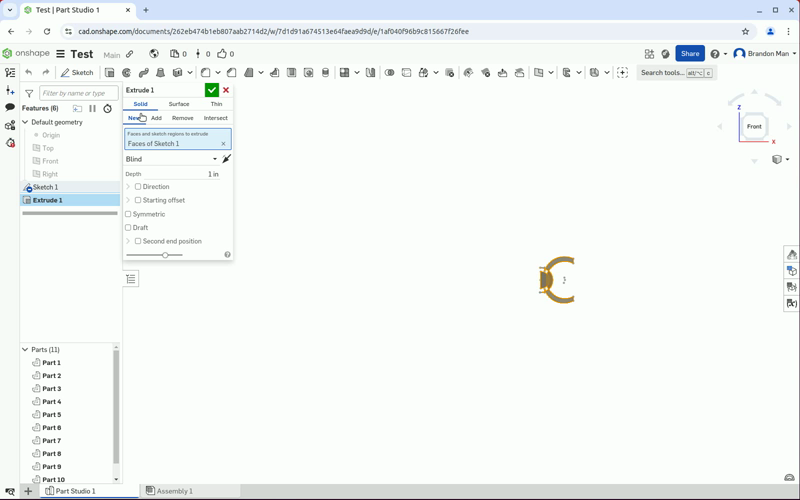
mouse_move(137, 120)
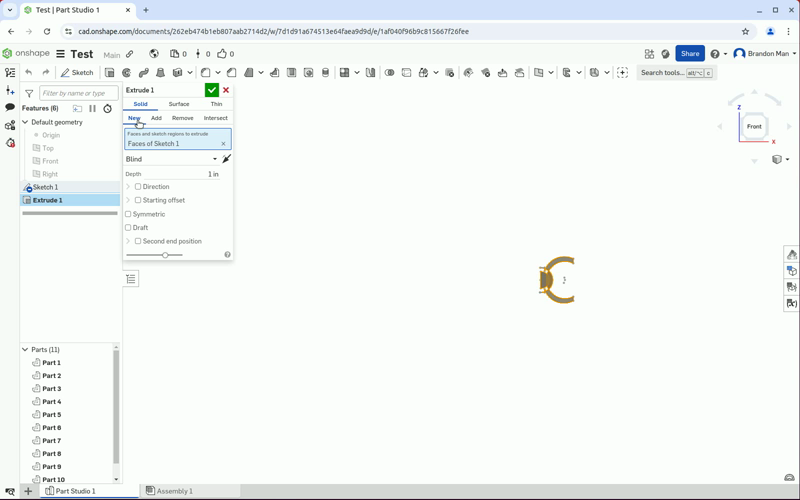
click(137, 120)
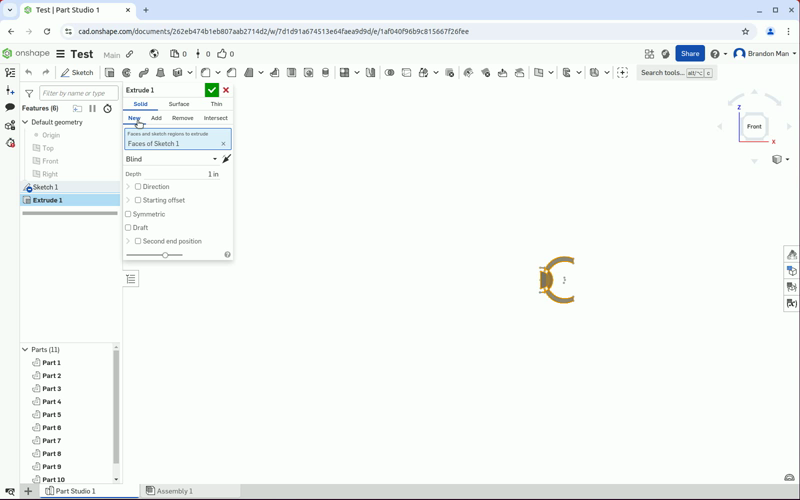
key(tab, 4)
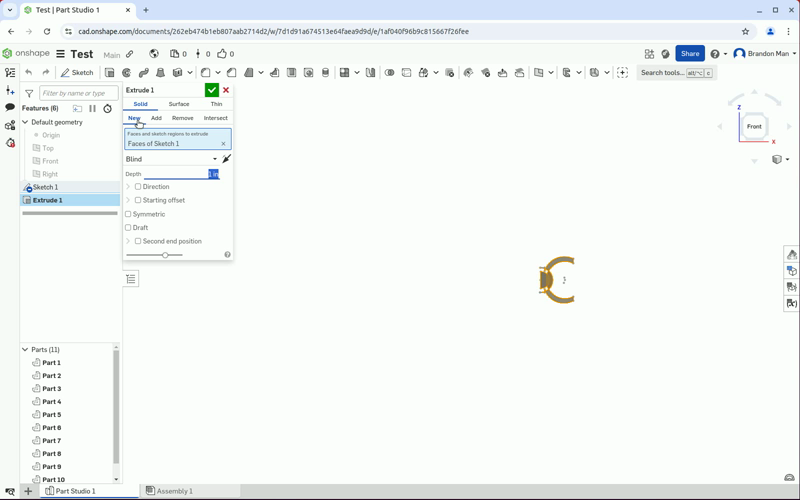
text(3.37)
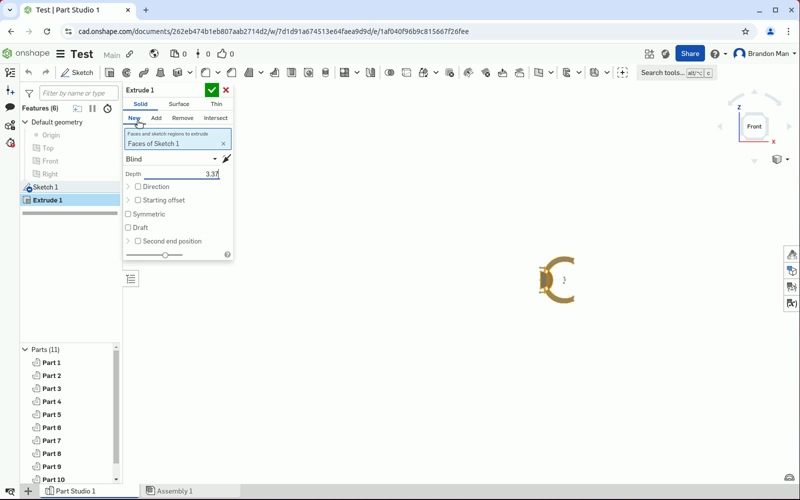
key(enter)
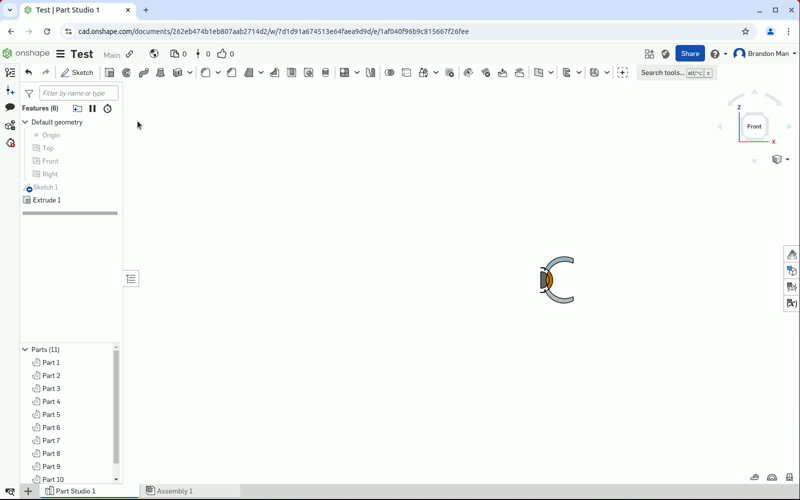
key(shift+h)
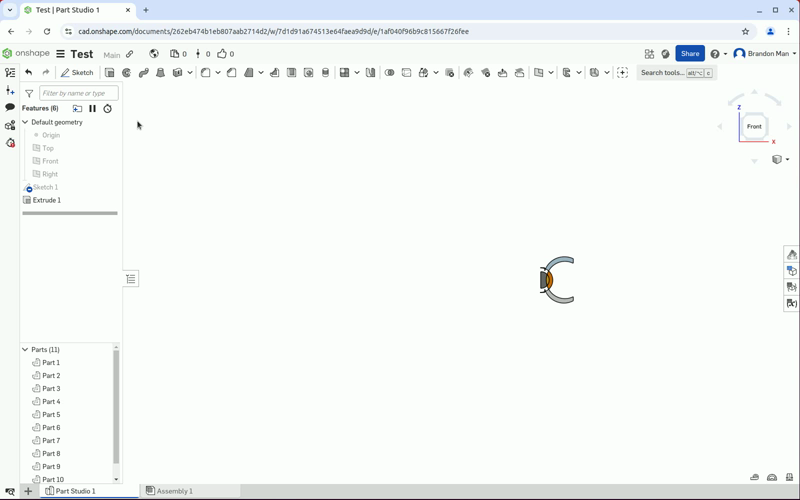
key(shift+h)
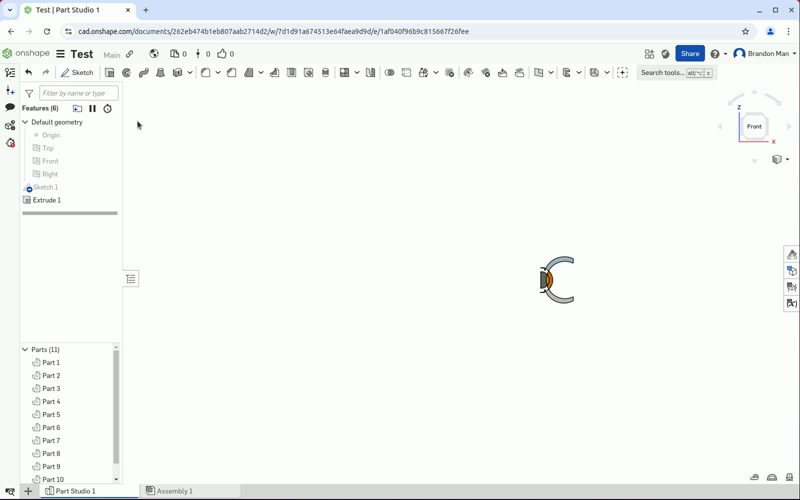
mouse_move(73, 189)
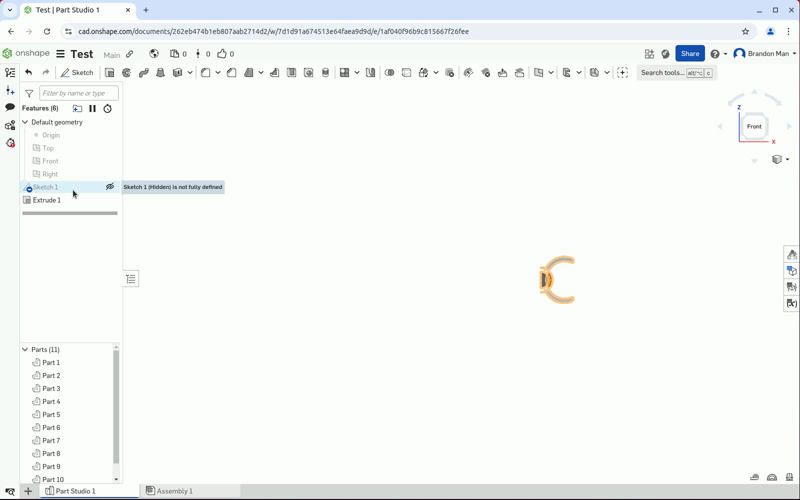
click(73, 189)
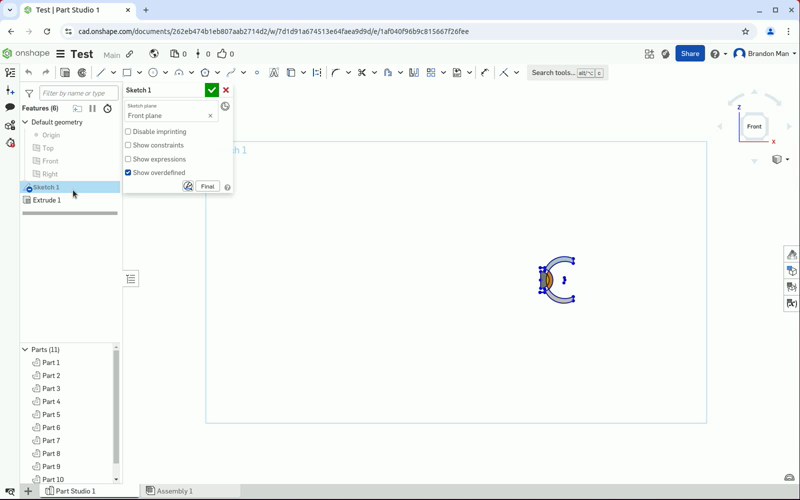
mouse_move(229, 92)
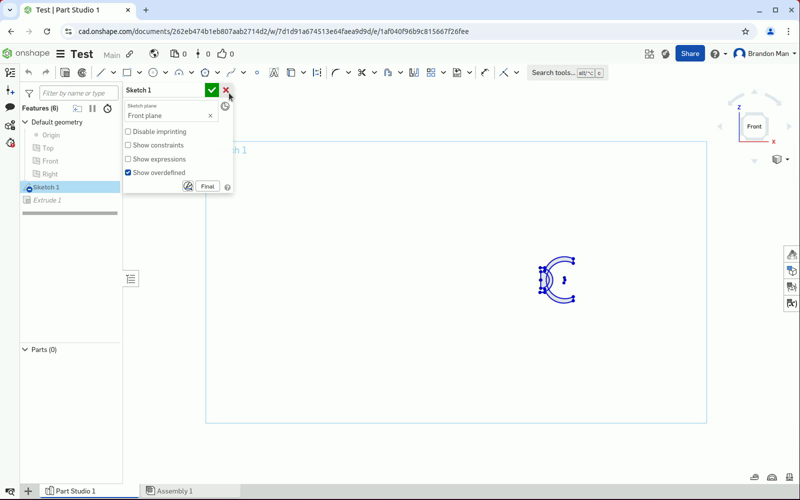
click(229, 92)
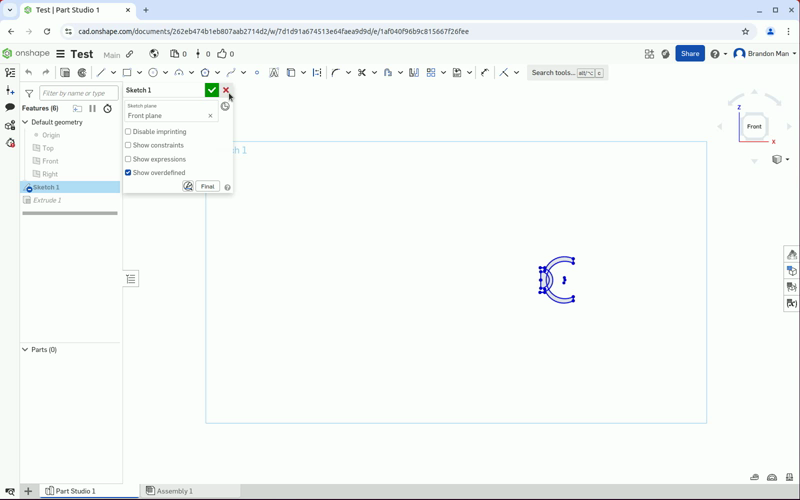
key(shift+s)
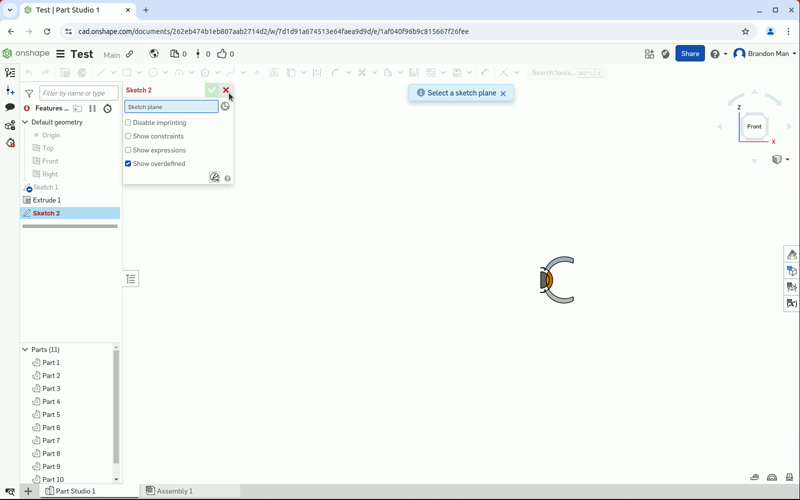
mouse_move(73, 163)
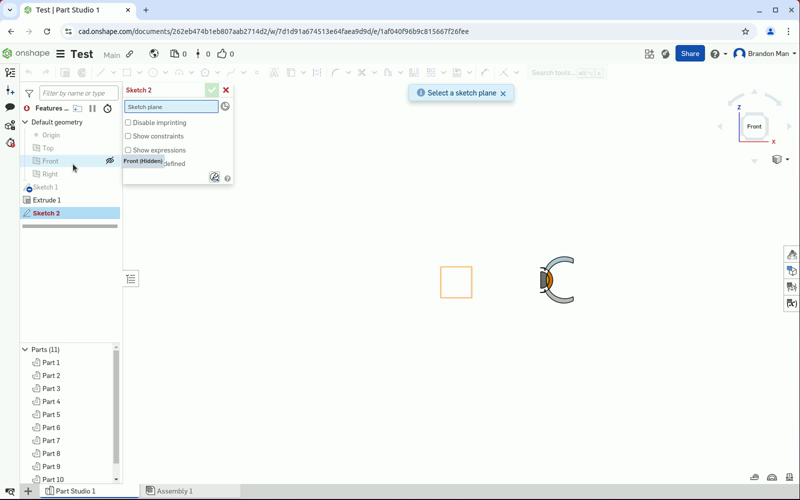
click(73, 163)
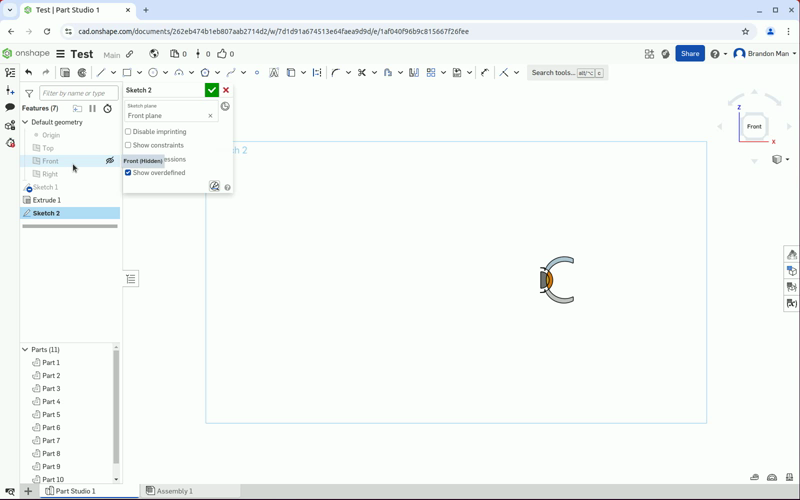
mouse_move(69, 352)
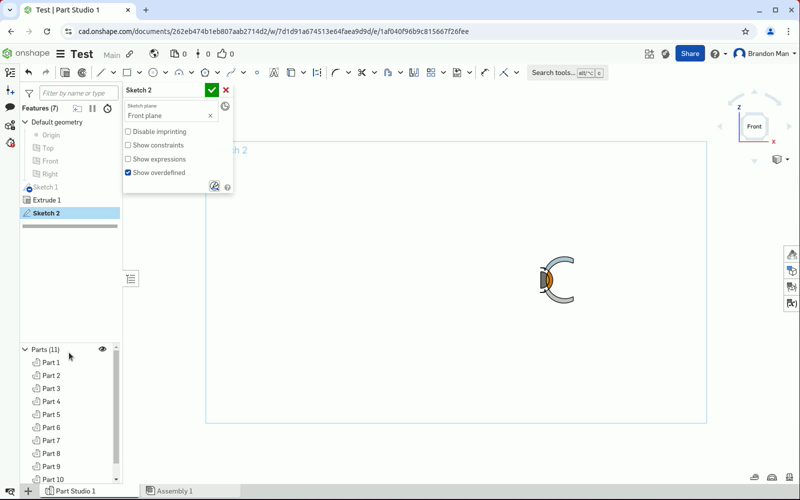
key(y)
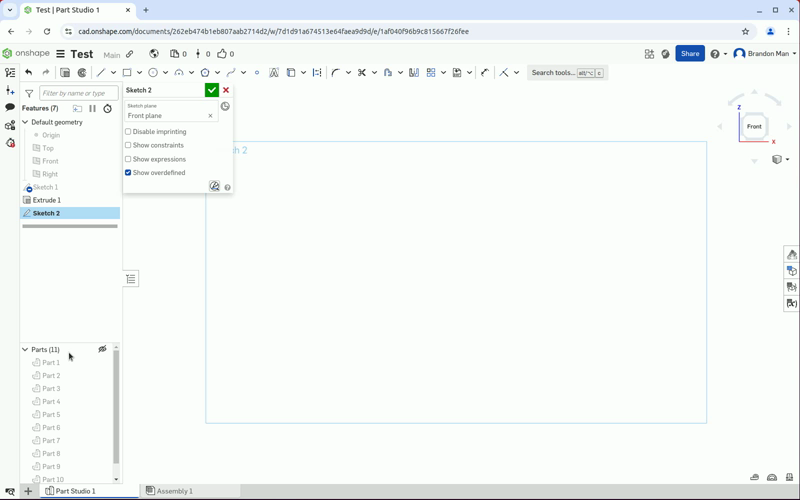
key(a)
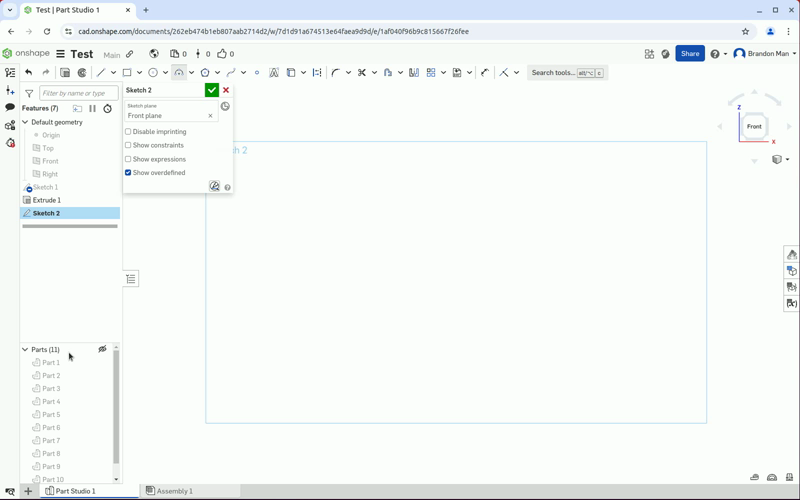
key_down(shift)
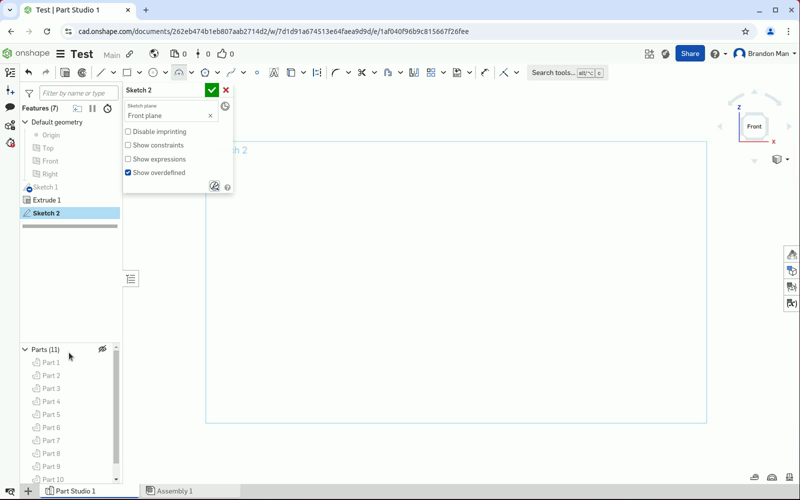
mouse_move(549, 290)
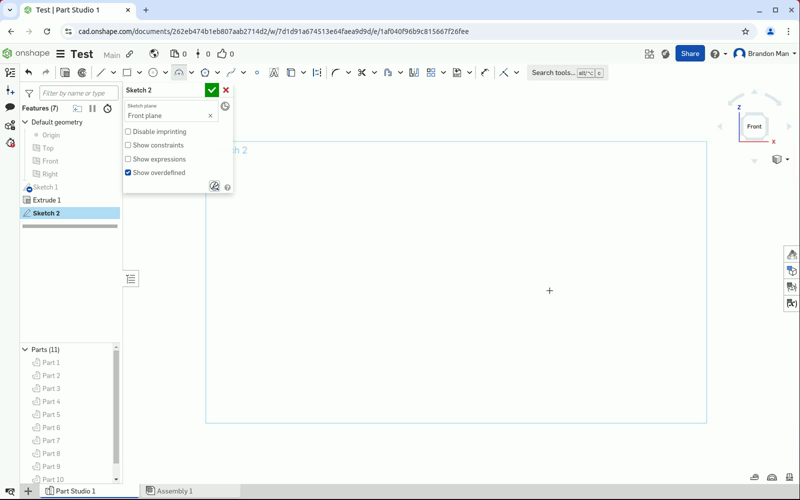
click(549, 290)
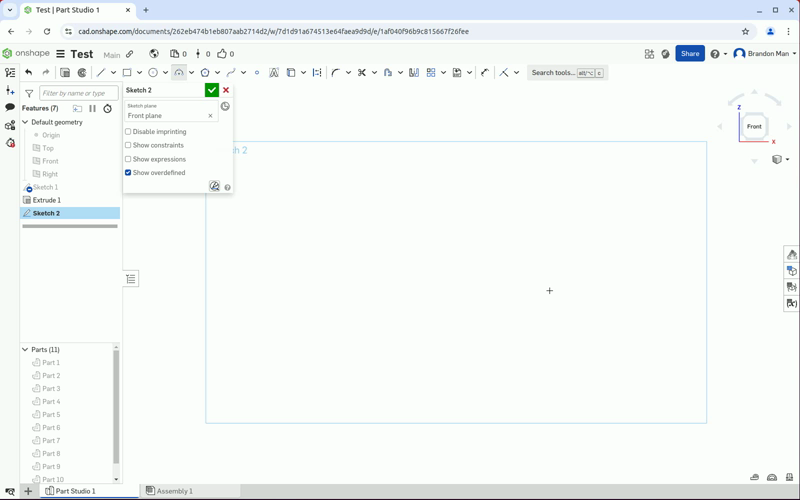
key_up(shift)
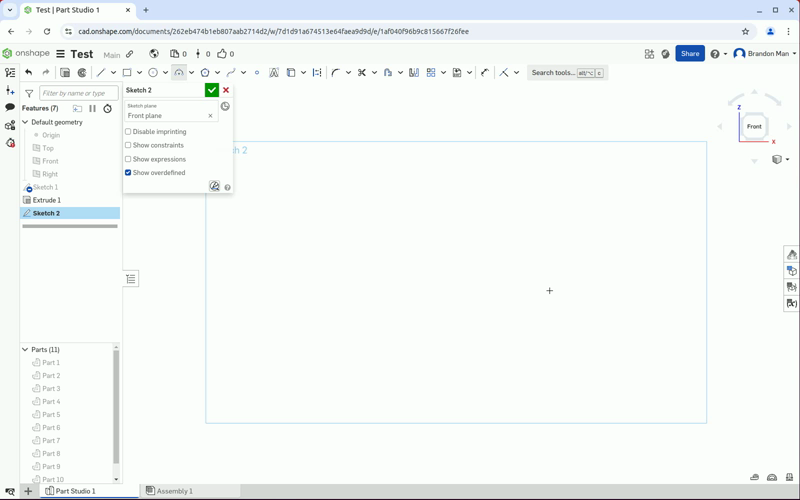
key_down(shift)
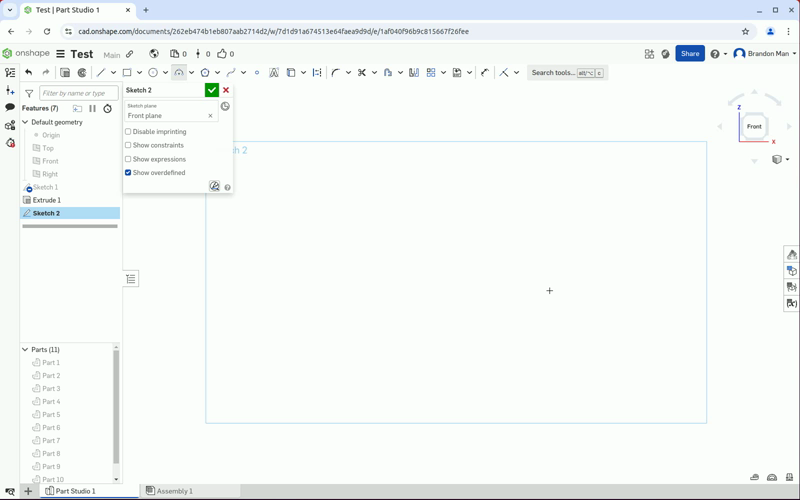
mouse_move(562, 291)
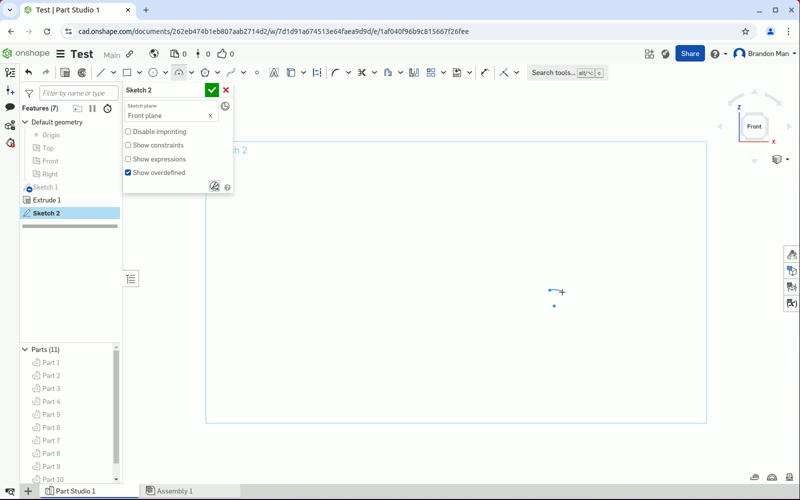
click(562, 291)
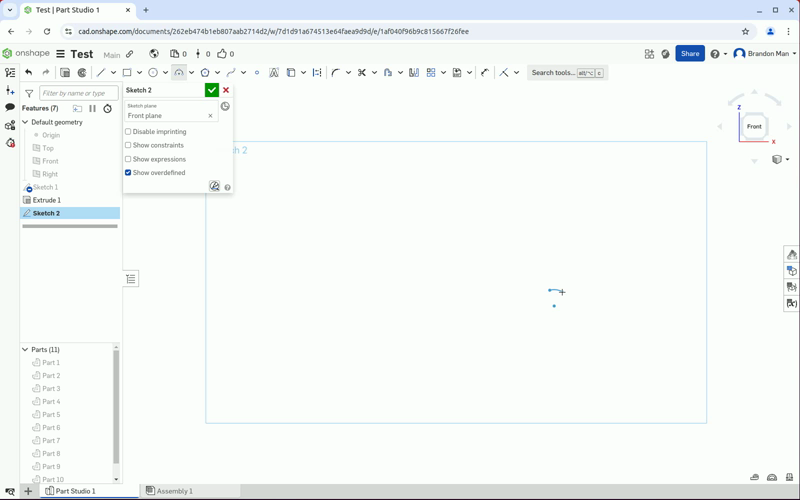
mouse_move(555, 293)
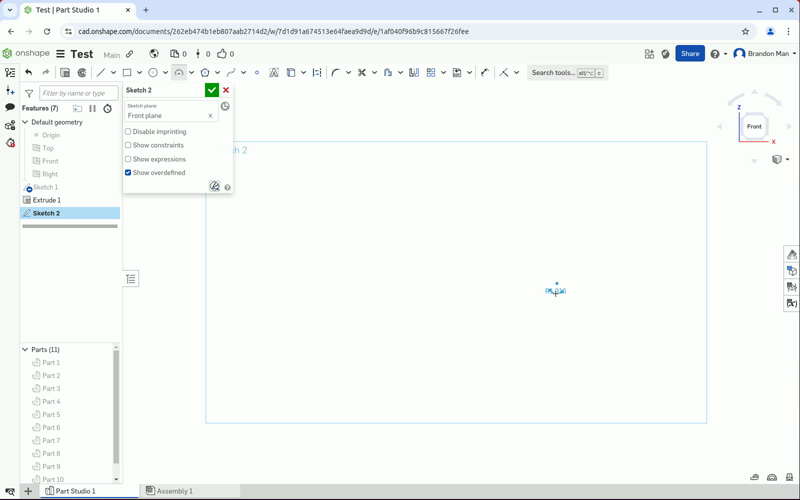
click(555, 293)
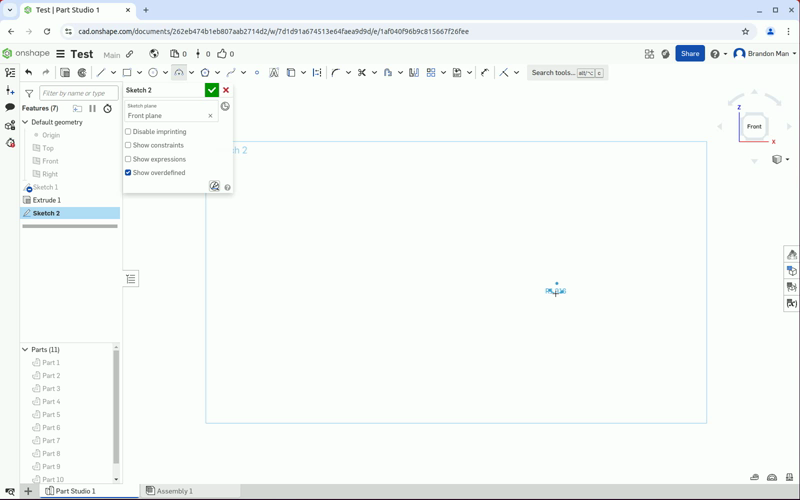
key_up(shift)
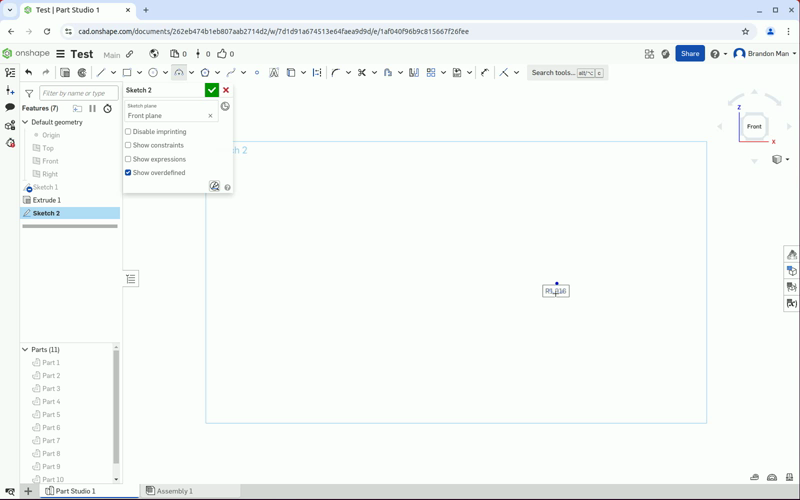
key(esc)
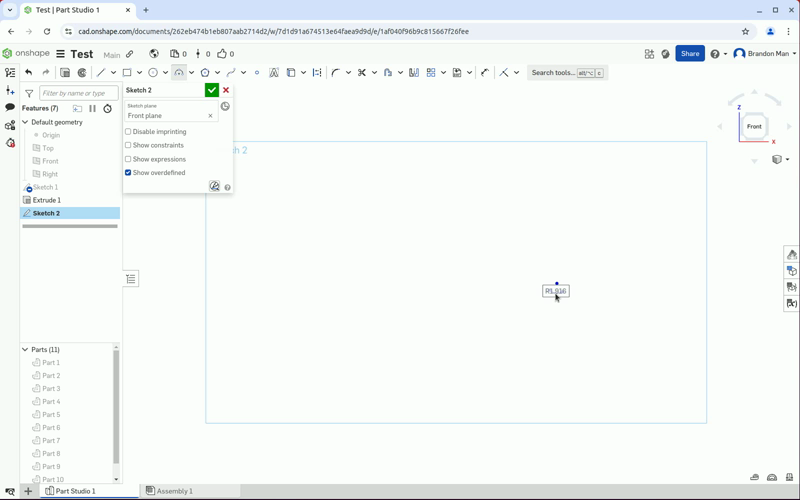
key(l)
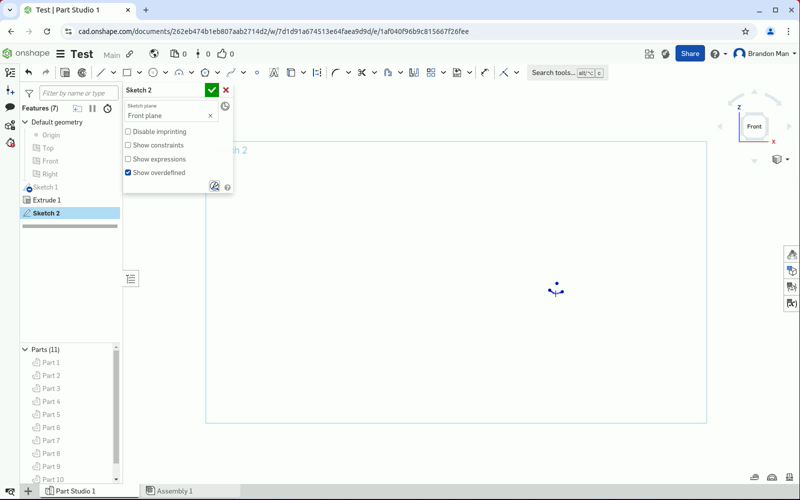
mouse_move(562, 291)
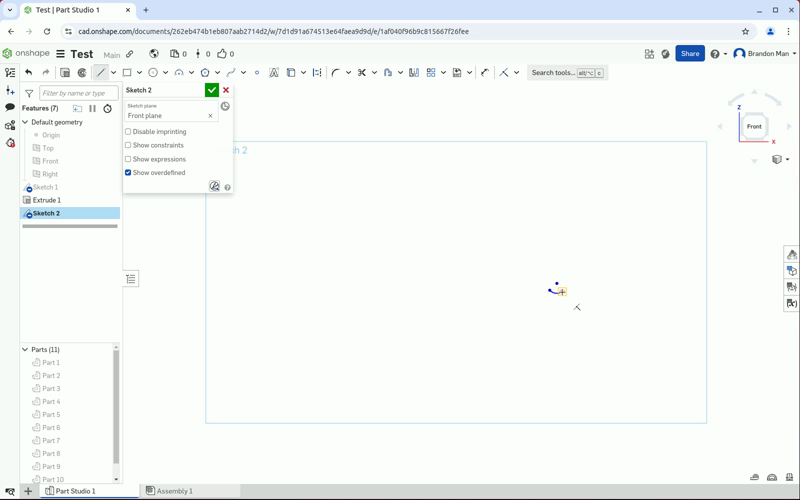
click(562, 291)
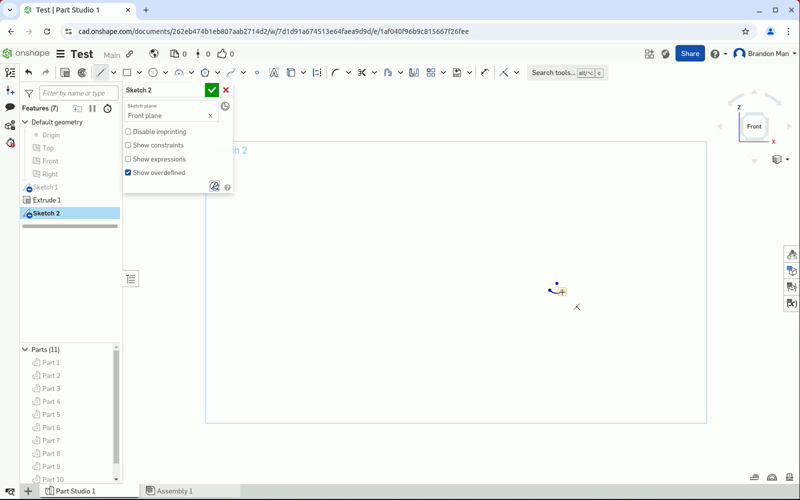
key_down(shift)
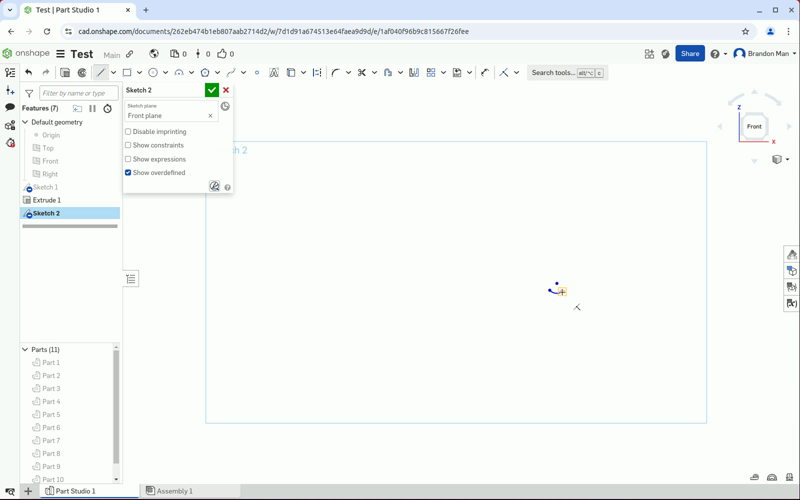
mouse_move(589, 291)
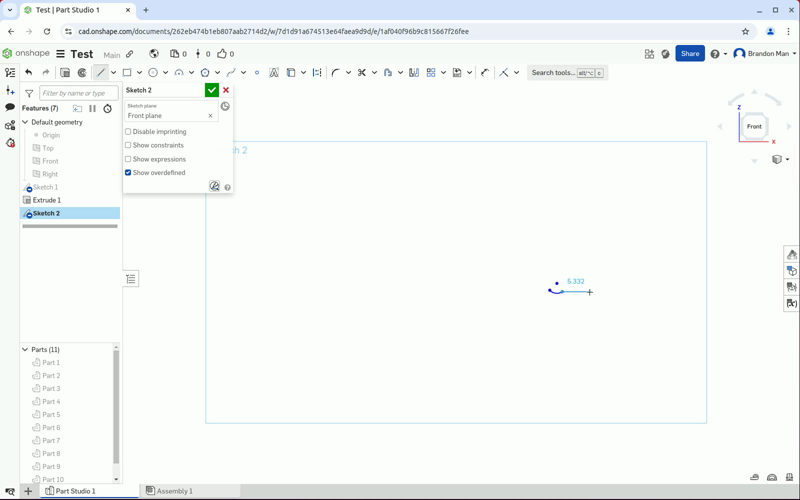
mouse_move(562, 287)
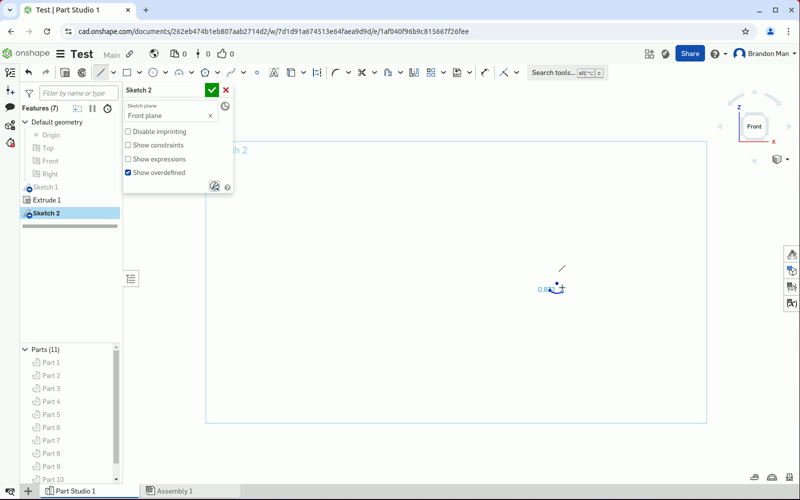
scroll(6)
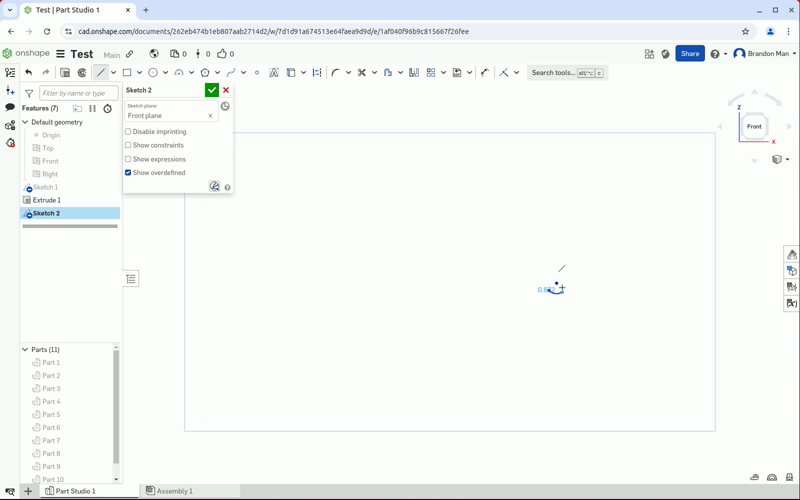
scroll(6)
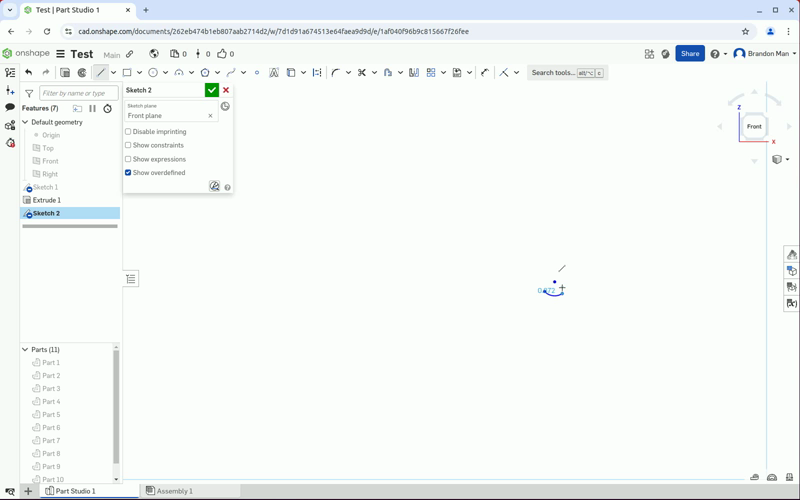
scroll(6)
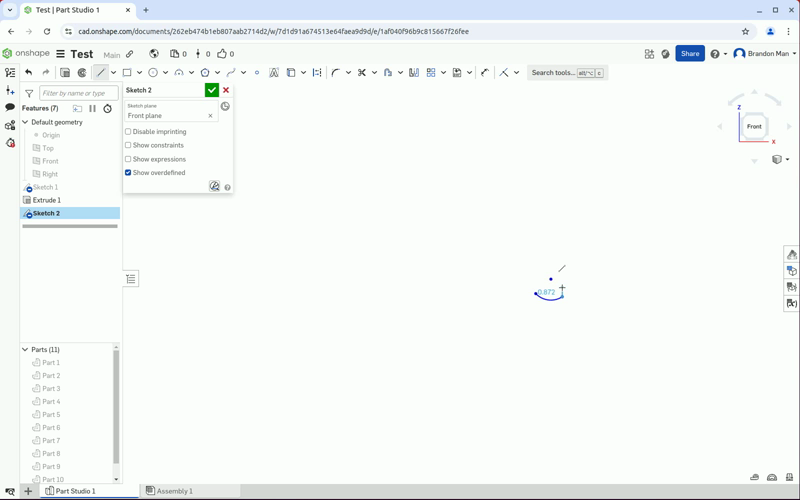
scroll(6)
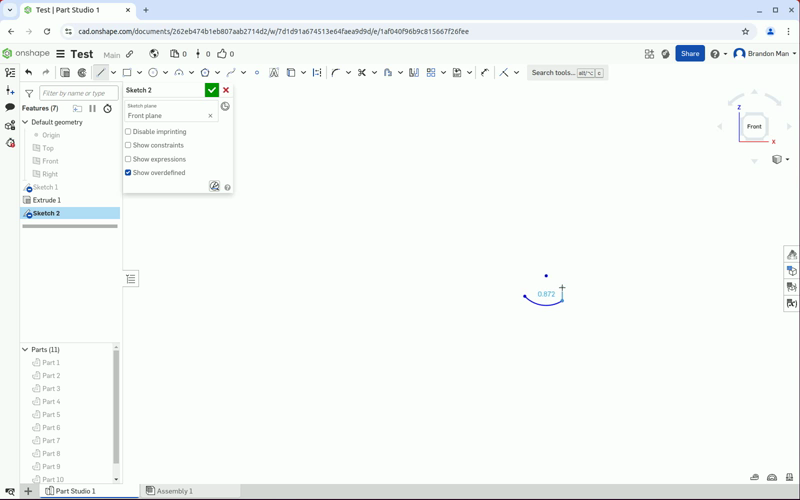
scroll(6)
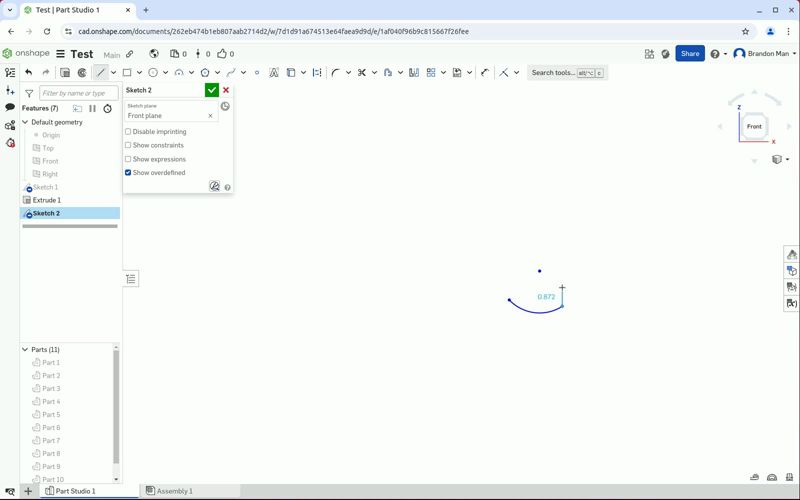
scroll(6)
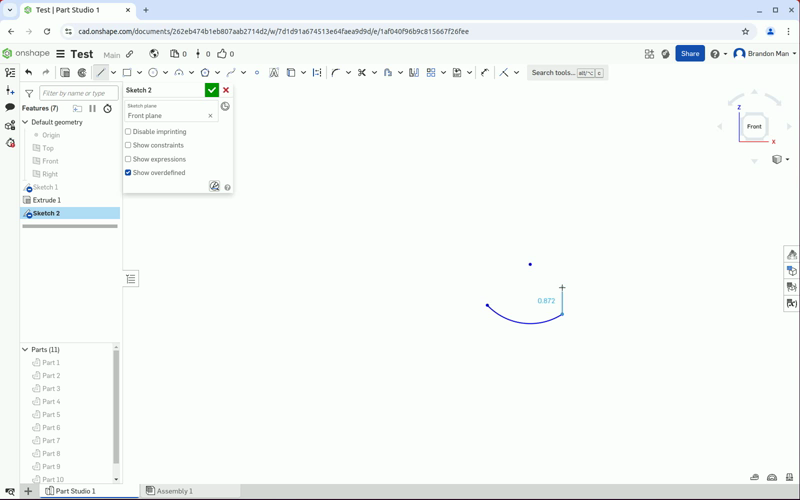
scroll(6)
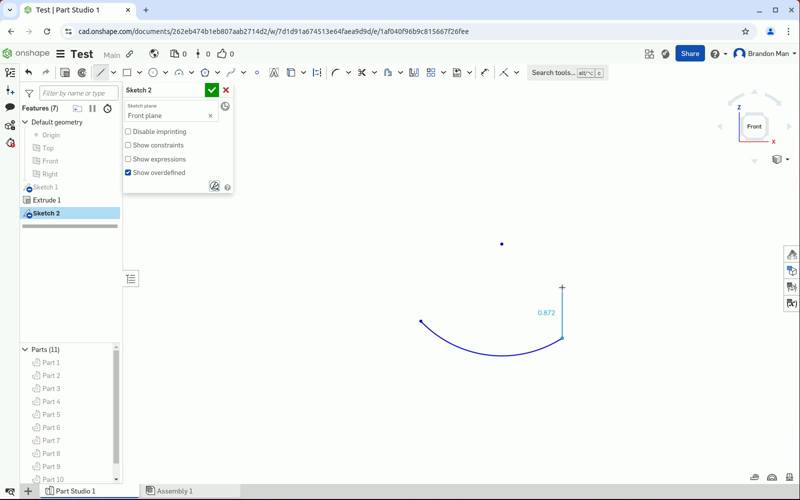
click(562, 287)
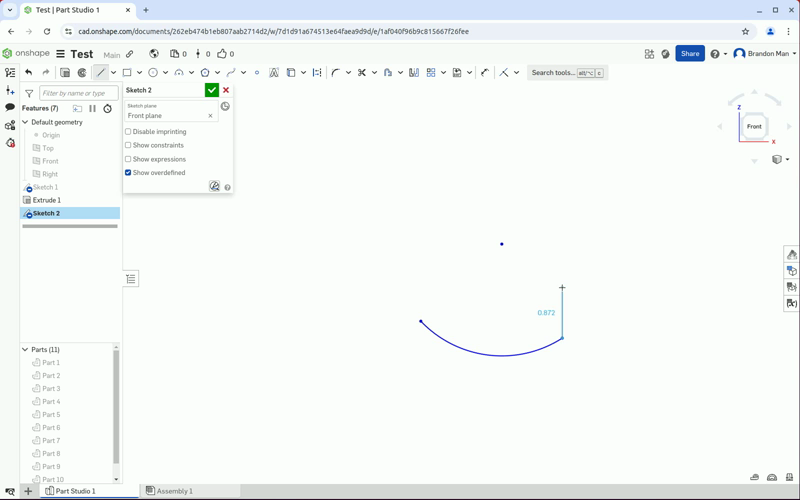
scroll(-6)
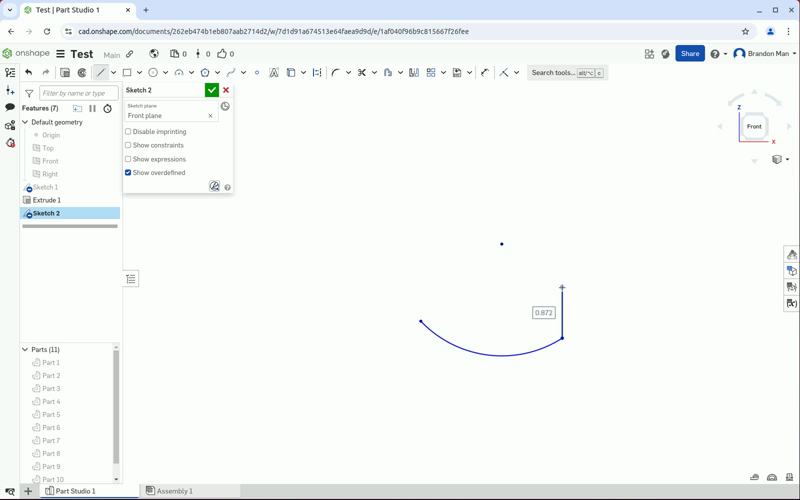
scroll(-6)
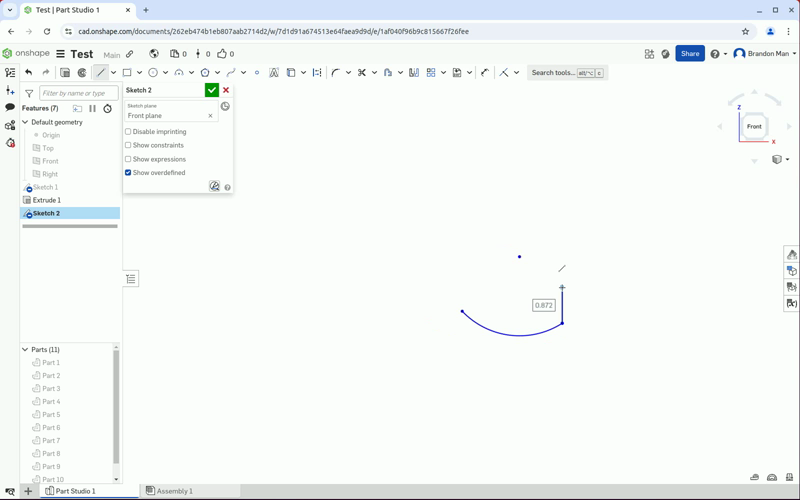
scroll(-6)
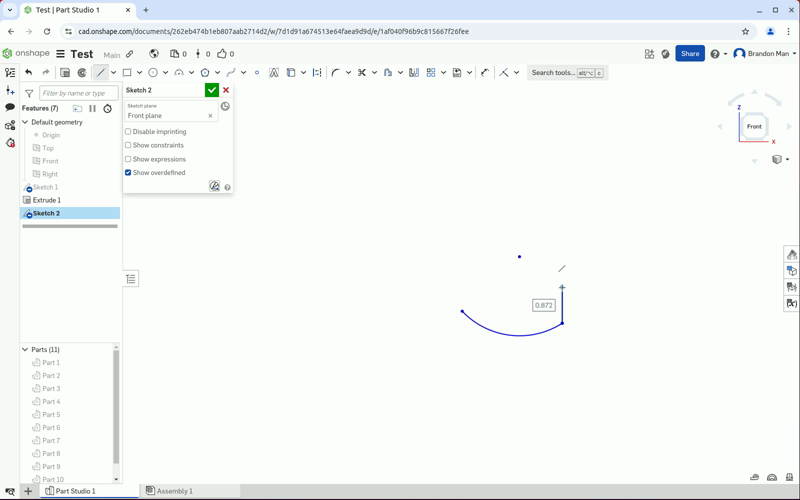
scroll(-6)
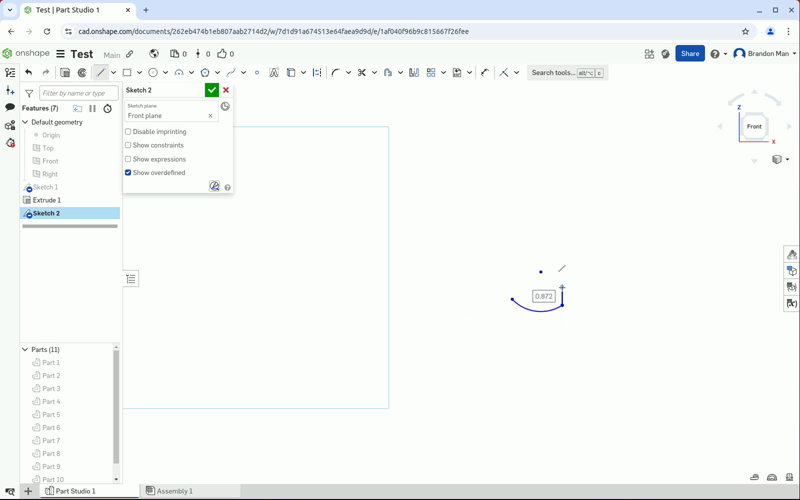
scroll(-6)
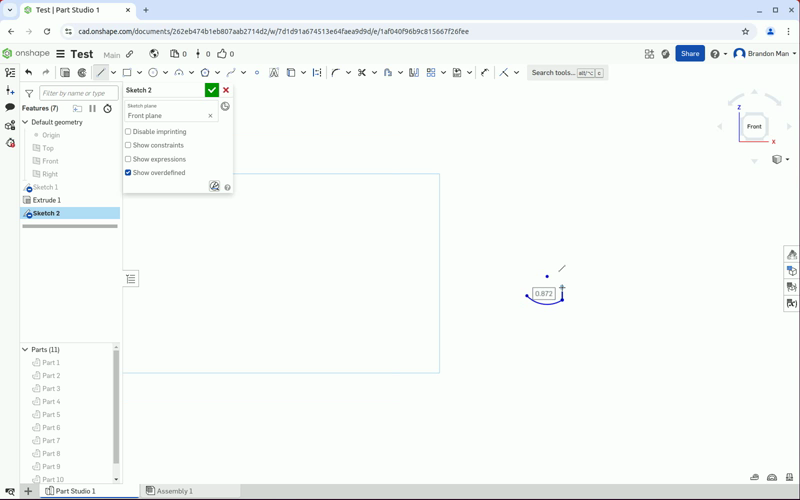
scroll(-6)
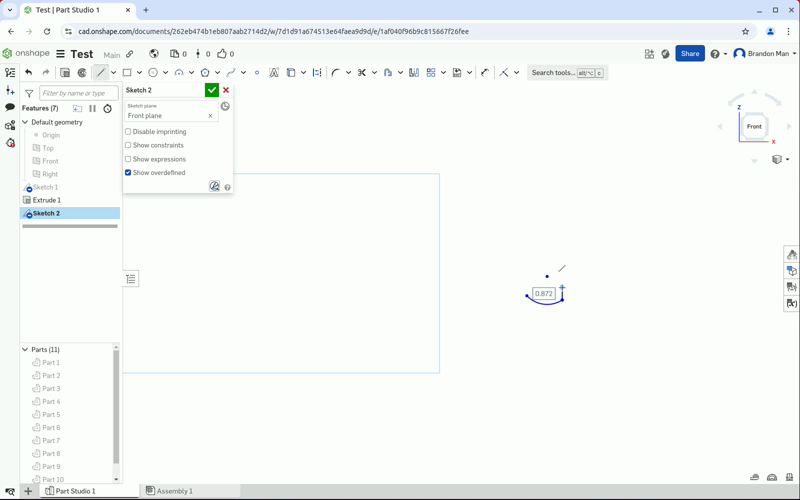
scroll(-6)
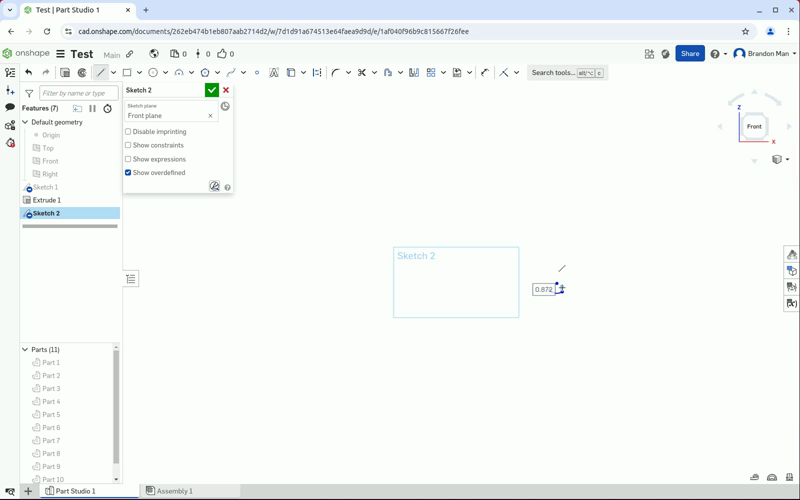
key_up(shift)
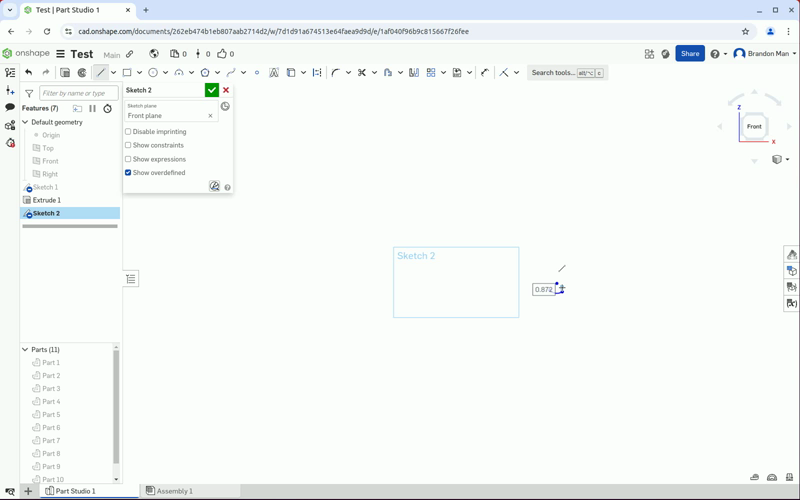
key(esc)
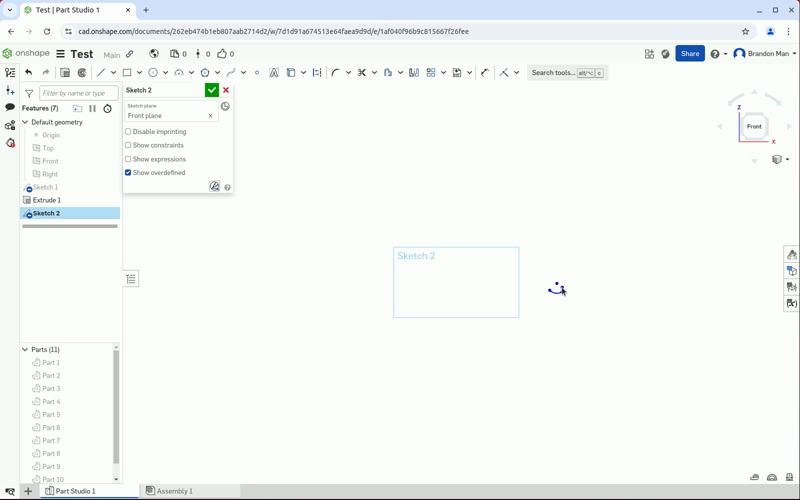
key(a)
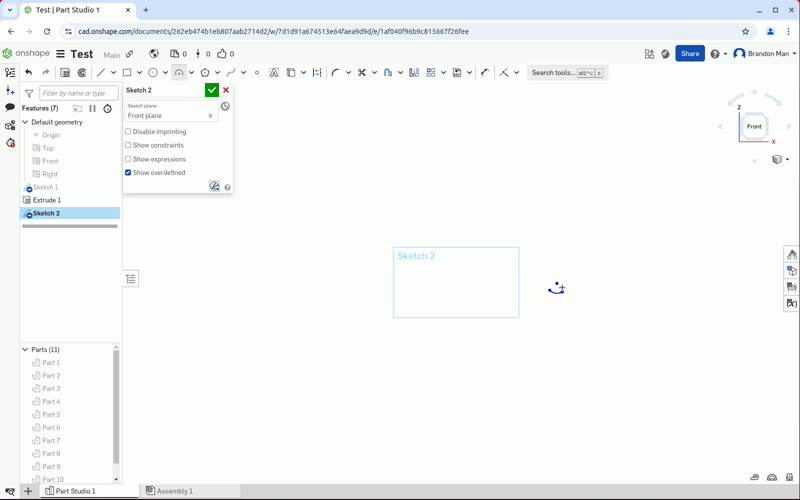
mouse_move(562, 287)
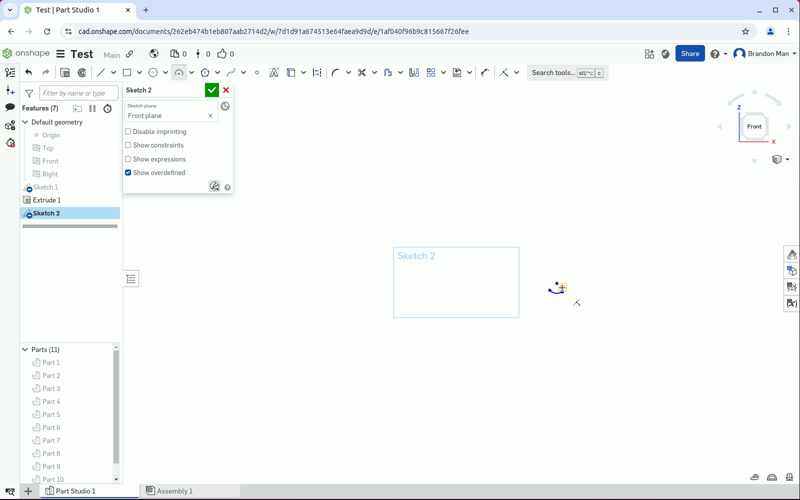
click(562, 287)
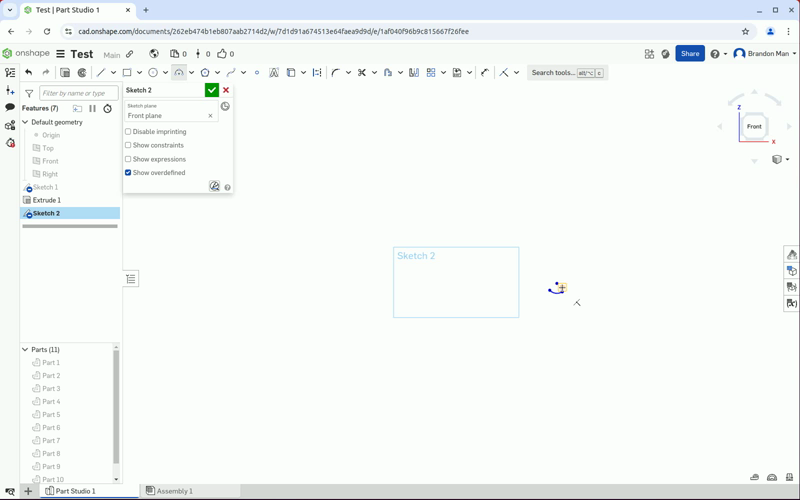
key_down(shift)
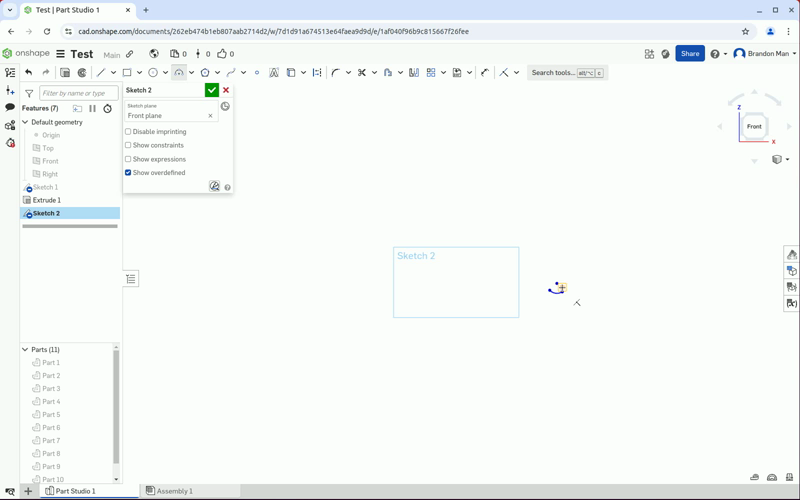
mouse_move(562, 272)
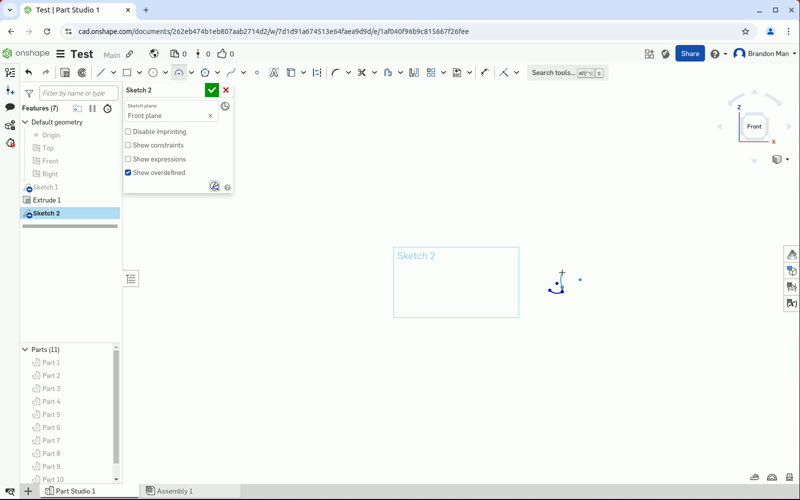
click(562, 272)
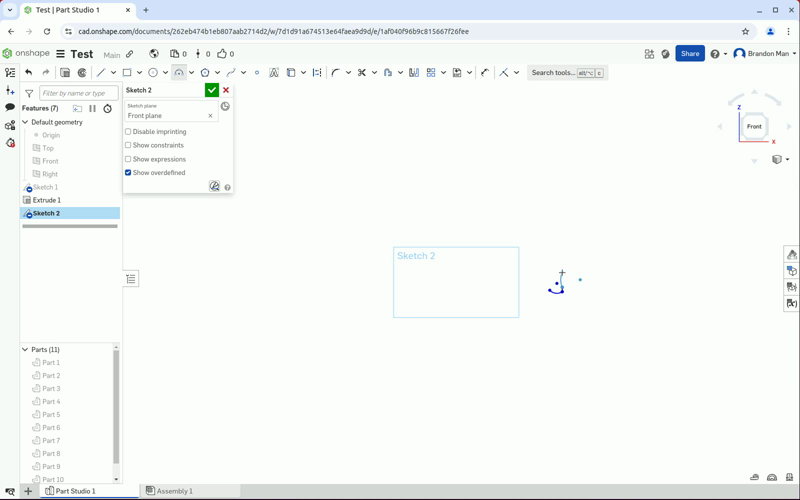
mouse_move(549, 279)
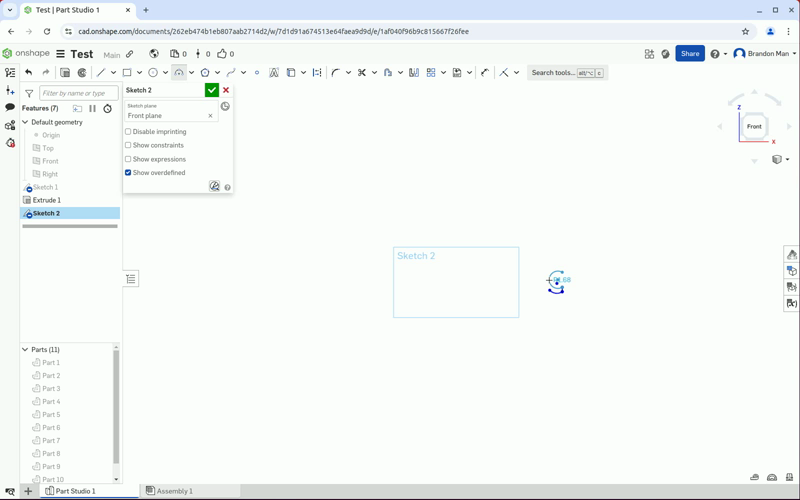
click(549, 279)
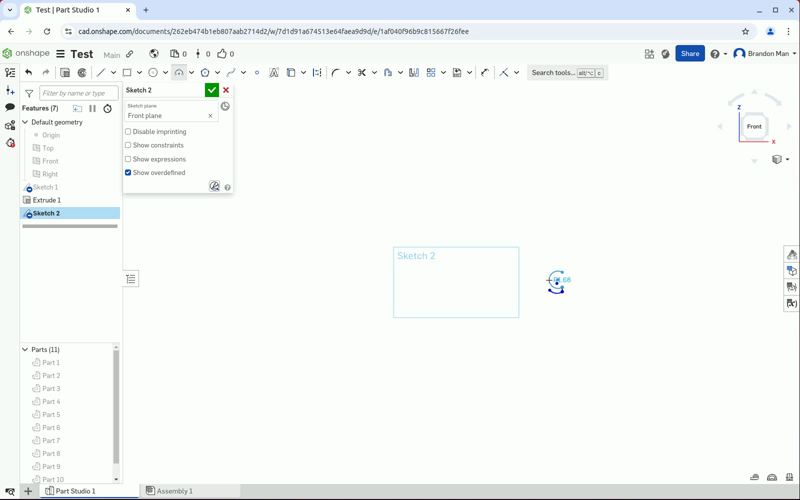
key_up(shift)
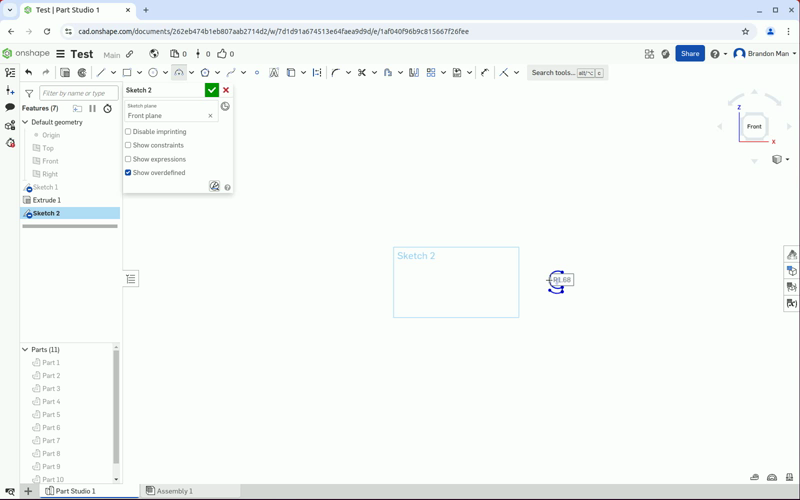
key(esc)
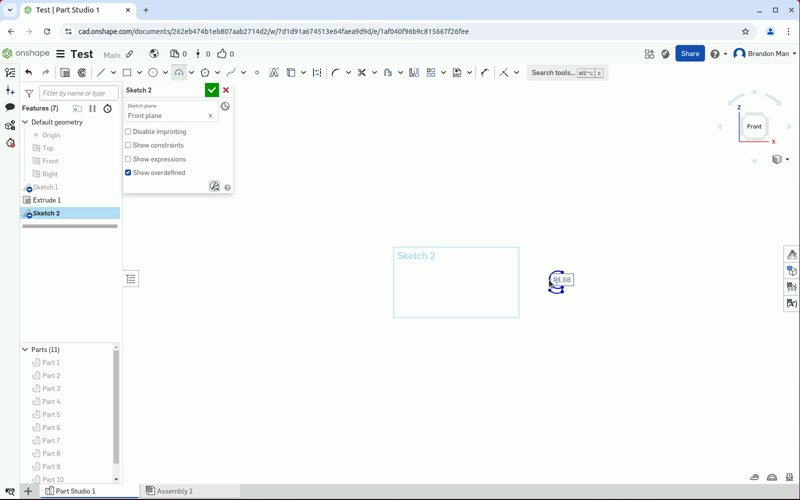
key(l)
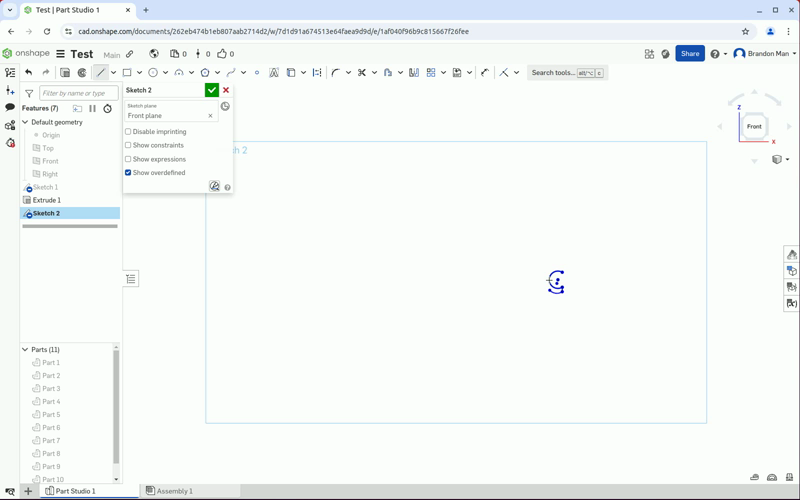
mouse_move(562, 272)
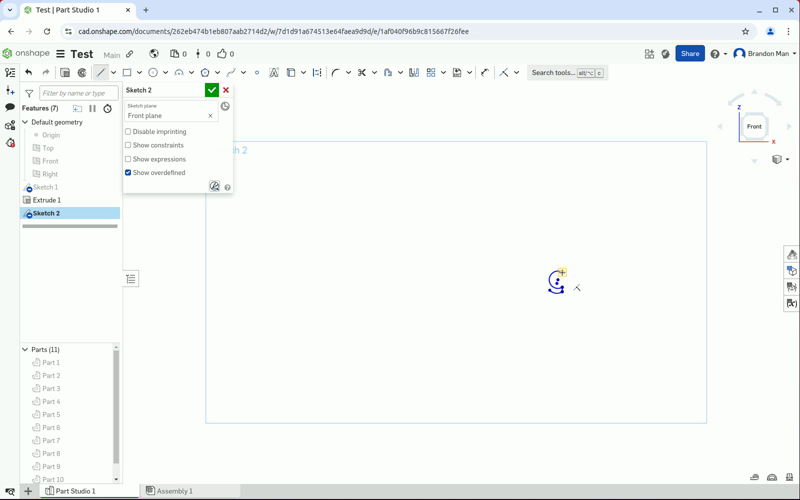
click(562, 272)
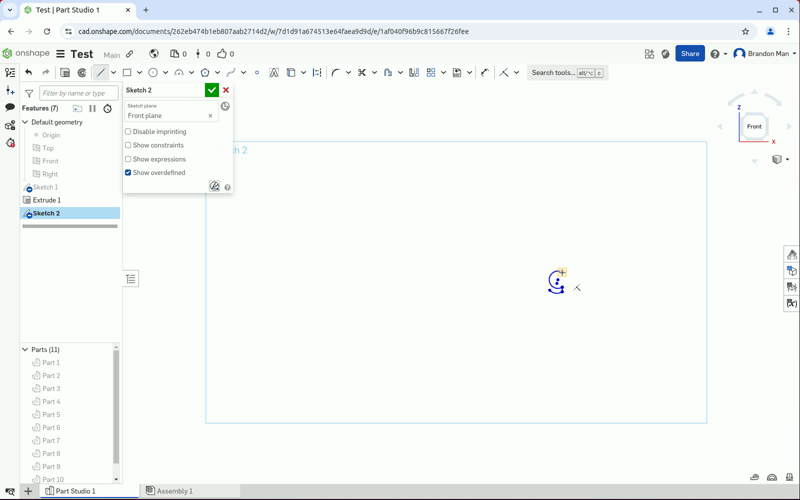
key_down(shift)
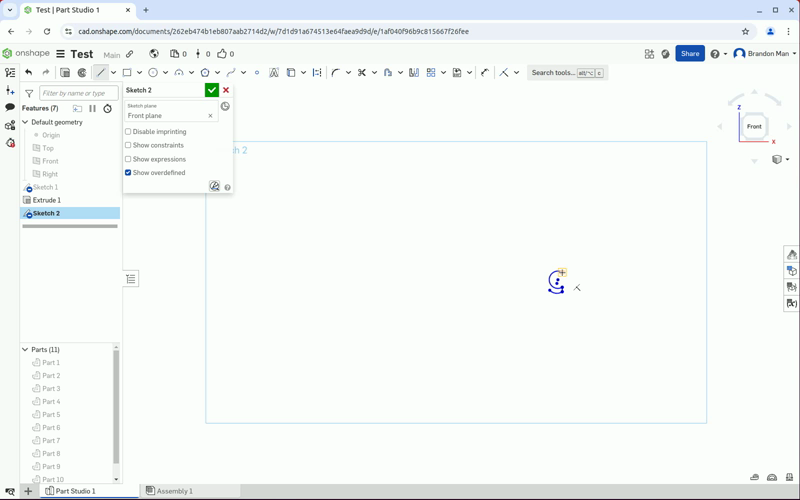
mouse_move(589, 272)
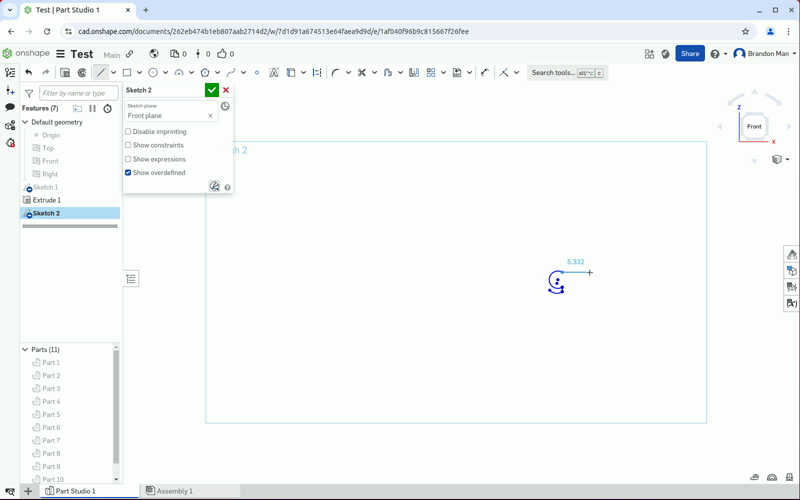
mouse_move(562, 267)
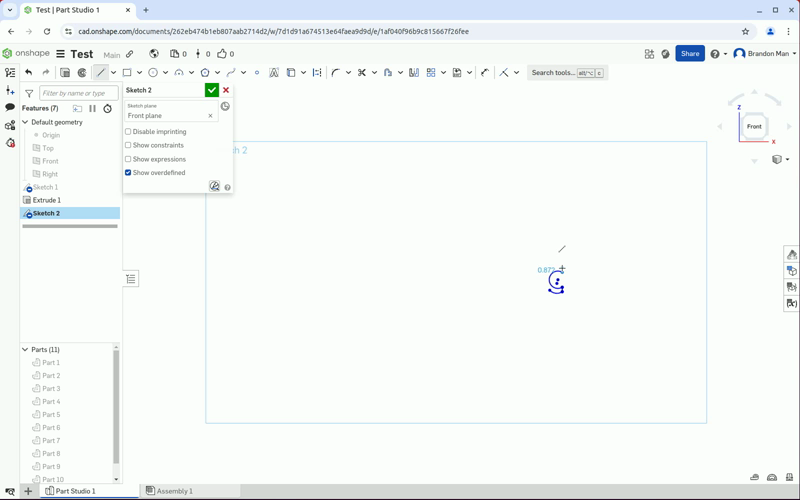
scroll(6)
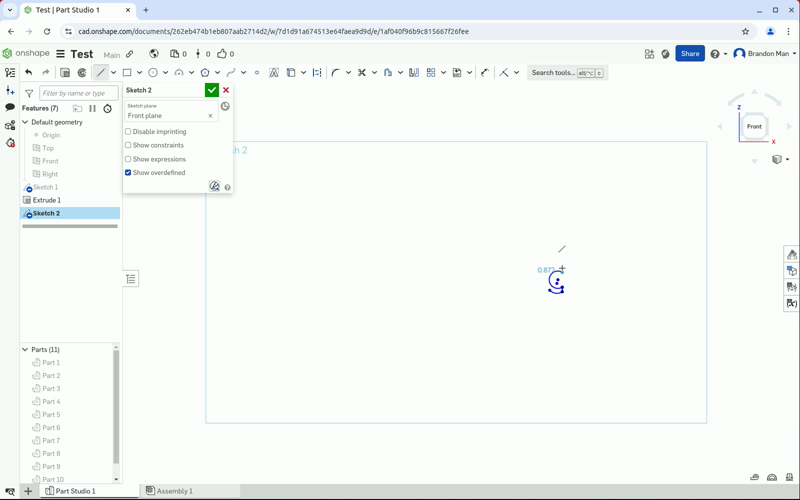
scroll(6)
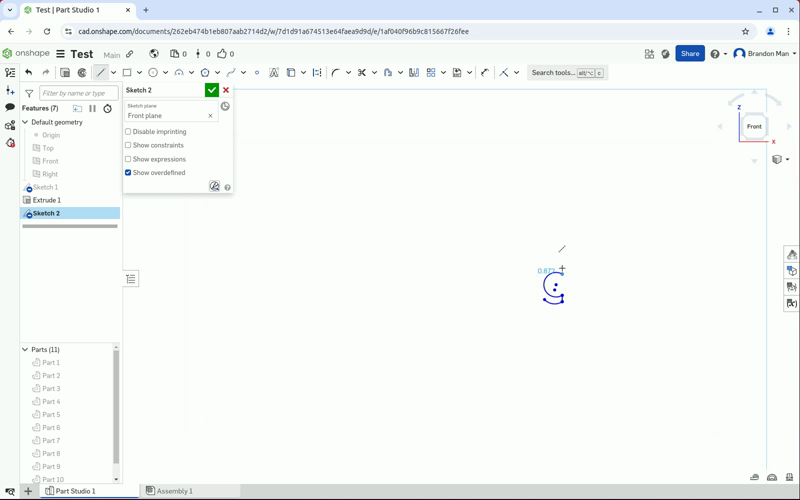
scroll(6)
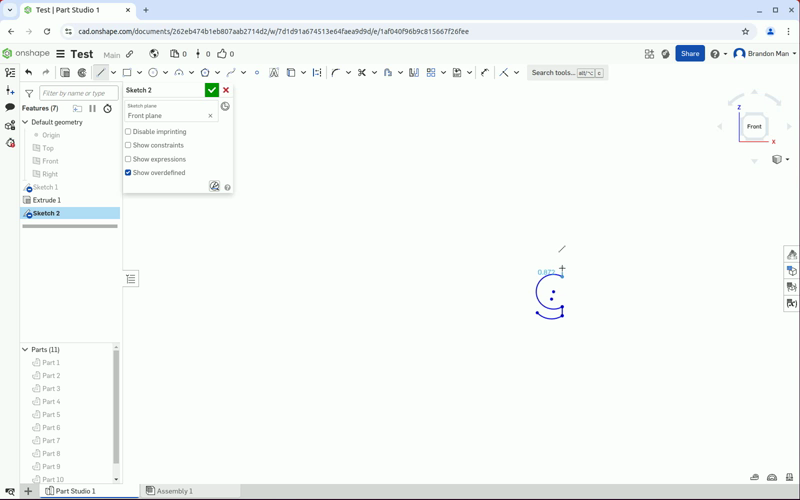
scroll(6)
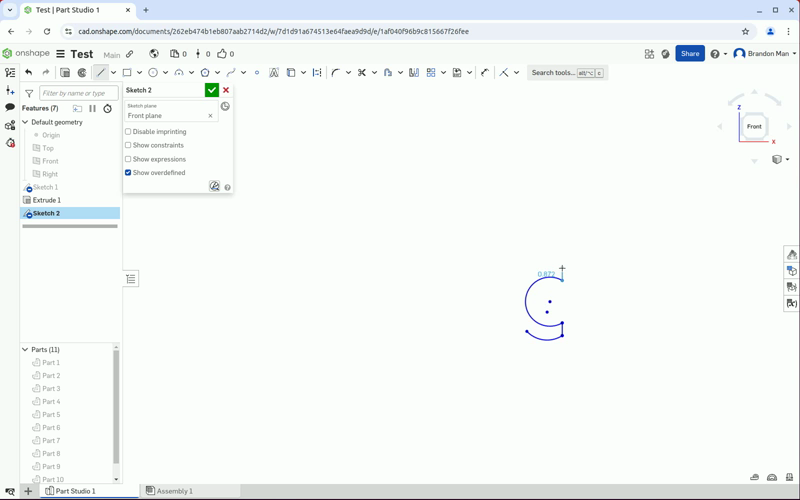
scroll(6)
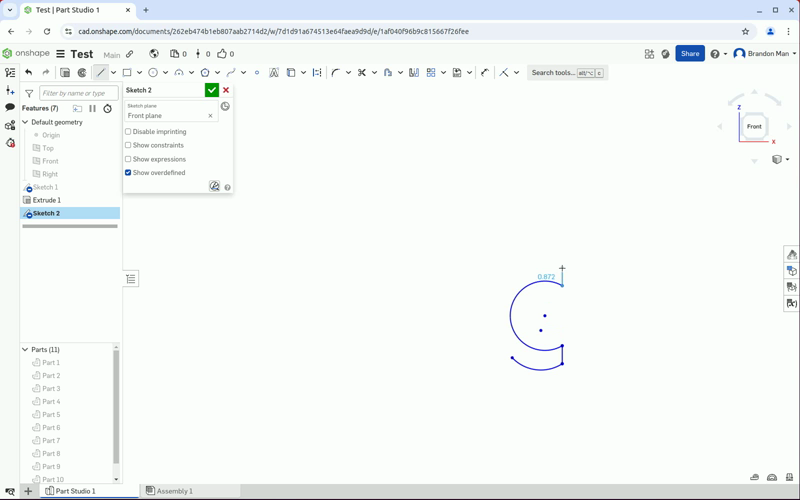
scroll(6)
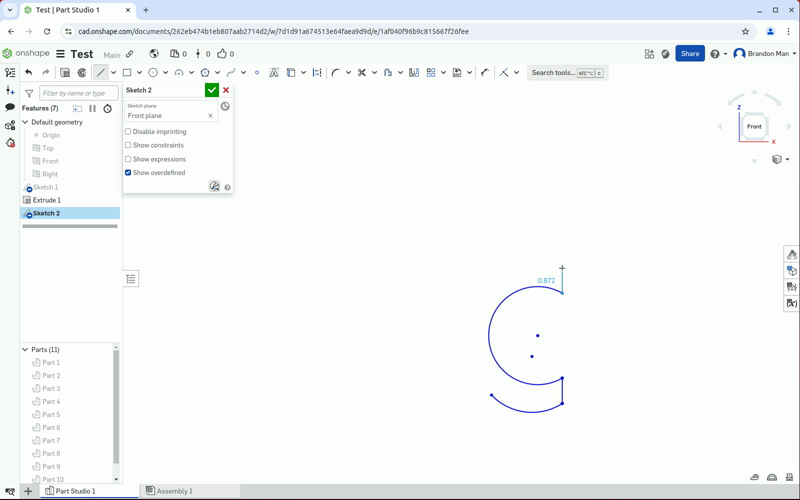
scroll(6)
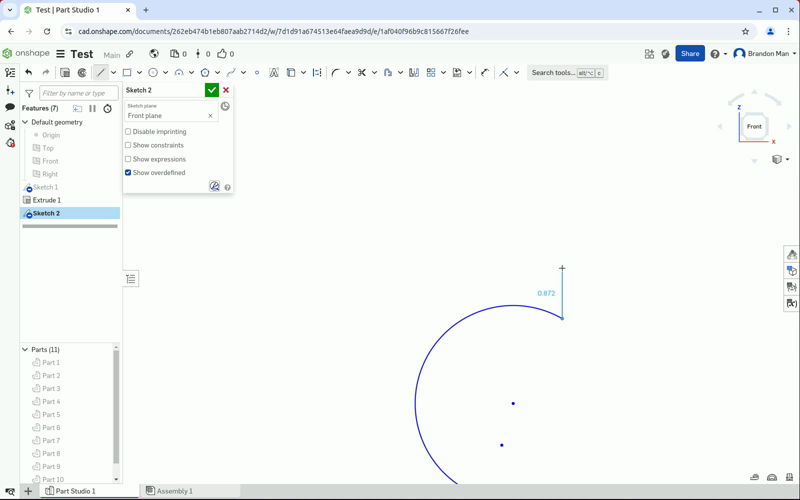
click(562, 267)
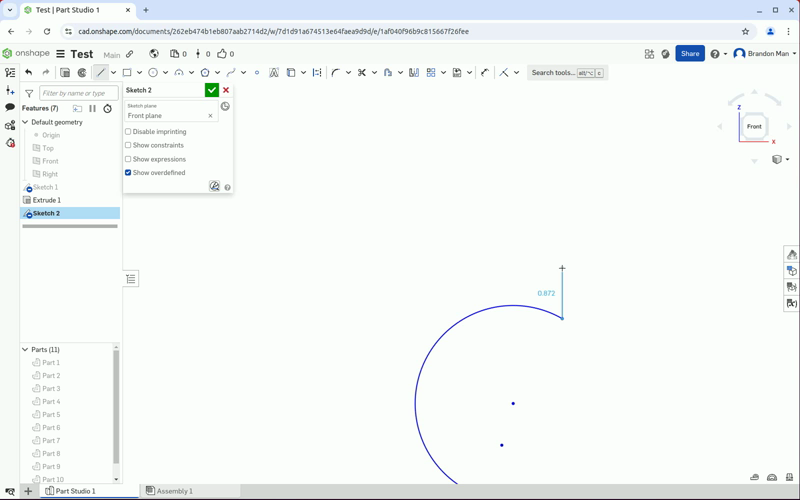
scroll(-6)
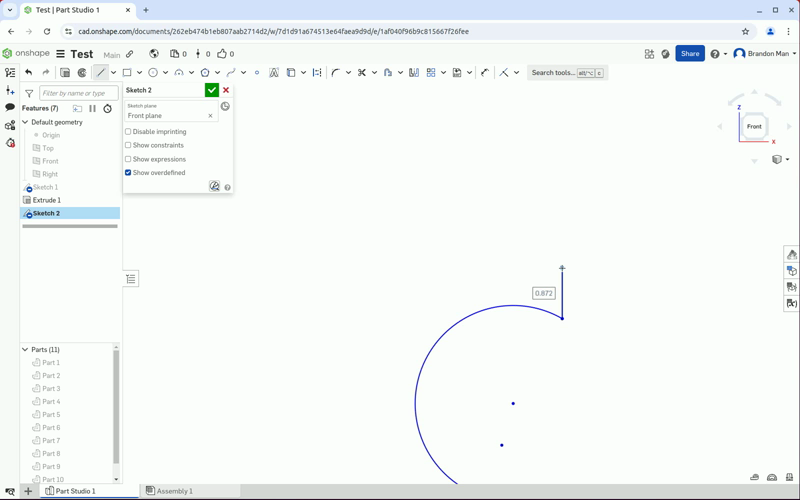
scroll(-6)
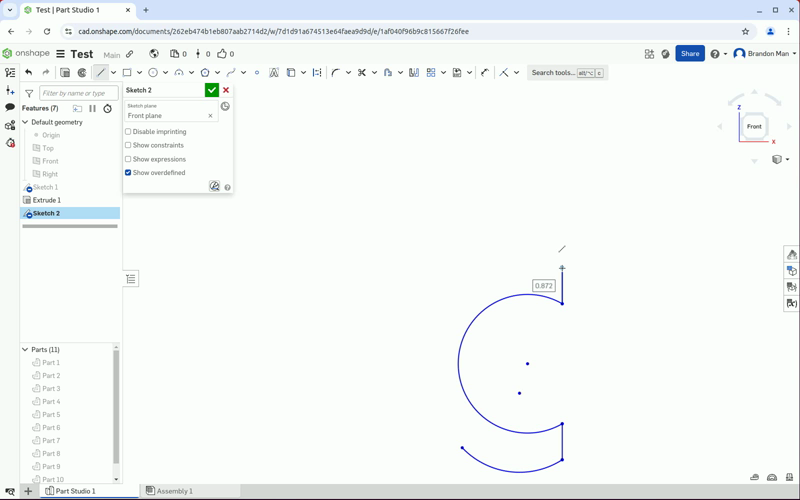
scroll(-6)
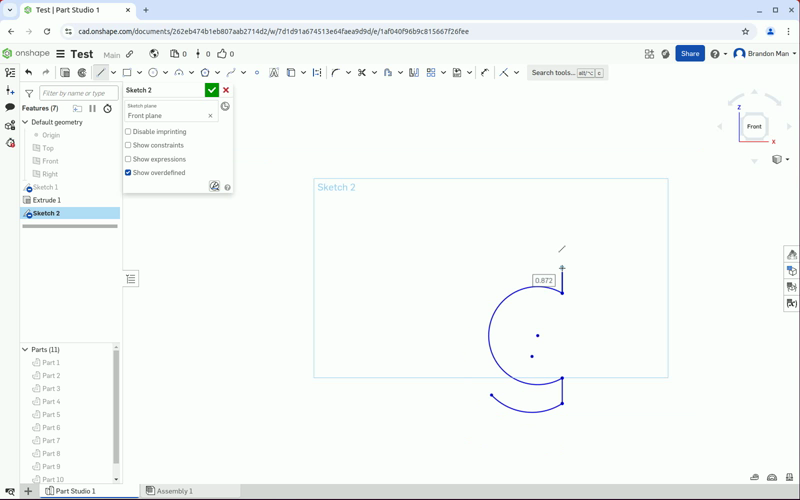
scroll(-6)
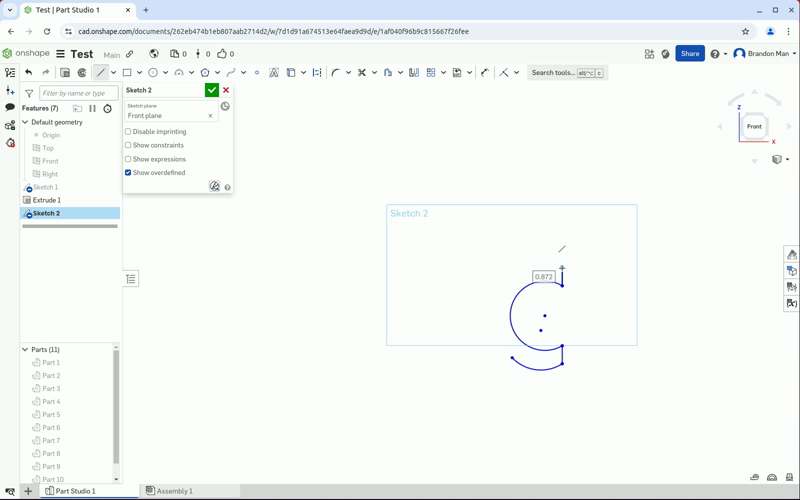
scroll(-6)
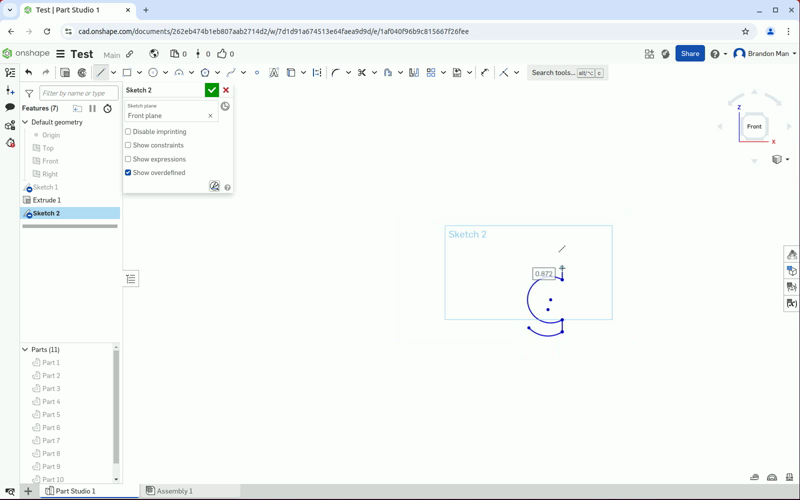
scroll(-6)
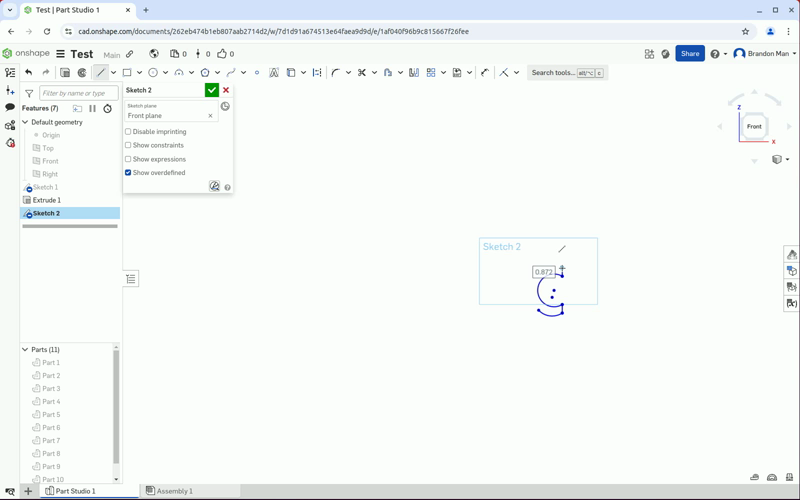
scroll(-6)
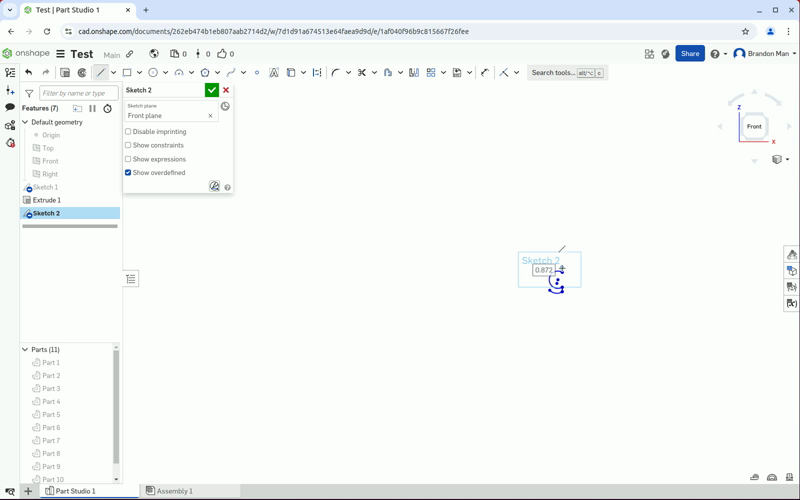
key_up(shift)
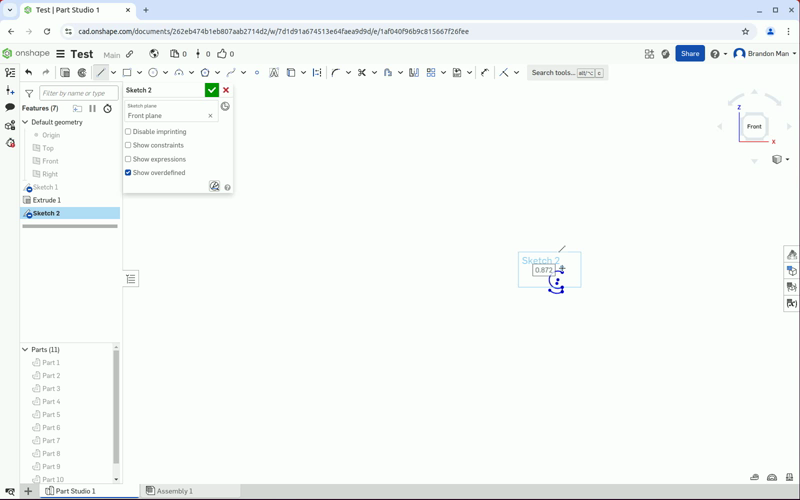
key(esc)
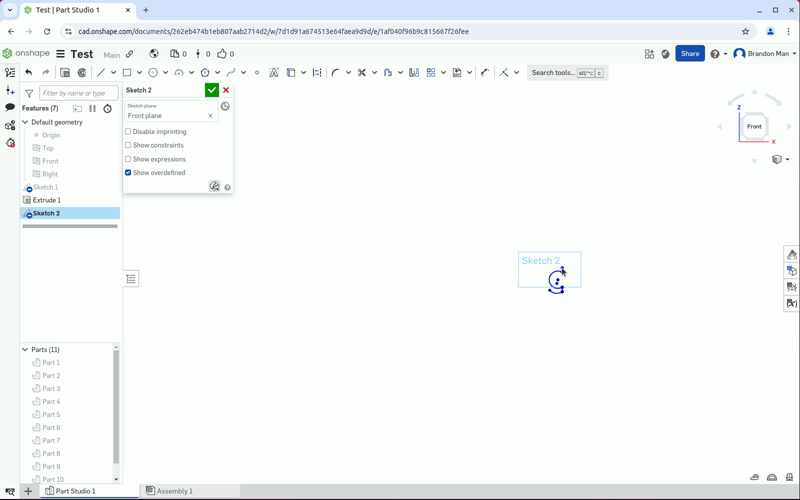
key(a)
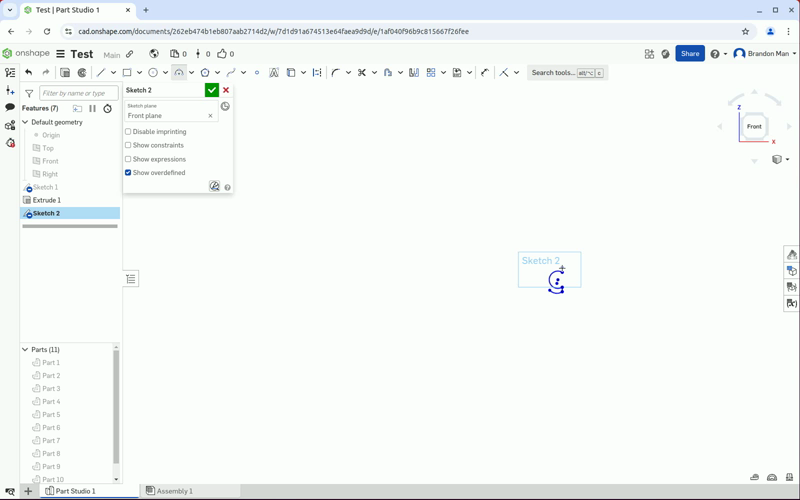
mouse_move(562, 267)
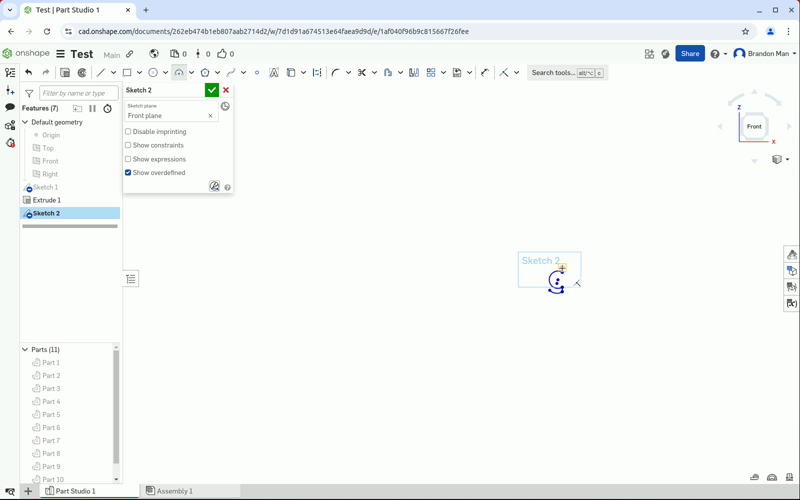
click(562, 267)
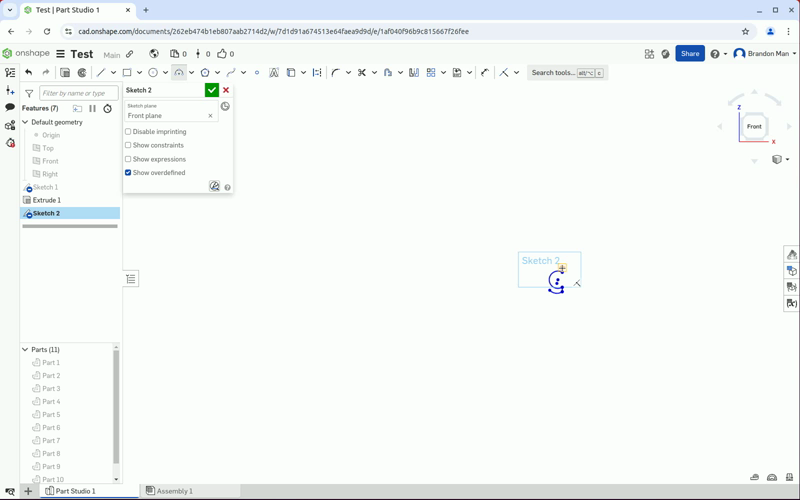
key_down(shift)
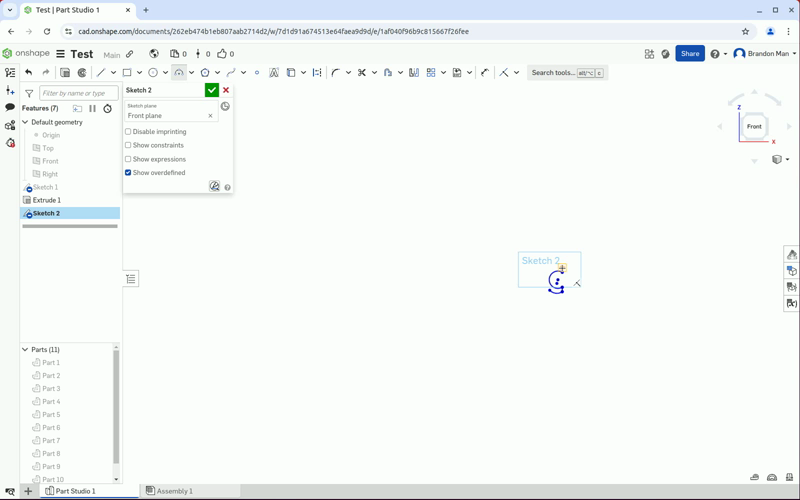
mouse_move(549, 269)
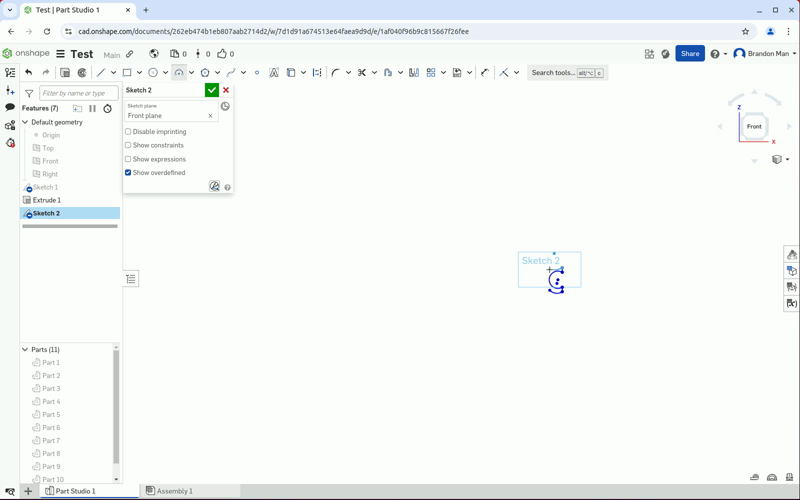
click(549, 269)
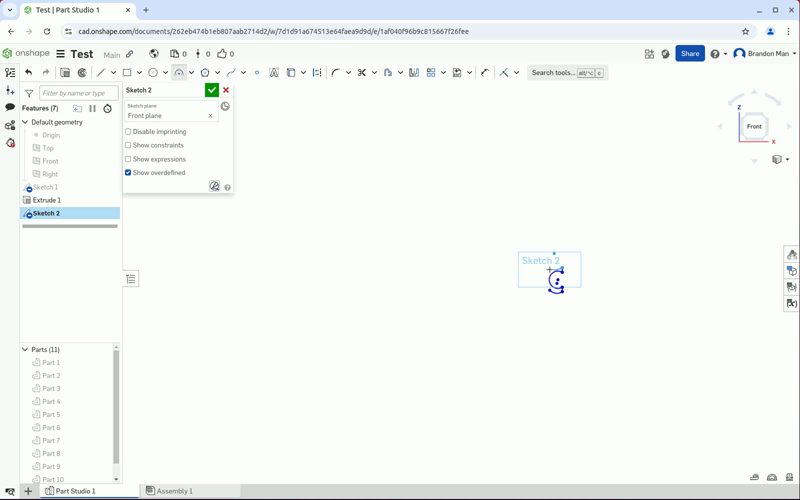
mouse_move(555, 267)
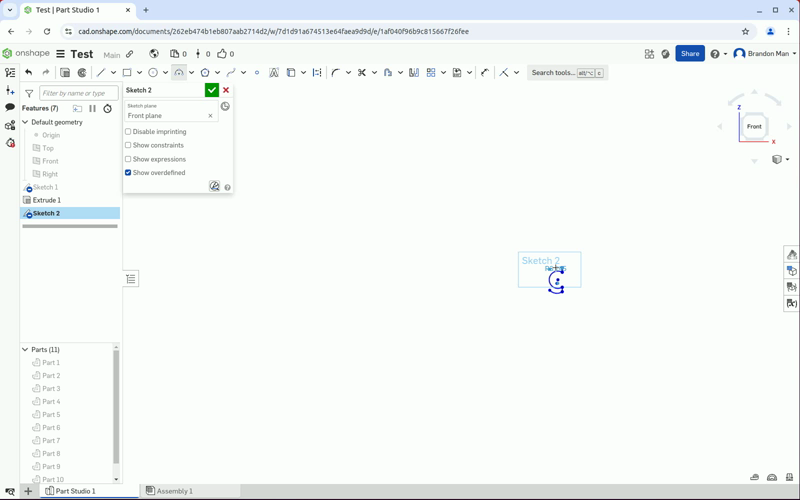
click(555, 267)
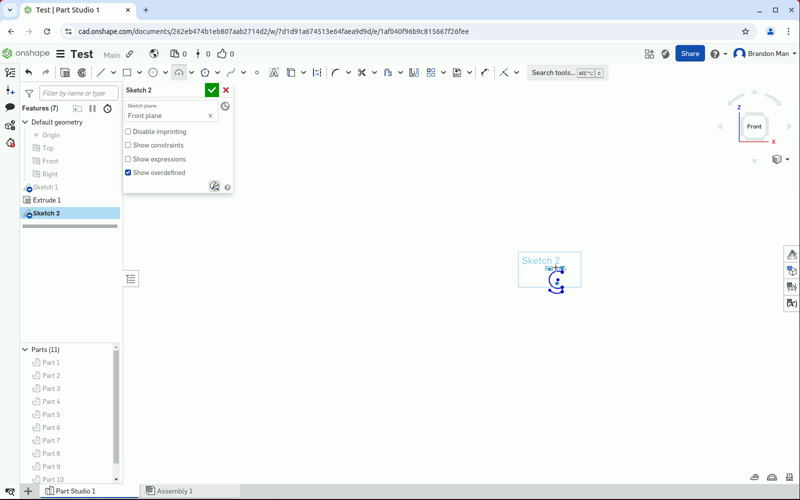
key_up(shift)
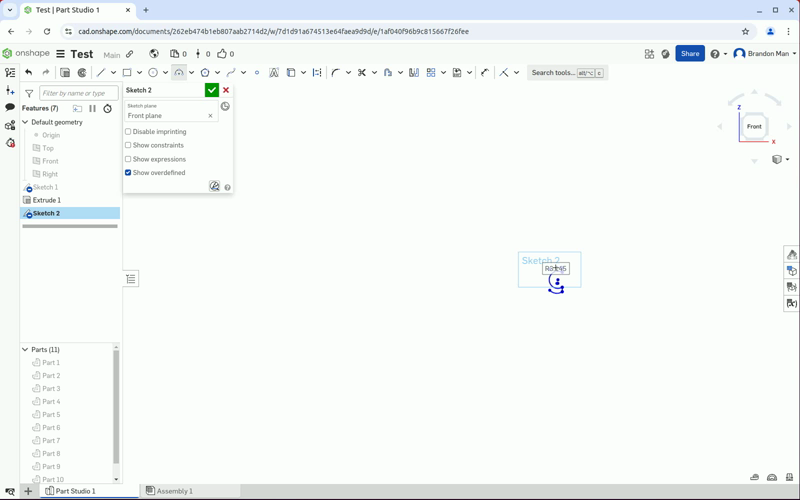
mouse_move(549, 269)
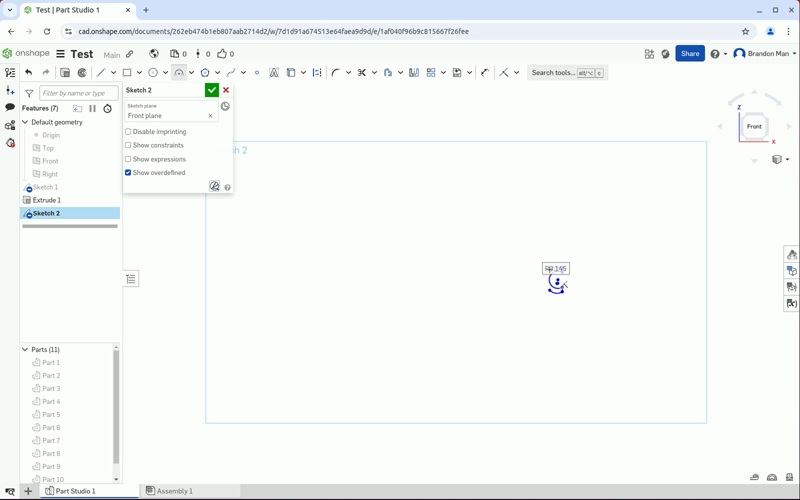
click(549, 269)
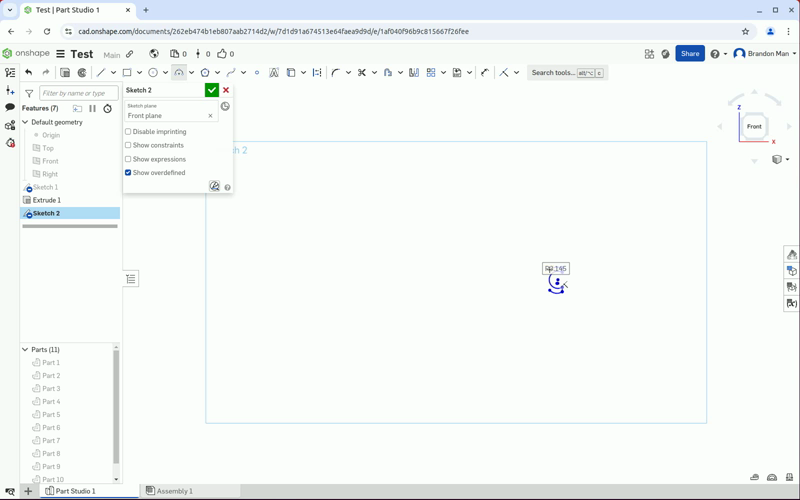
mouse_move(549, 290)
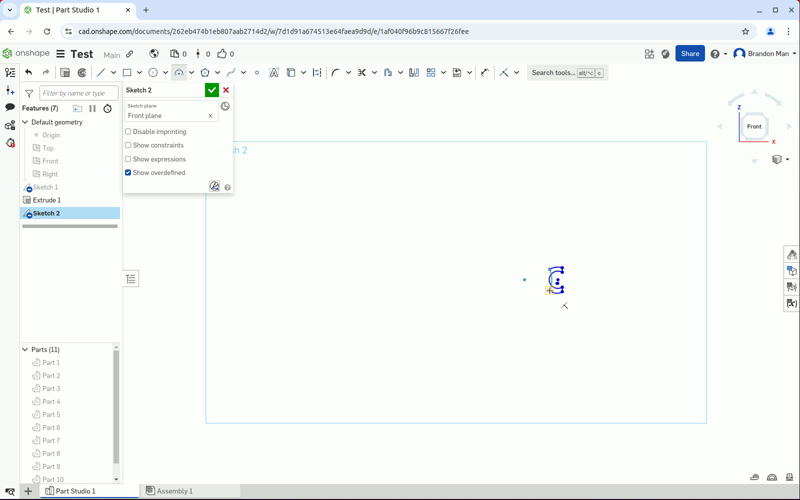
click(549, 290)
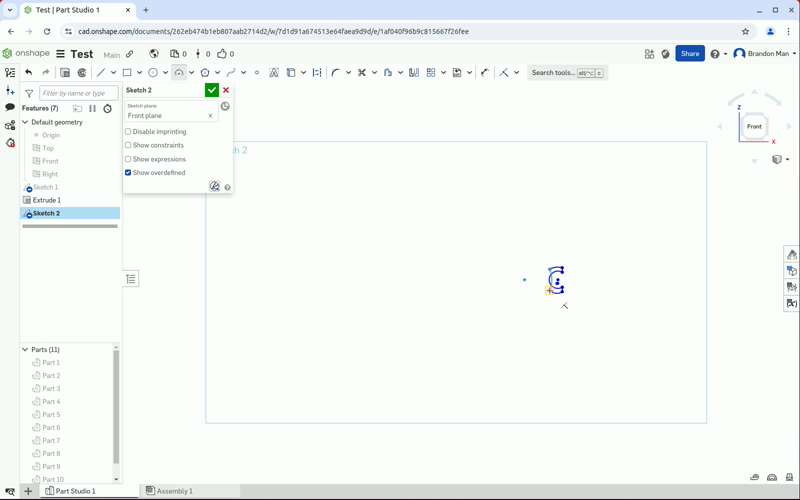
key_down(shift)
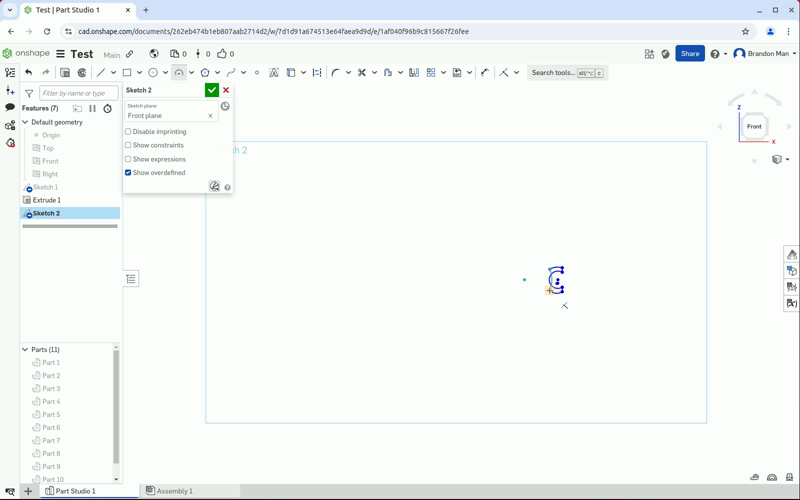
mouse_move(546, 279)
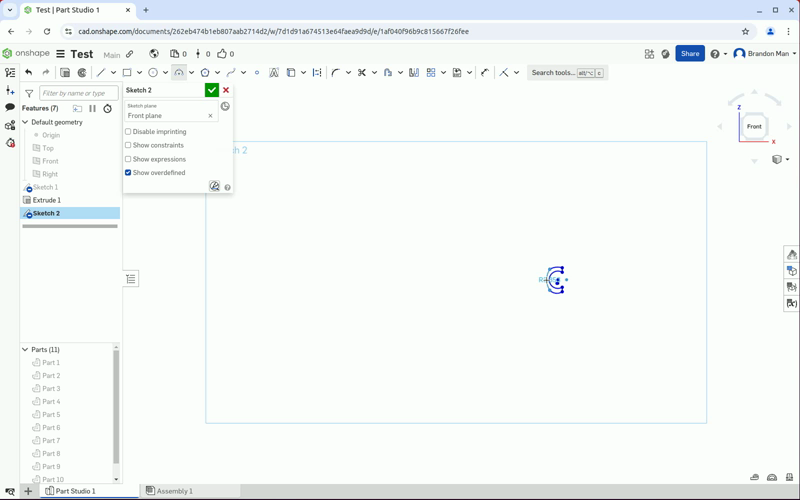
scroll(6)
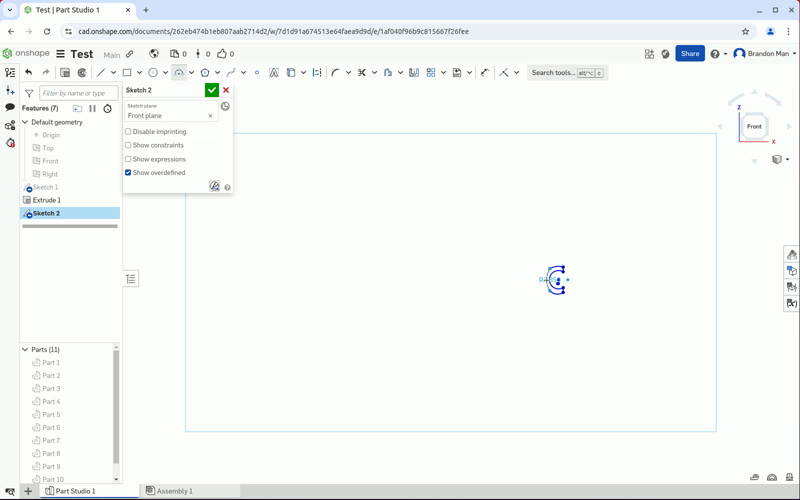
scroll(6)
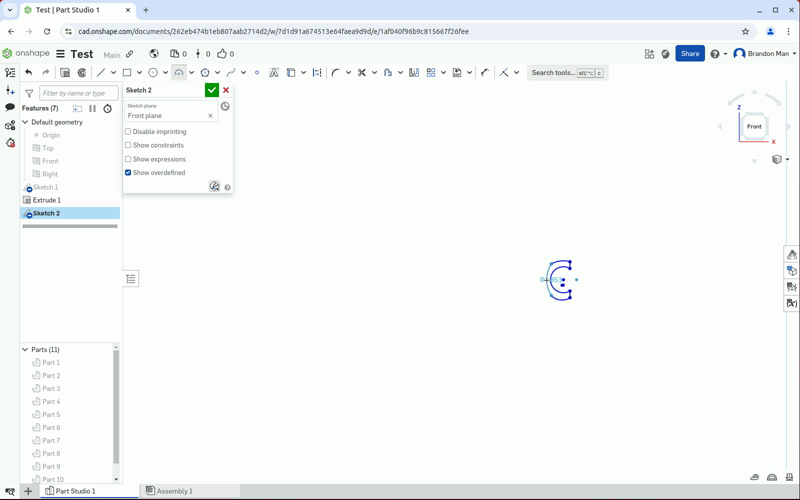
scroll(6)
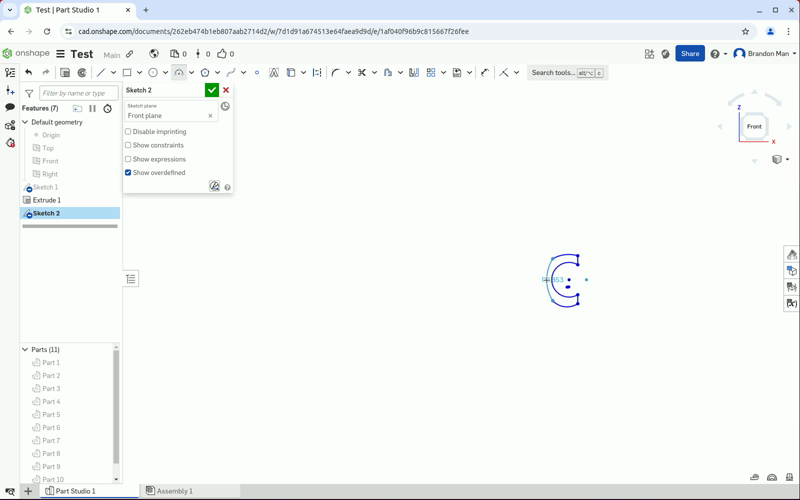
scroll(6)
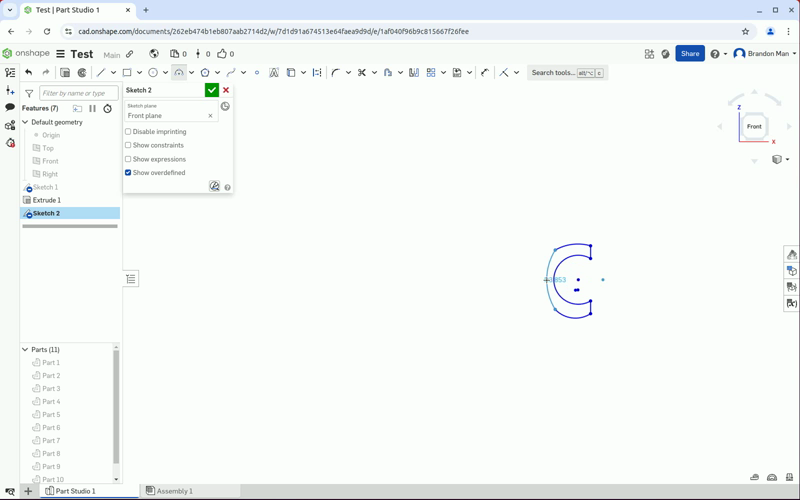
scroll(6)
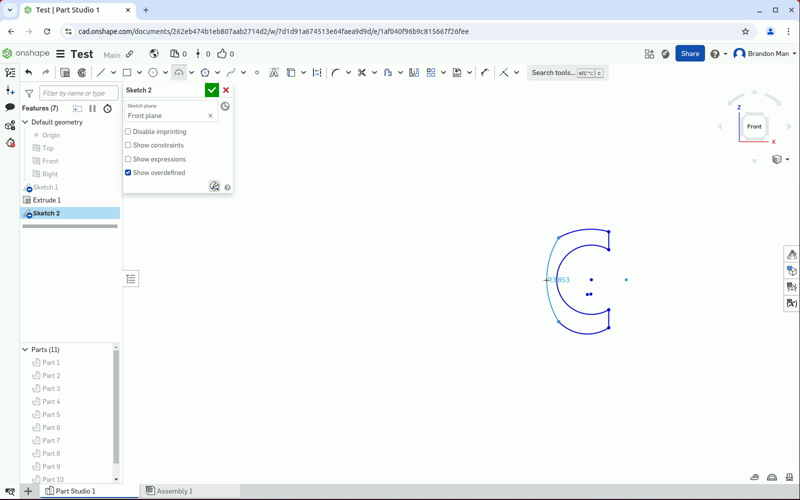
scroll(6)
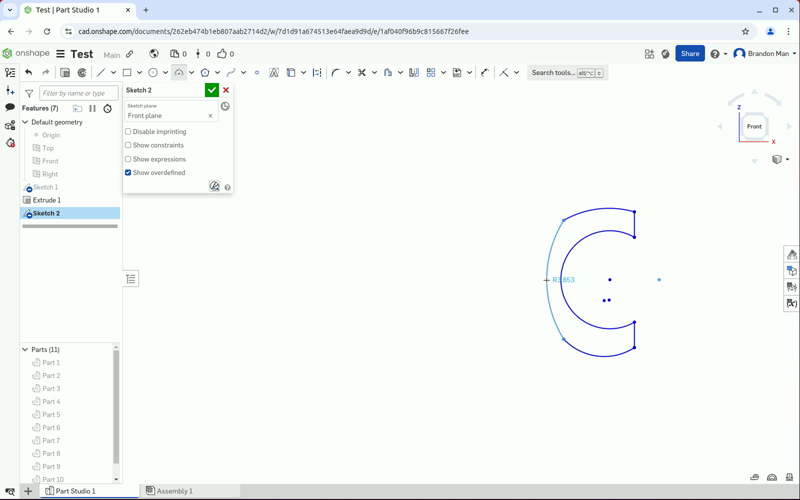
scroll(6)
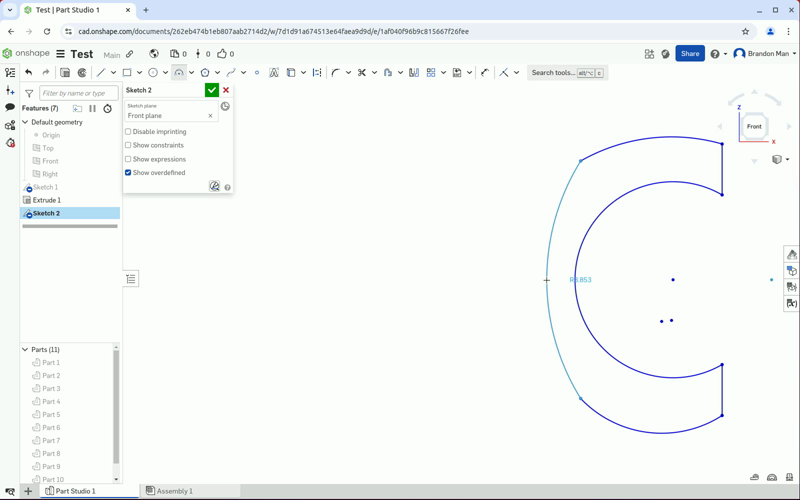
click(546, 279)
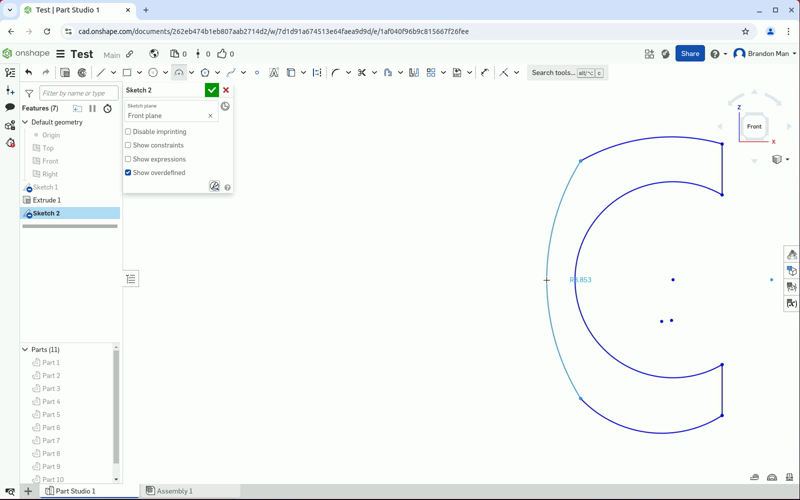
scroll(-6)
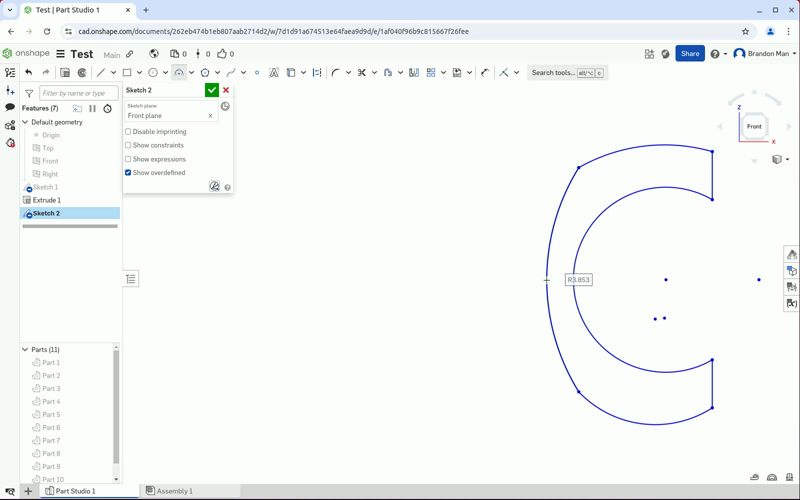
scroll(-6)
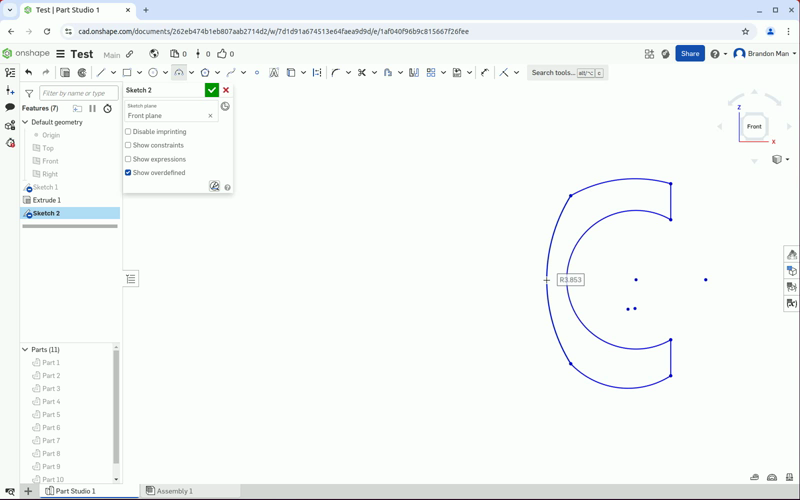
scroll(-6)
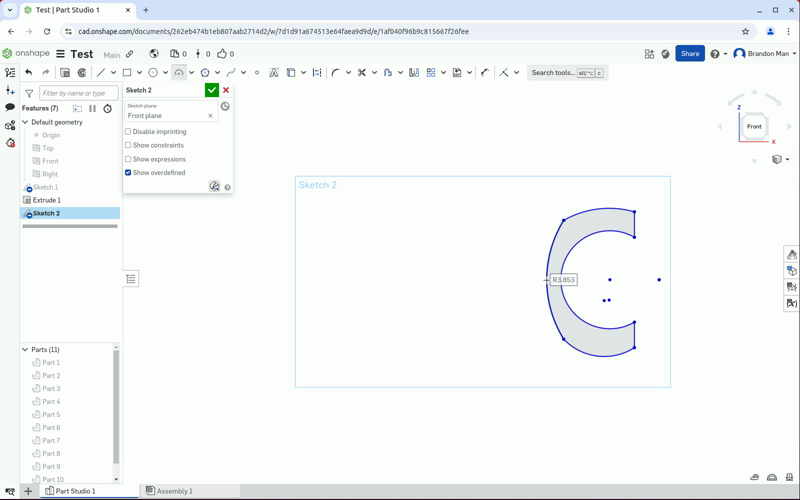
scroll(-6)
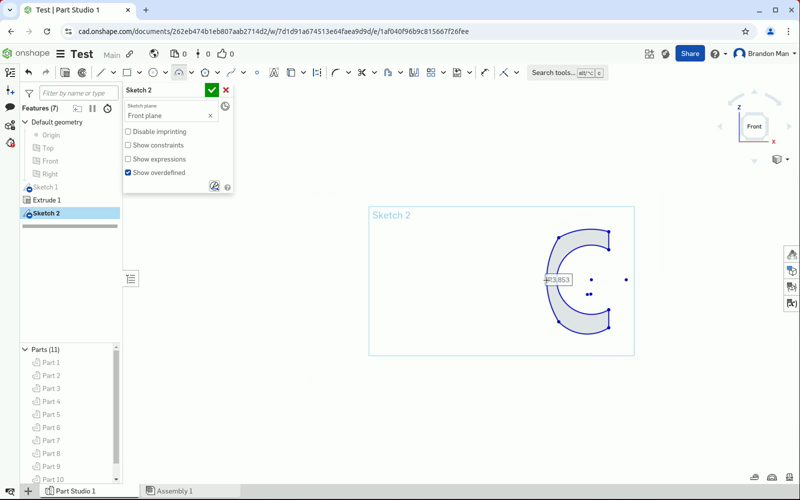
scroll(-6)
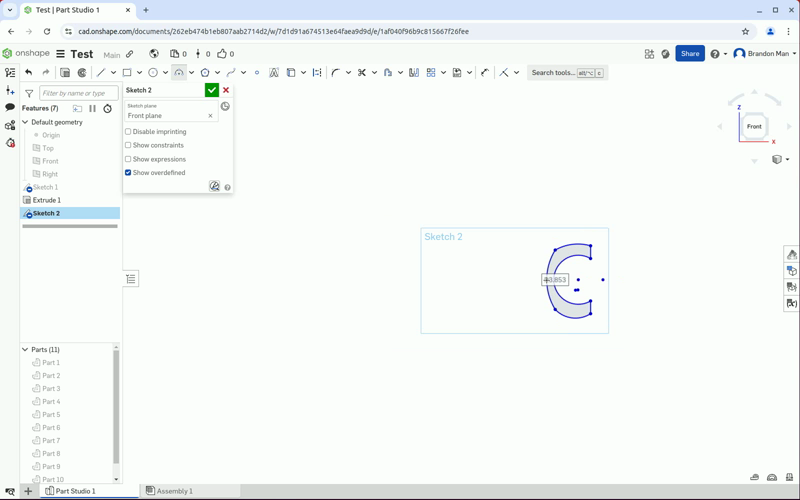
scroll(-6)
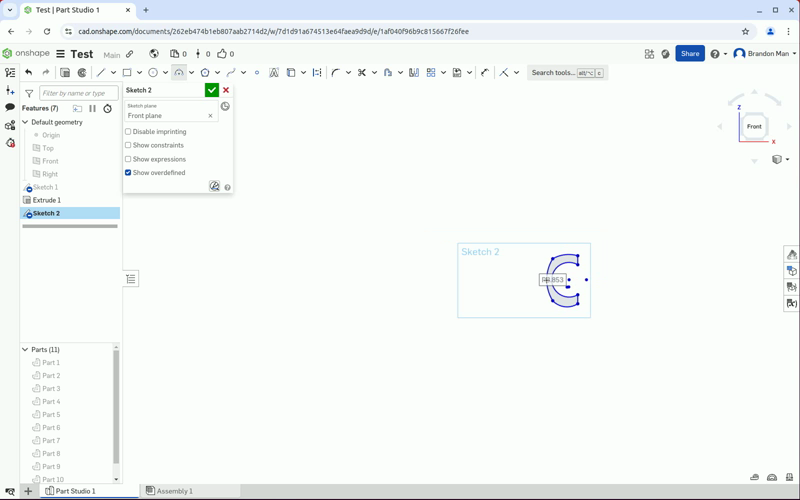
scroll(-6)
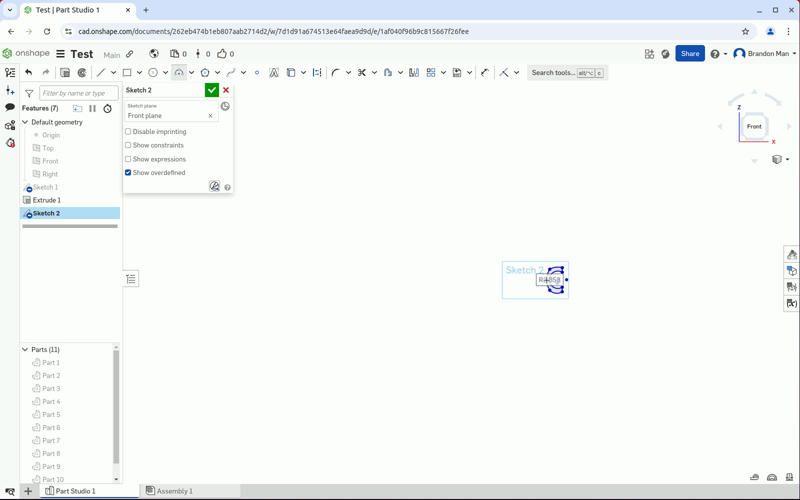
key_up(shift)
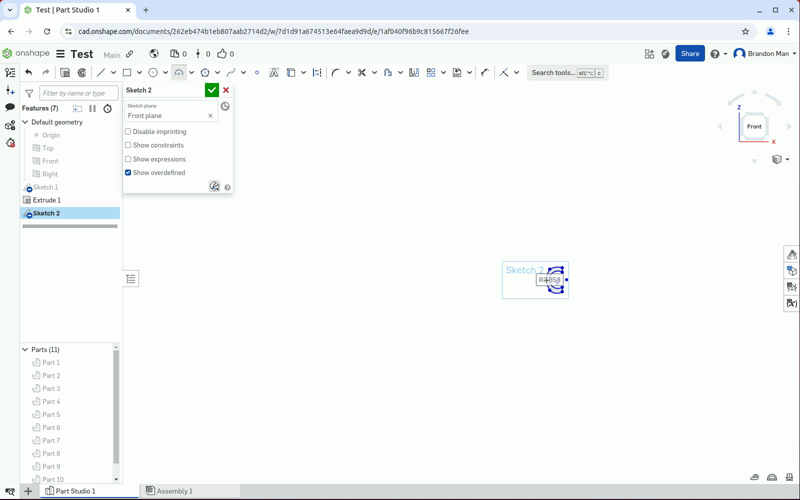
key(esc)
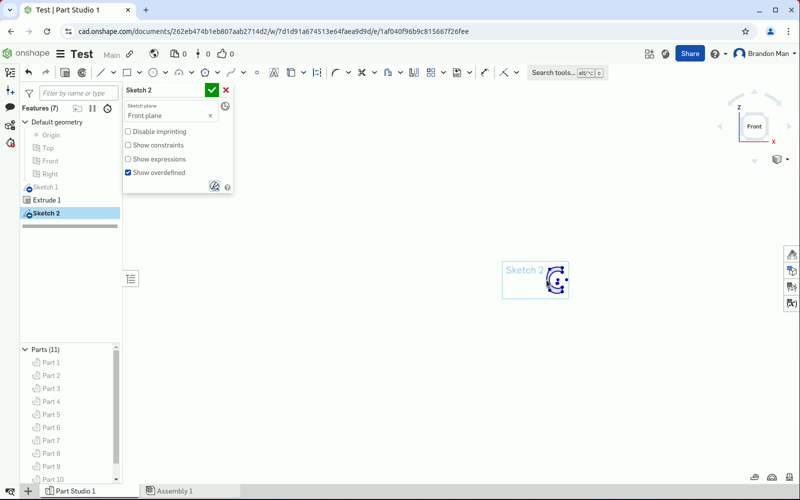
mouse_move(550, 273)
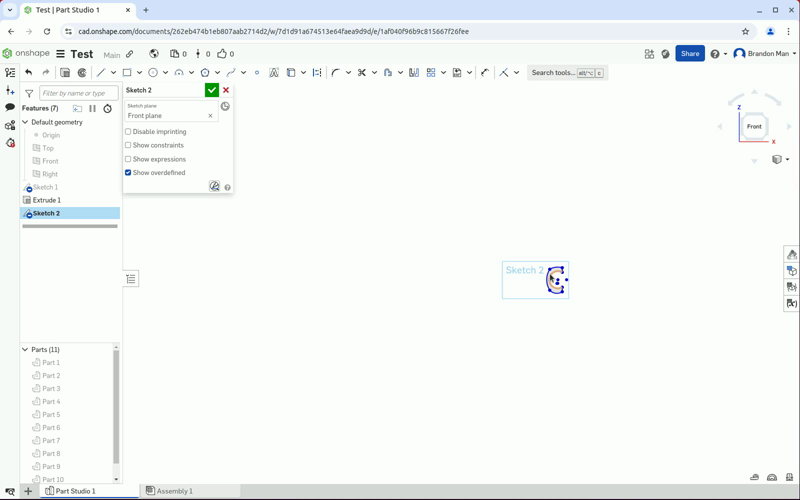
scroll(6)
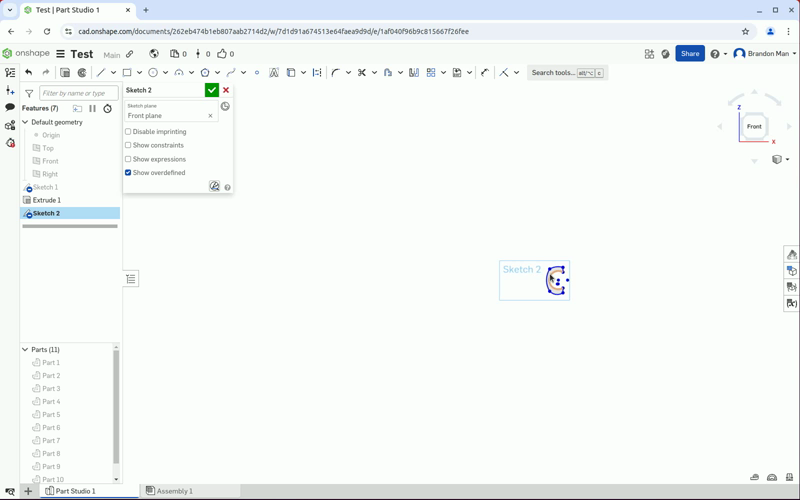
scroll(6)
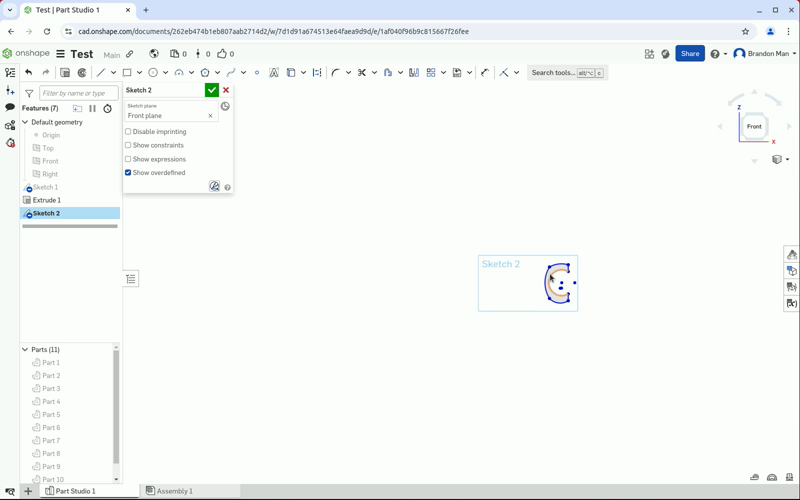
scroll(6)
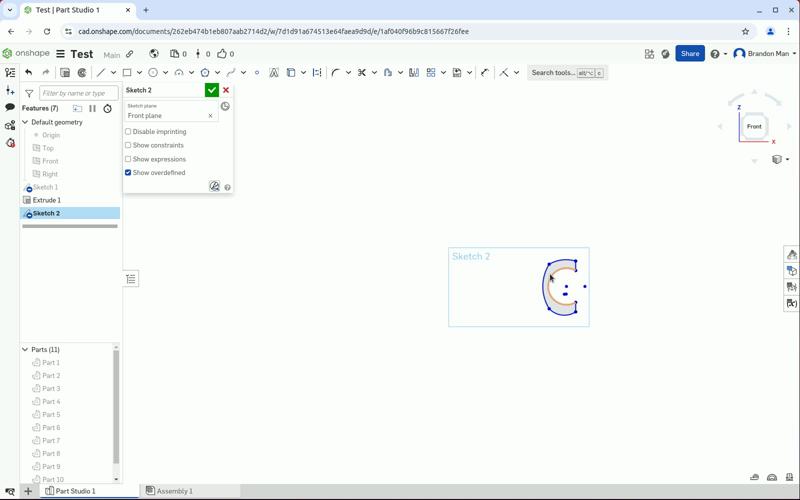
scroll(6)
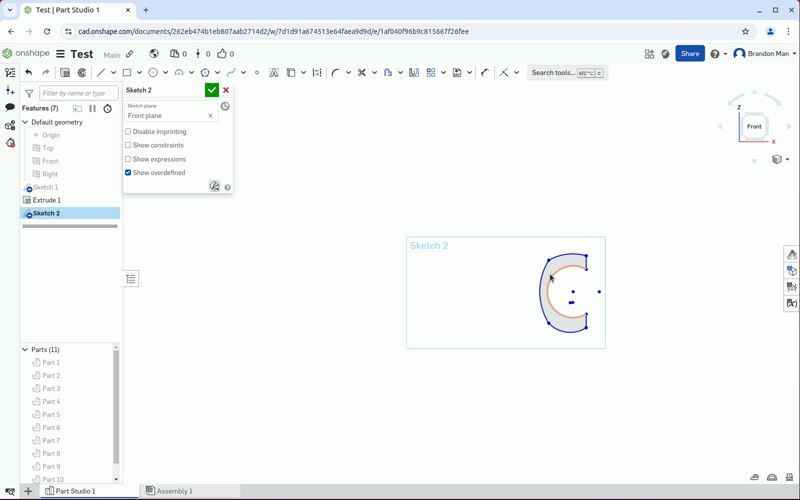
scroll(6)
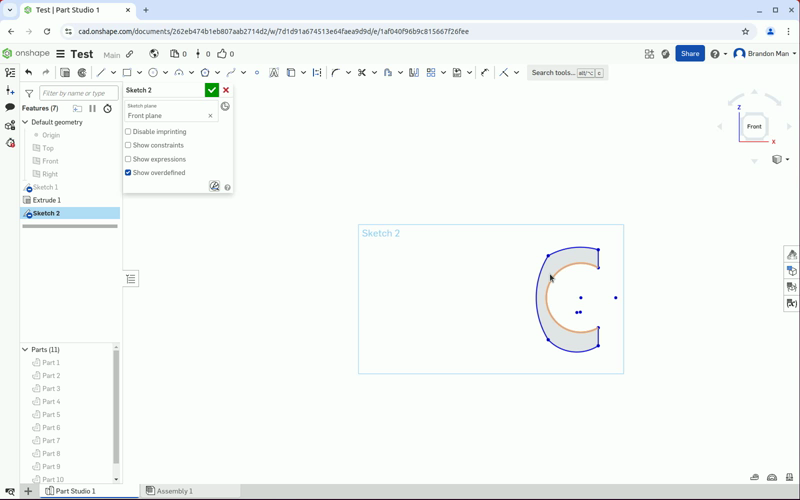
scroll(6)
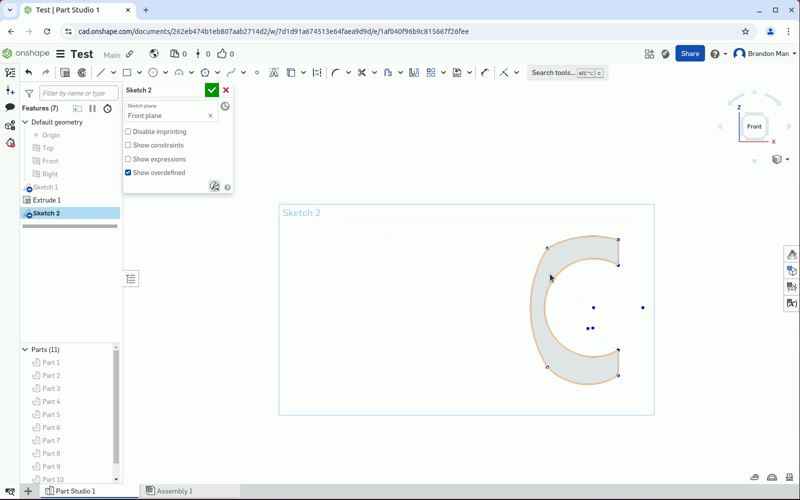
scroll(6)
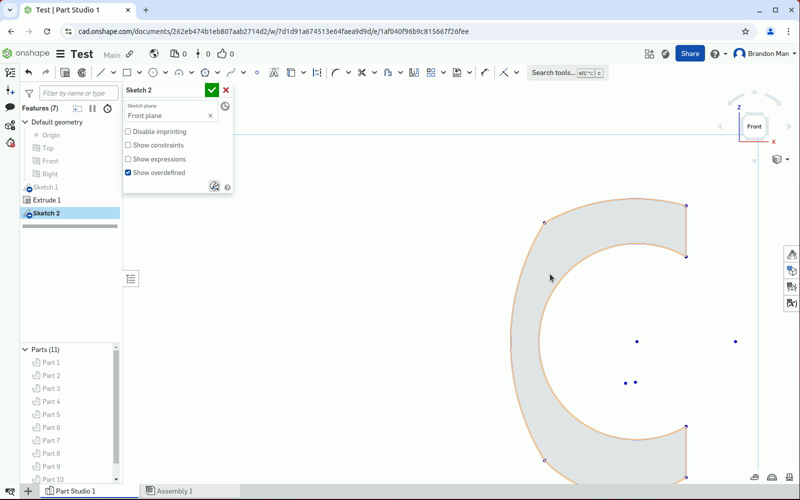
click(550, 273)
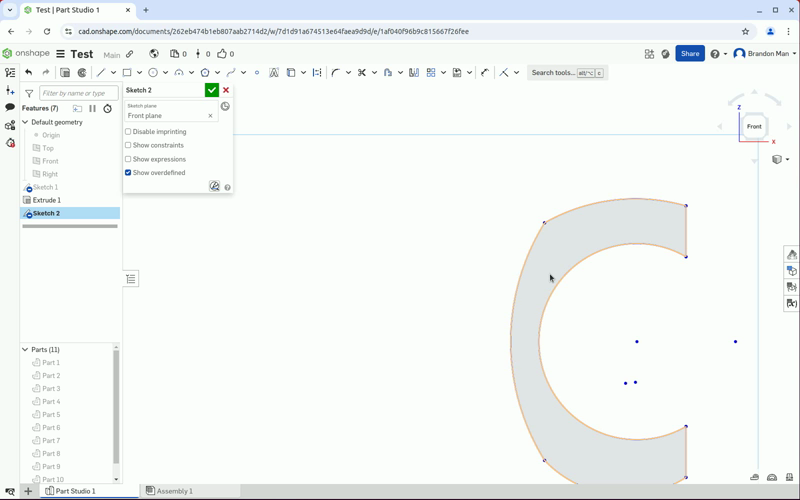
scroll(-6)
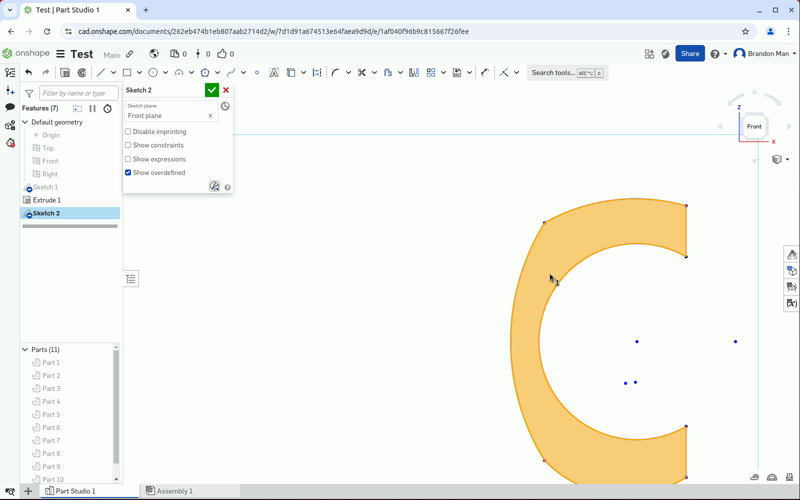
scroll(-6)
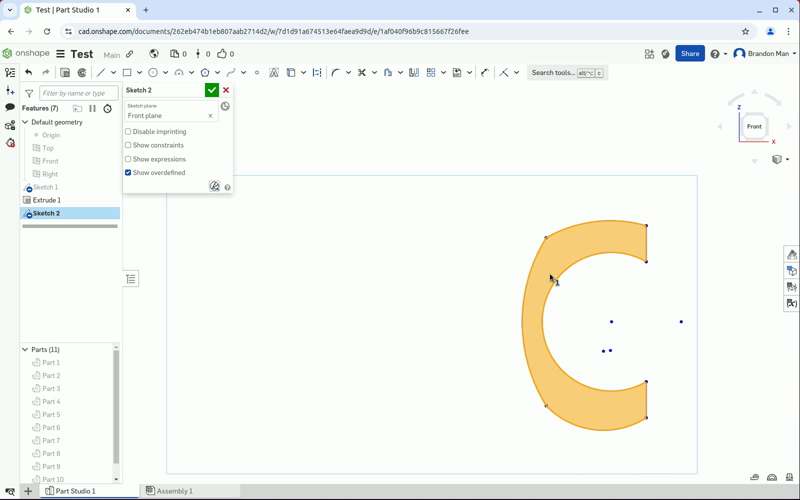
scroll(-6)
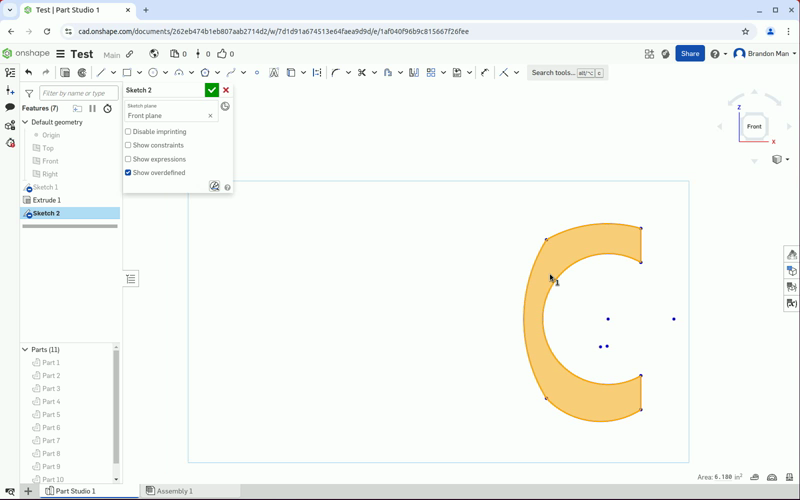
scroll(-6)
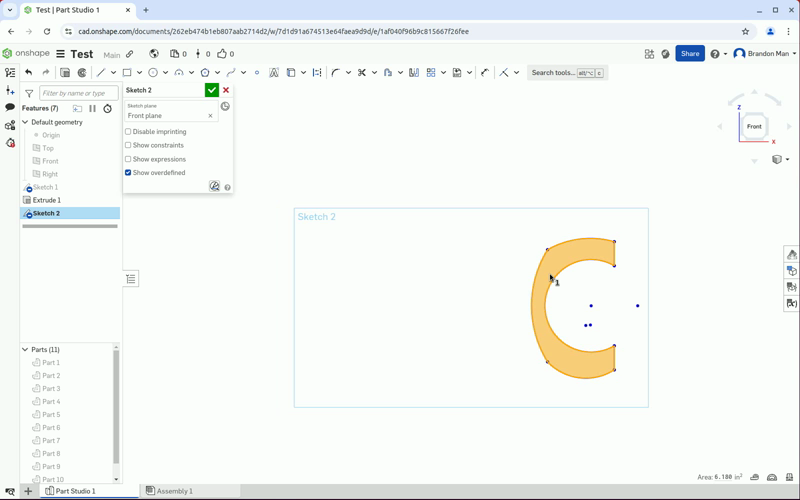
scroll(-6)
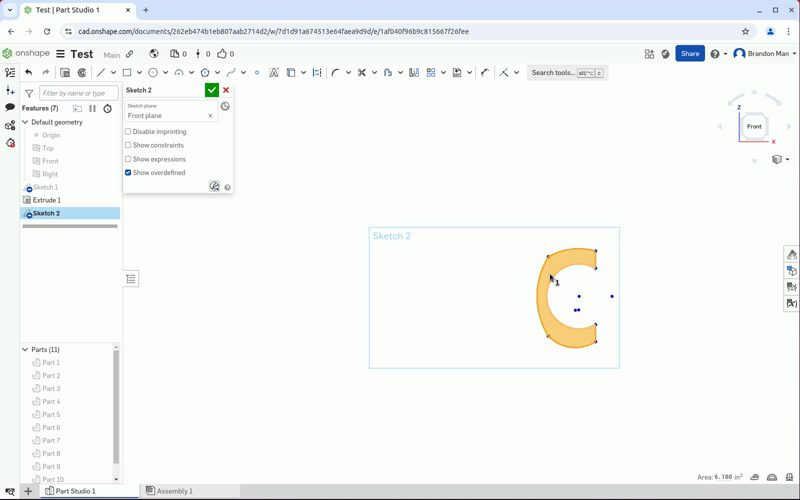
scroll(-6)
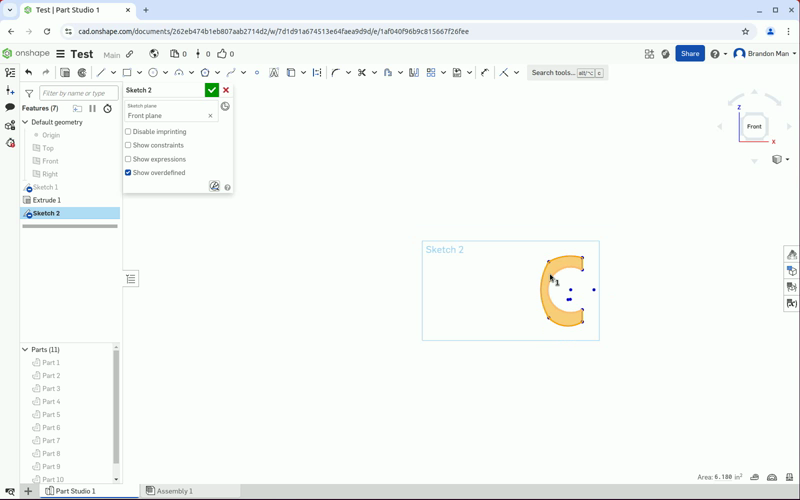
scroll(-6)
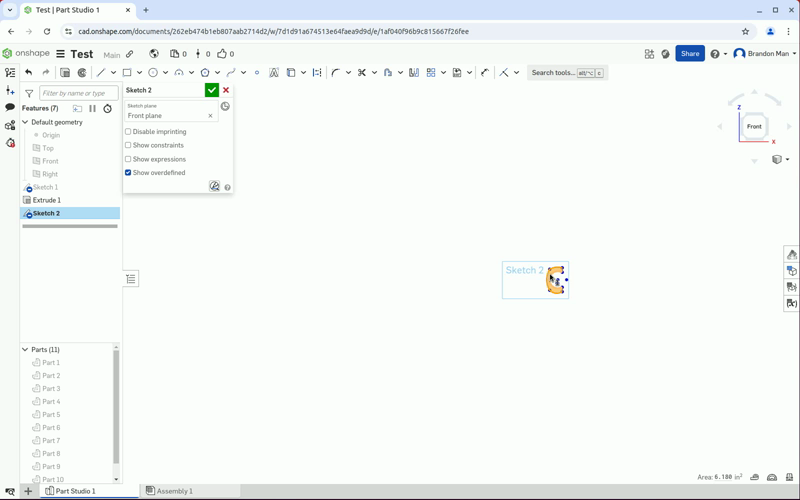
mouse_move(69, 352)
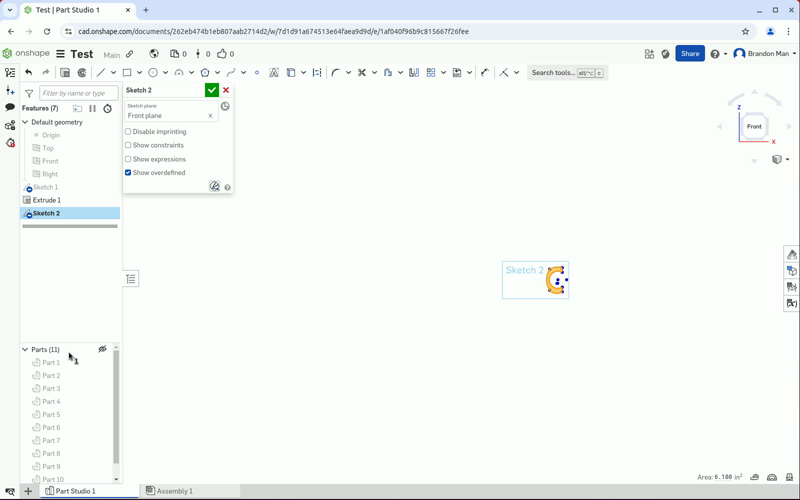
key(shift+y)
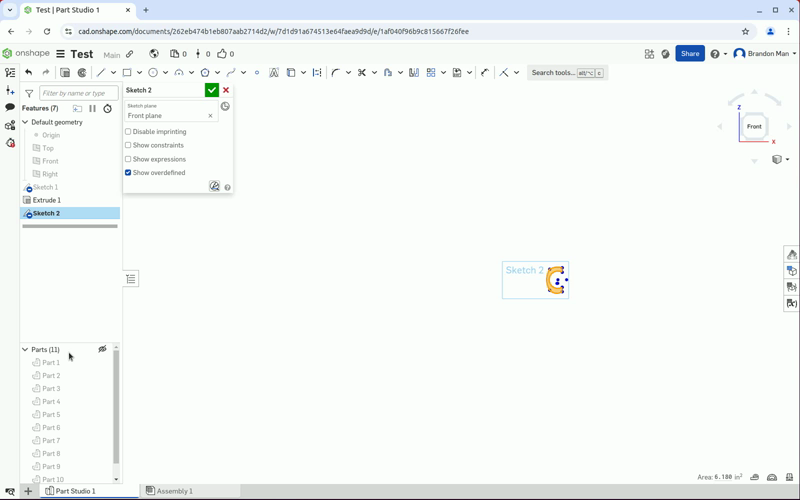
key(shift+e)
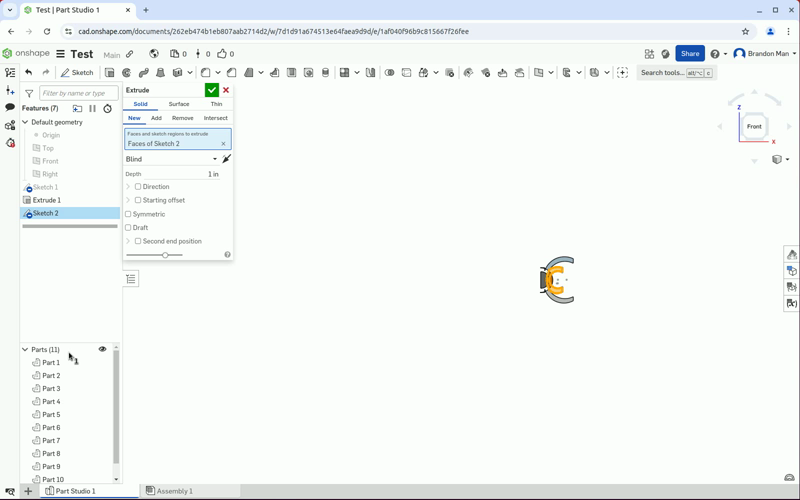
mouse_move(143, 106)
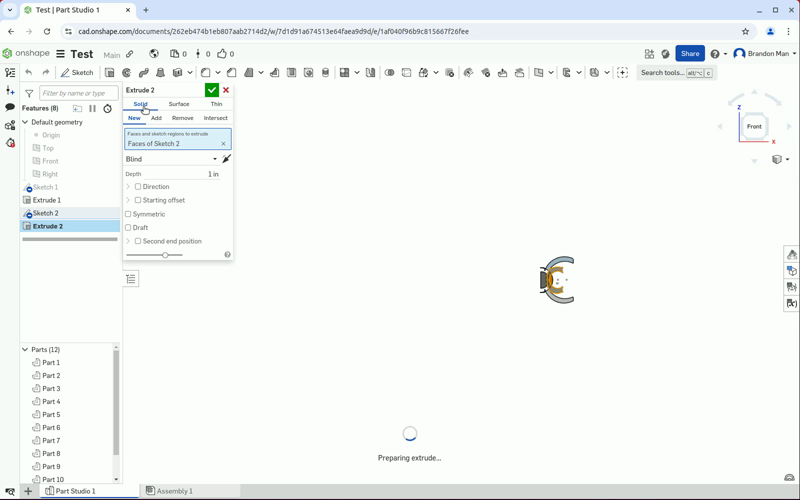
click(143, 106)
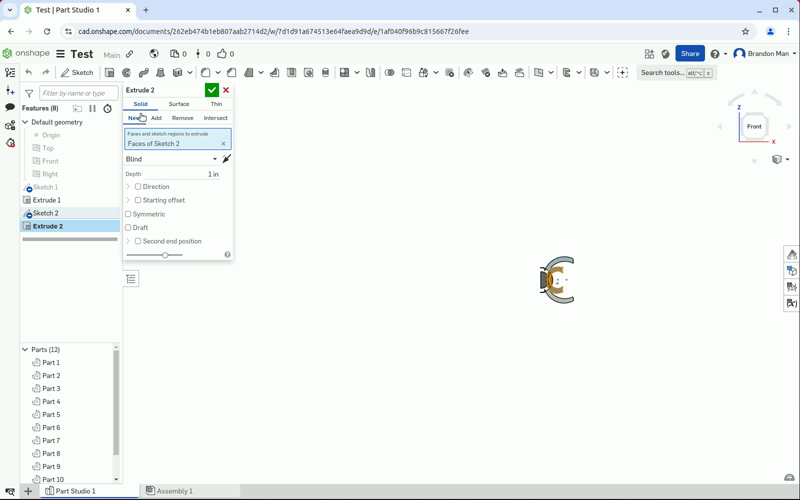
mouse_move(137, 120)
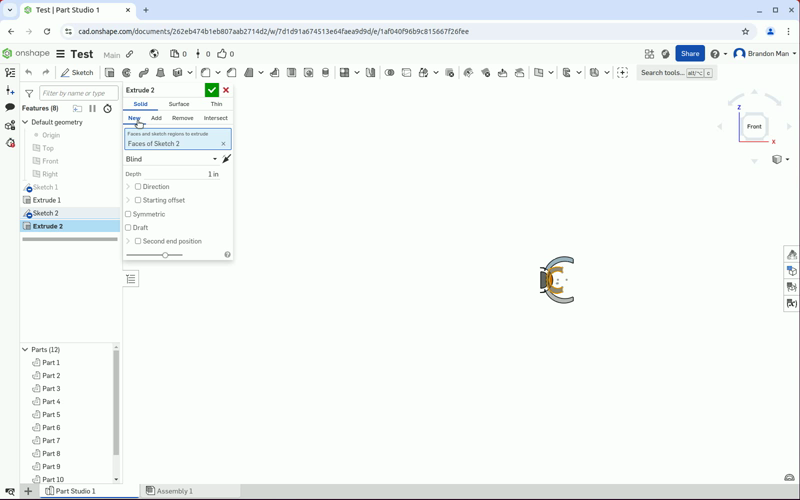
click(137, 120)
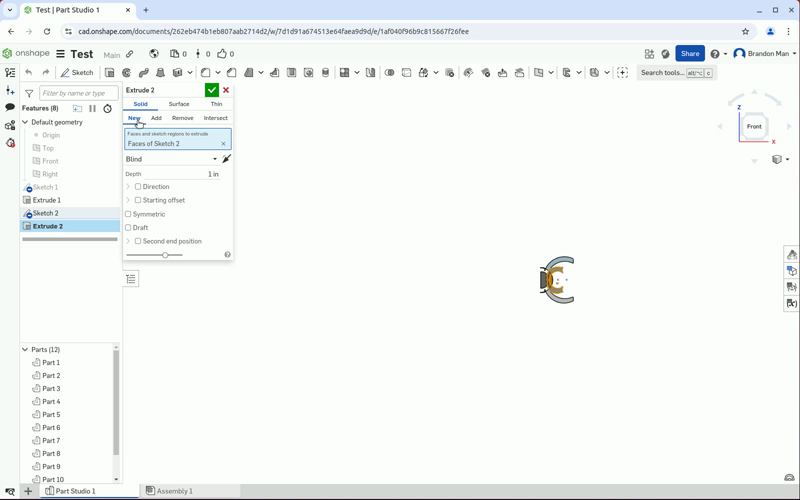
key(tab, 4)
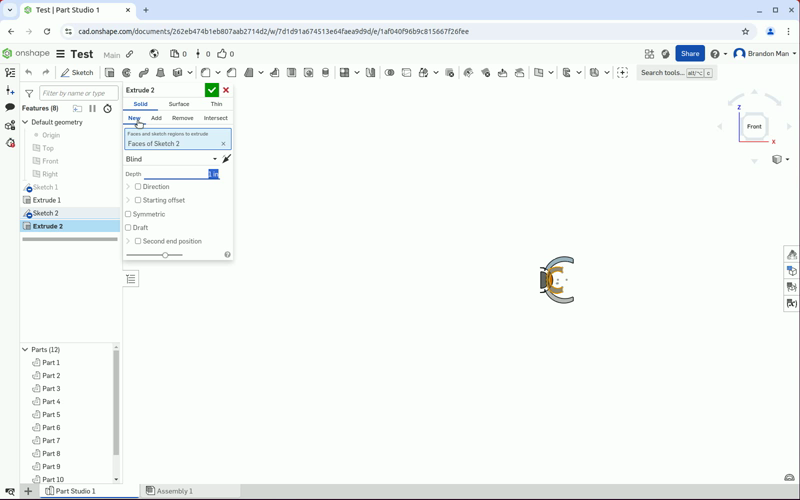
text(3.37)
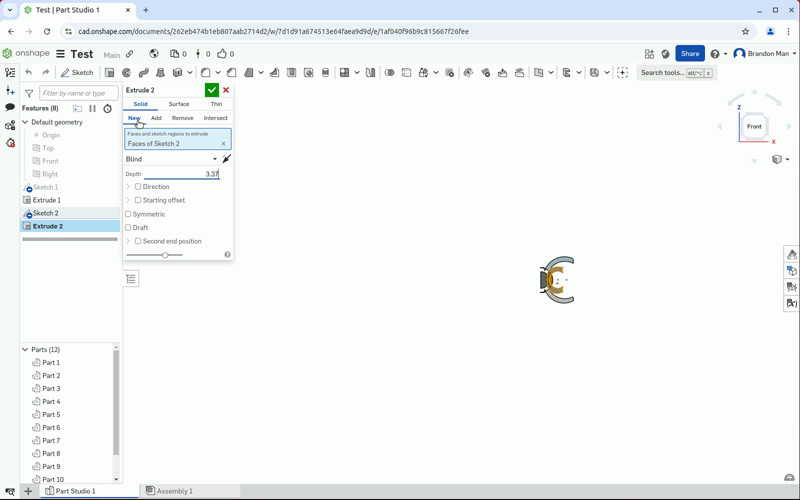
key(enter)
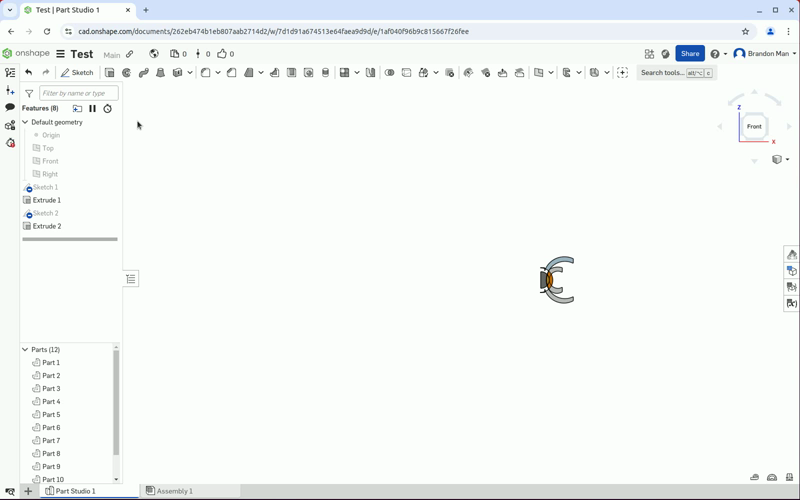
key(shift+h)
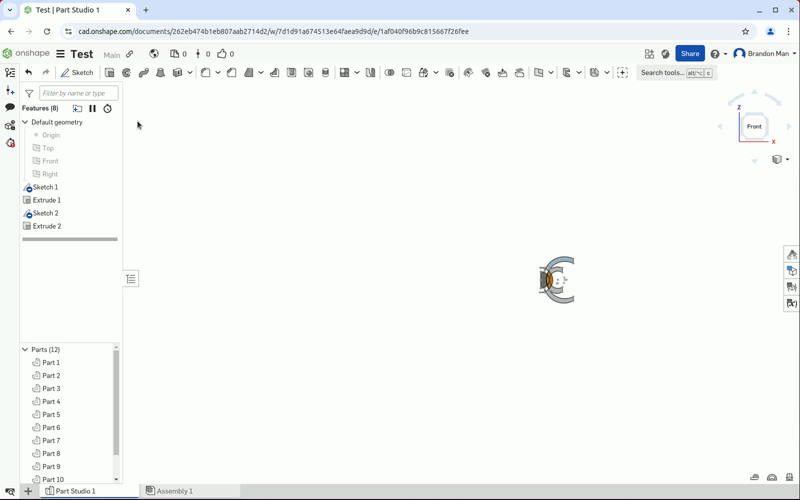
key(shift+h)
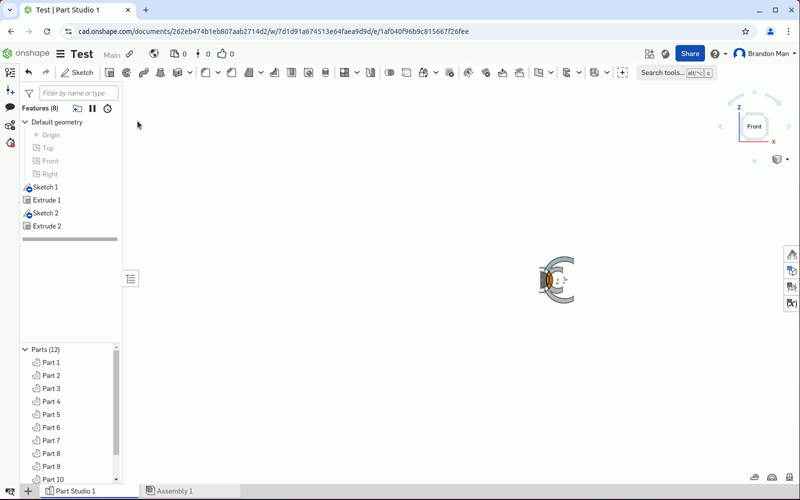
key(shift+7)
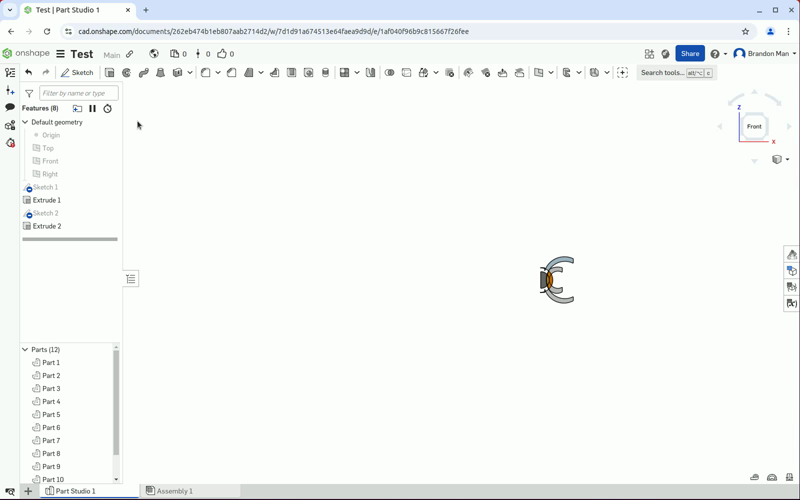
key(left, 2)
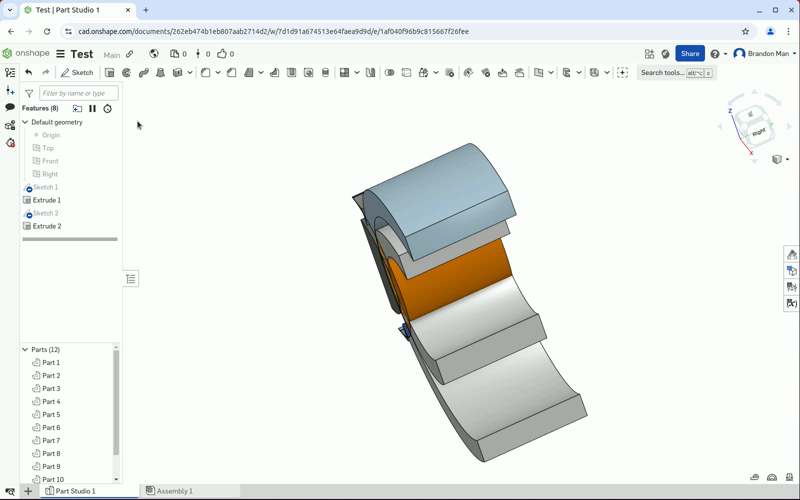
key(down, 2)
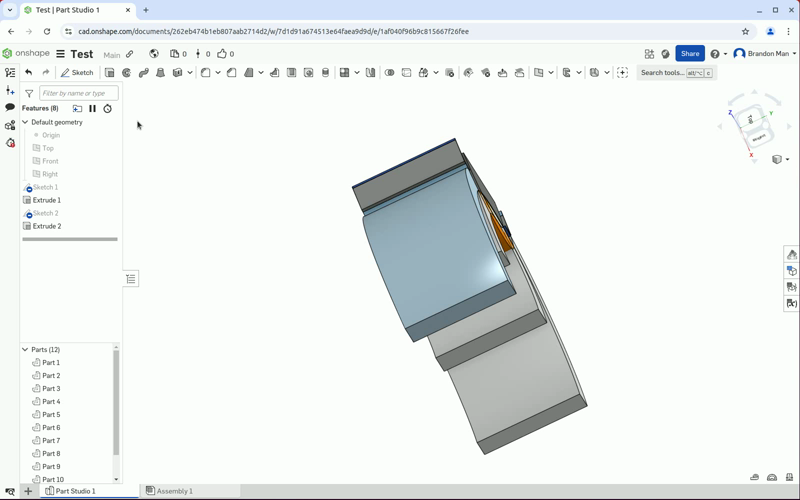
key(up, 2)
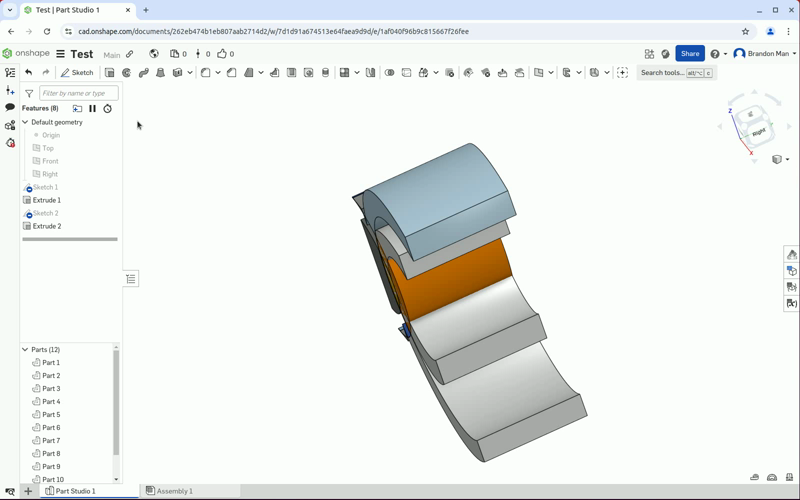
key(right, 2)
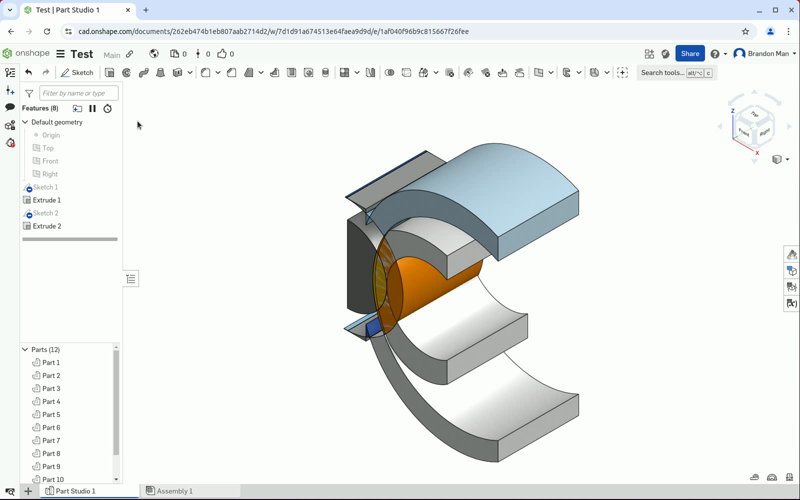
mouse_move(73, 189)
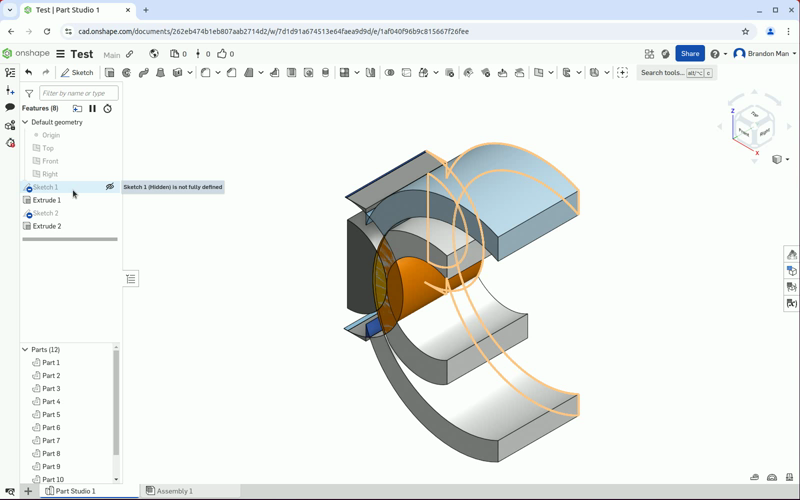
click(73, 189)